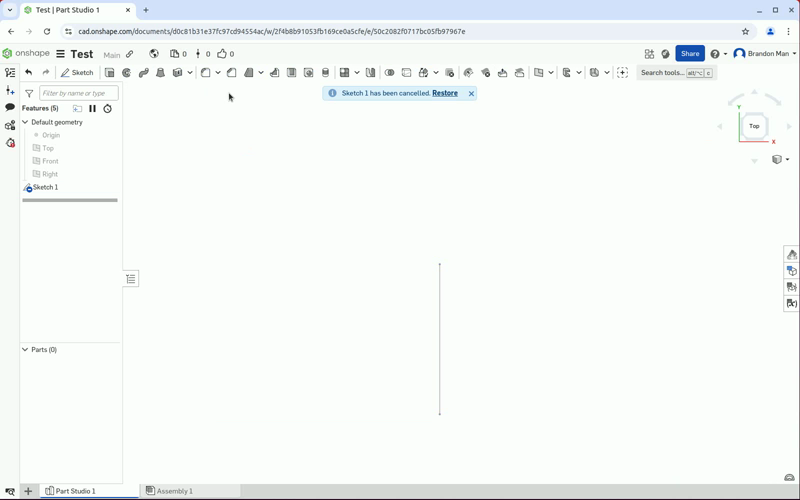
key(shift+h)
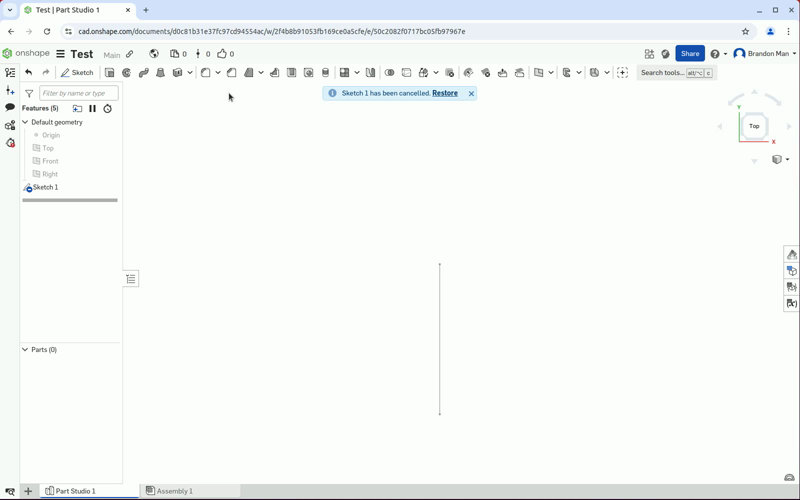
key(shift+s)
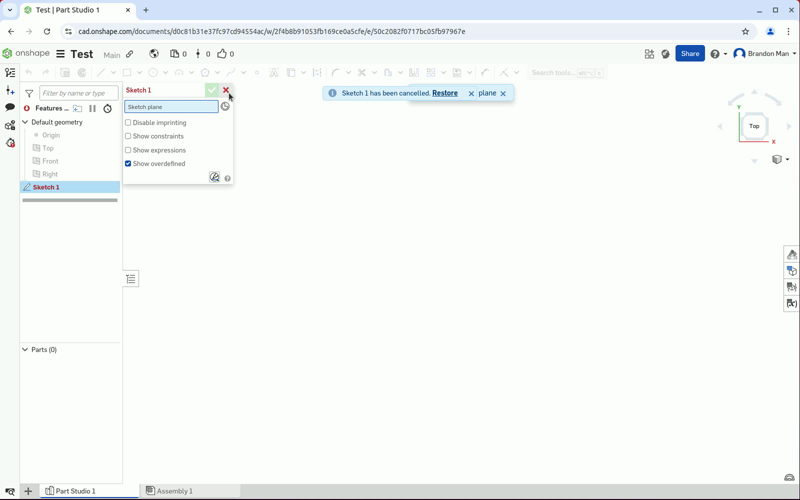
mouse_move(73, 150)
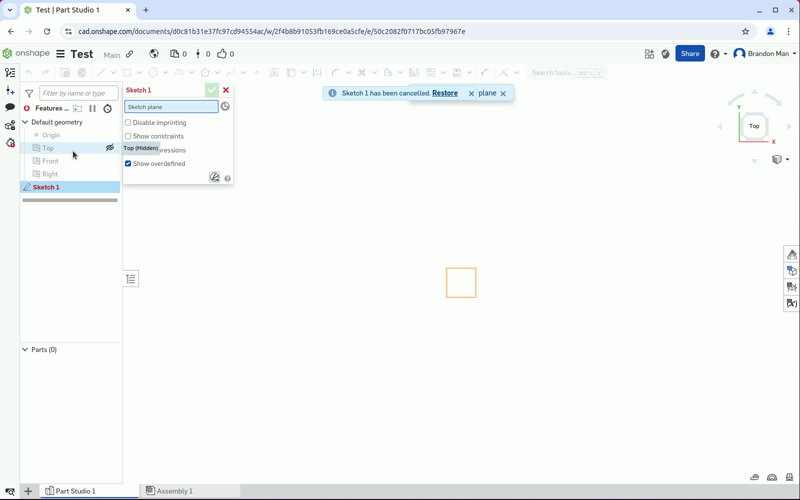
click(73, 150)
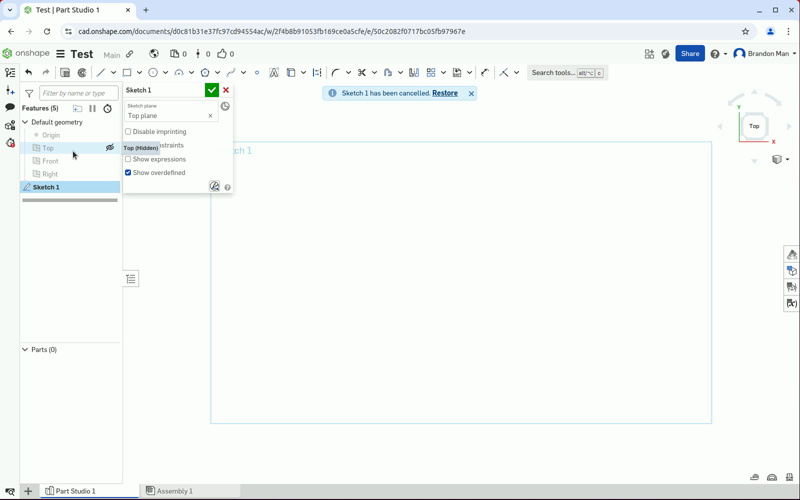
mouse_move(73, 352)
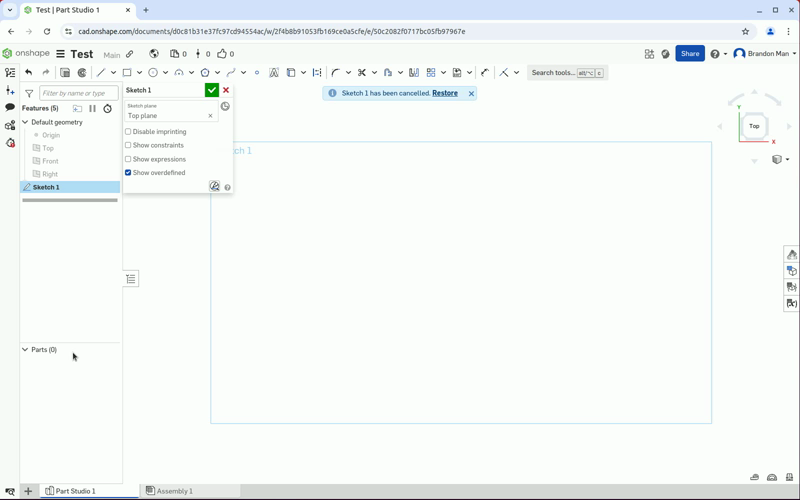
key(y)
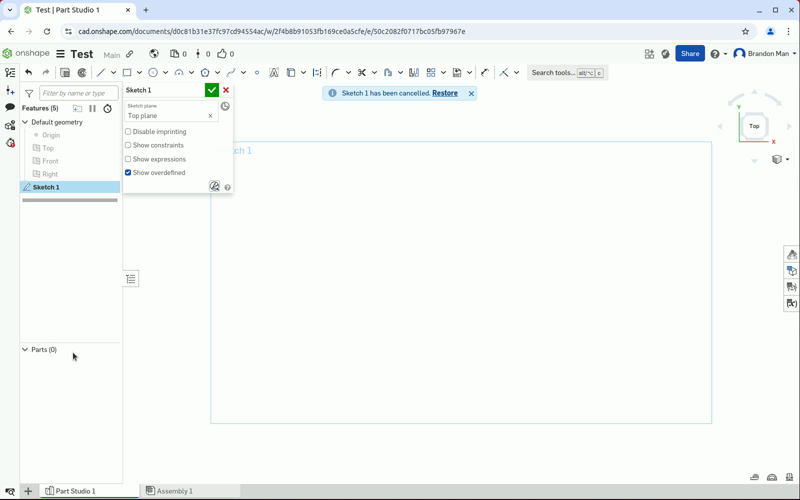
key(l)
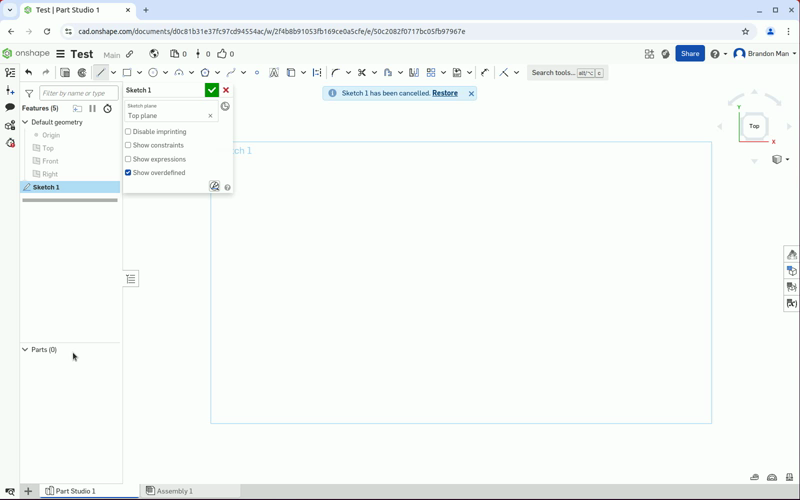
key_down(shift)
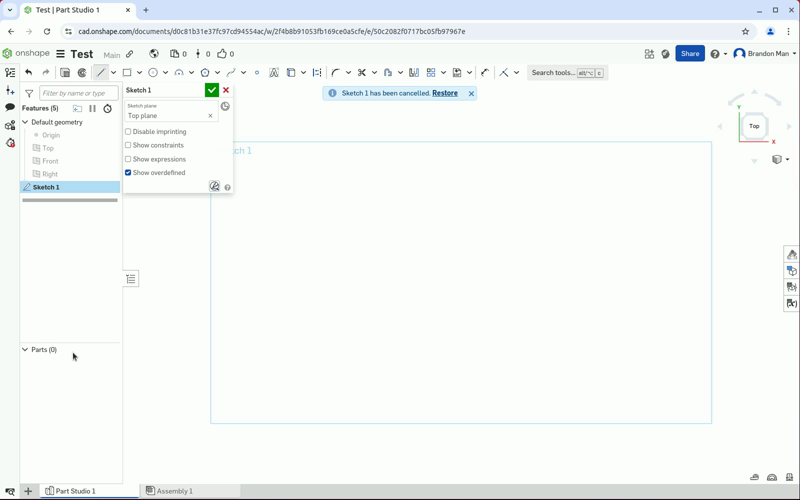
mouse_move(460, 347)
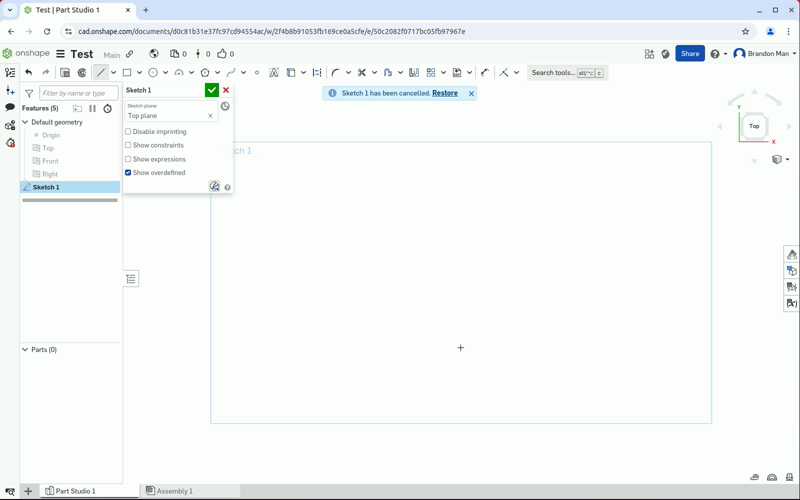
click(460, 347)
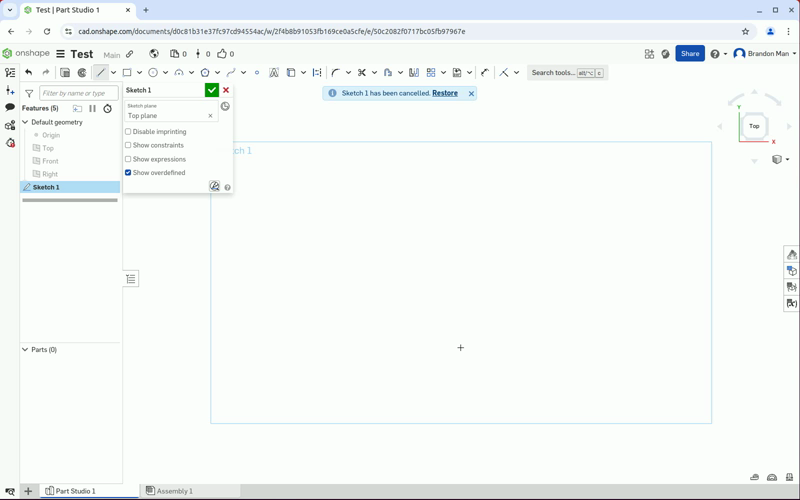
key_up(shift)
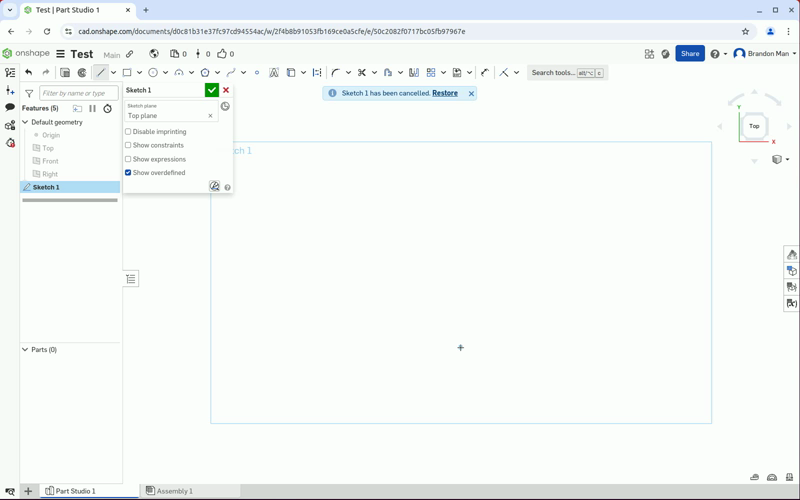
key_down(shift)
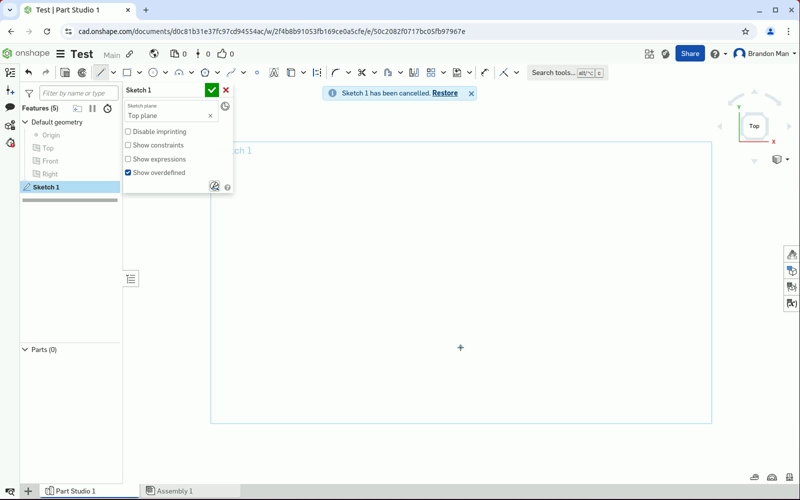
mouse_move(490, 347)
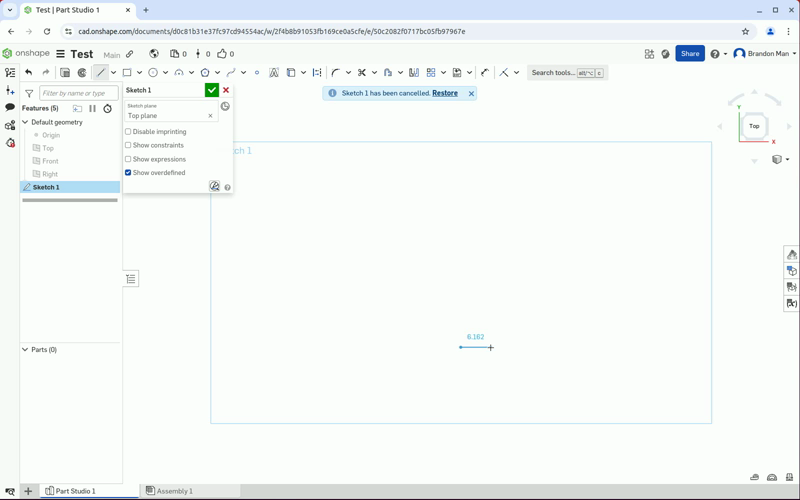
mouse_move(519, 347)
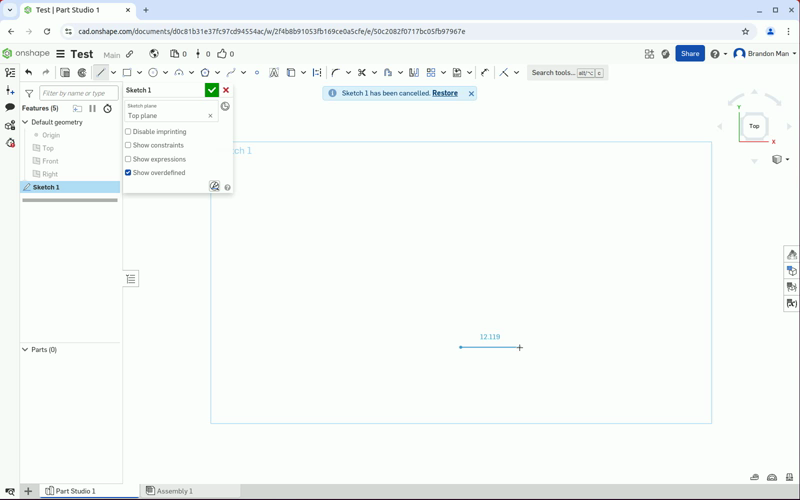
click(519, 347)
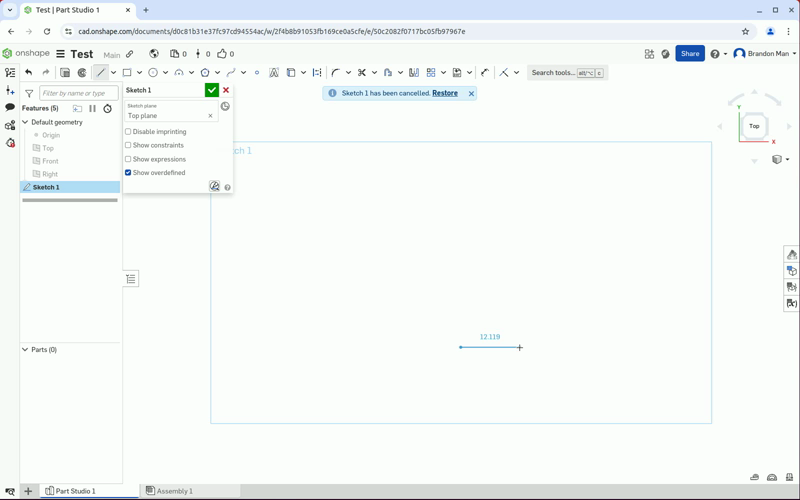
key_up(shift)
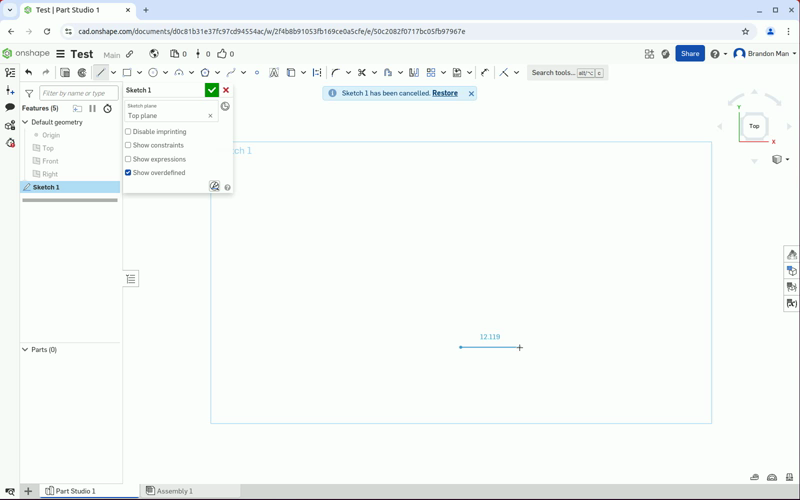
key_down(shift)
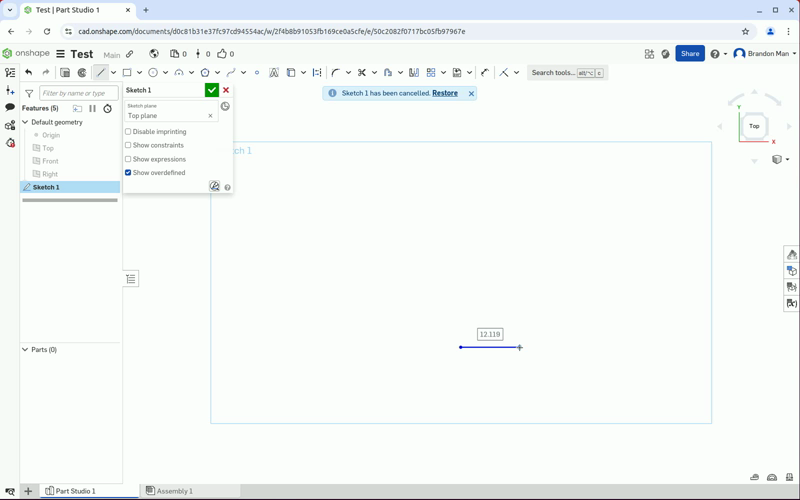
mouse_move(549, 347)
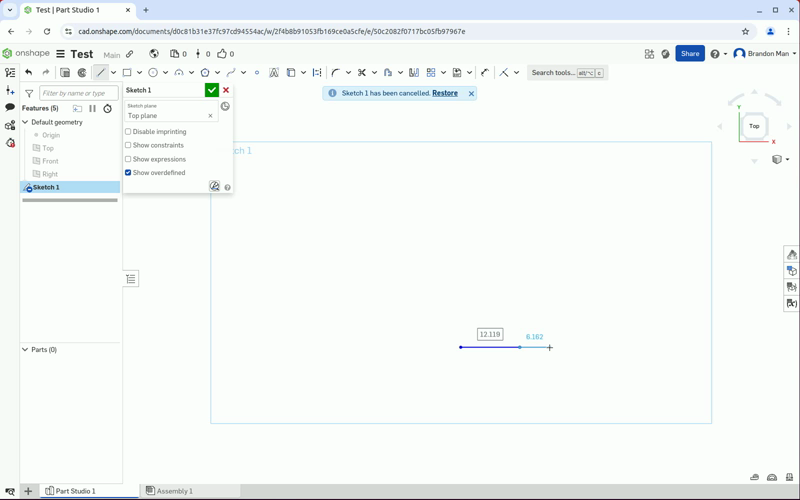
mouse_move(519, 337)
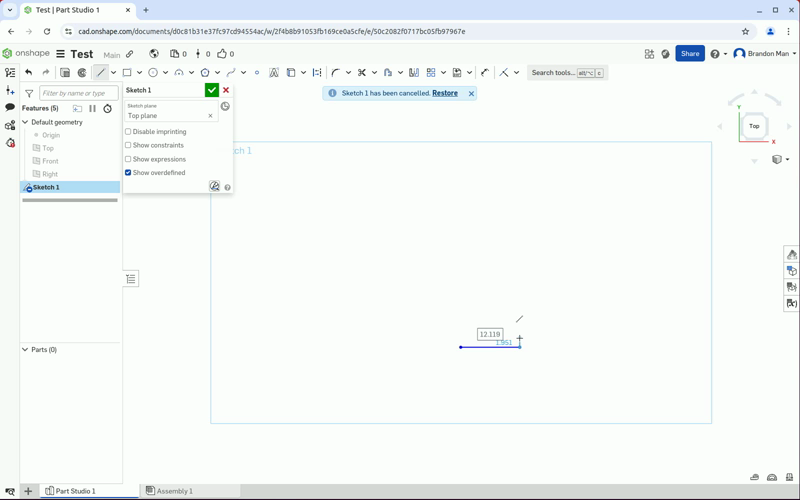
click(519, 337)
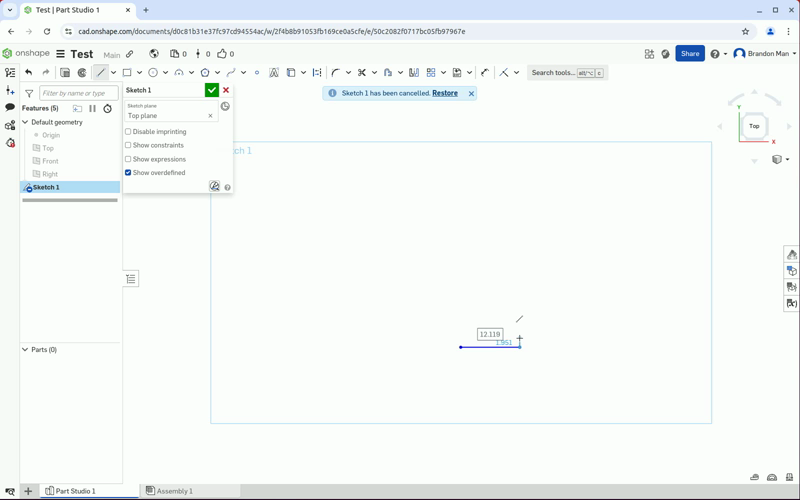
key_up(shift)
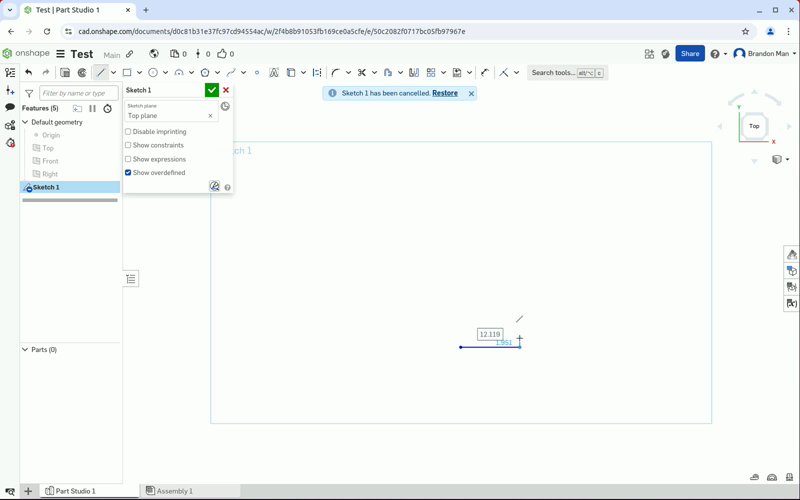
key_down(shift)
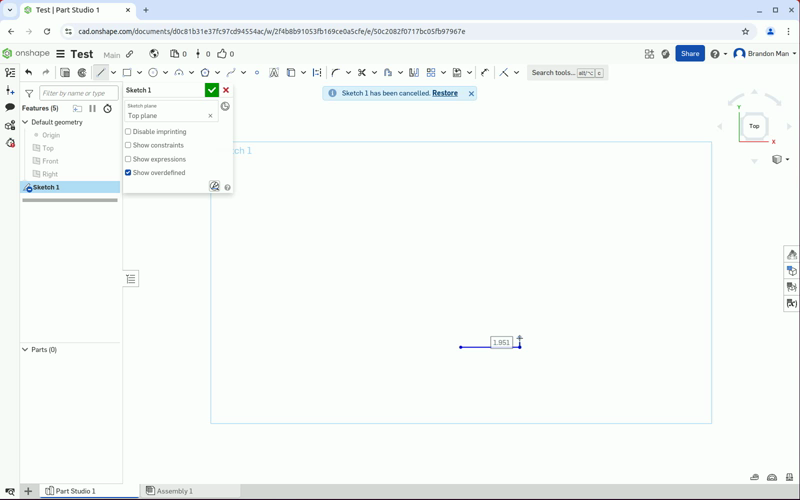
mouse_move(549, 337)
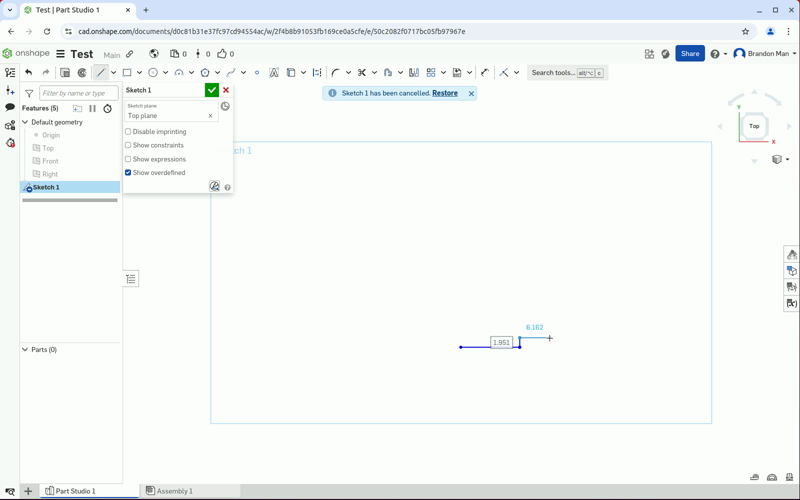
mouse_move(573, 337)
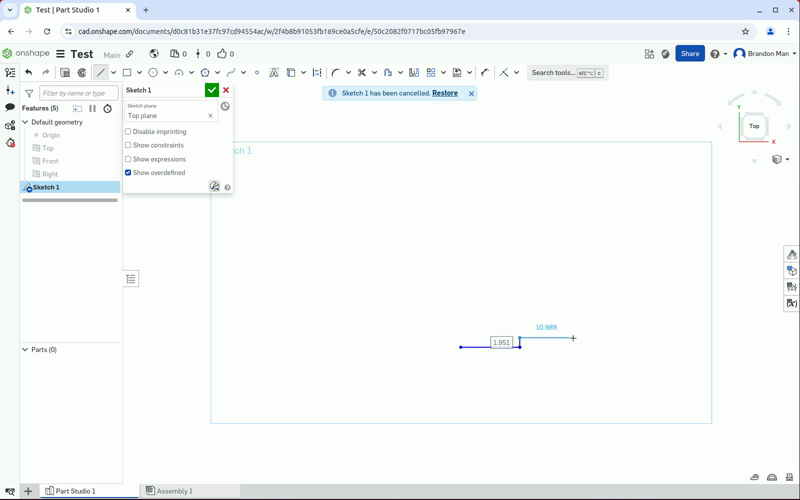
click(573, 337)
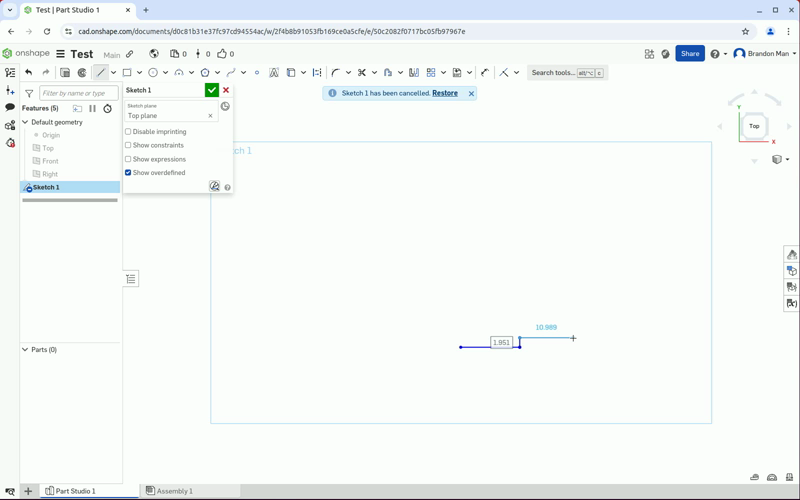
key_up(shift)
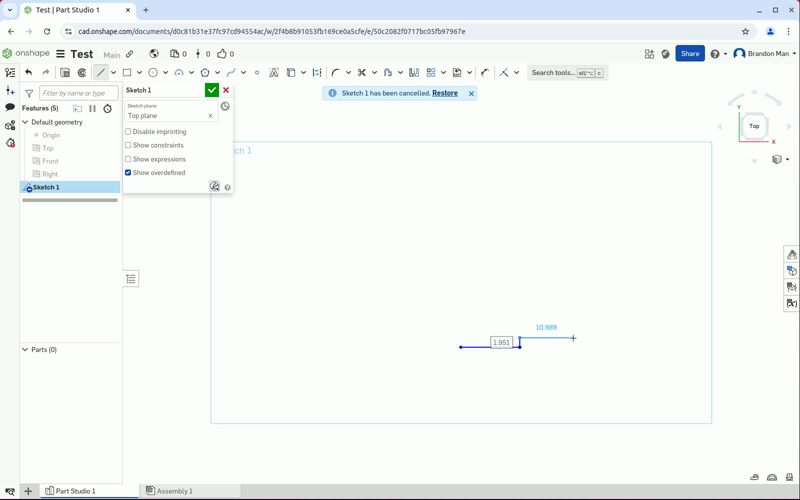
key_down(shift)
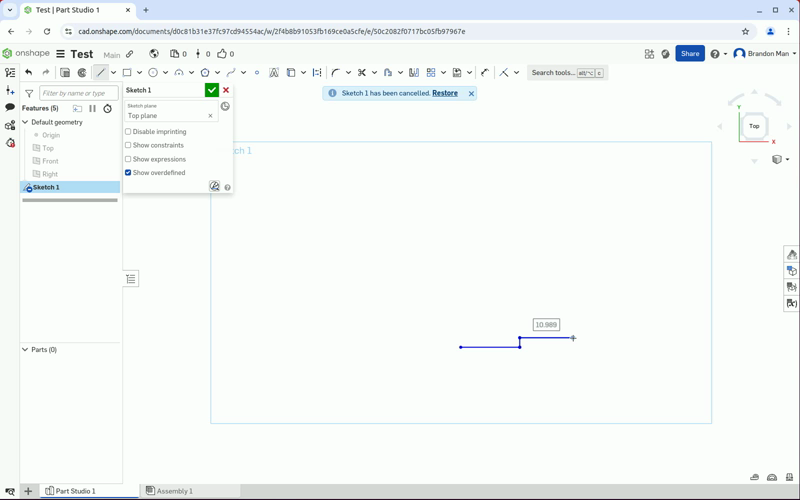
mouse_move(573, 227)
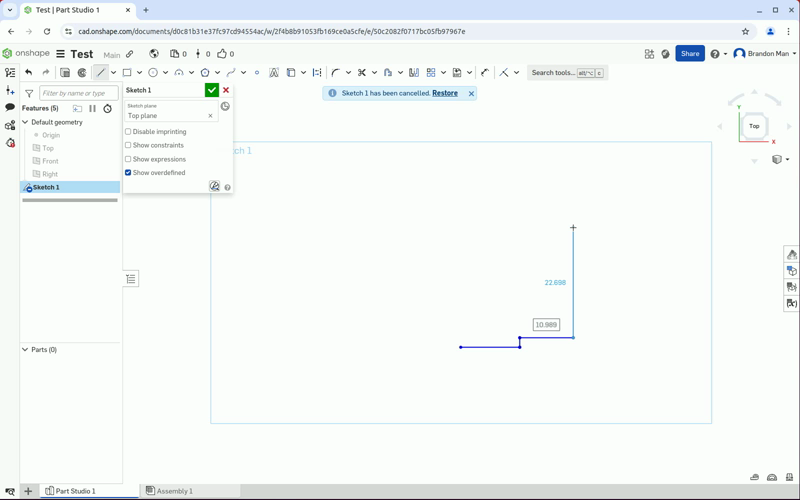
click(573, 227)
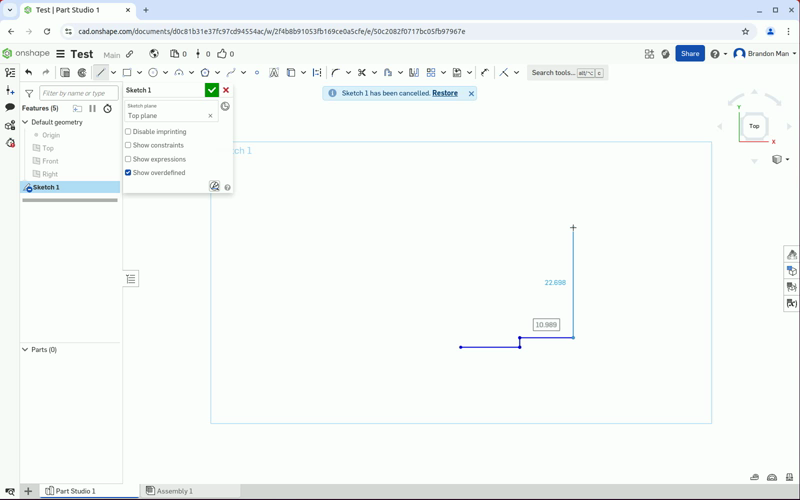
key_up(shift)
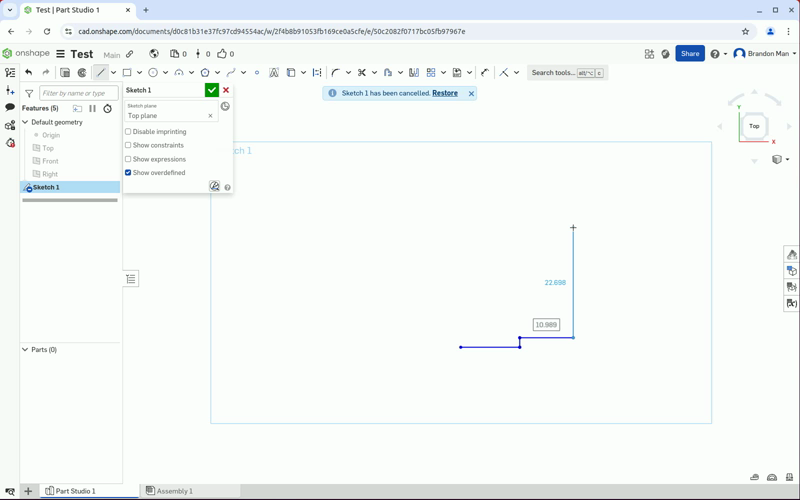
key_down(shift)
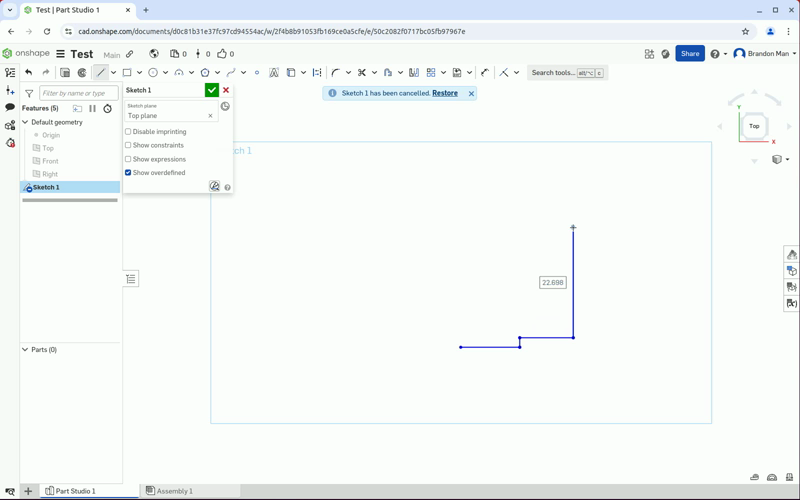
mouse_move(589, 227)
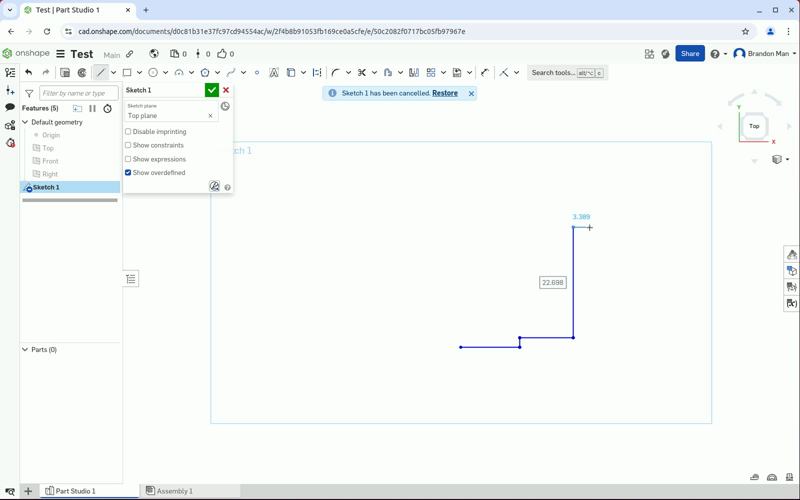
mouse_move(519, 227)
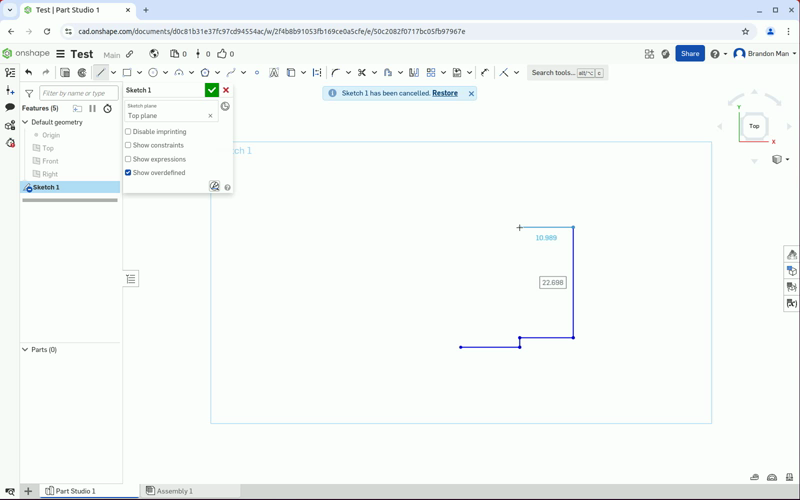
click(519, 227)
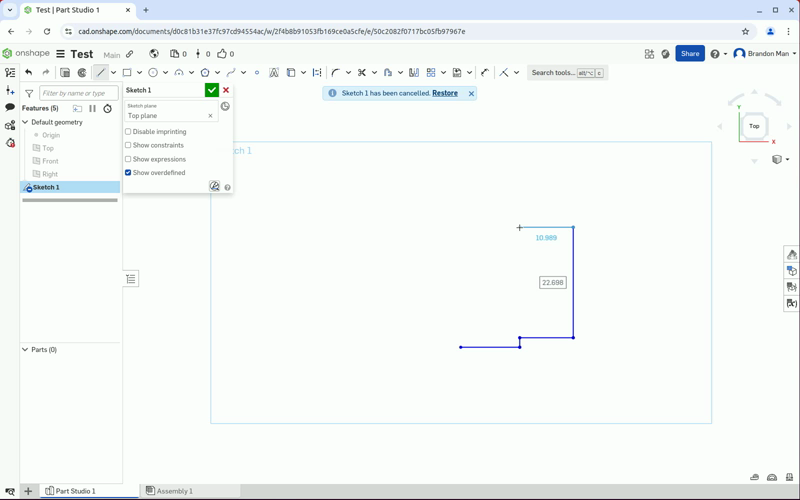
key_up(shift)
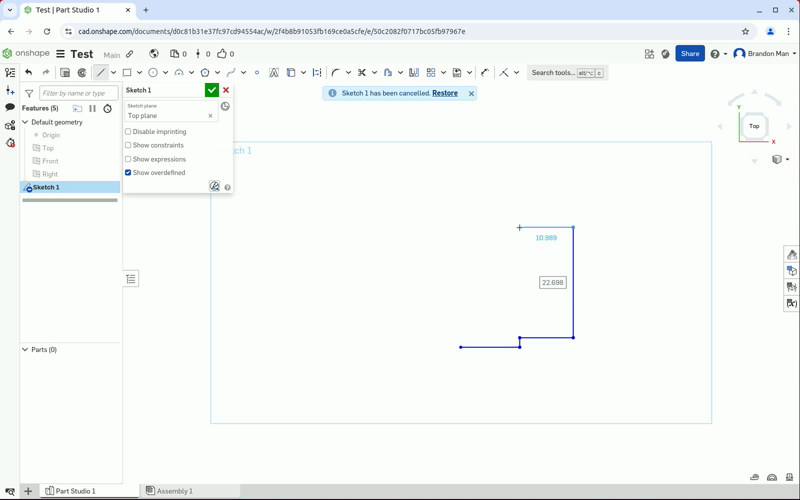
key_down(shift)
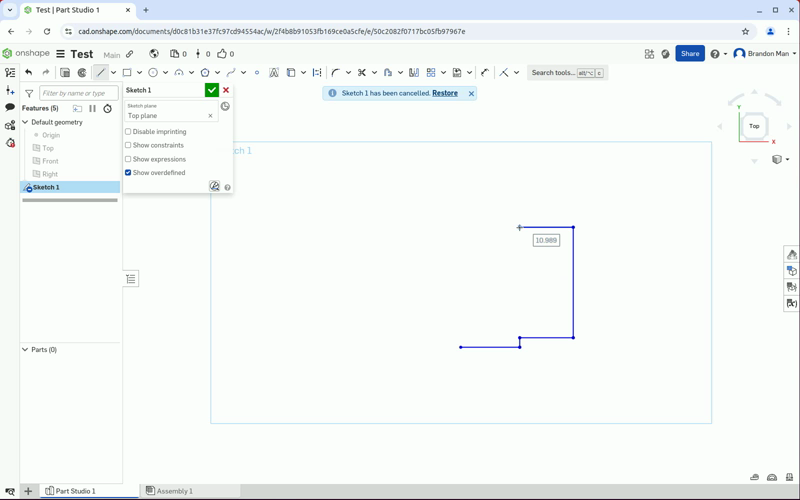
mouse_move(549, 227)
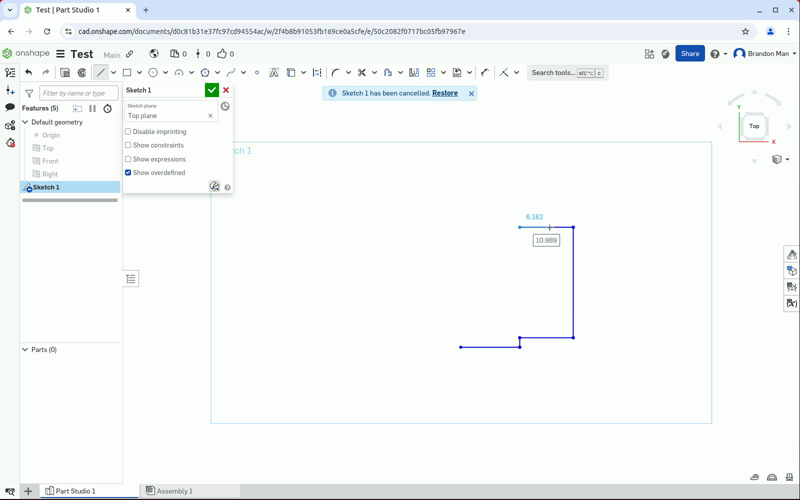
mouse_move(519, 217)
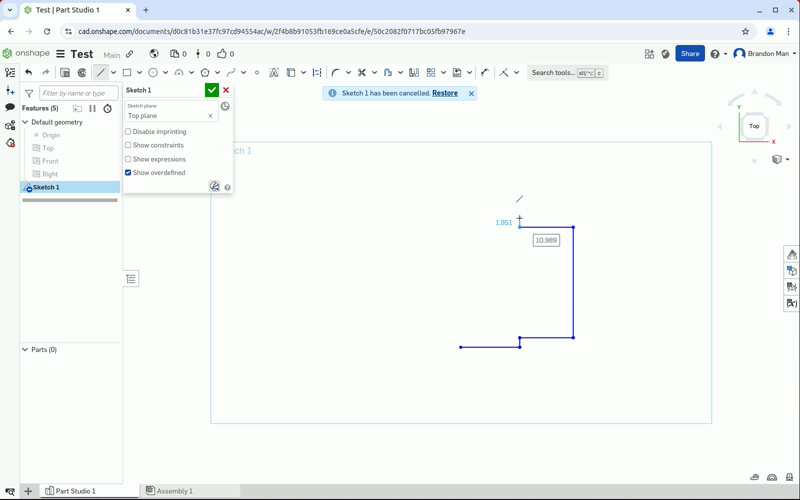
click(519, 217)
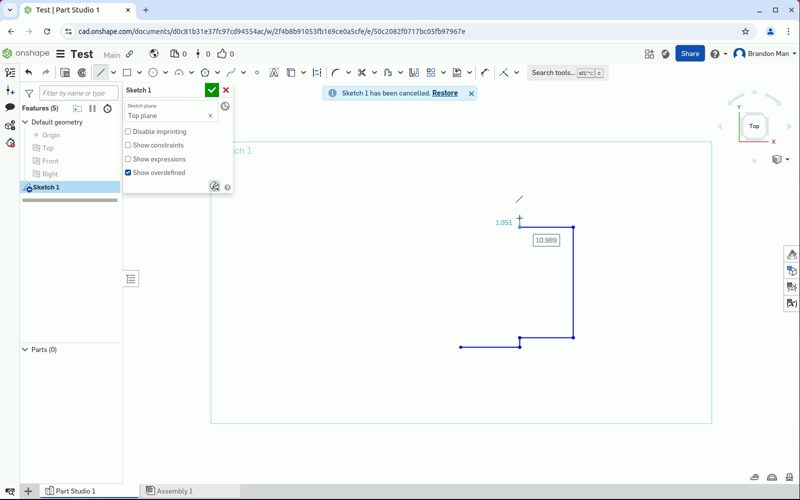
key_up(shift)
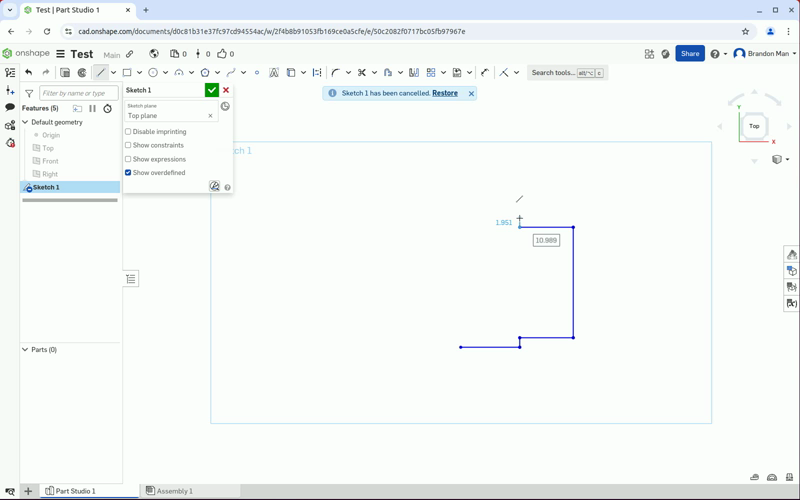
key_down(shift)
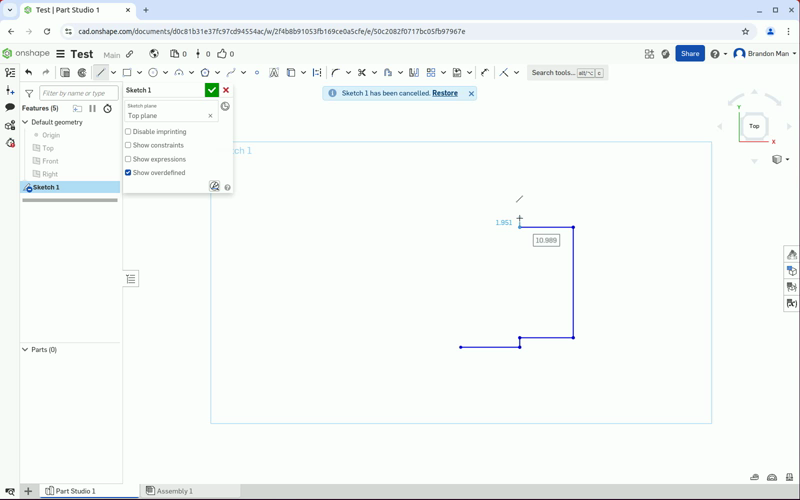
mouse_move(549, 217)
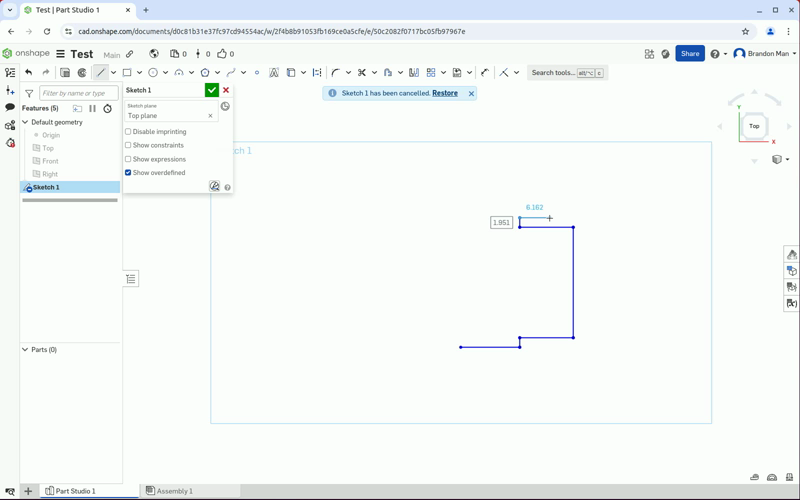
mouse_move(460, 217)
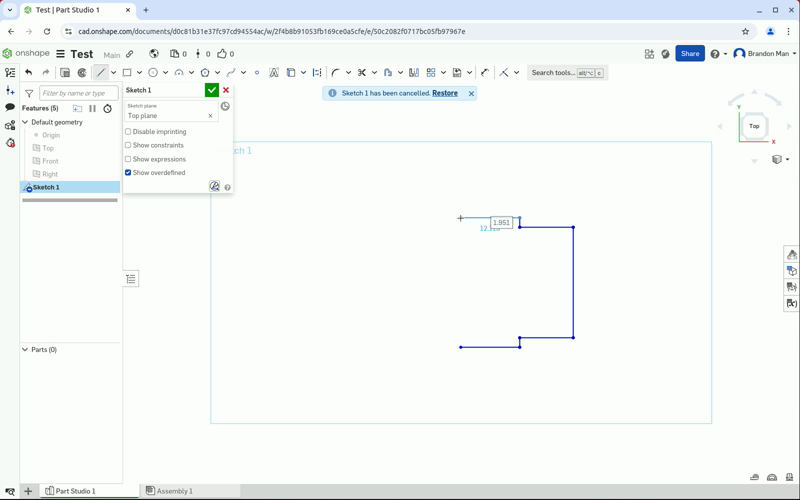
click(460, 217)
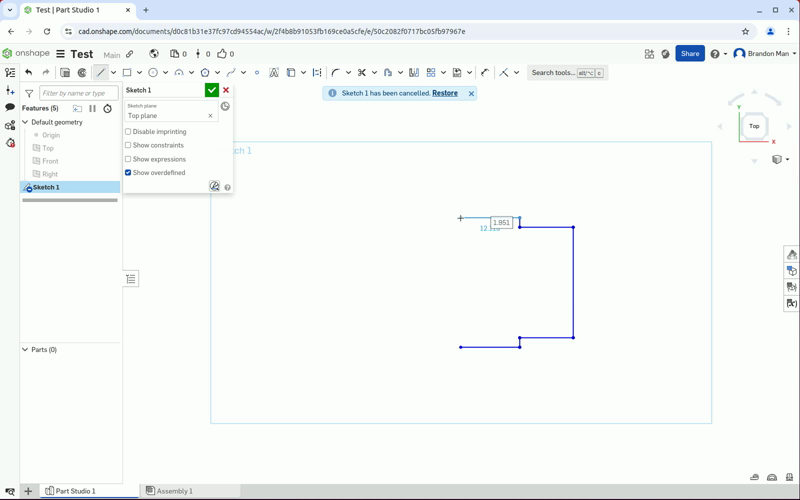
key_up(shift)
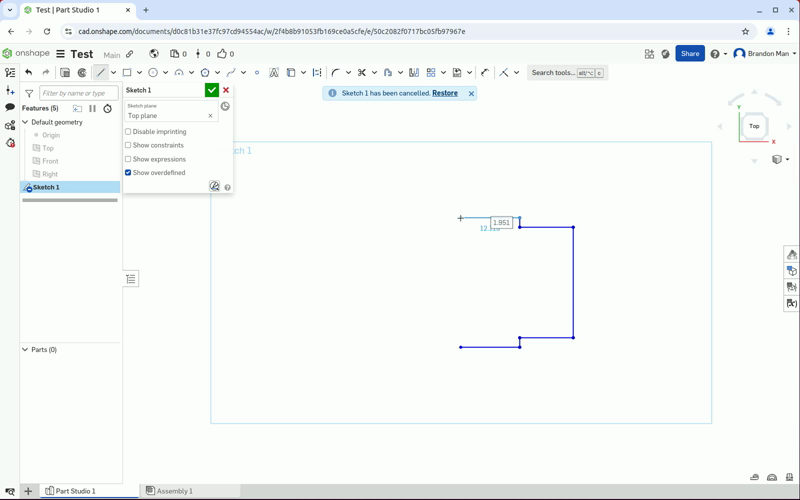
key_down(shift)
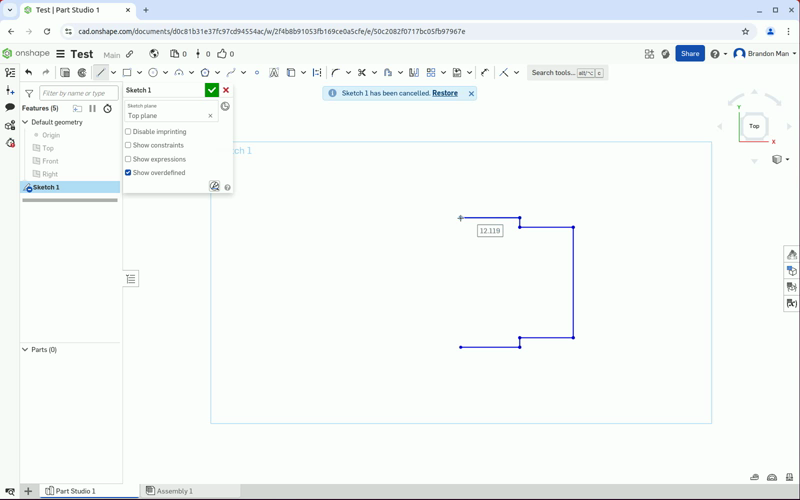
mouse_move(460, 347)
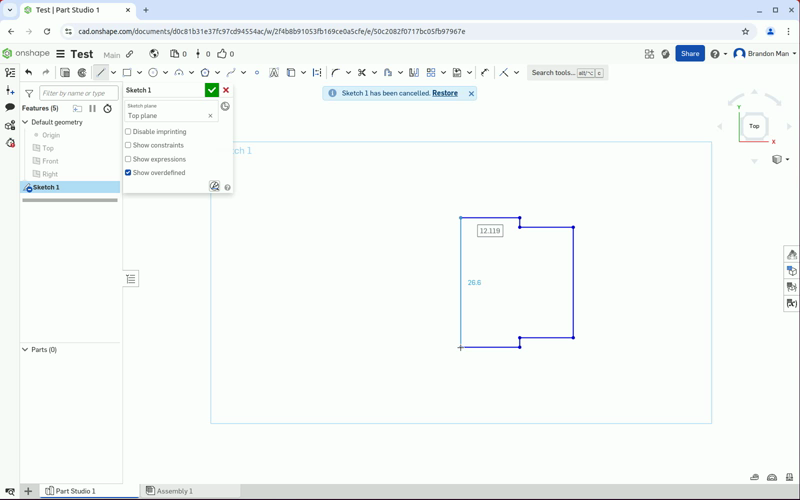
key_up(shift)
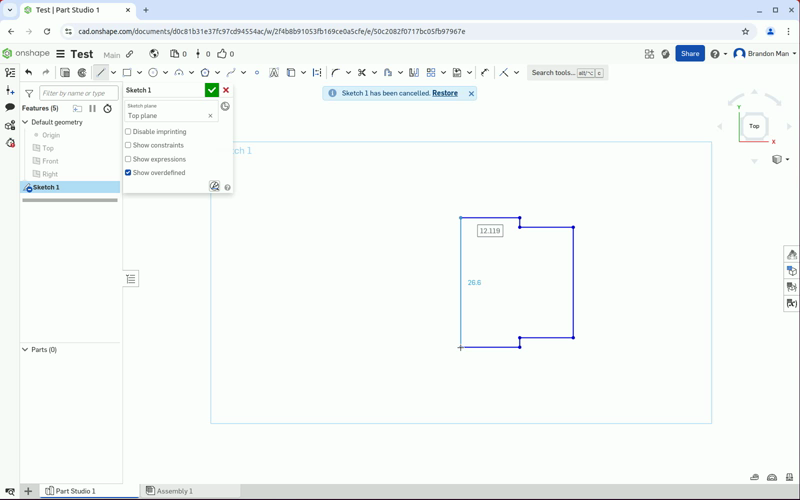
click(460, 347)
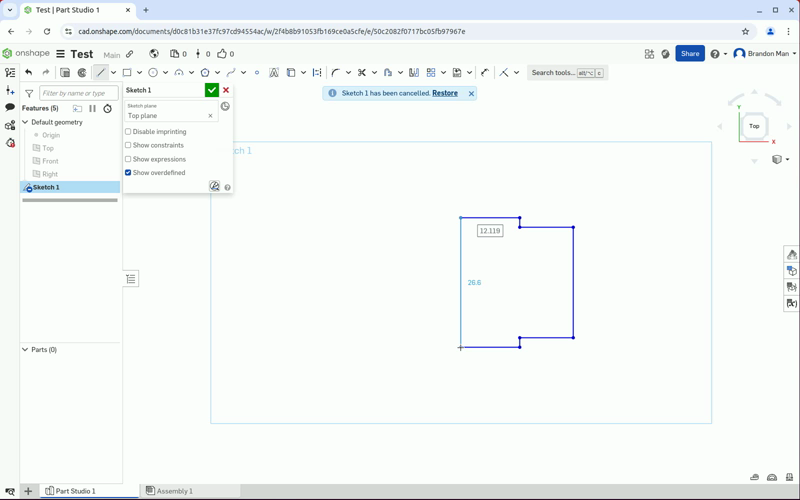
key(esc)
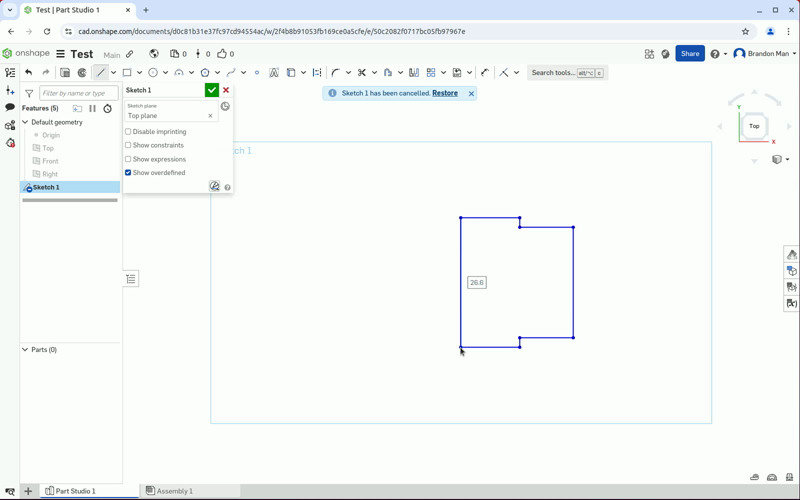
key(l)
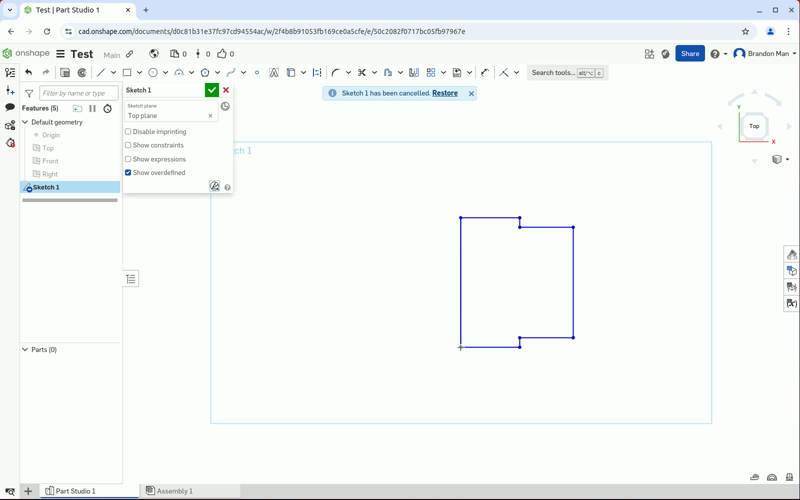
key_down(shift)
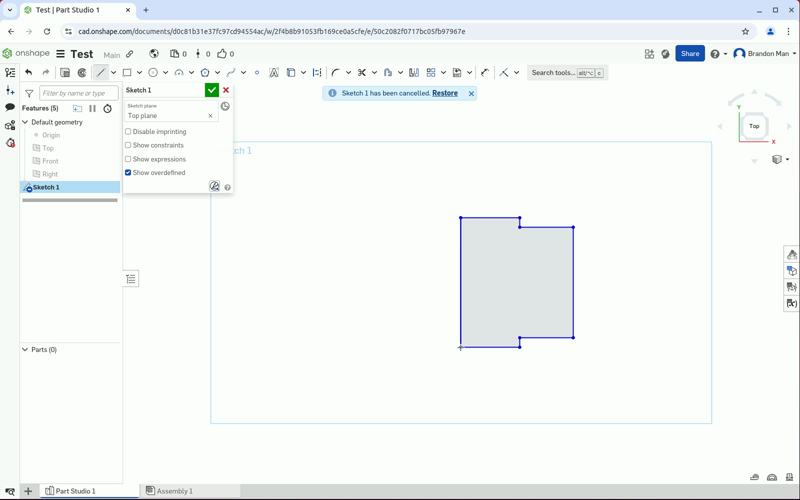
mouse_move(463, 344)
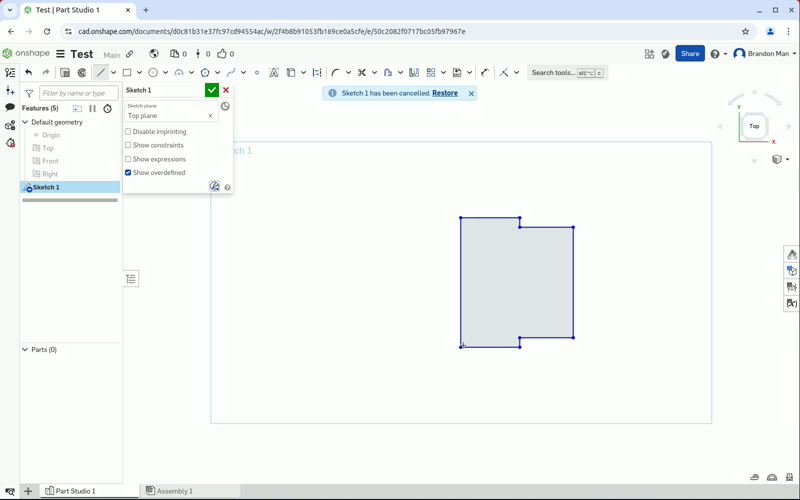
scroll(6)
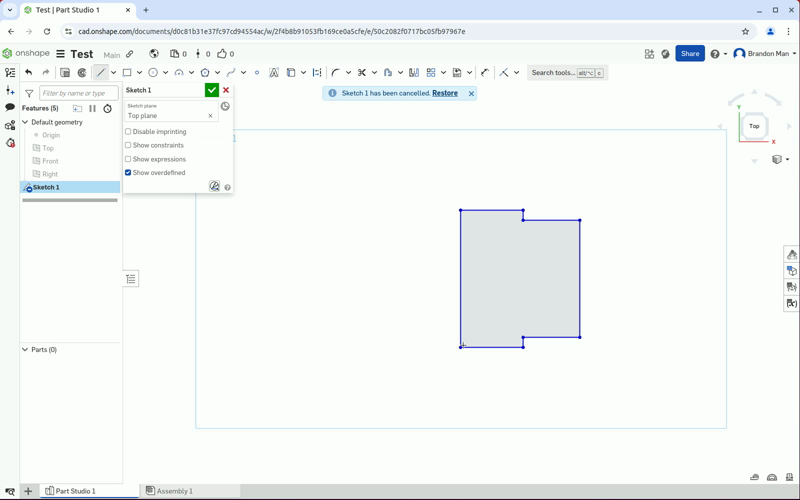
scroll(6)
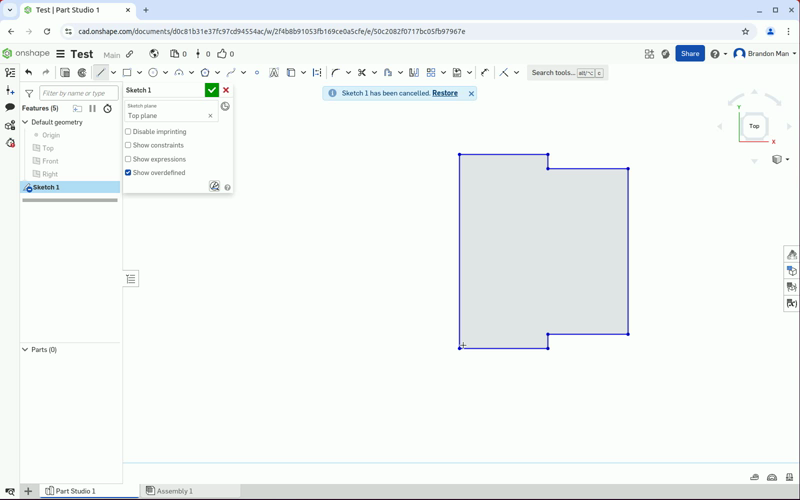
scroll(6)
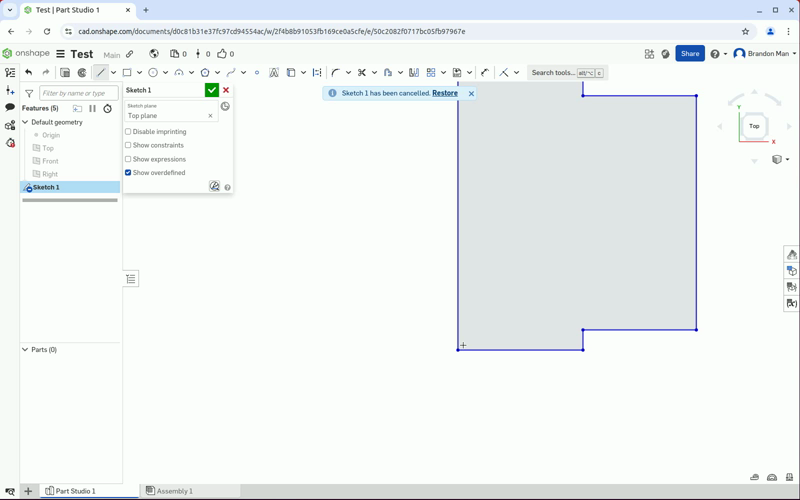
scroll(6)
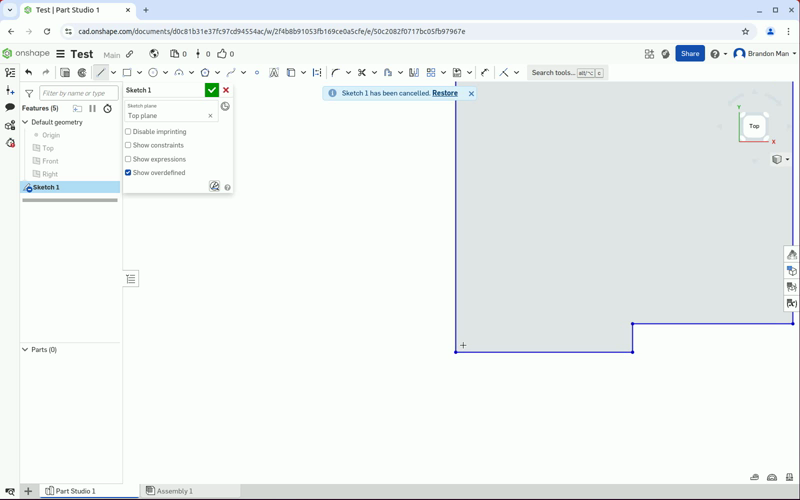
scroll(6)
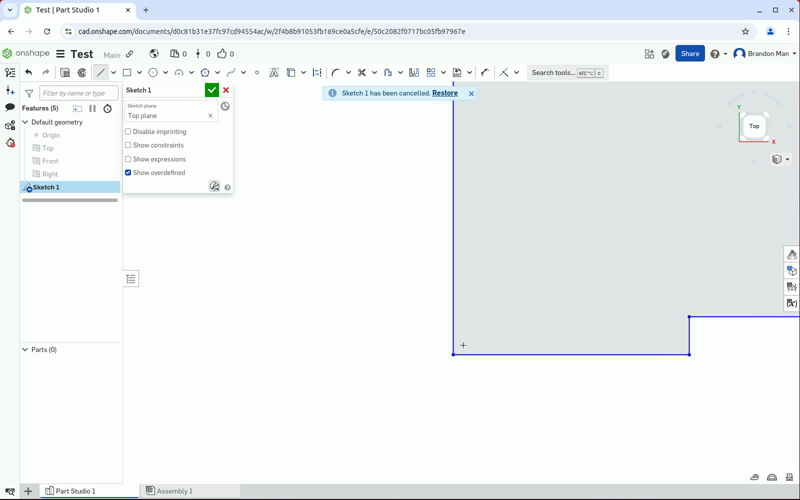
scroll(6)
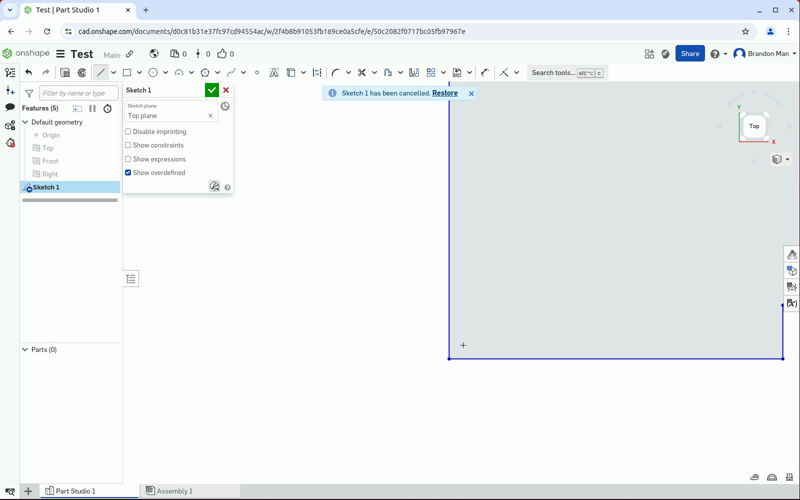
scroll(6)
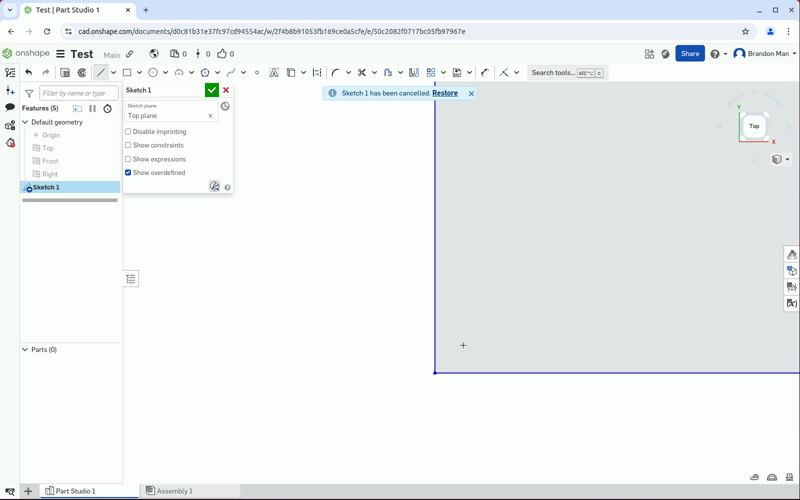
click(463, 344)
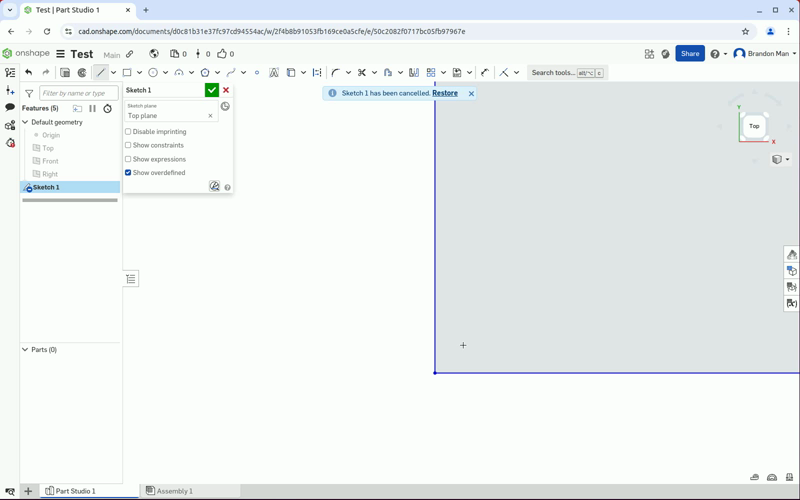
scroll(-6)
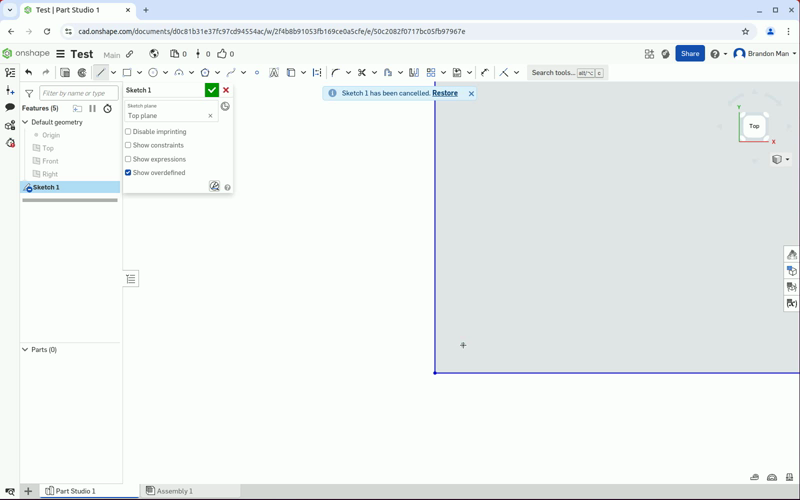
scroll(-6)
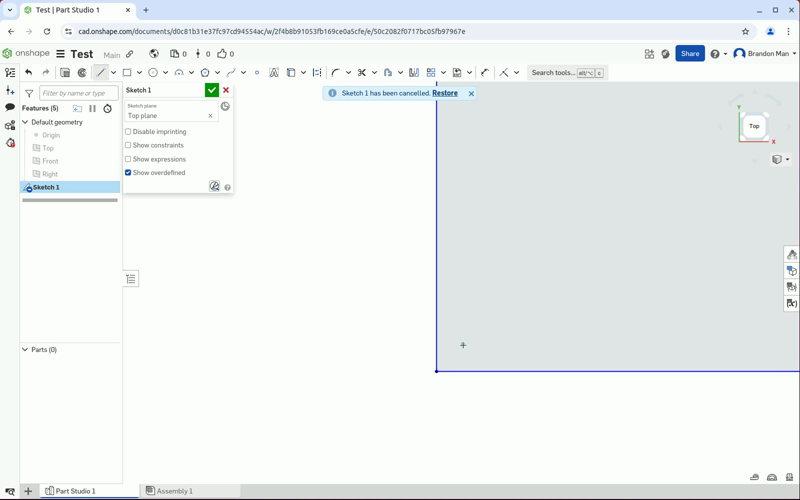
scroll(-6)
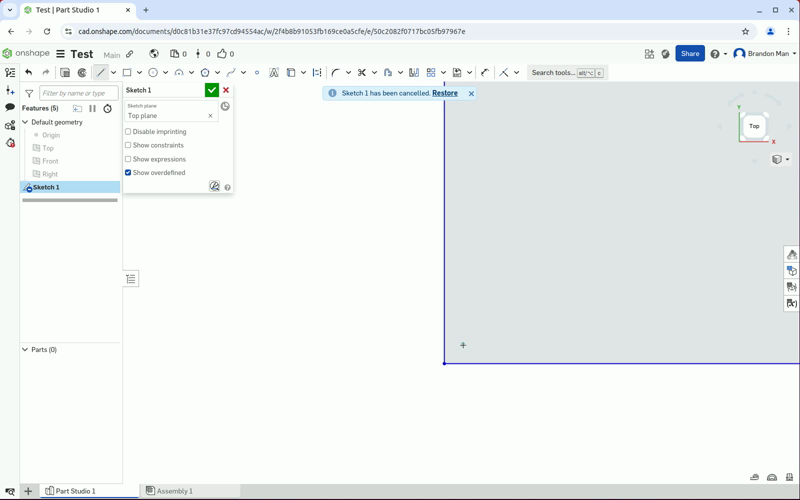
scroll(-6)
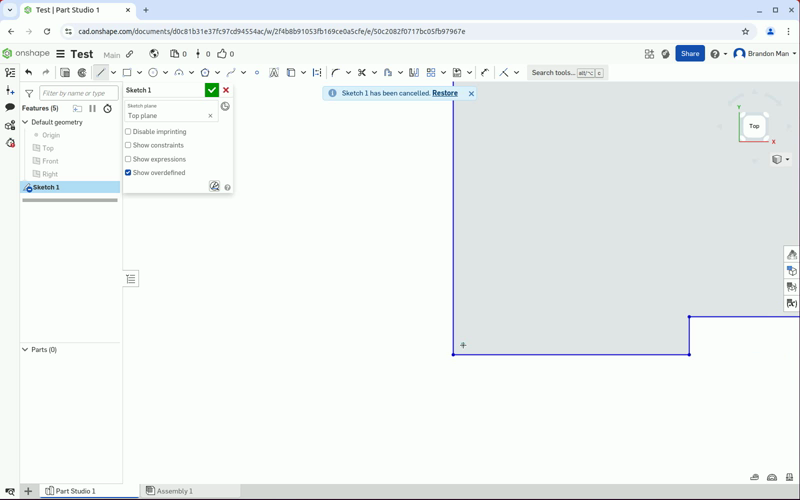
scroll(-6)
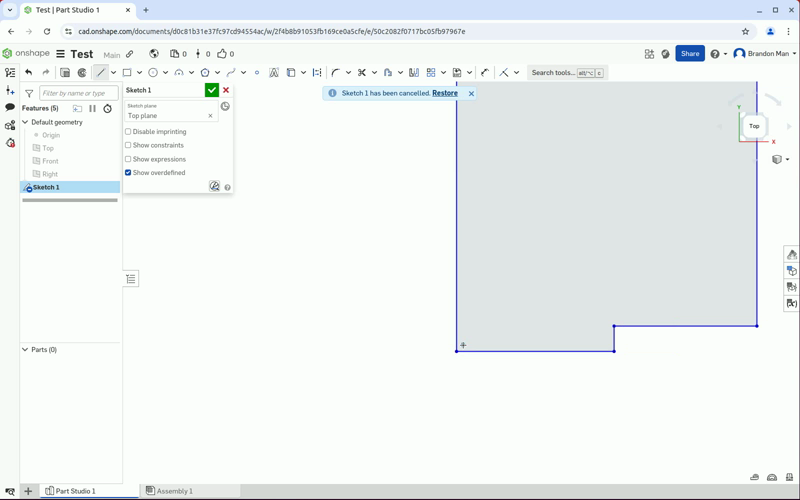
scroll(-6)
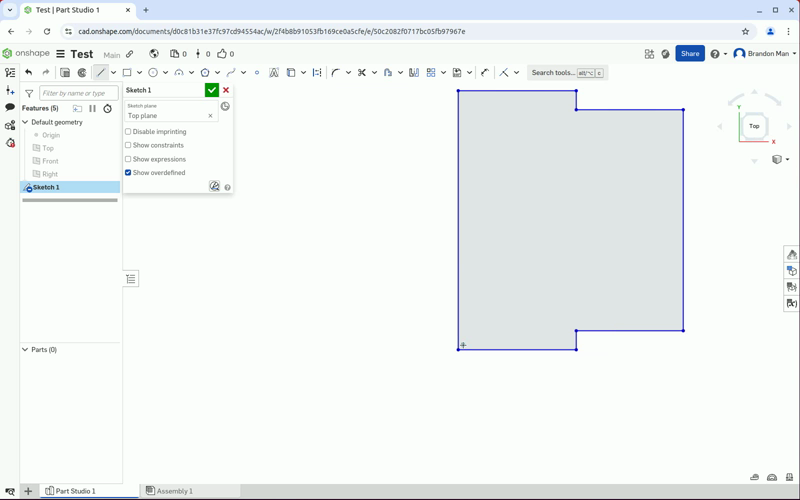
scroll(-6)
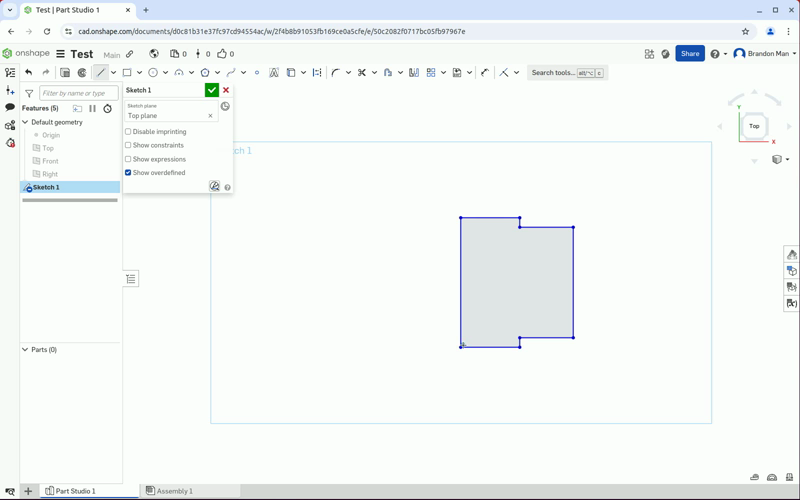
key_up(shift)
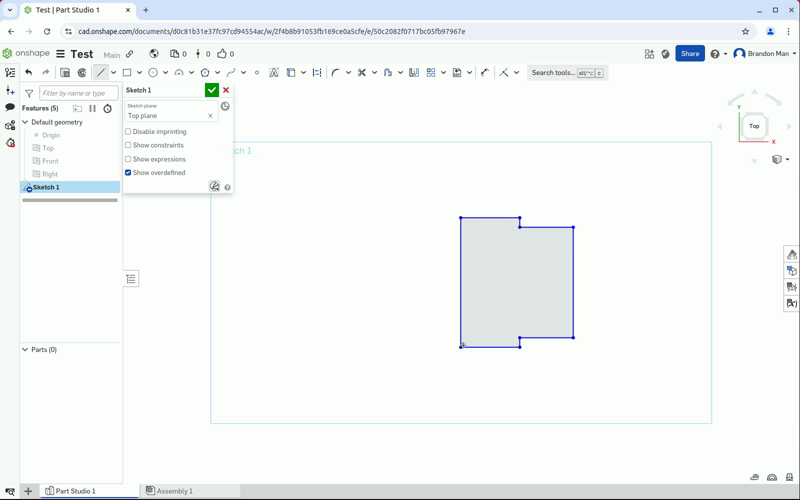
key_down(shift)
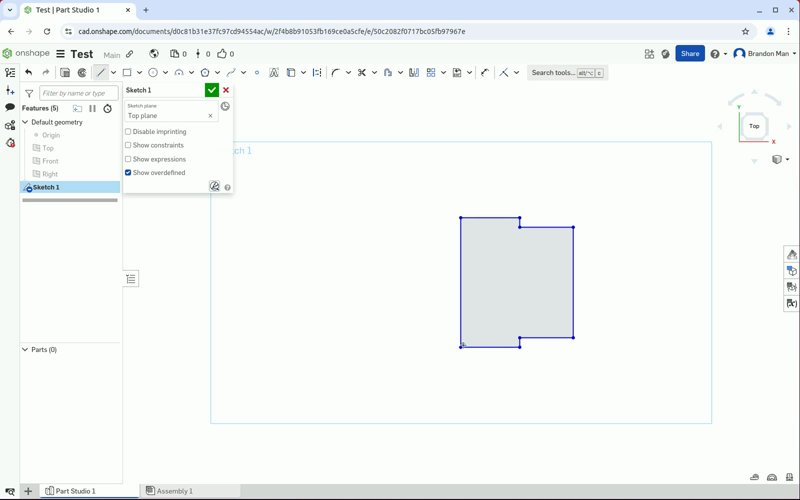
mouse_move(493, 344)
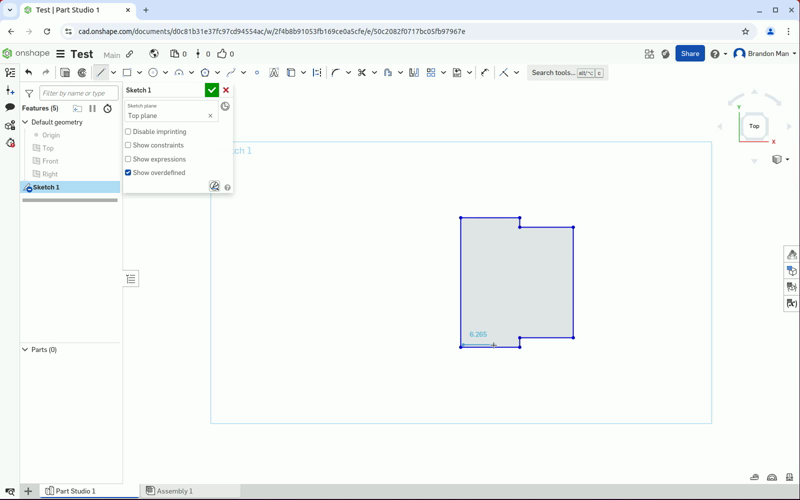
mouse_move(515, 344)
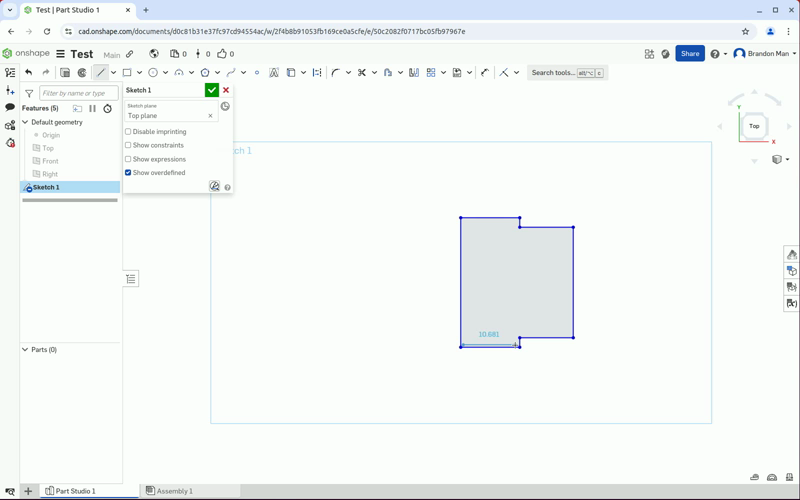
click(515, 344)
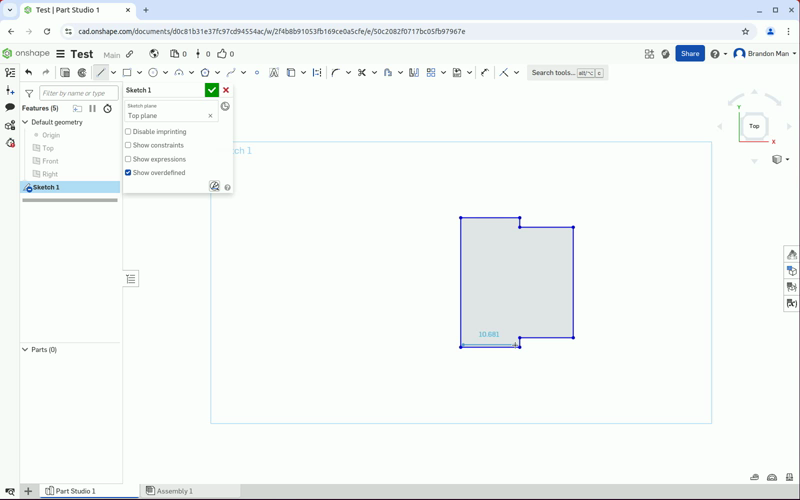
key_up(shift)
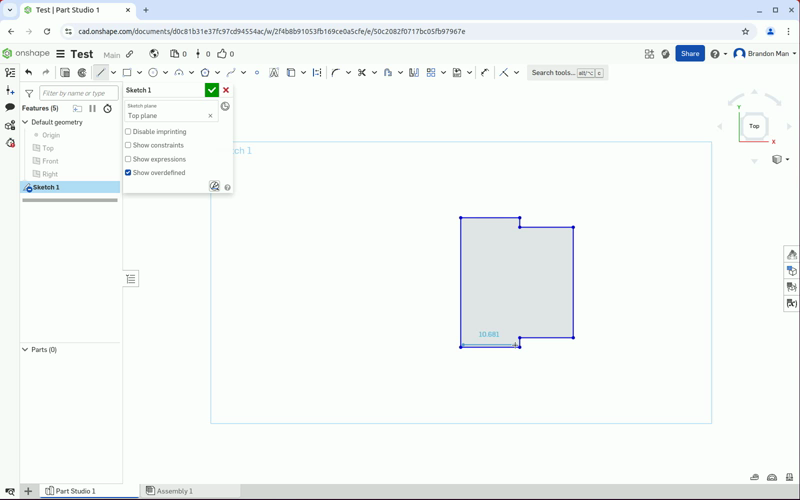
key_down(shift)
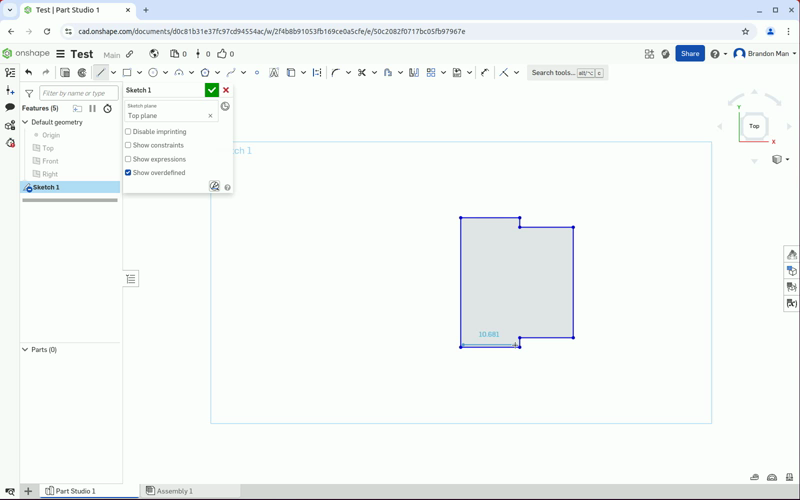
mouse_move(545, 344)
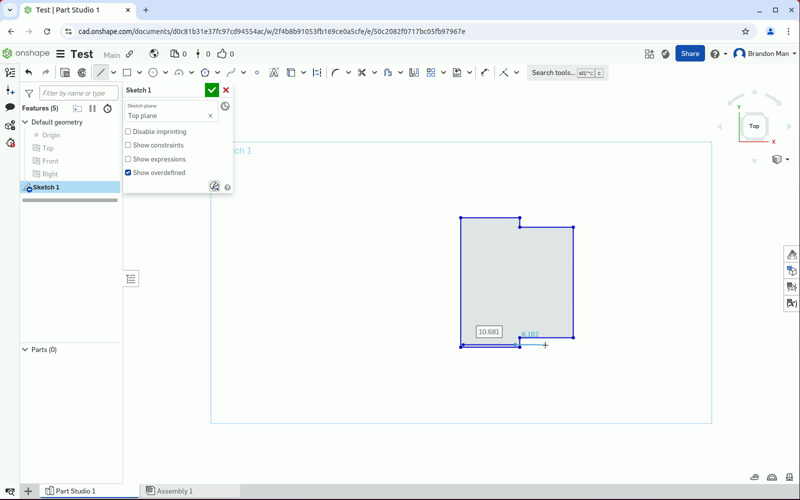
mouse_move(515, 335)
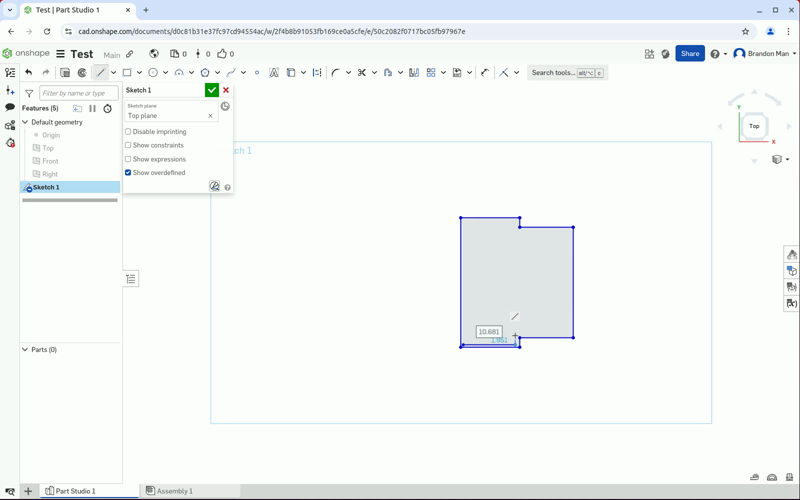
click(515, 335)
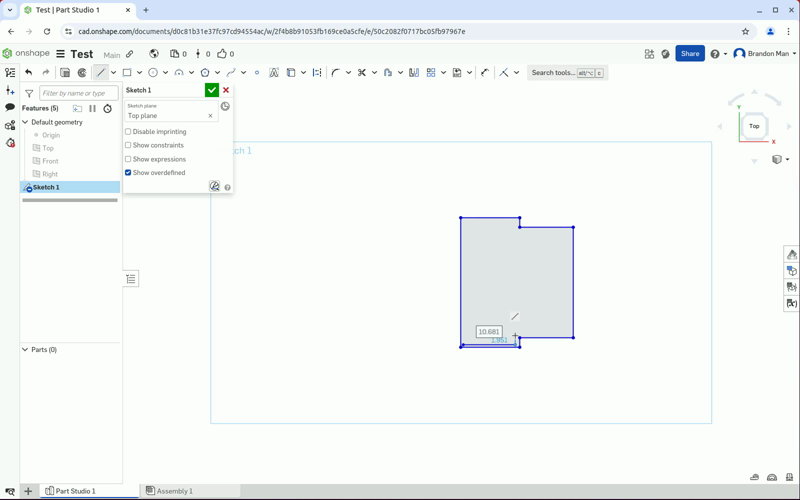
key_up(shift)
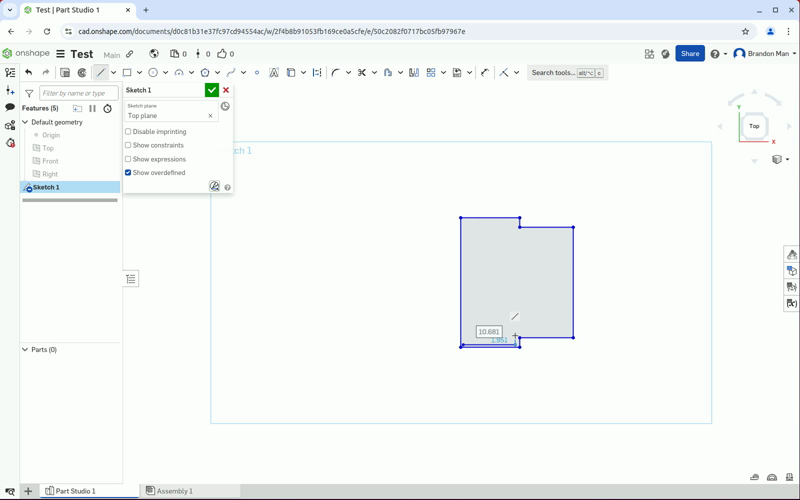
key_down(shift)
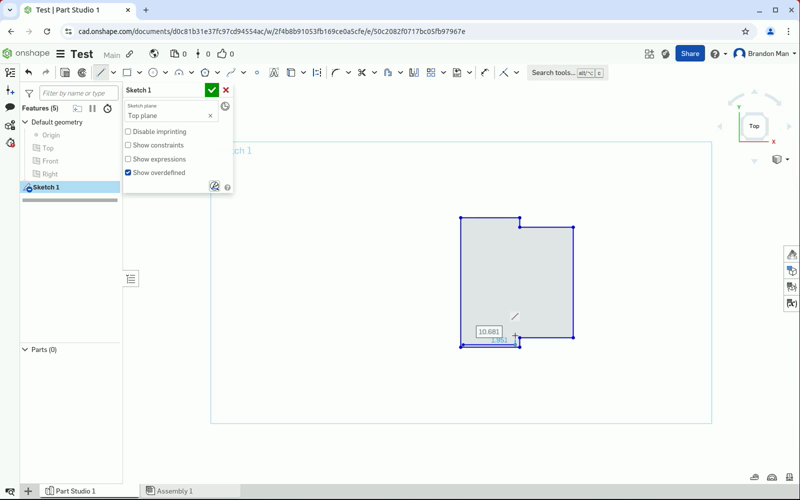
mouse_move(545, 335)
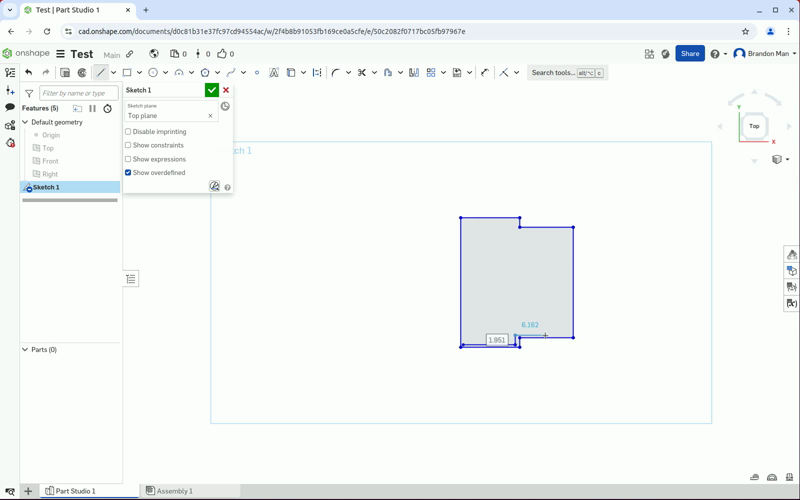
mouse_move(570, 335)
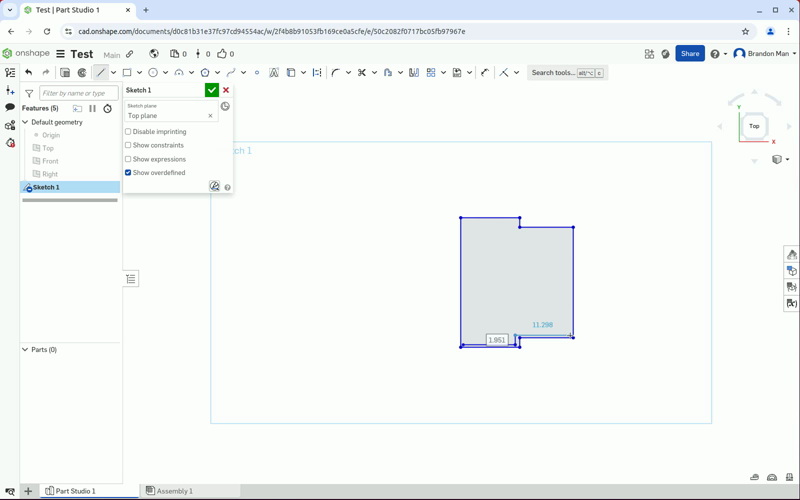
scroll(6)
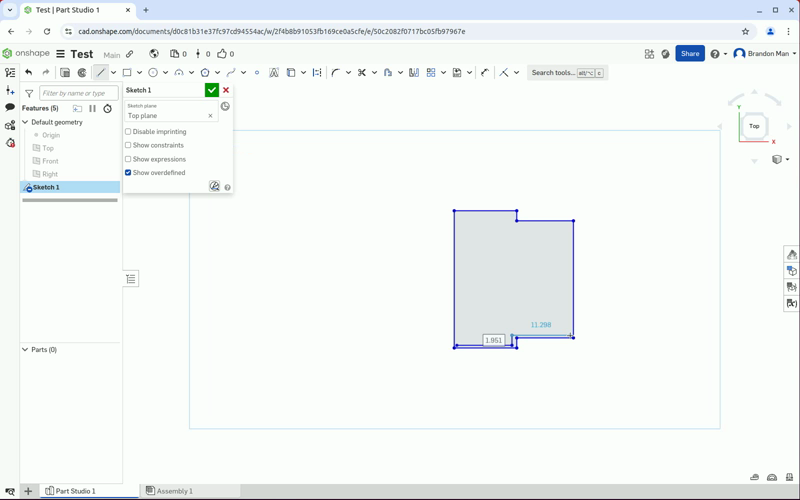
scroll(6)
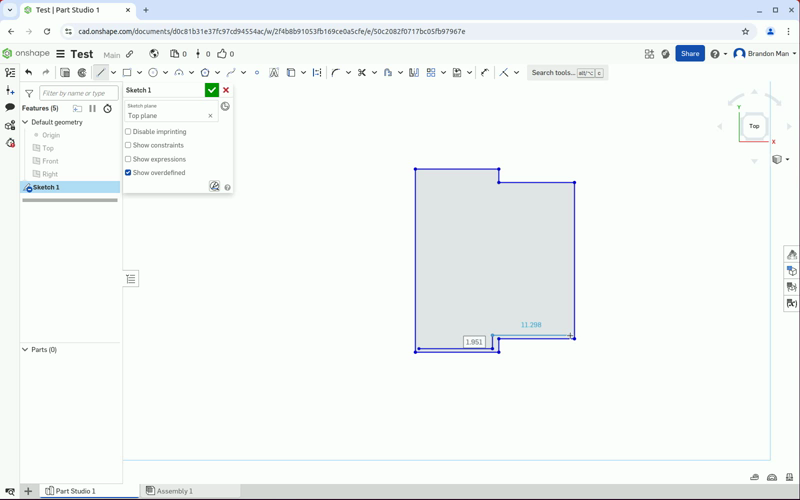
scroll(6)
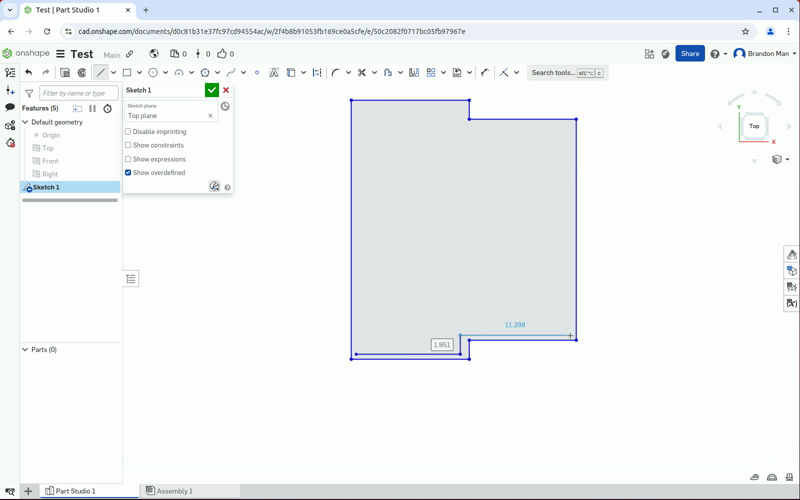
scroll(6)
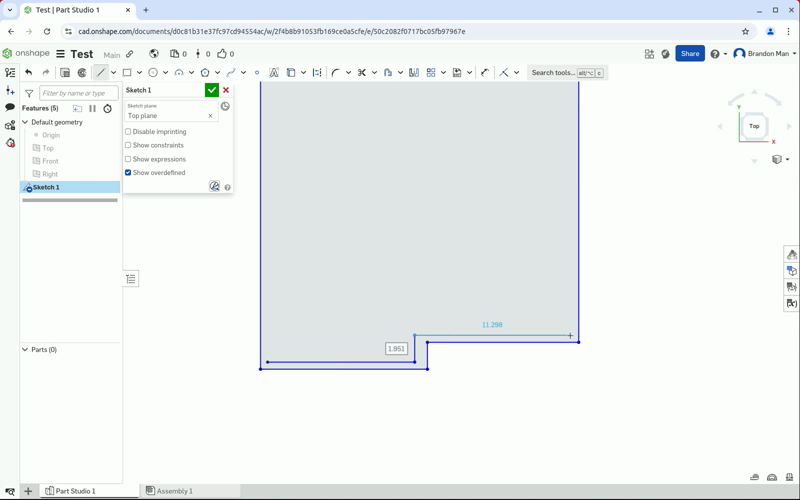
scroll(6)
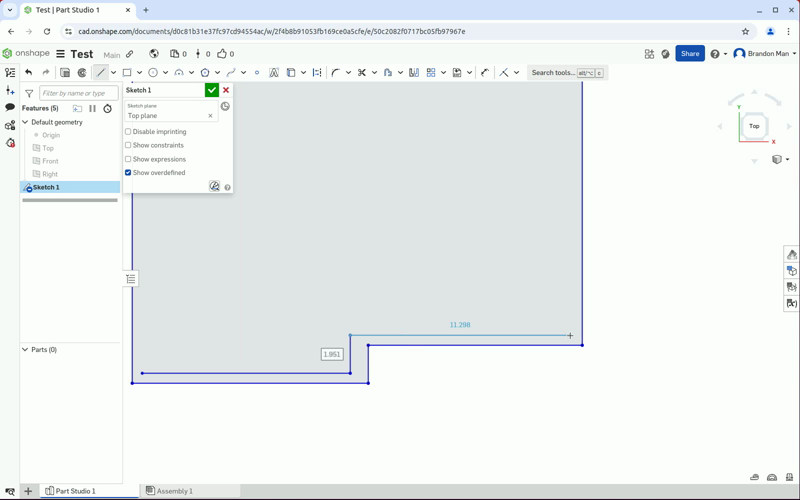
scroll(6)
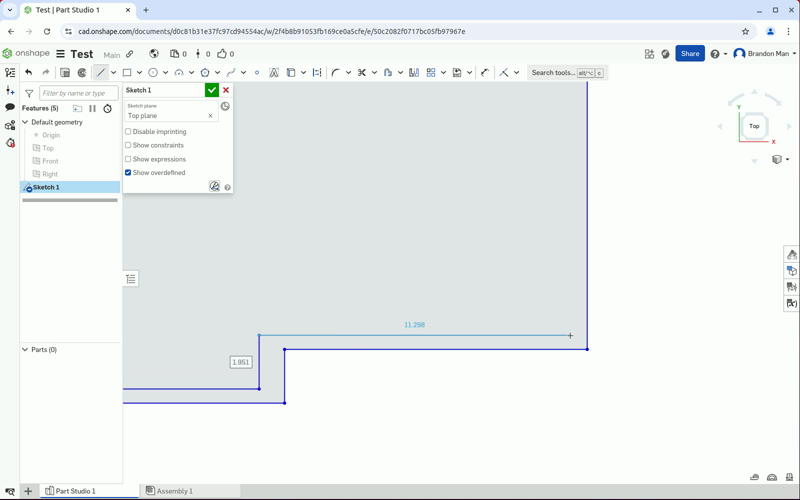
scroll(6)
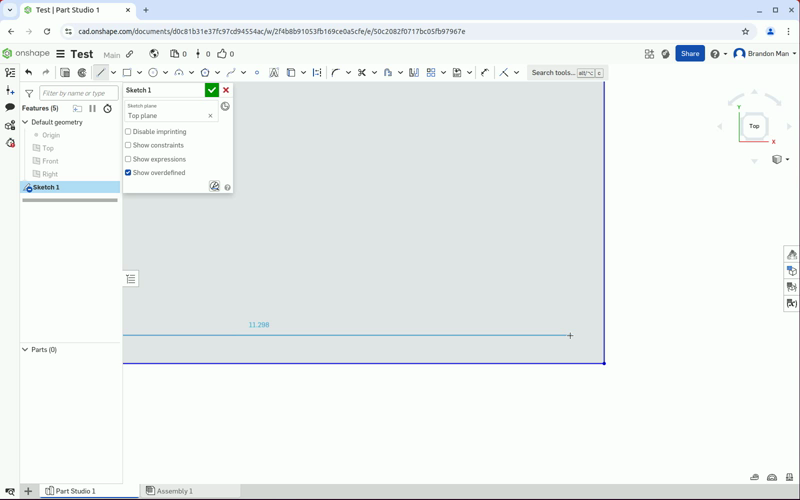
click(570, 335)
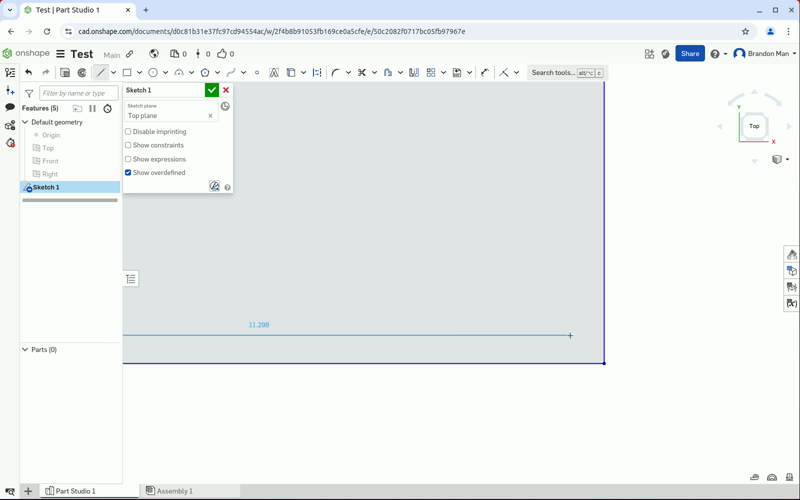
scroll(-6)
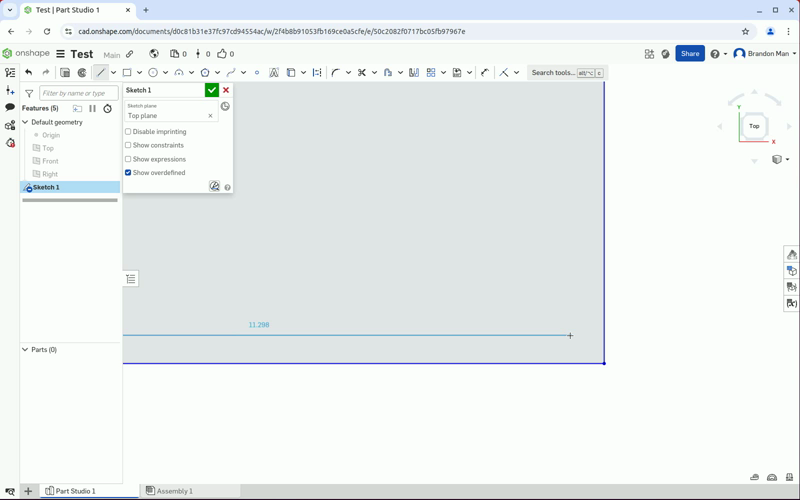
scroll(-6)
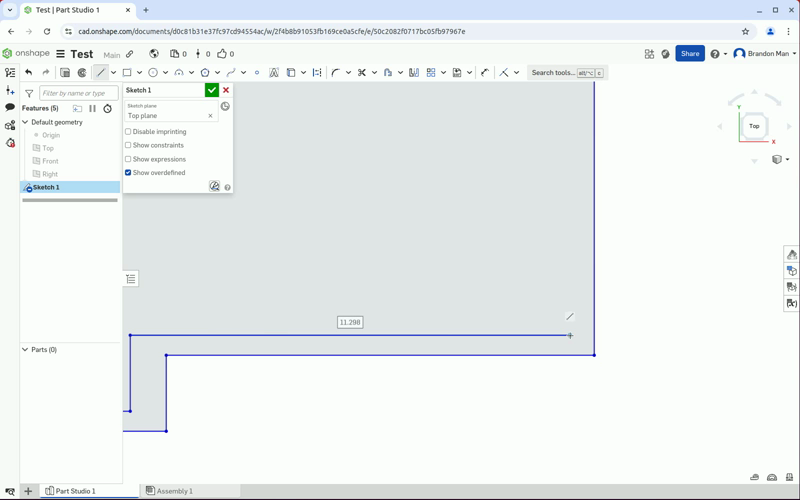
scroll(-6)
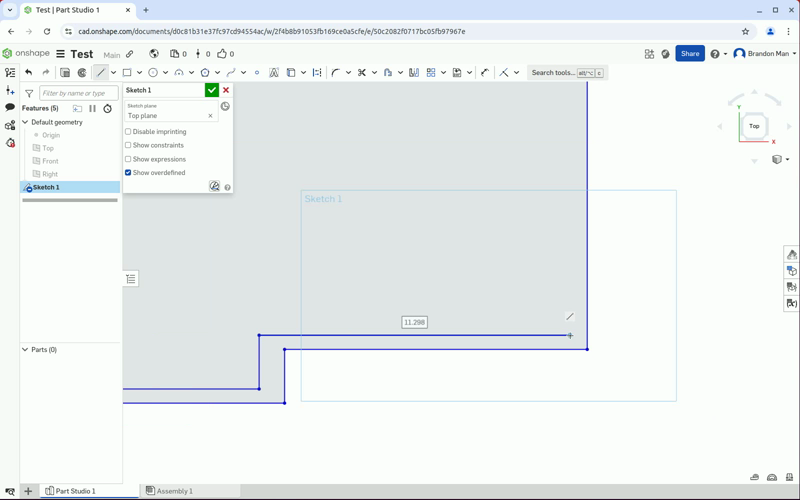
scroll(-6)
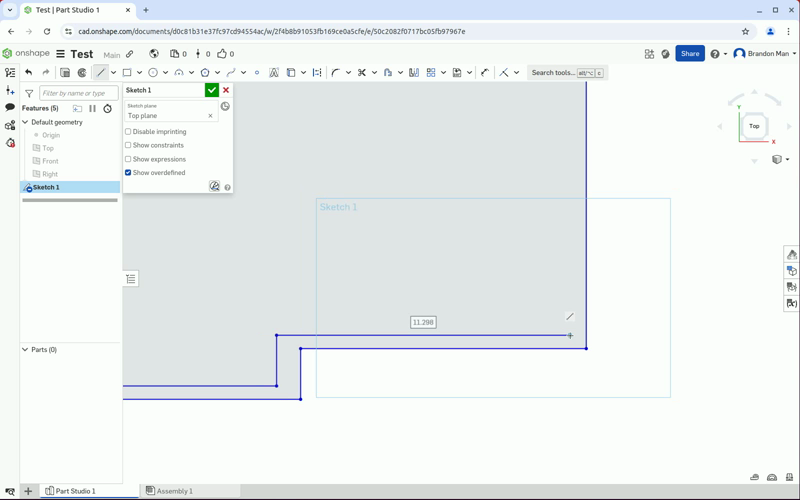
scroll(-6)
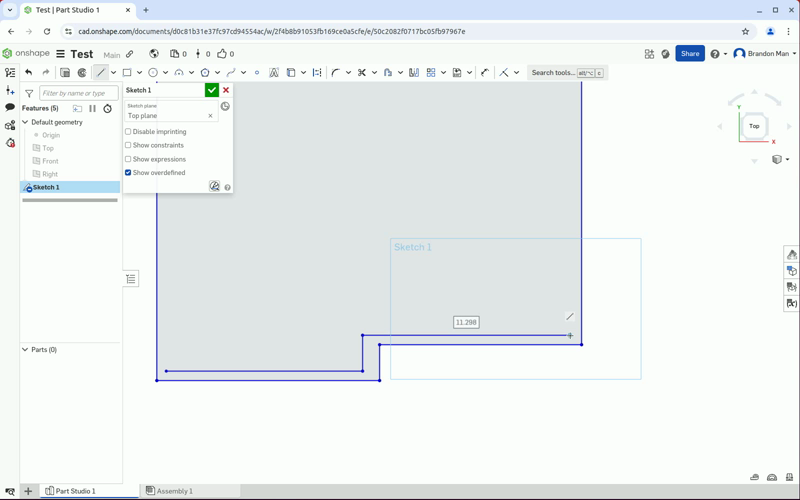
scroll(-6)
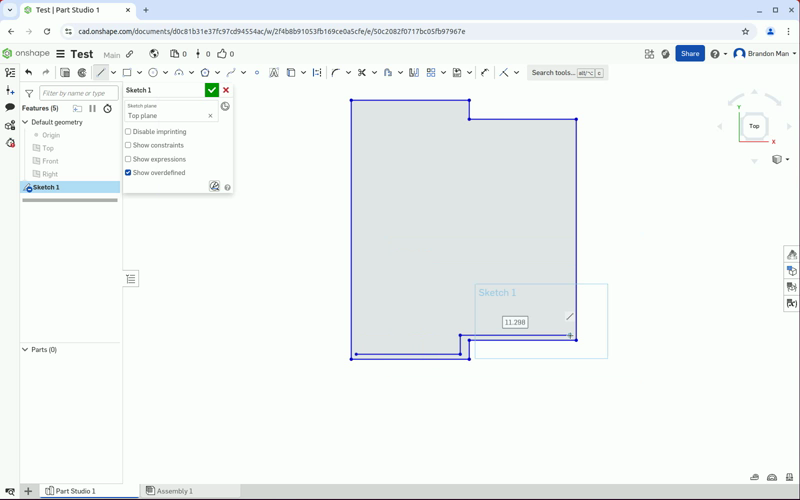
scroll(-6)
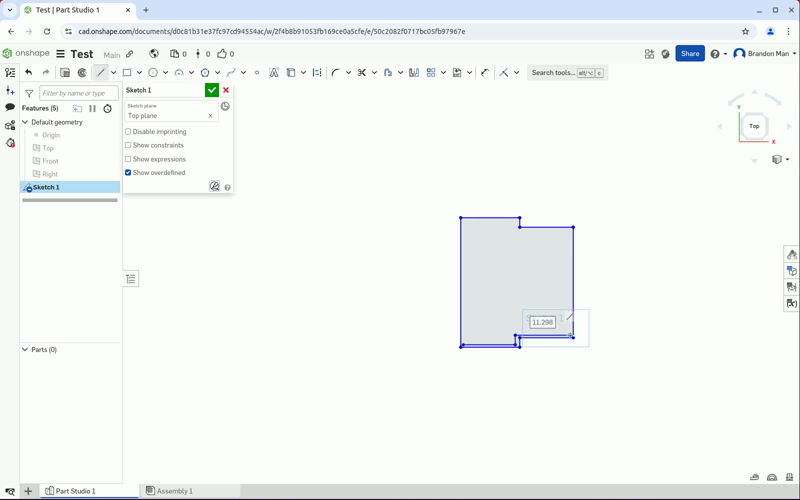
key_up(shift)
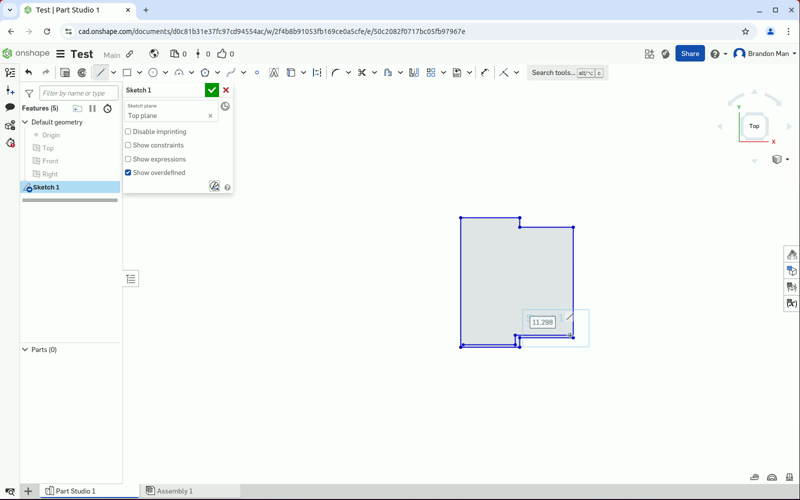
key_down(shift)
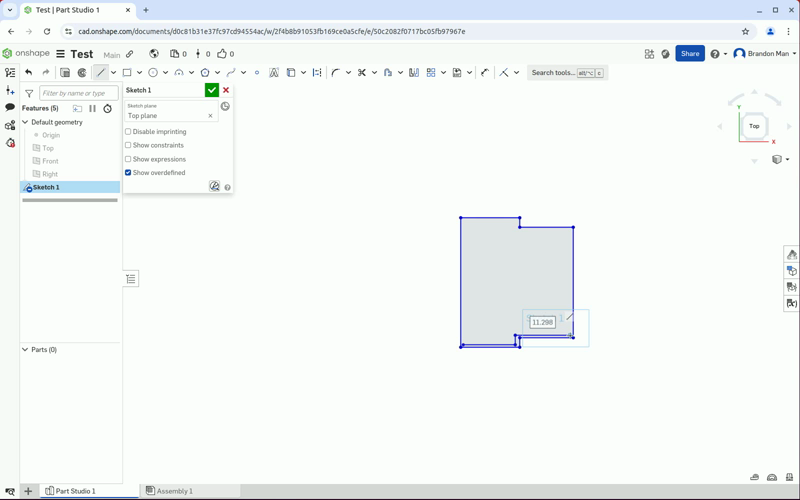
mouse_move(570, 229)
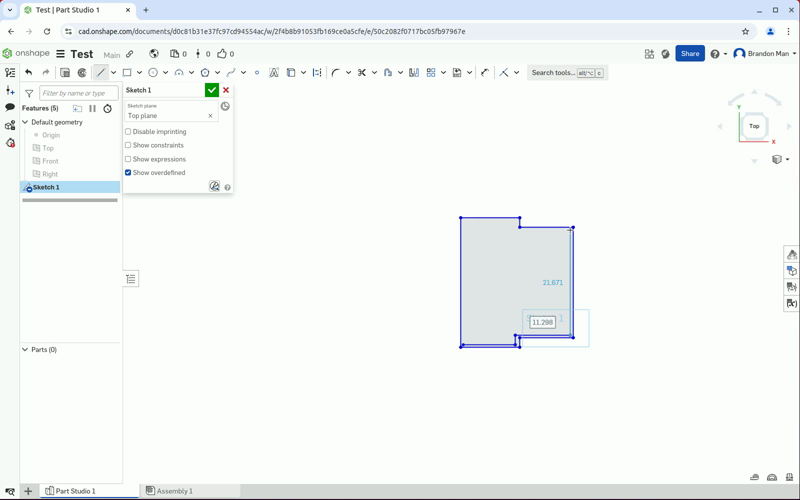
scroll(6)
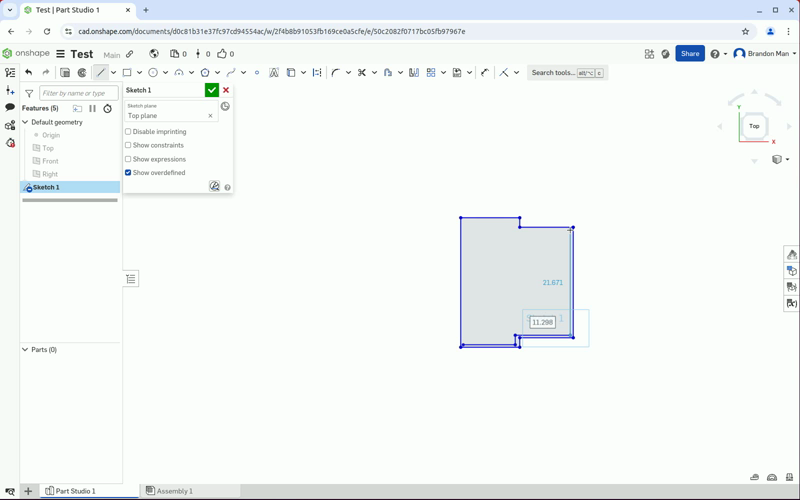
scroll(6)
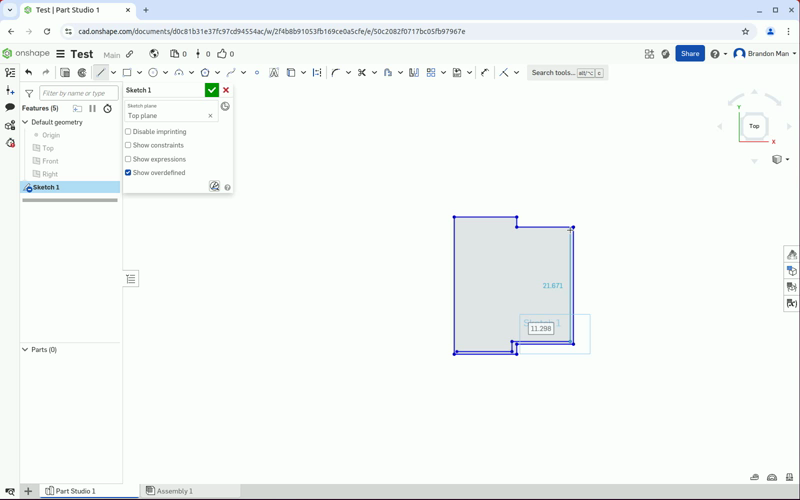
scroll(6)
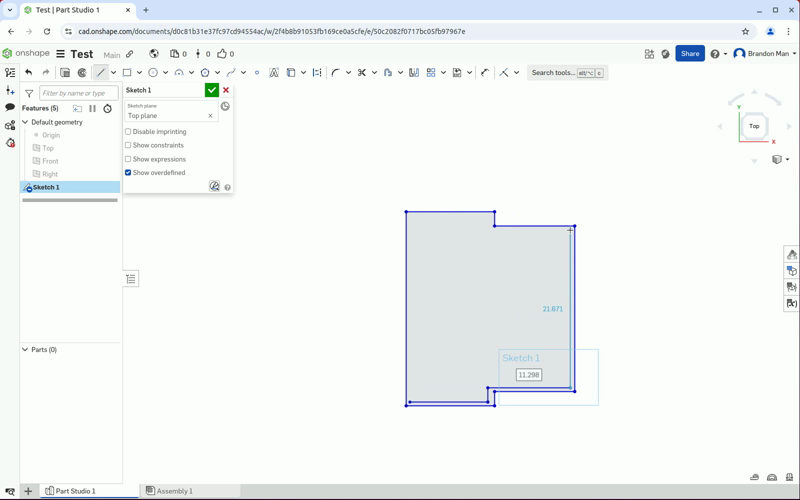
scroll(6)
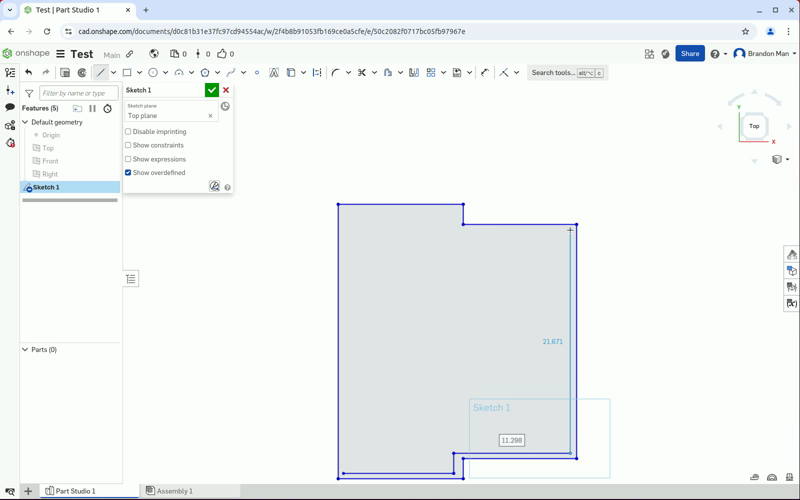
scroll(6)
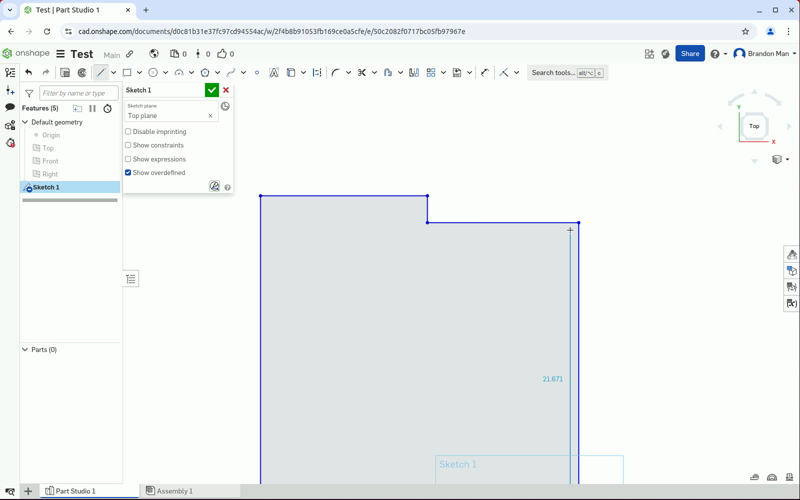
scroll(6)
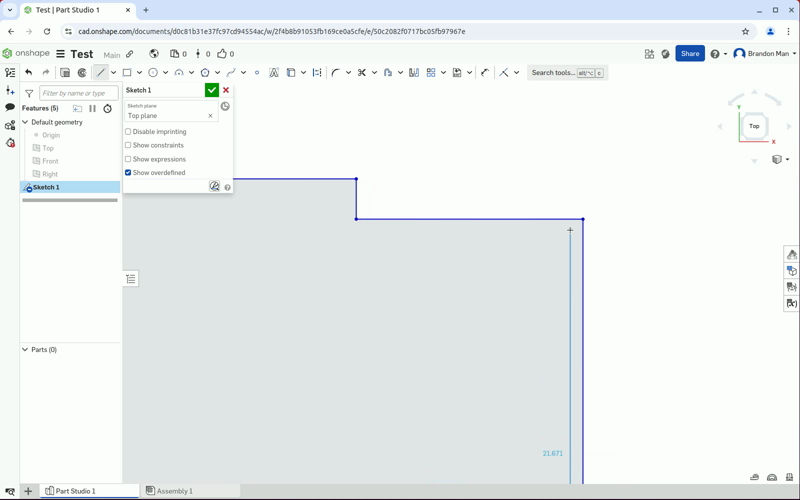
scroll(6)
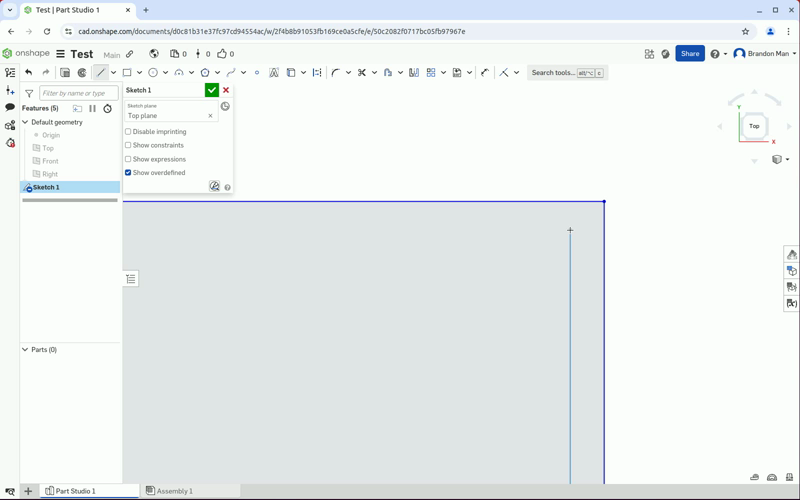
click(570, 229)
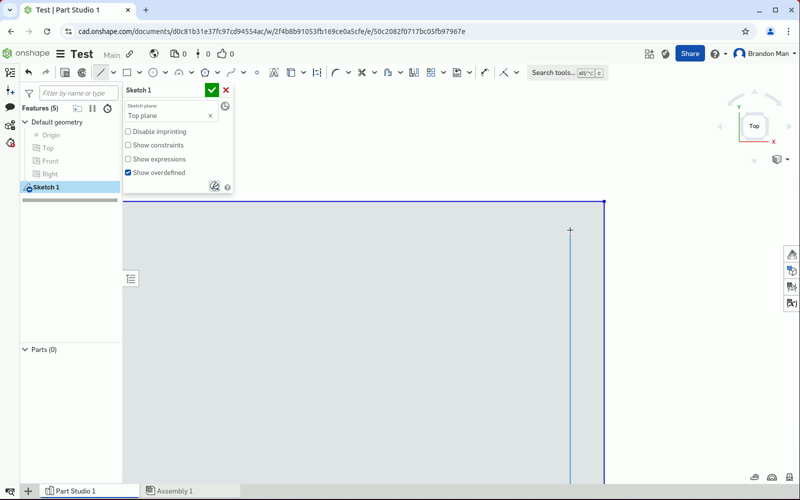
scroll(-6)
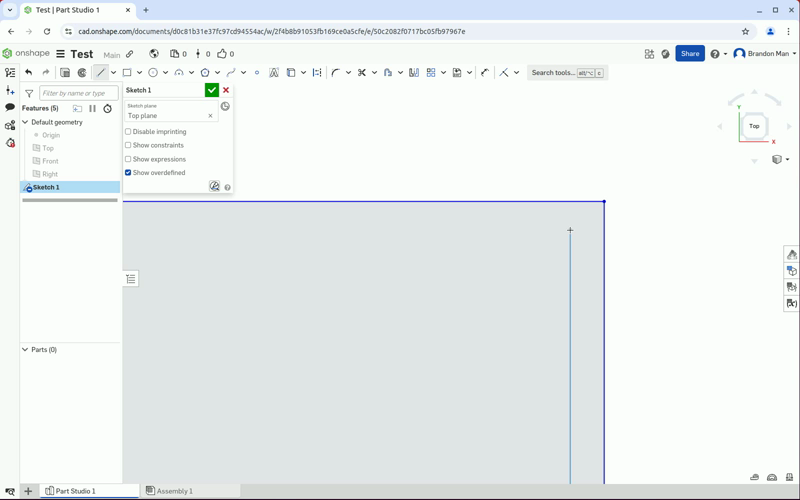
scroll(-6)
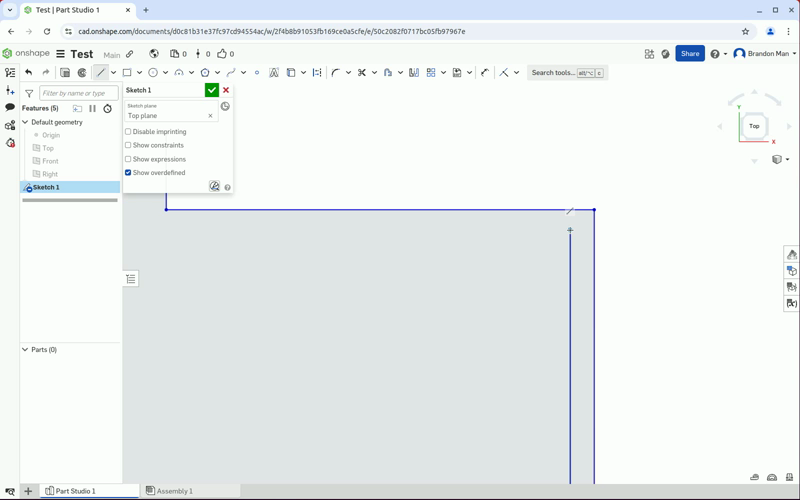
scroll(-6)
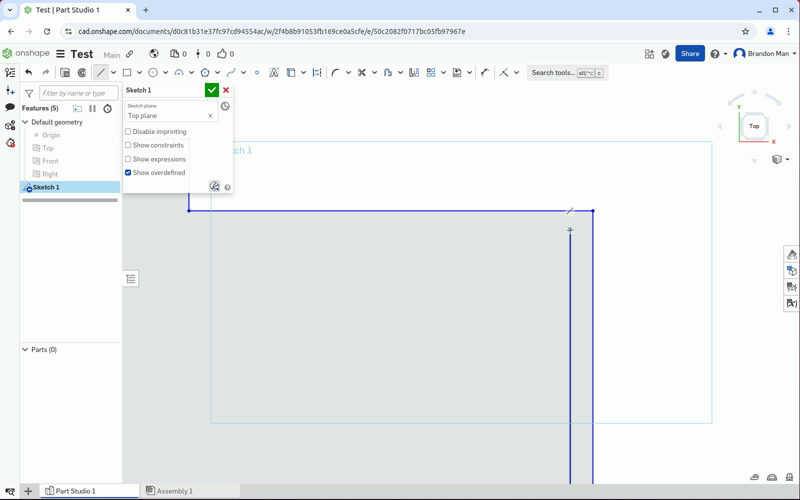
scroll(-6)
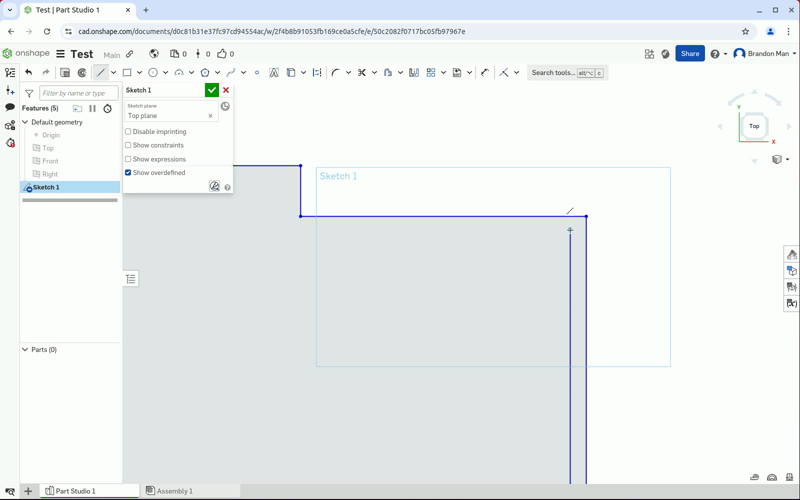
scroll(-6)
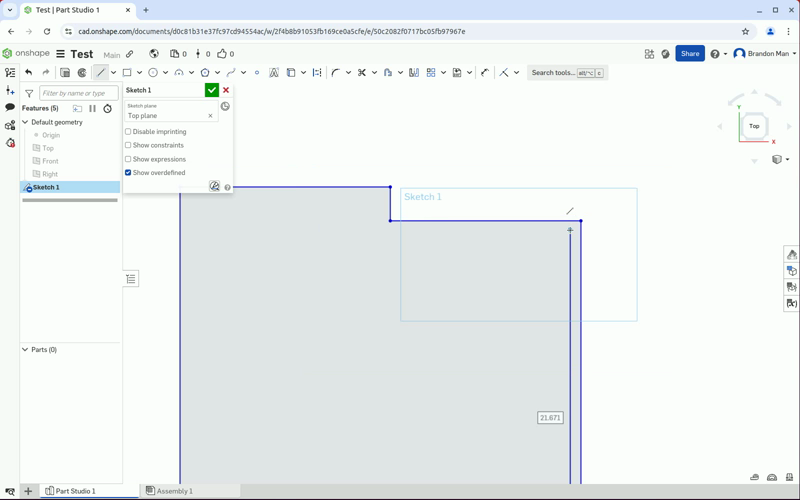
scroll(-6)
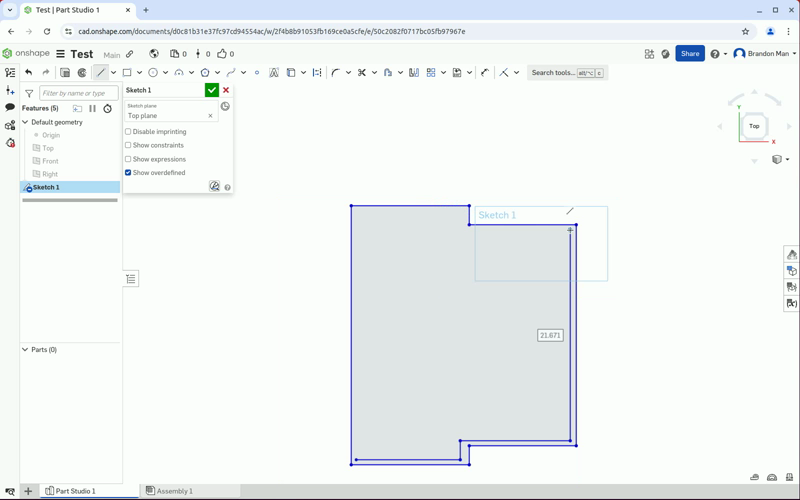
scroll(-6)
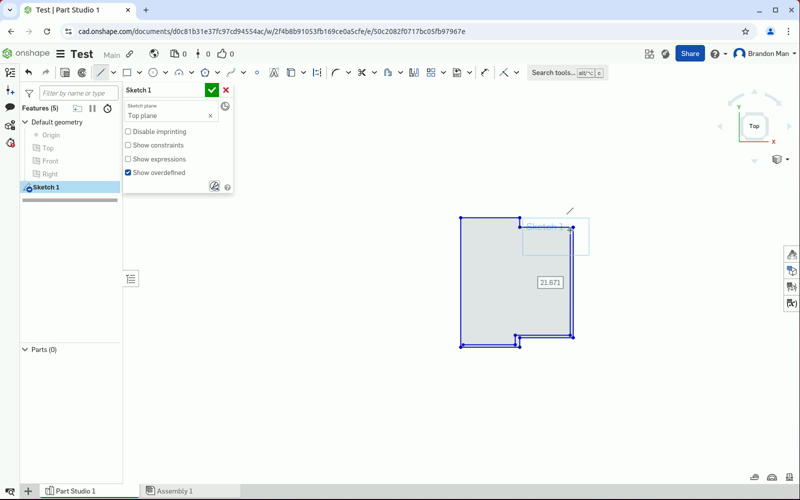
key_up(shift)
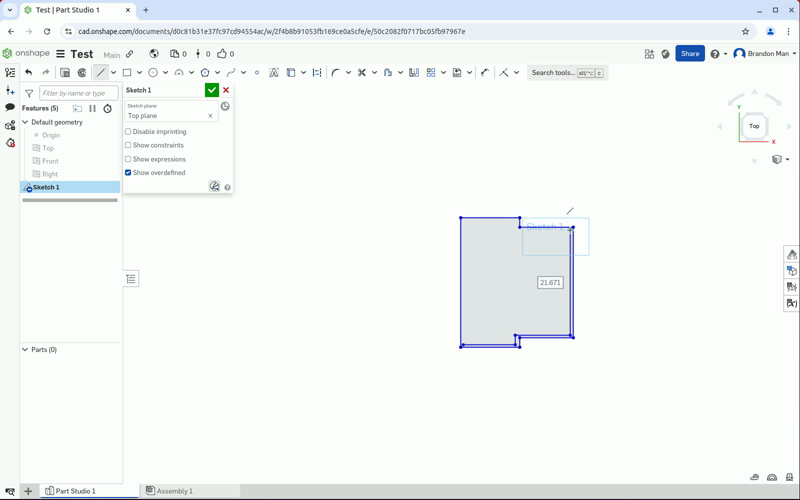
key_down(shift)
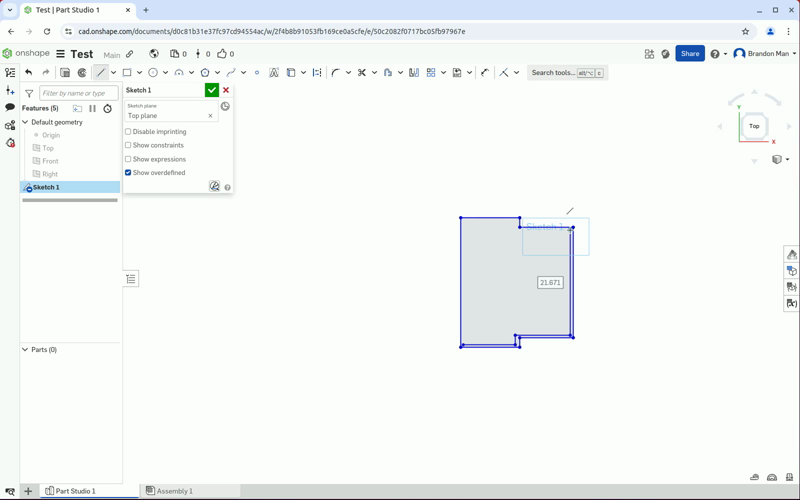
mouse_move(589, 229)
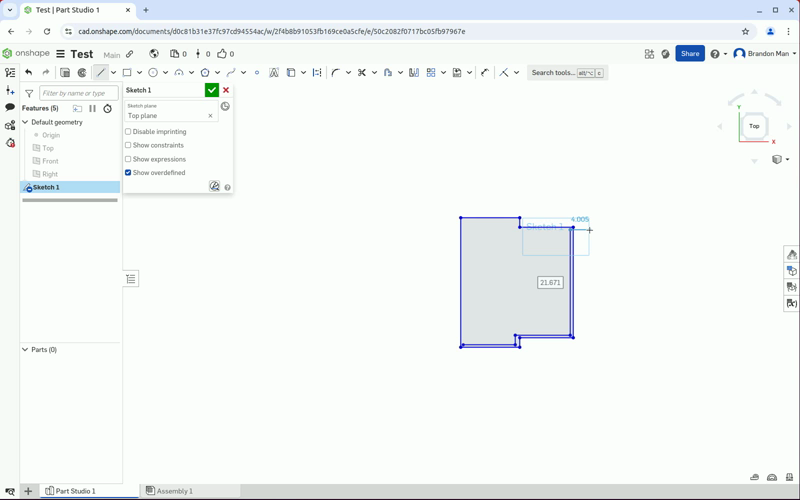
mouse_move(515, 229)
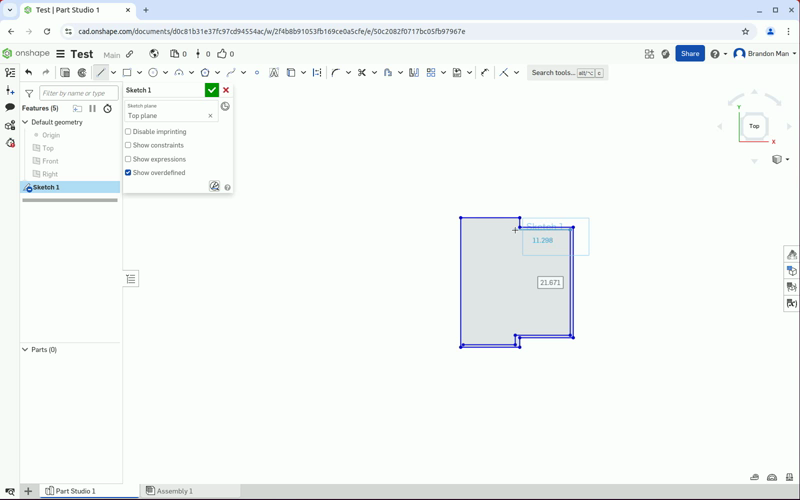
click(515, 229)
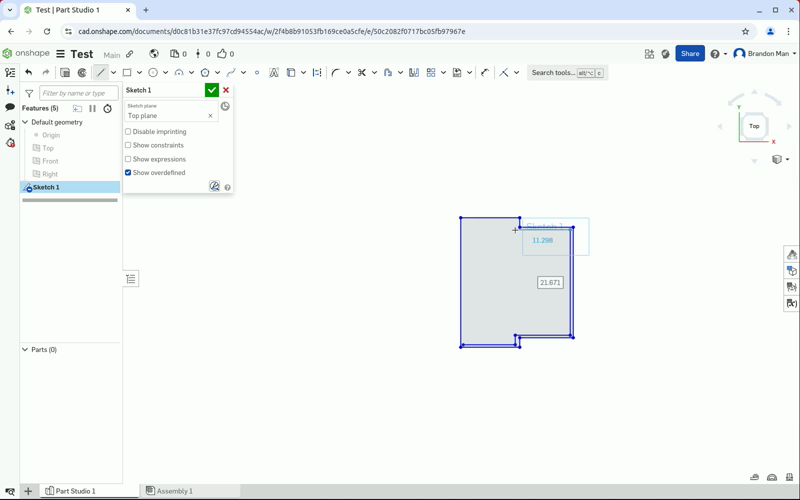
key_up(shift)
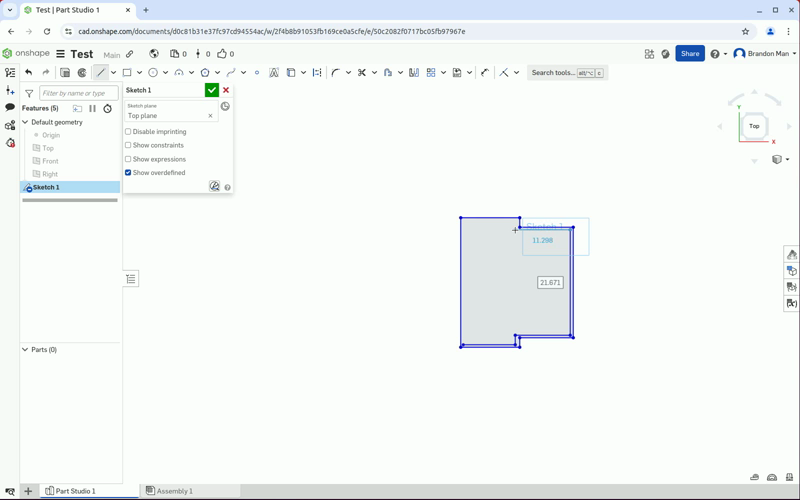
key_down(shift)
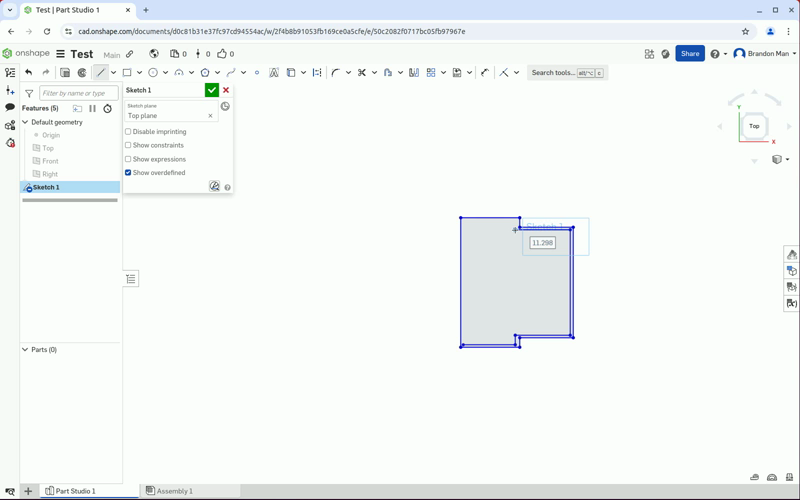
mouse_move(545, 229)
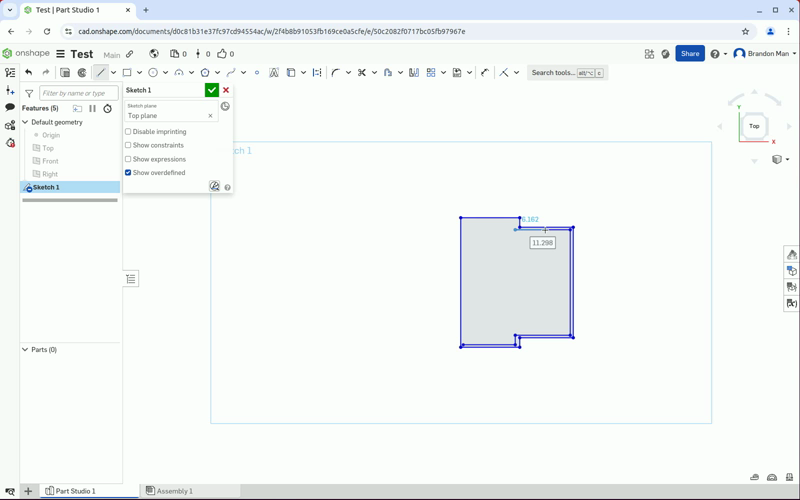
mouse_move(515, 220)
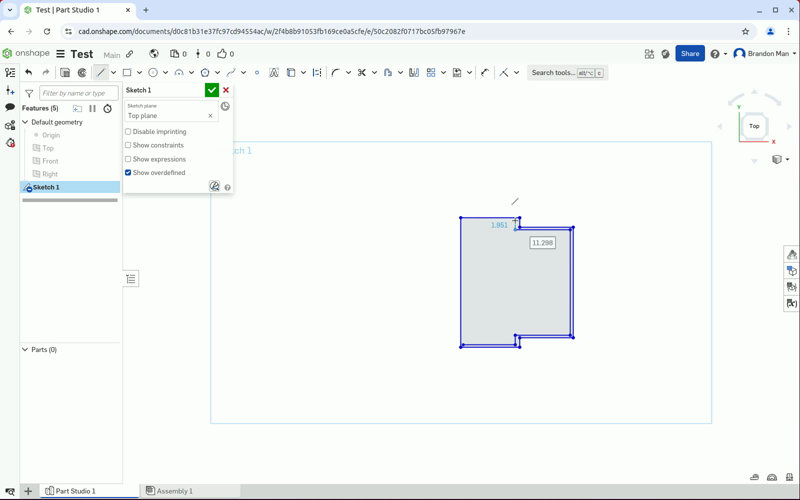
click(515, 220)
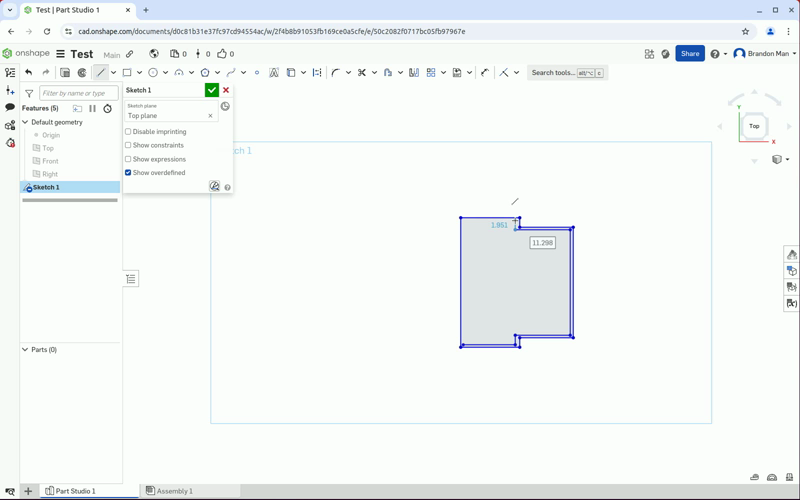
key_up(shift)
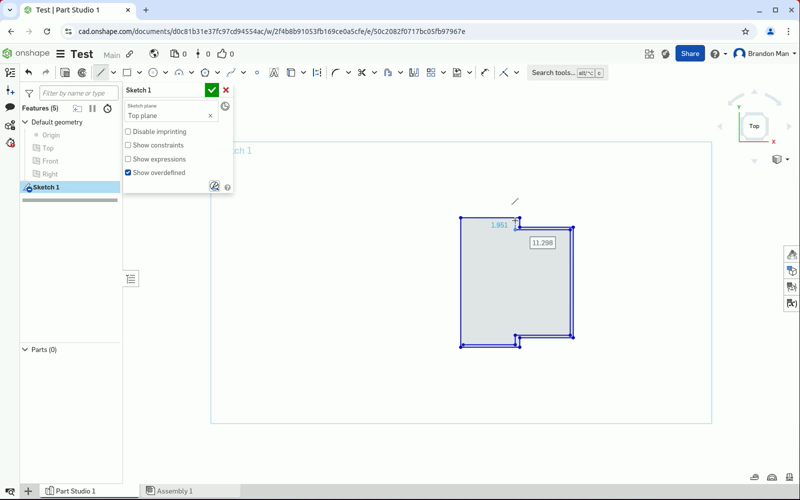
key_down(shift)
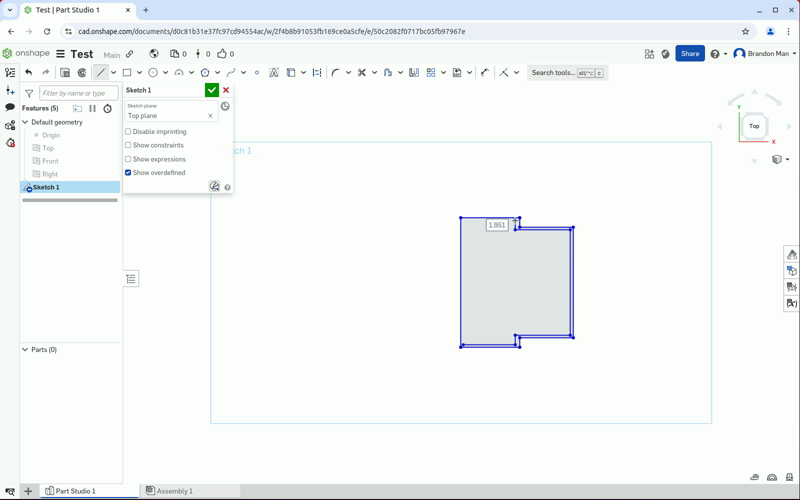
mouse_move(545, 220)
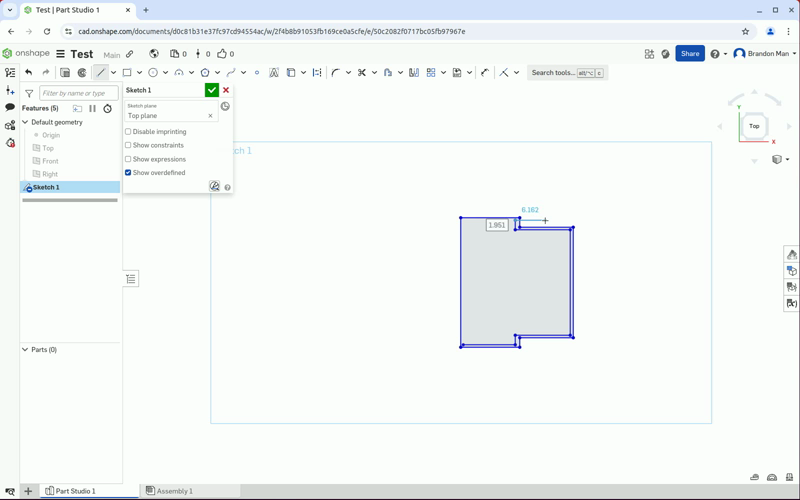
mouse_move(463, 220)
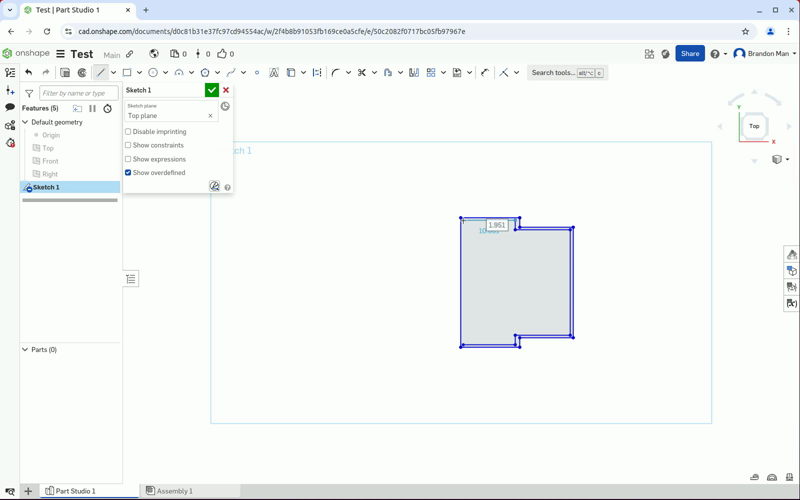
scroll(6)
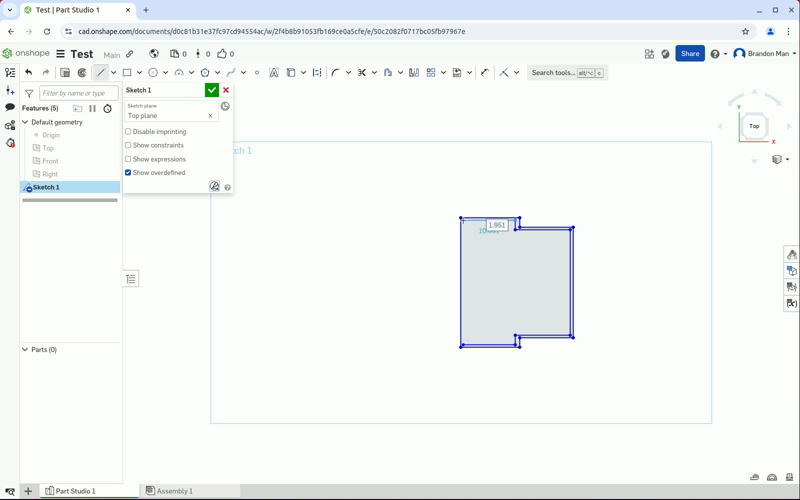
scroll(6)
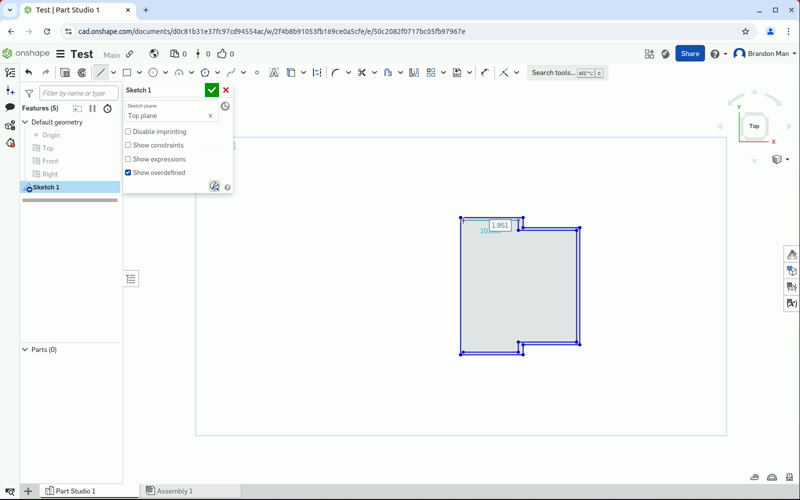
scroll(6)
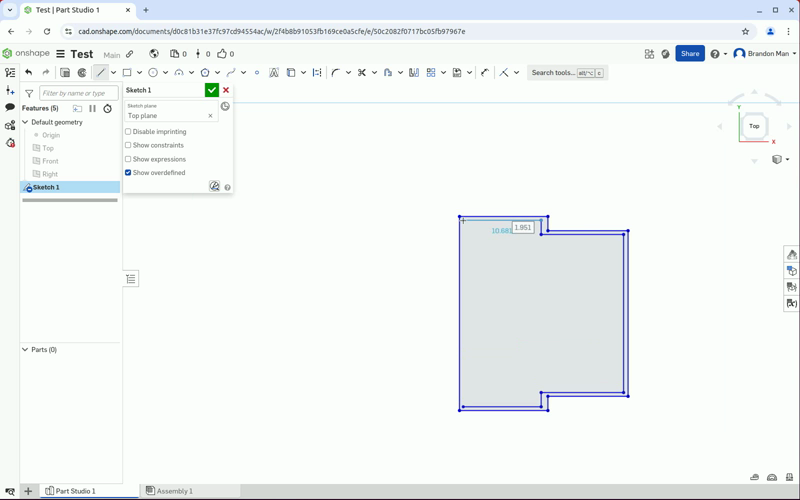
scroll(6)
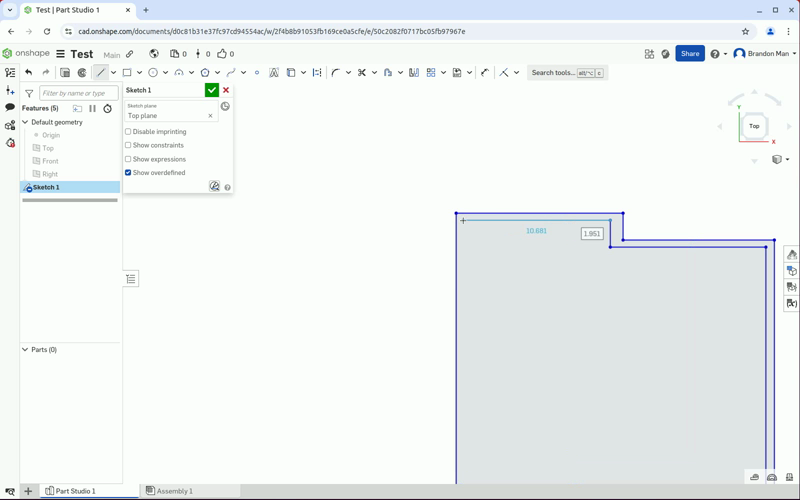
scroll(6)
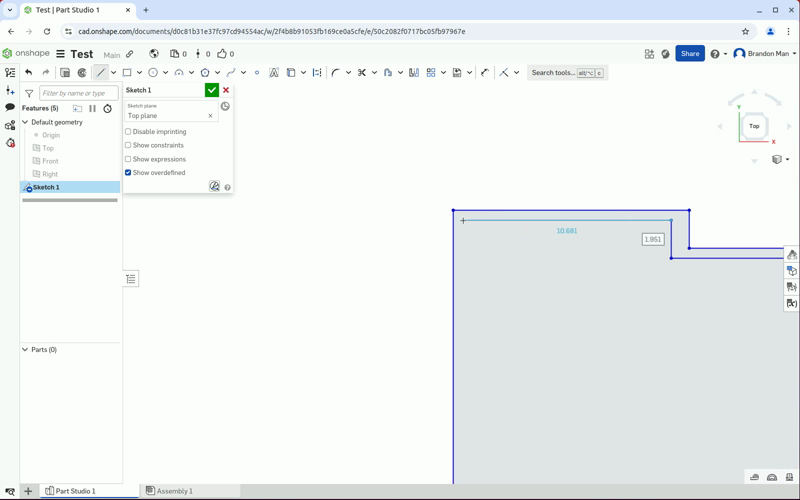
scroll(6)
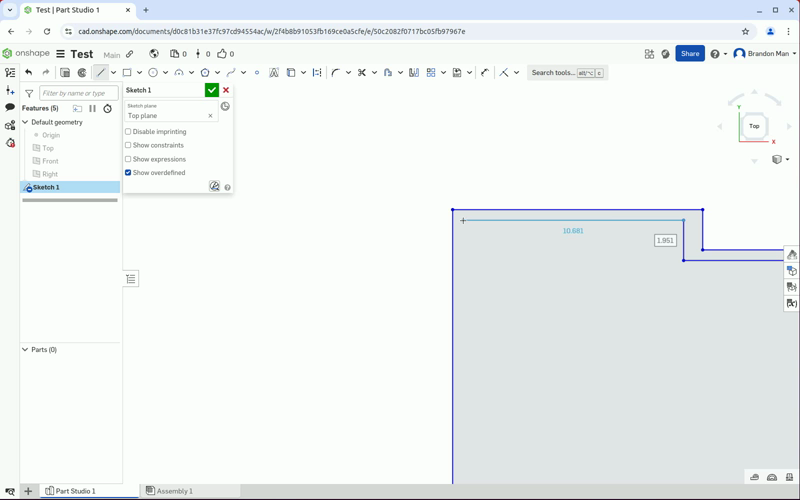
scroll(6)
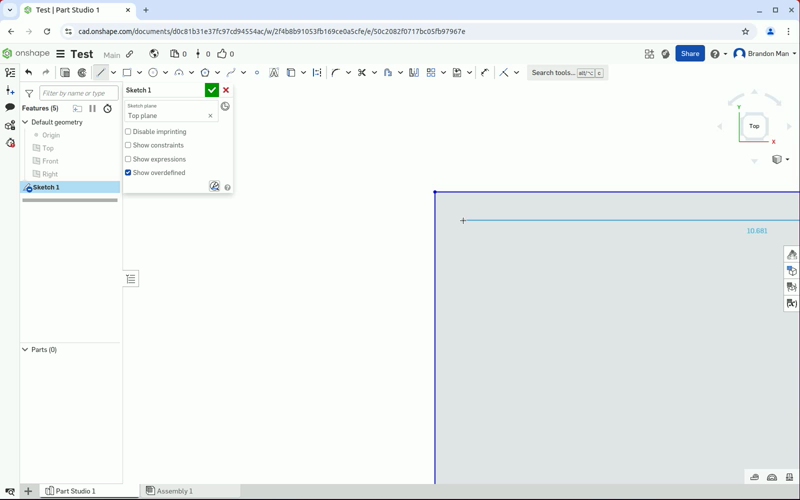
click(463, 220)
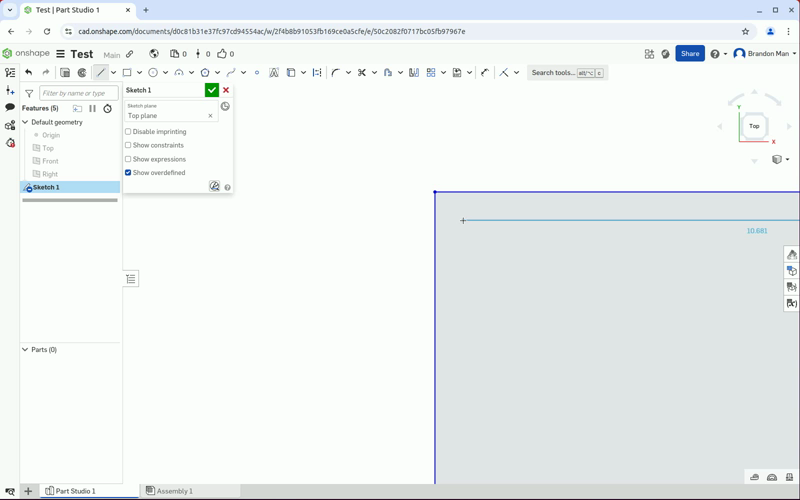
scroll(-6)
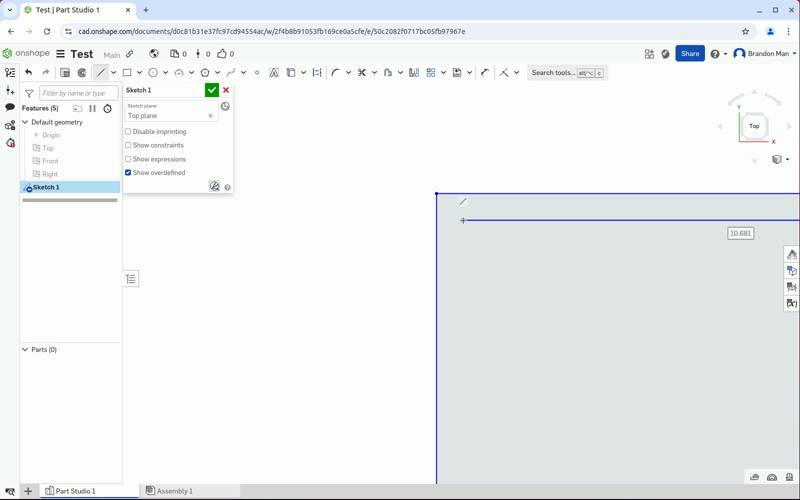
scroll(-6)
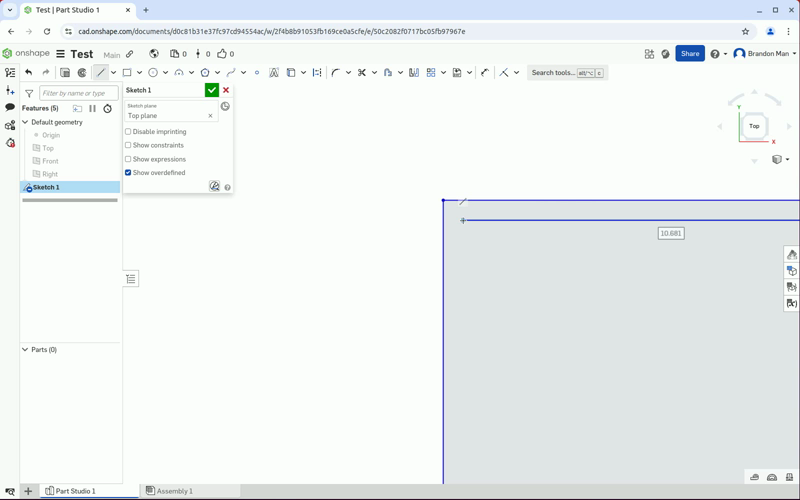
scroll(-6)
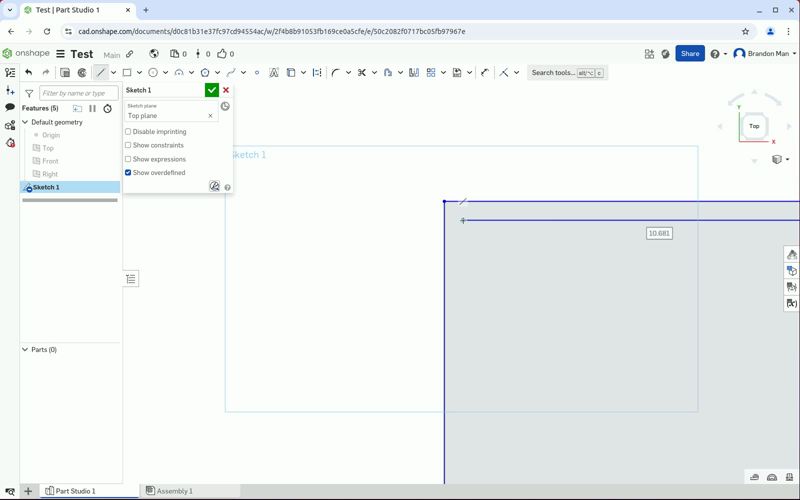
scroll(-6)
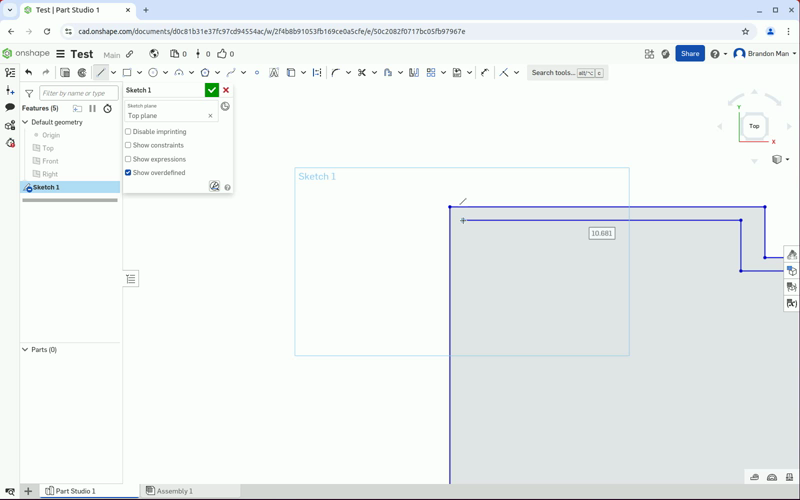
scroll(-6)
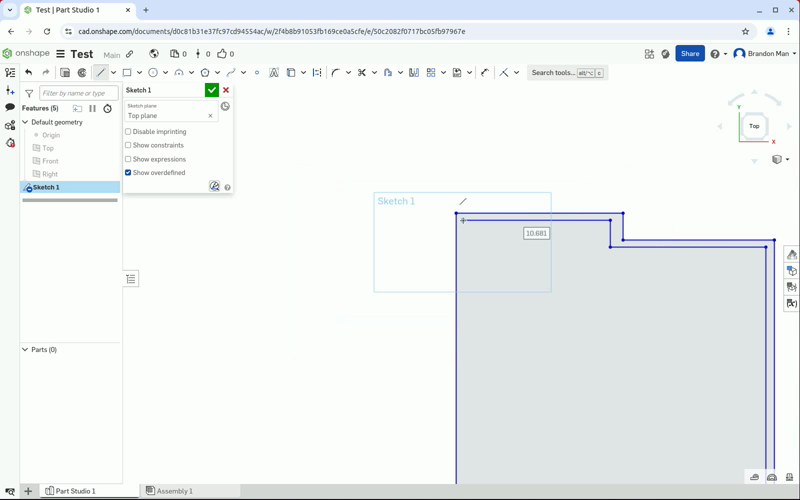
scroll(-6)
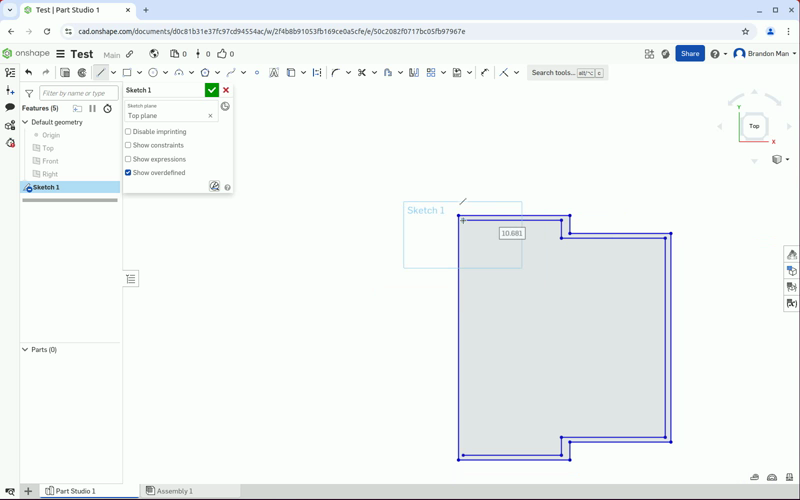
scroll(-6)
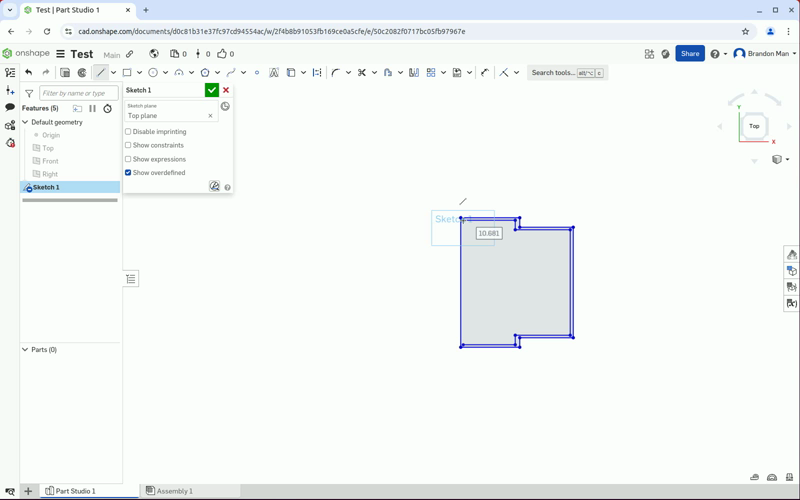
key_up(shift)
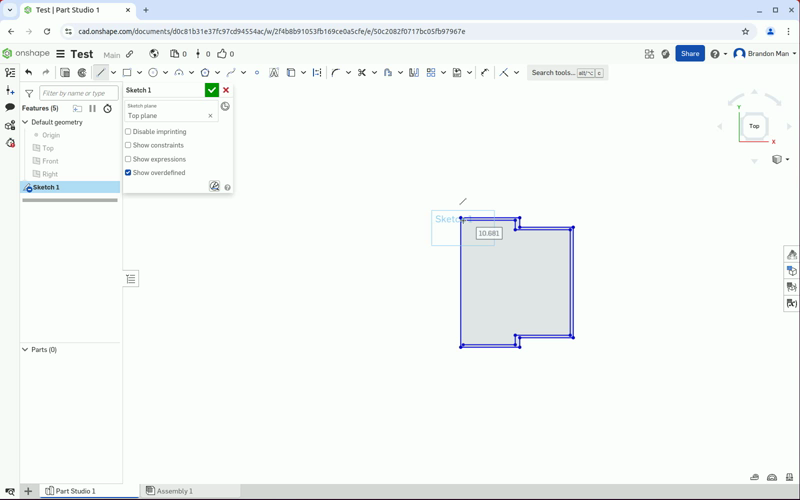
key_down(shift)
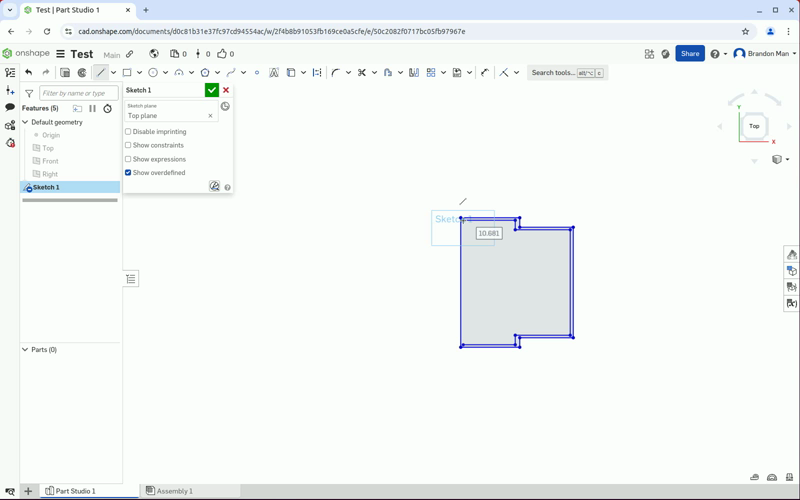
mouse_move(463, 344)
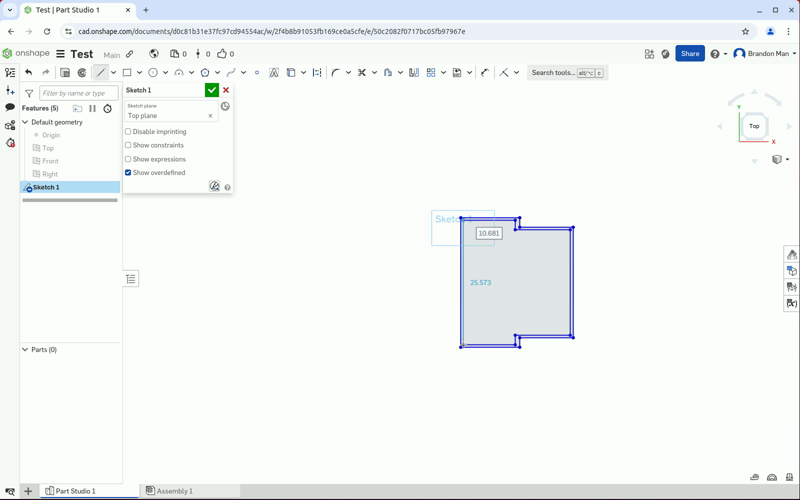
scroll(6)
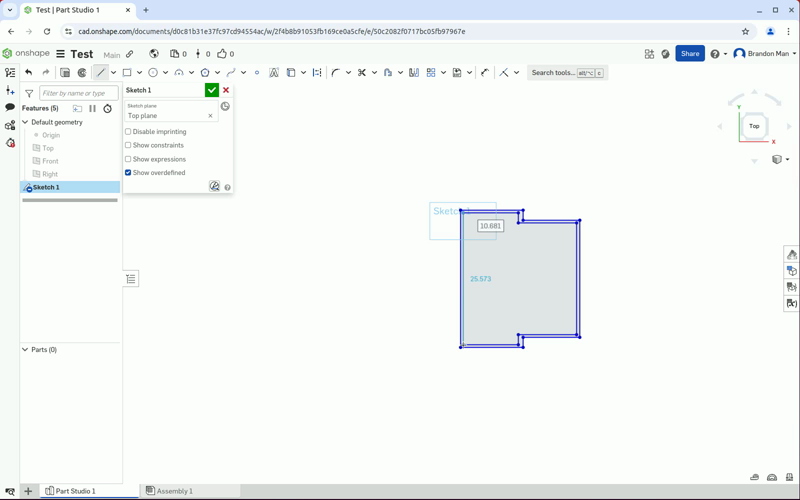
scroll(6)
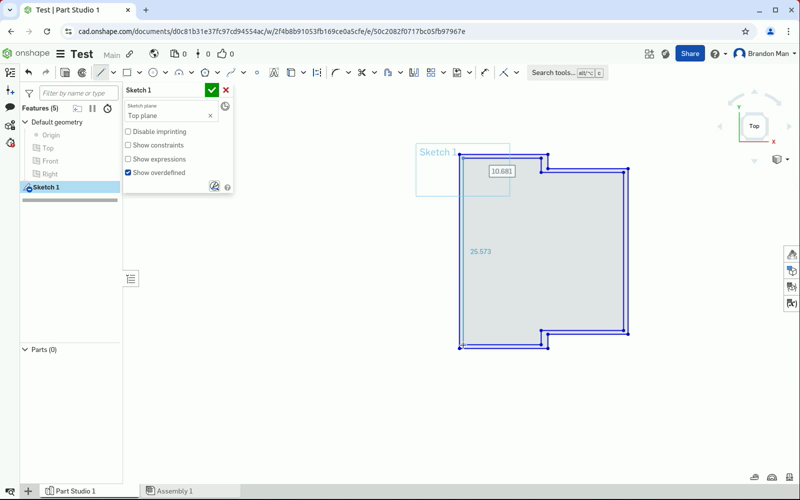
scroll(6)
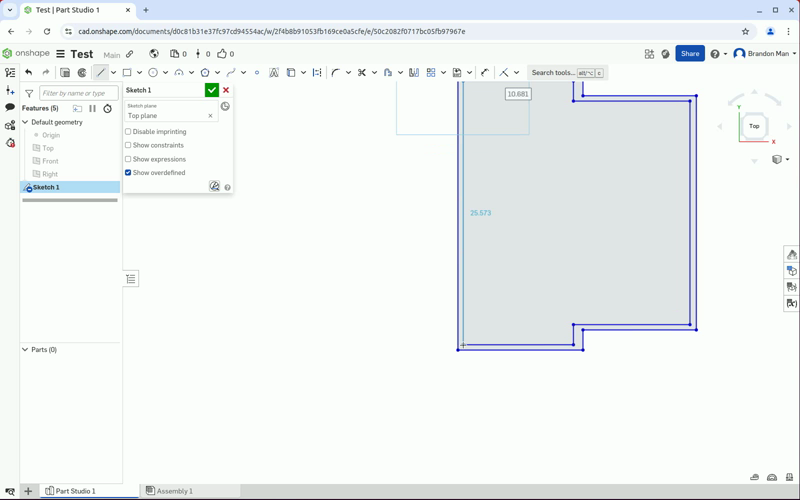
scroll(6)
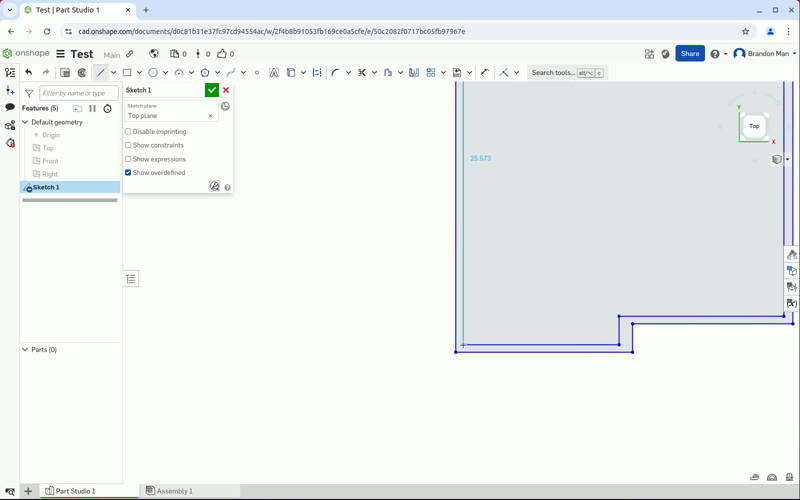
scroll(6)
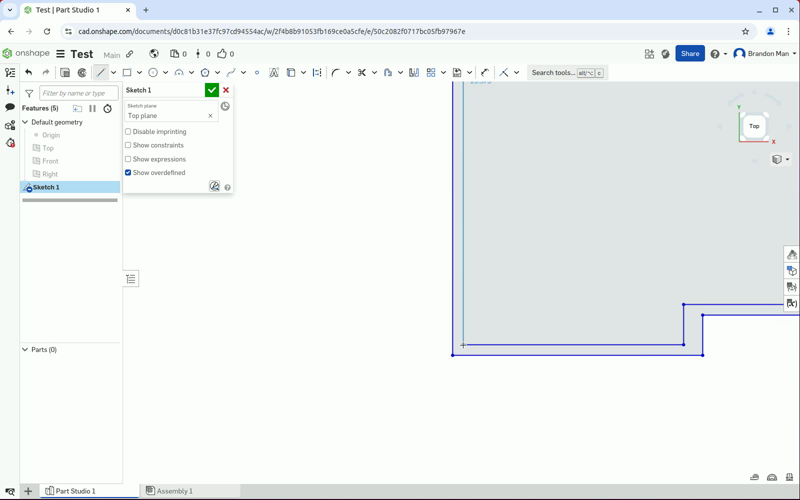
scroll(6)
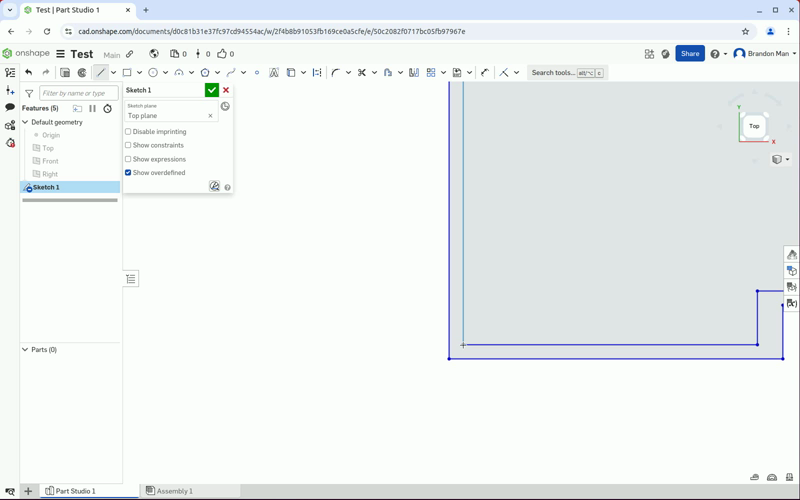
scroll(6)
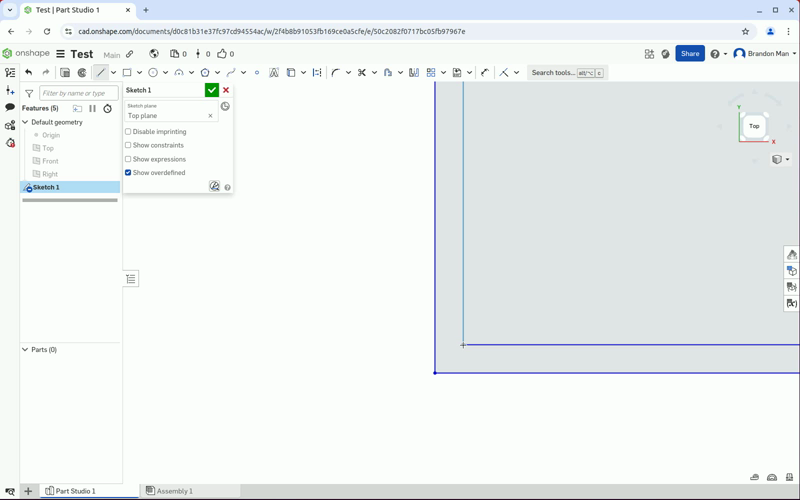
key_up(shift)
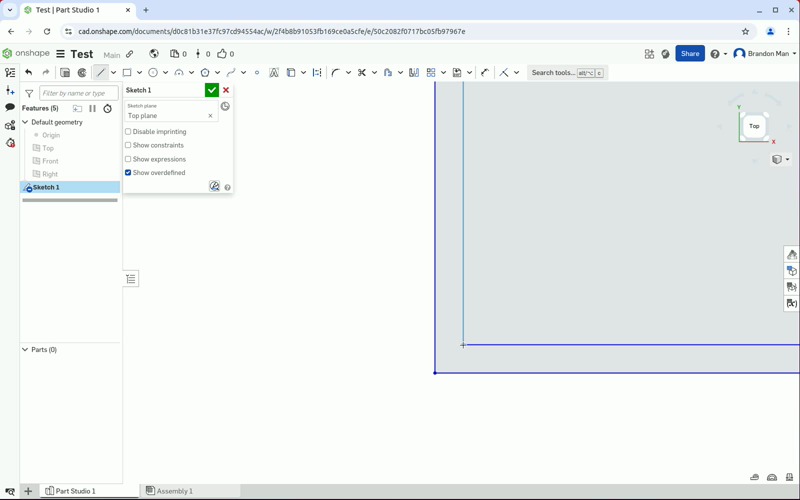
click(463, 344)
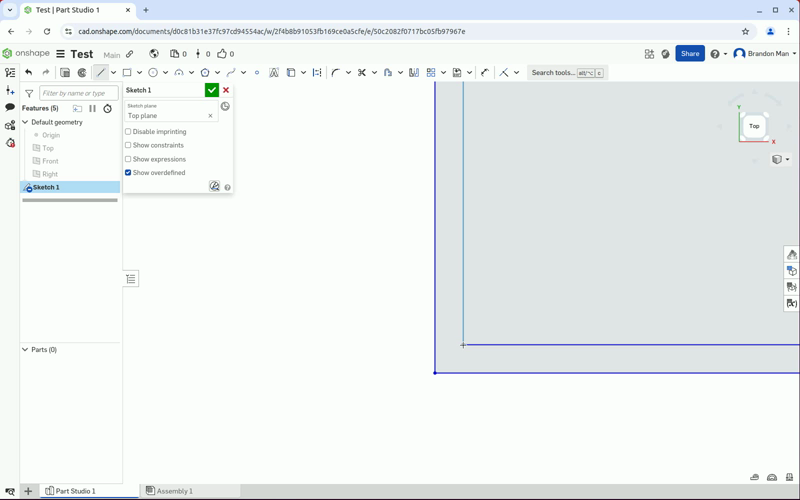
scroll(-6)
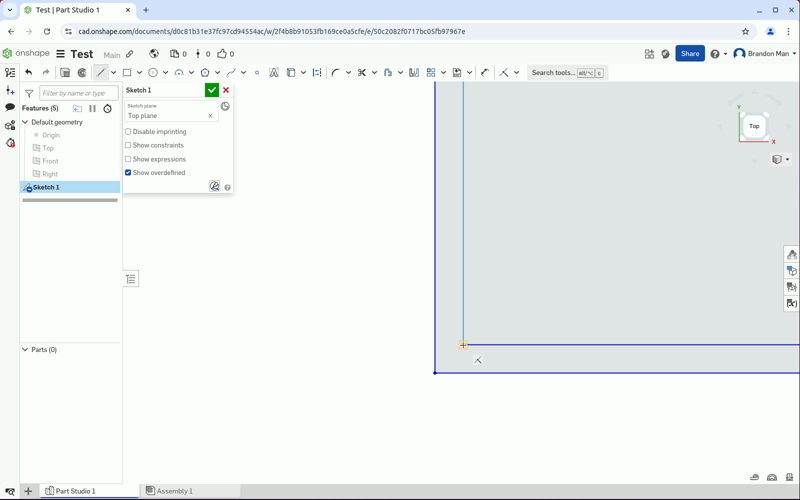
scroll(-6)
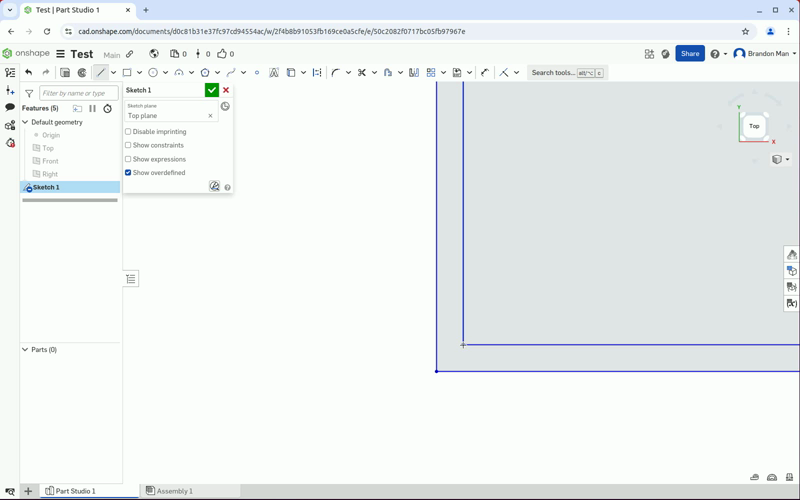
scroll(-6)
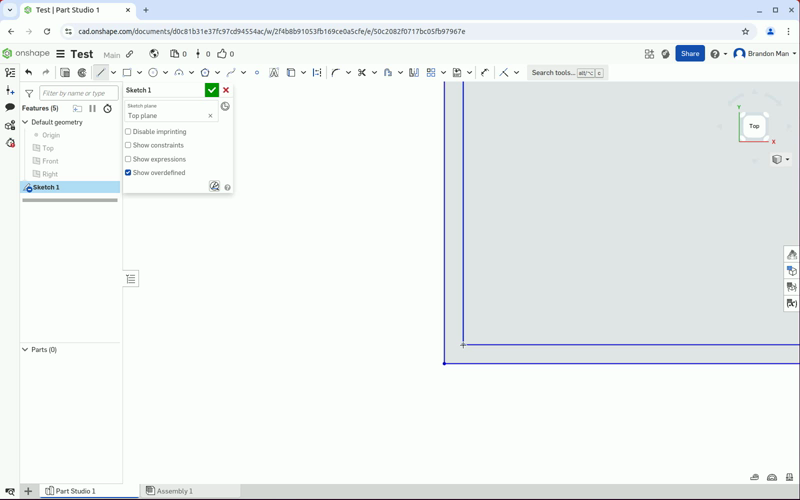
scroll(-6)
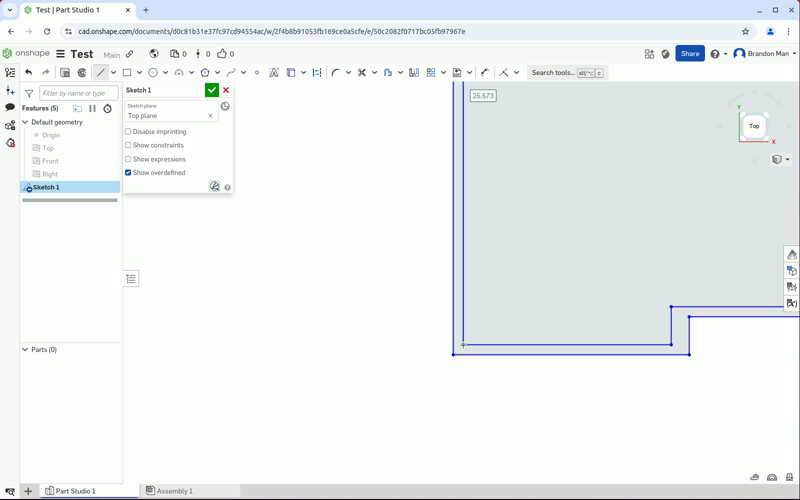
scroll(-6)
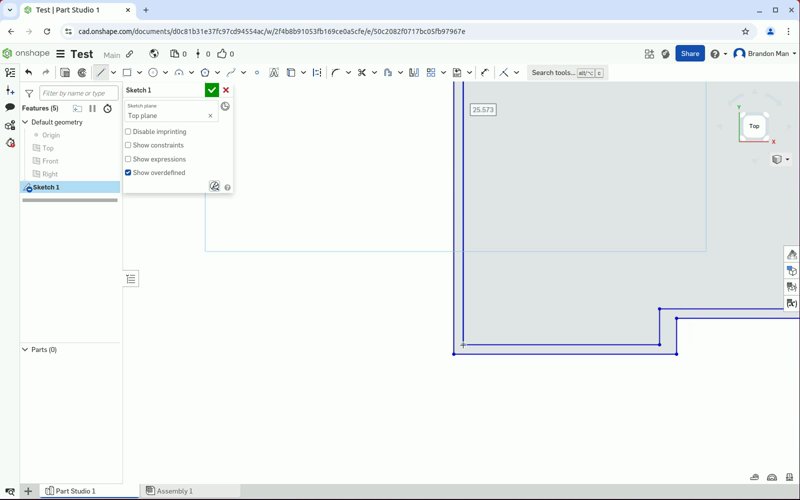
scroll(-6)
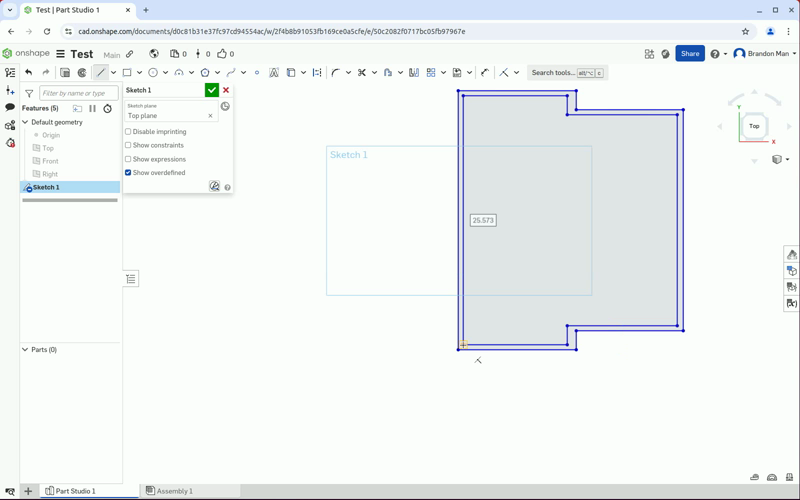
scroll(-6)
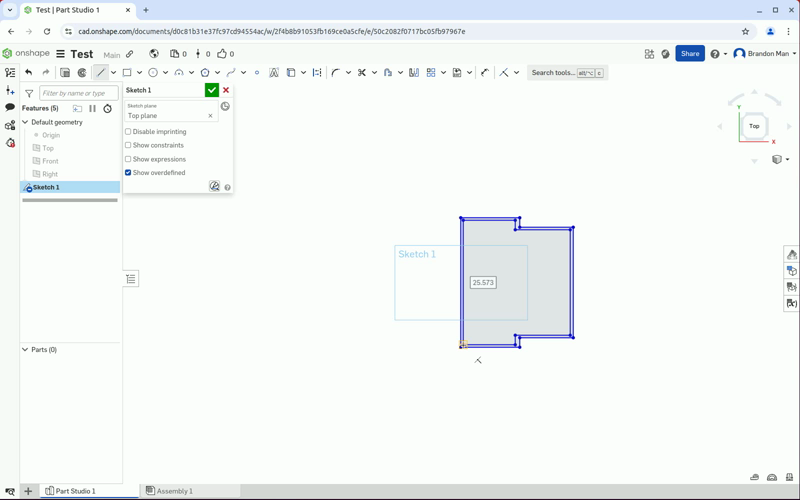
key(esc)
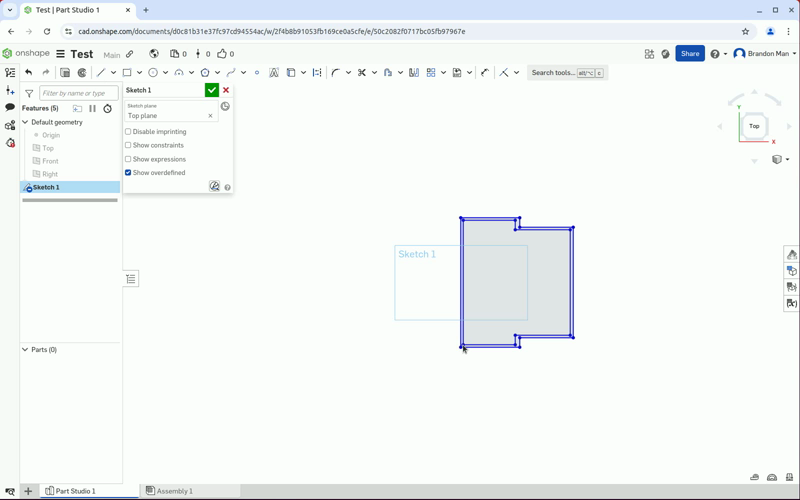
mouse_move(565, 228)
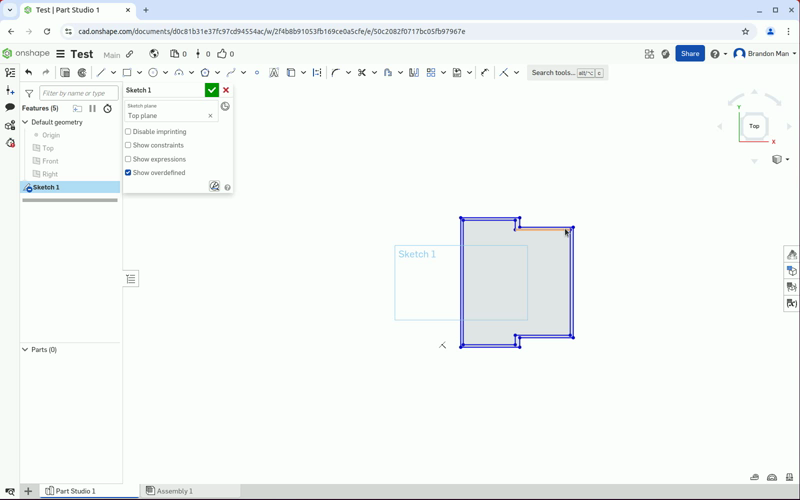
scroll(6)
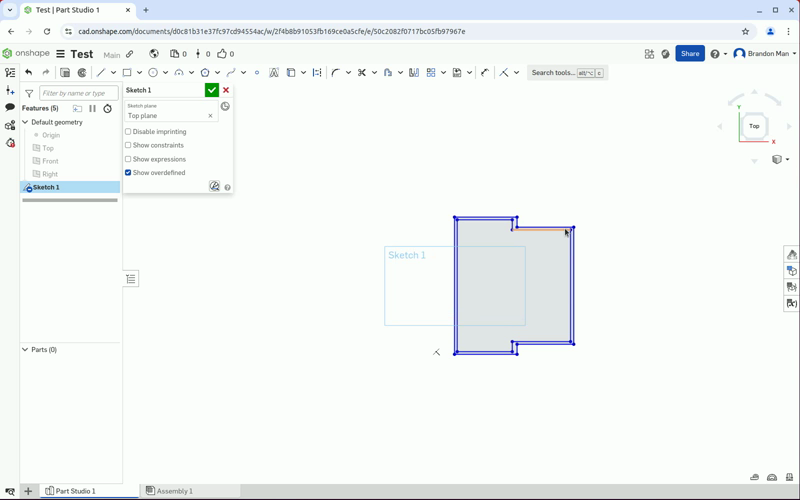
scroll(6)
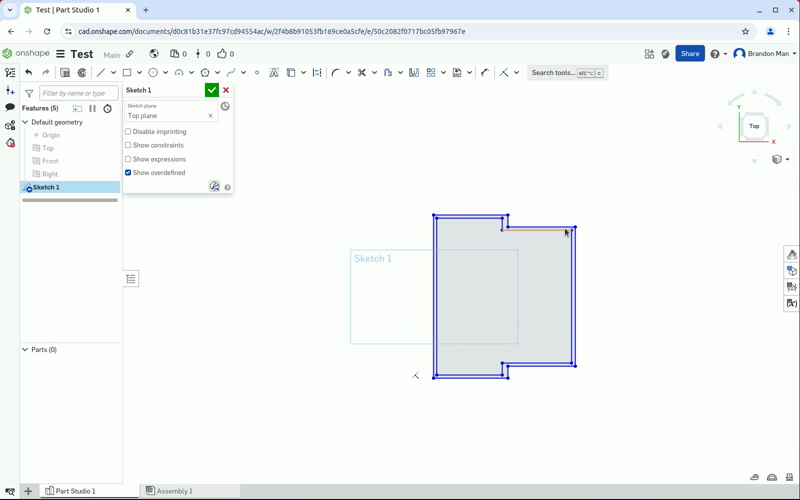
scroll(6)
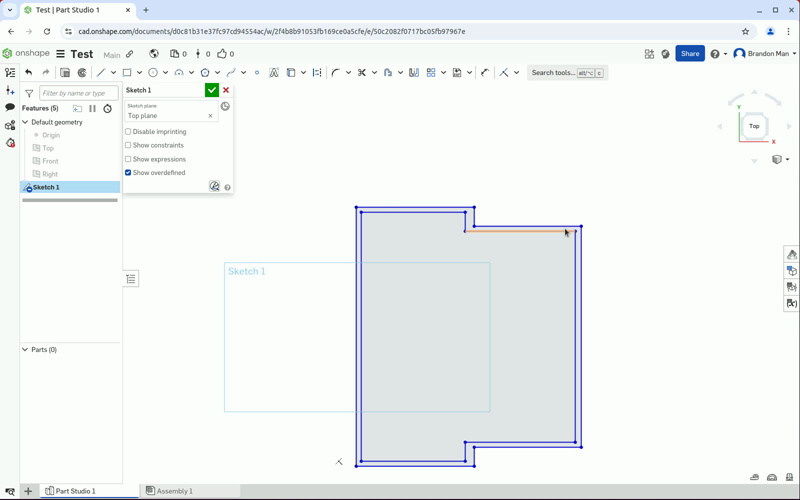
scroll(6)
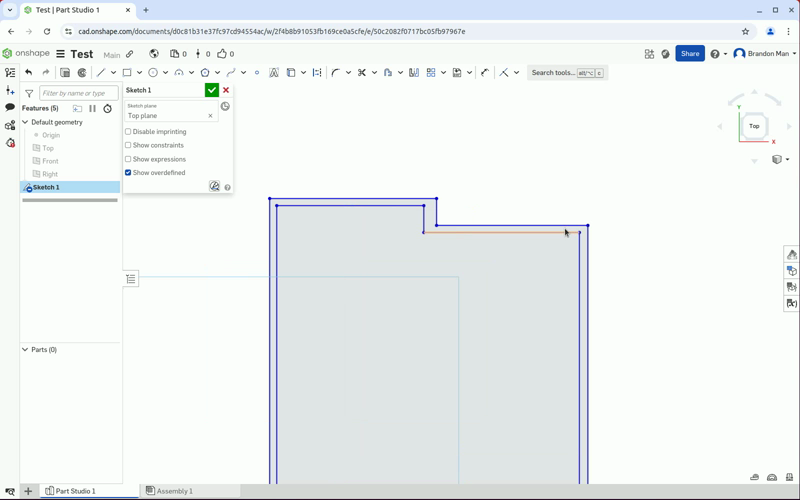
scroll(6)
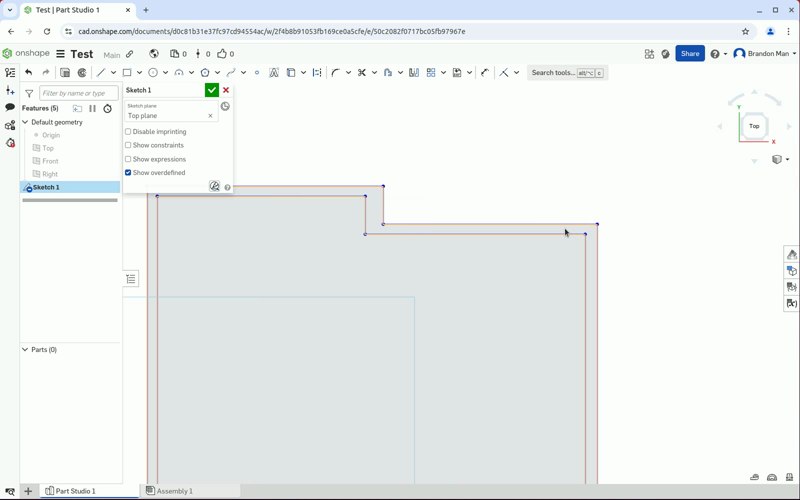
scroll(6)
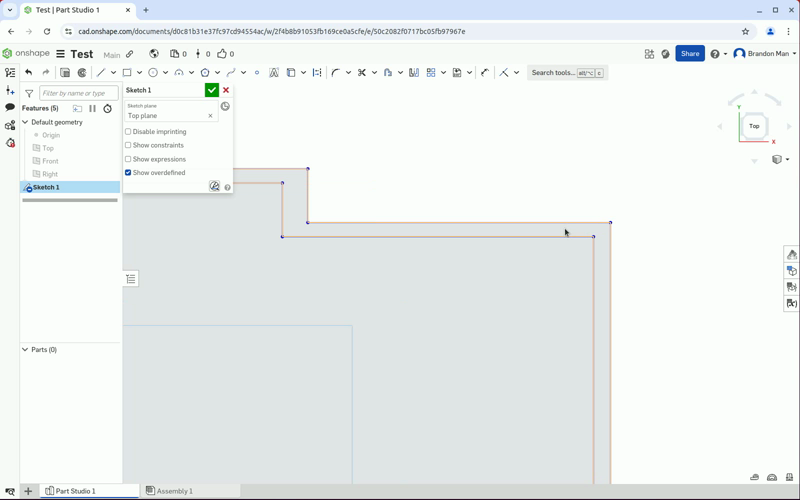
scroll(6)
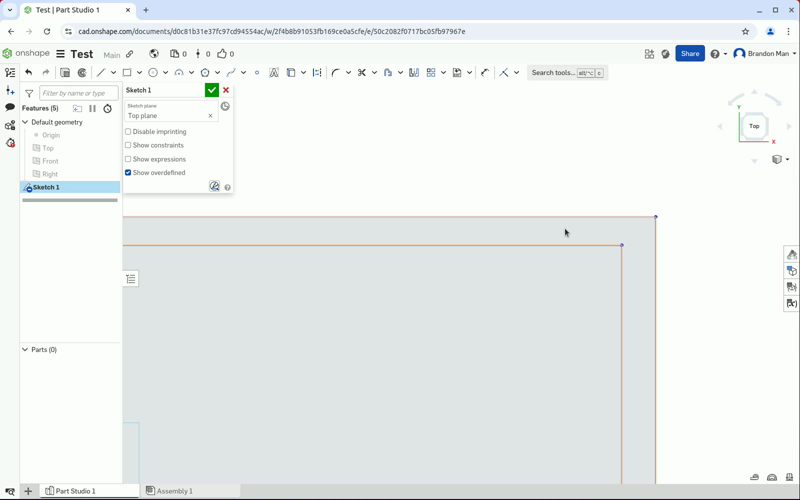
click(565, 228)
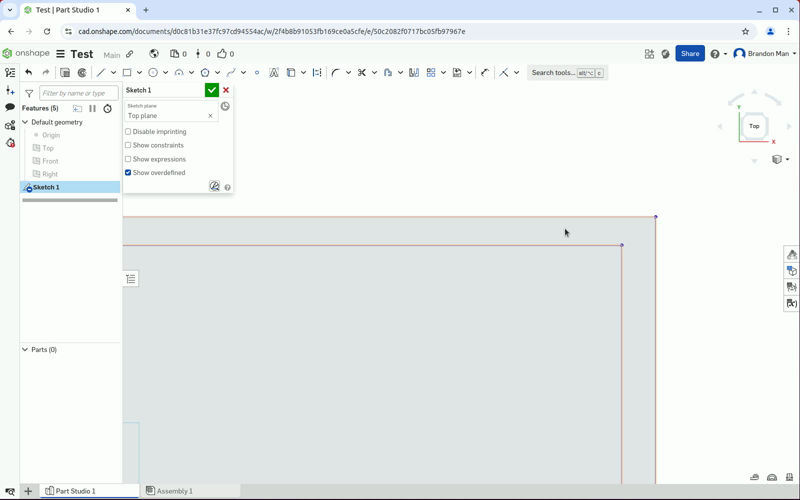
scroll(-6)
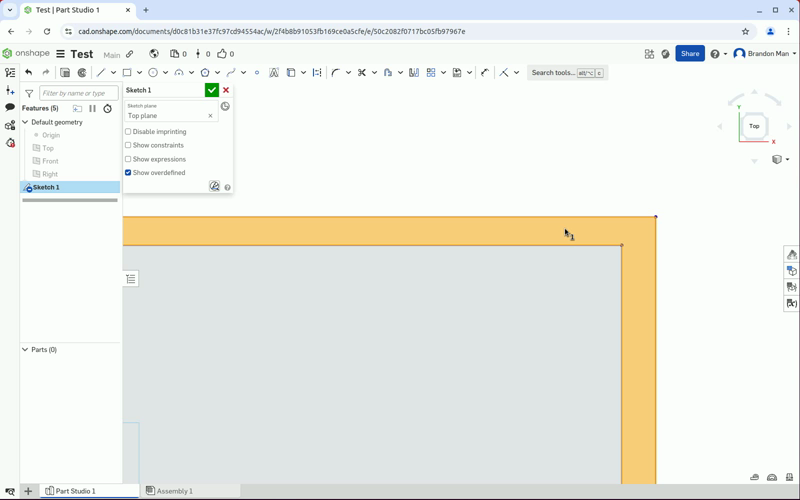
scroll(-6)
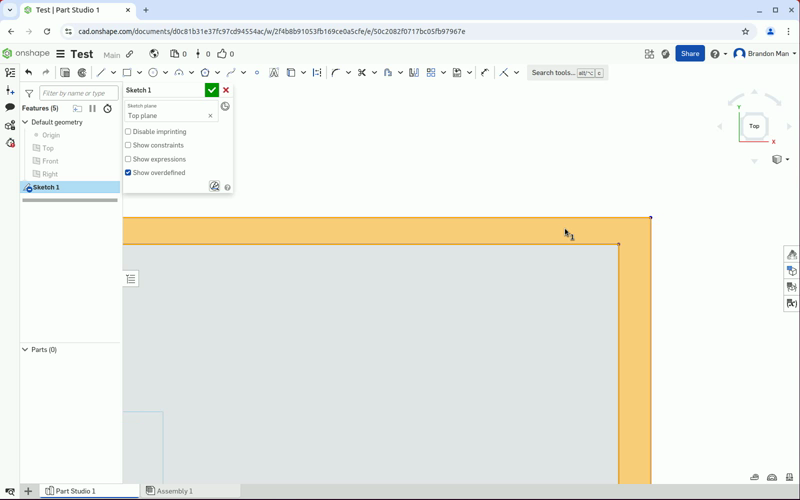
scroll(-6)
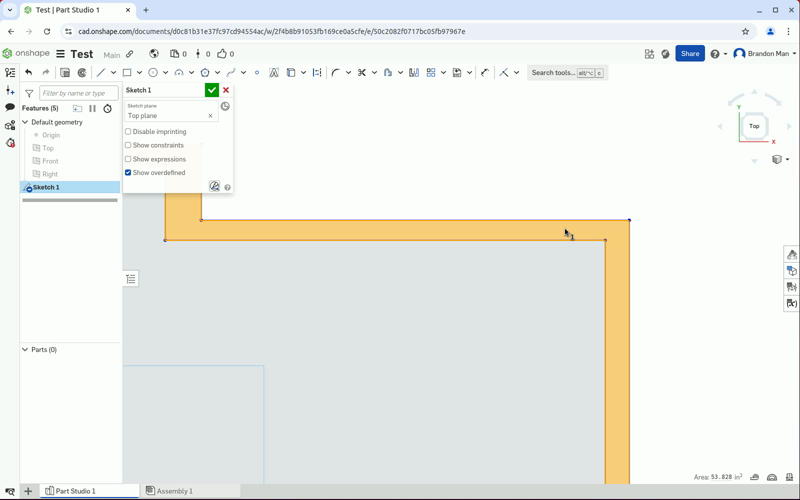
scroll(-6)
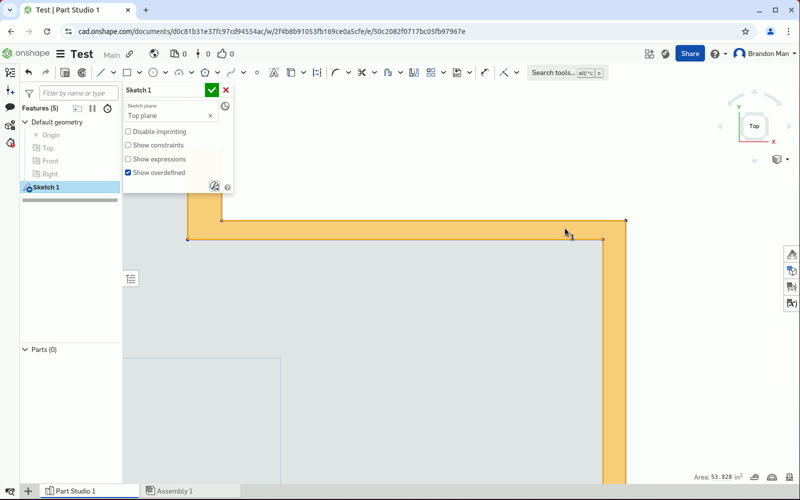
scroll(-6)
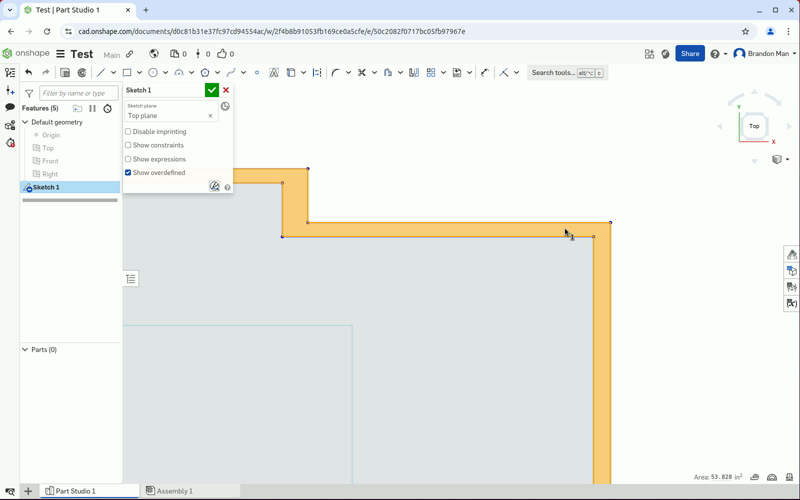
scroll(-6)
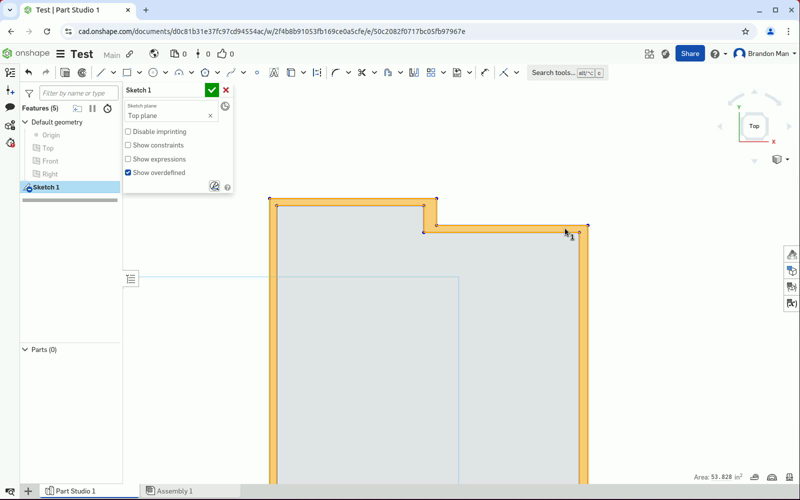
scroll(-6)
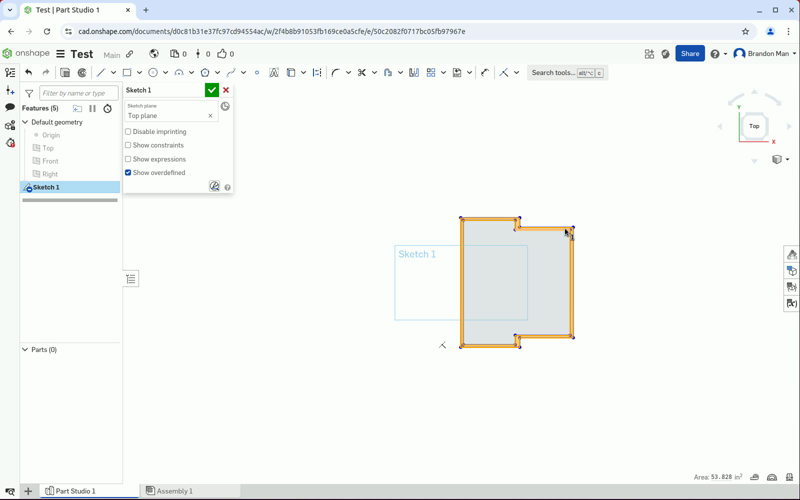
mouse_move(73, 352)
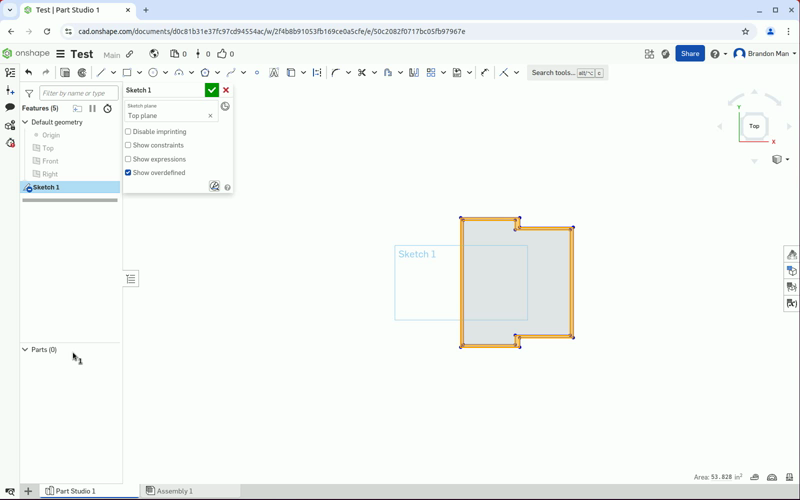
key(shift+y)
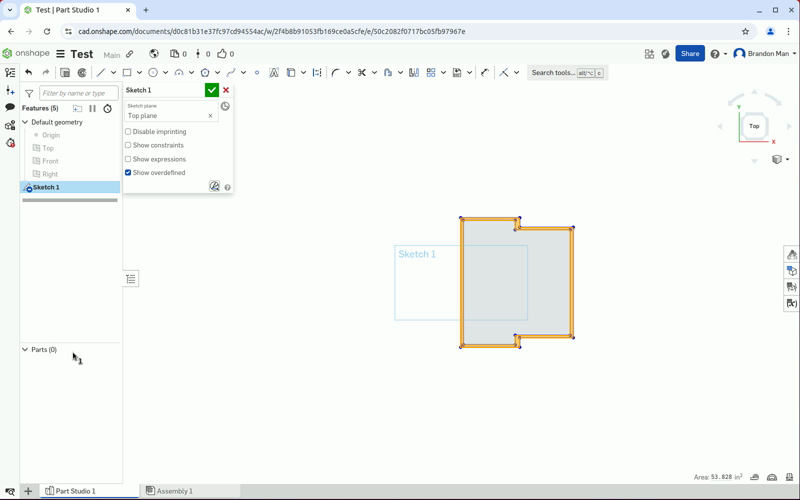
key(shift+e)
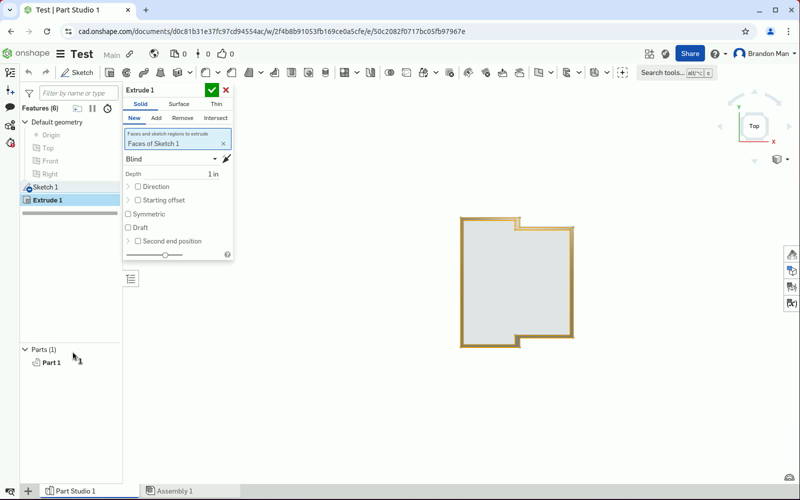
mouse_move(143, 106)
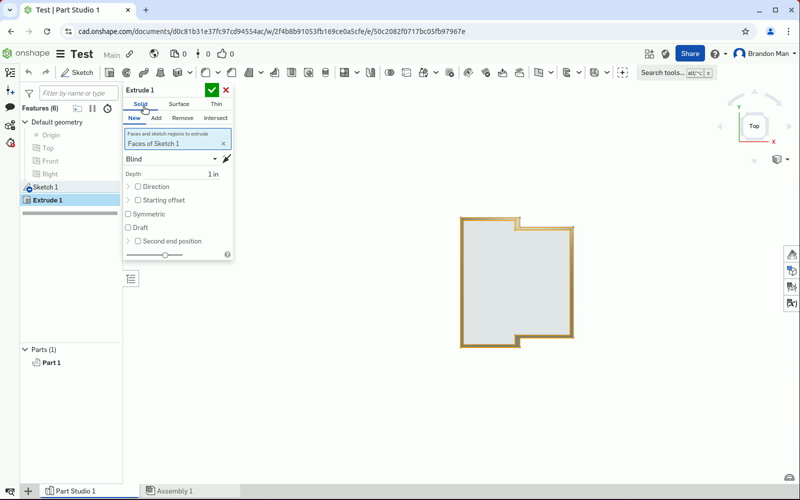
click(143, 106)
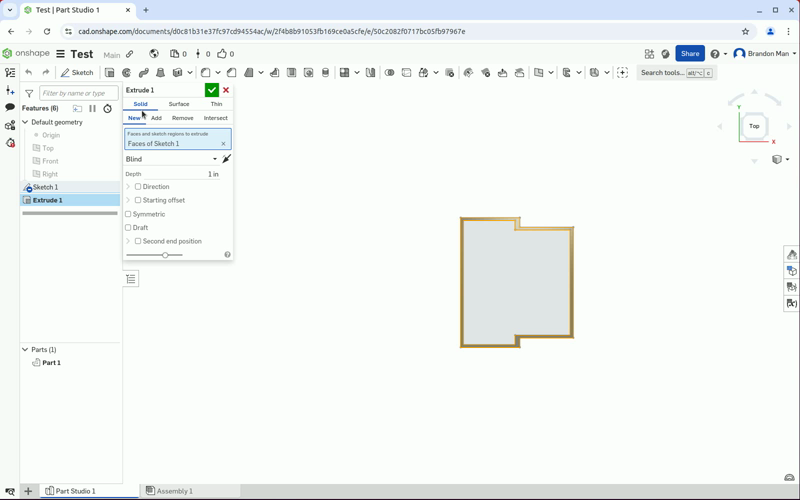
mouse_move(137, 120)
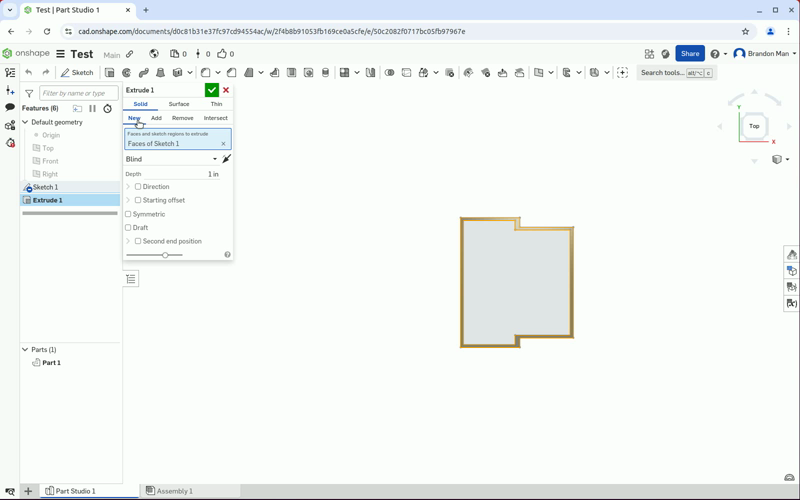
click(137, 120)
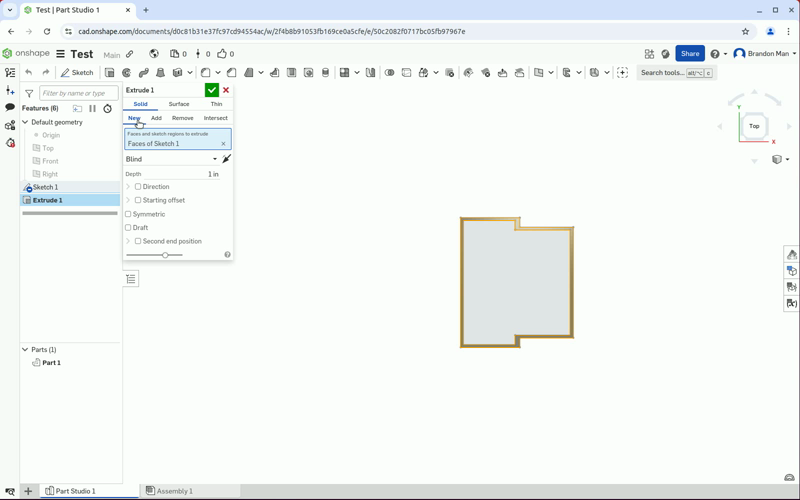
key(tab, 4)
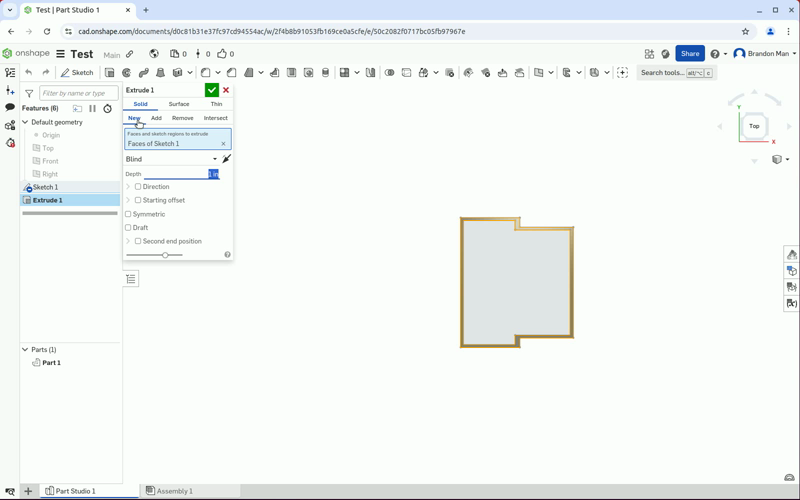
text(-18.535)
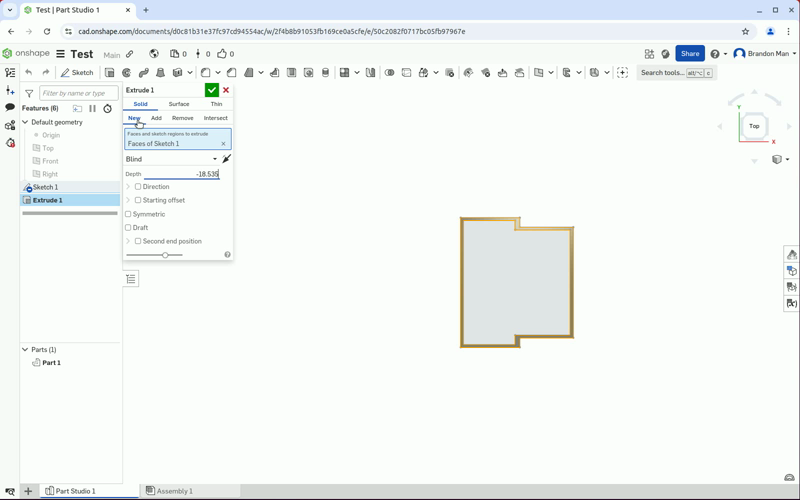
key(enter)
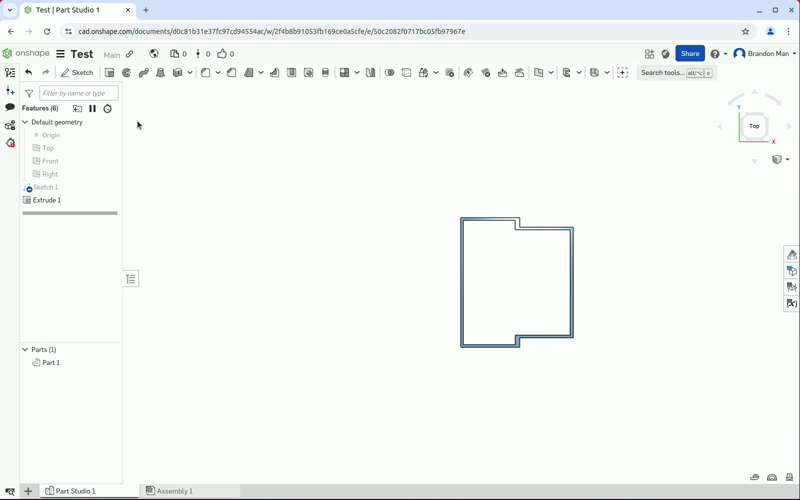
key(shift+h)
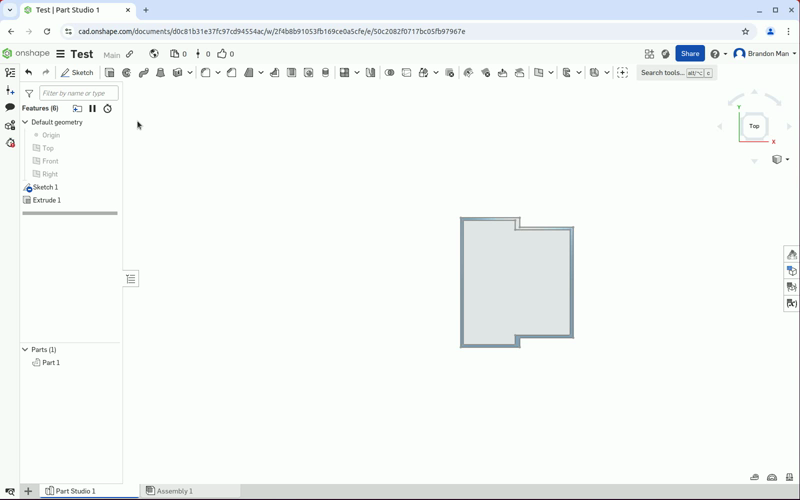
key(shift+h)
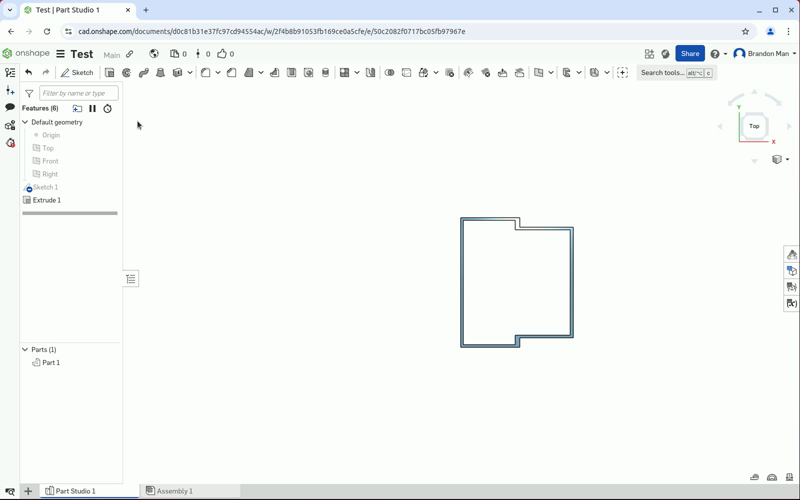
mouse_move(73, 189)
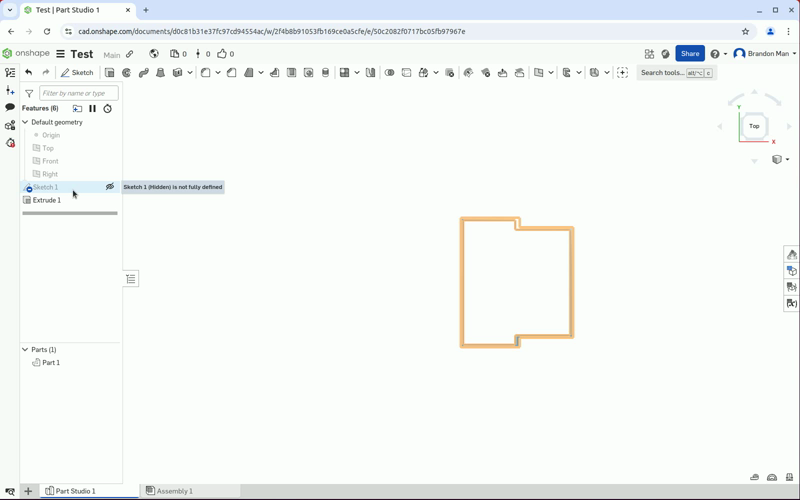
click(73, 189)
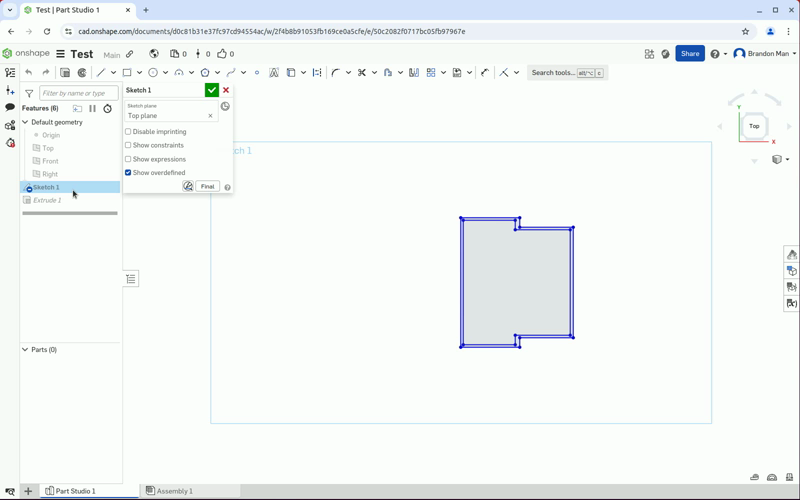
mouse_move(229, 92)
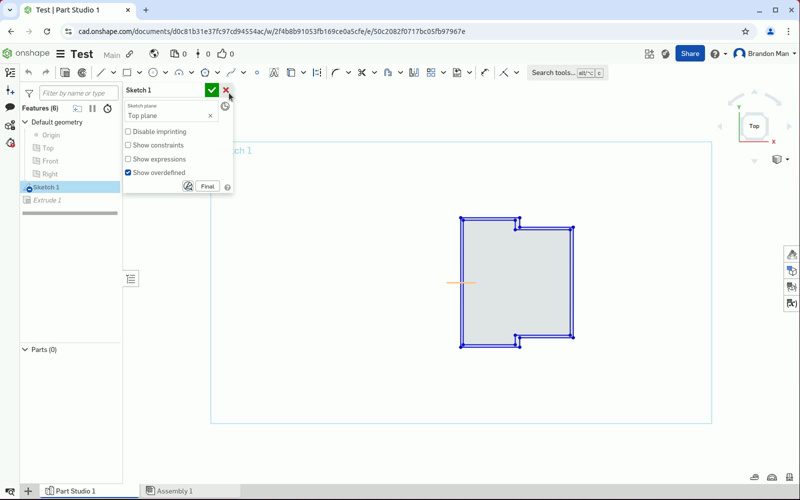
click(229, 92)
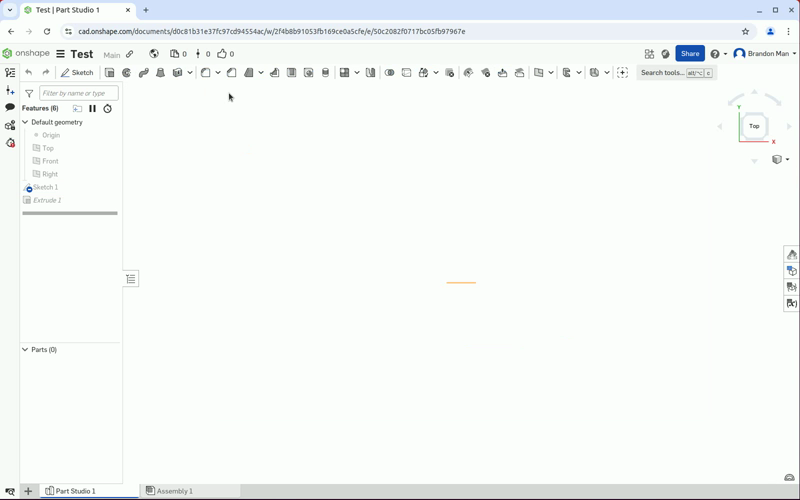
mouse_move(73, 352)
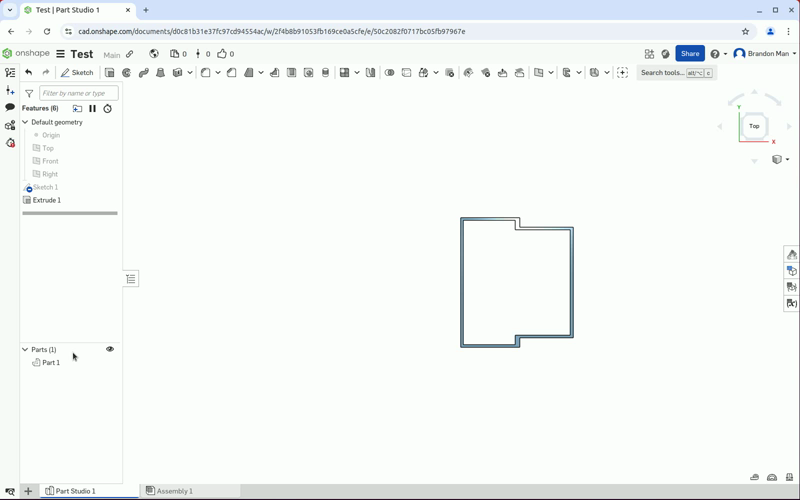
key(y)
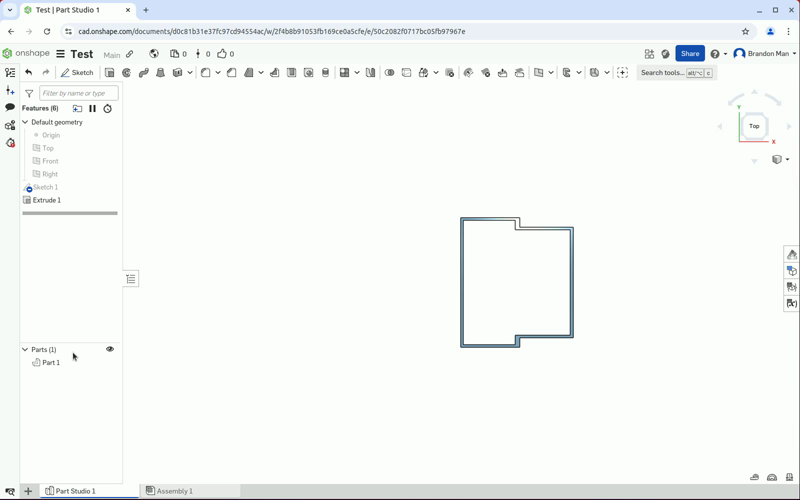
key(shift+p)
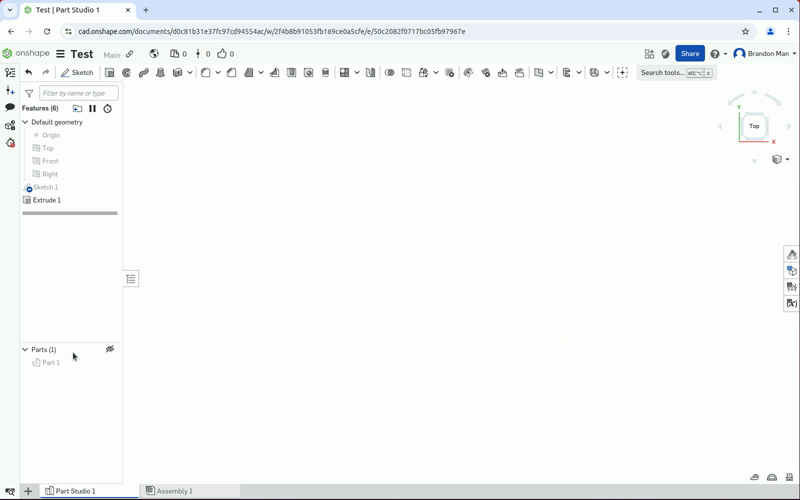
key(space)
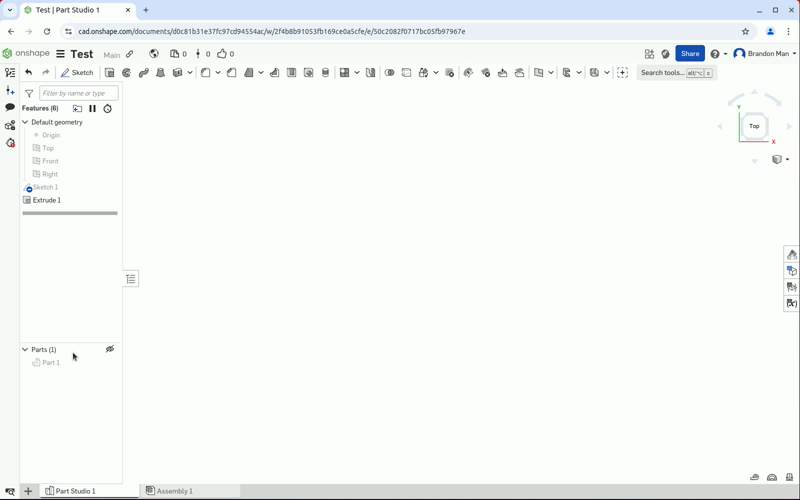
key_down(shift)
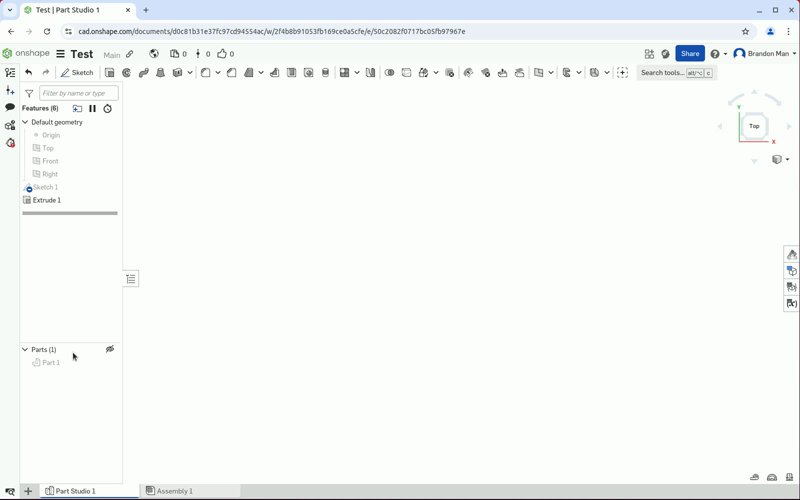
key(up)
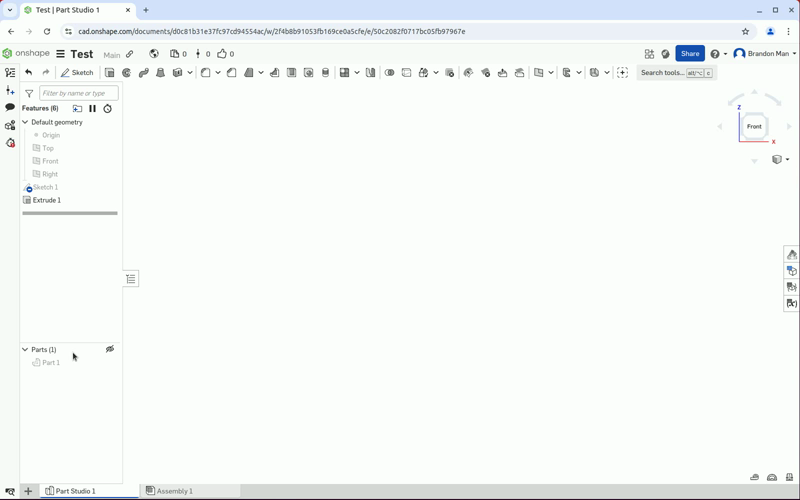
key_up(shift)
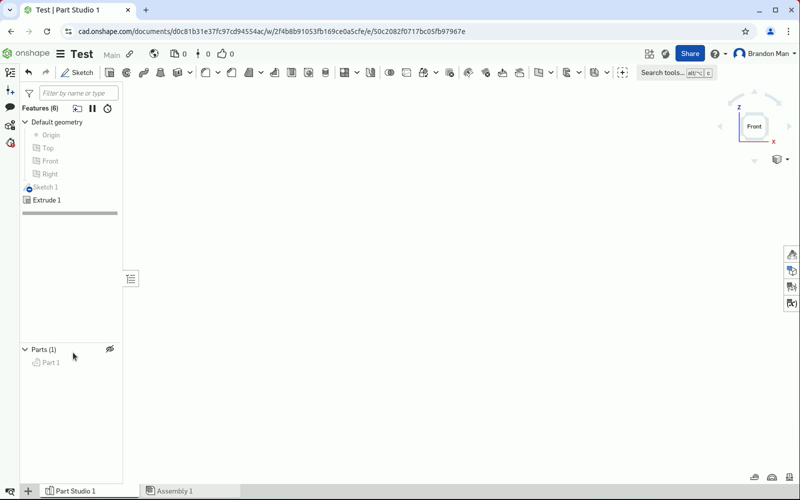
mouse_move(73, 352)
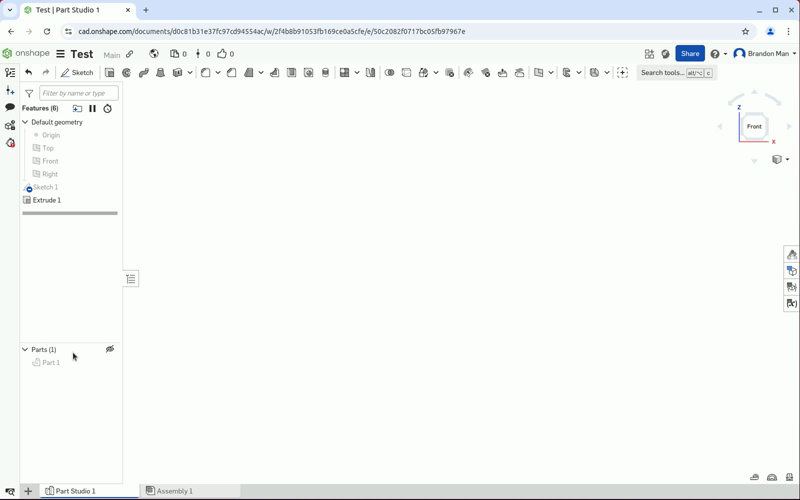
key(shift+y)
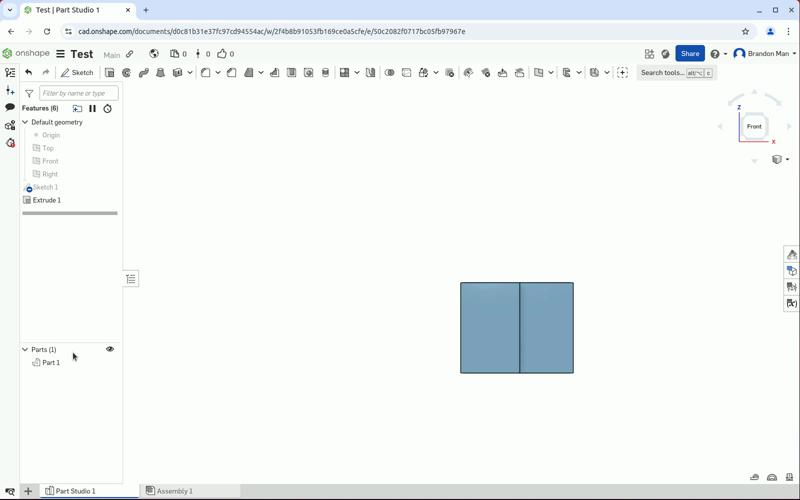
mouse_move(541, 75)
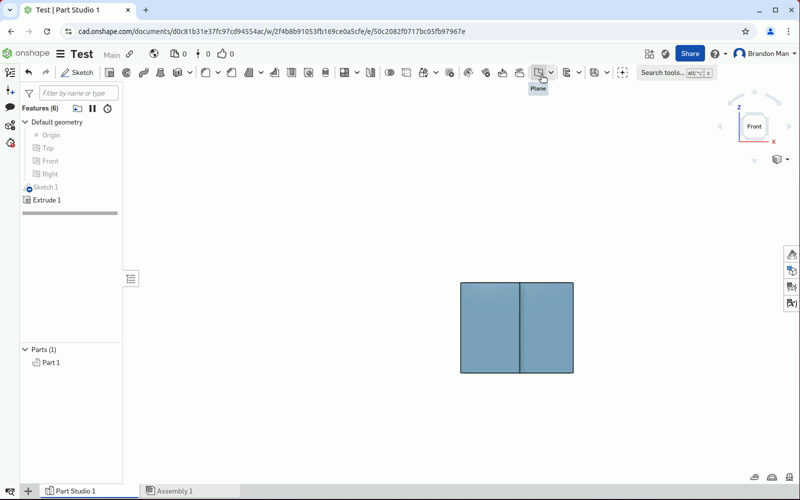
click(541, 75)
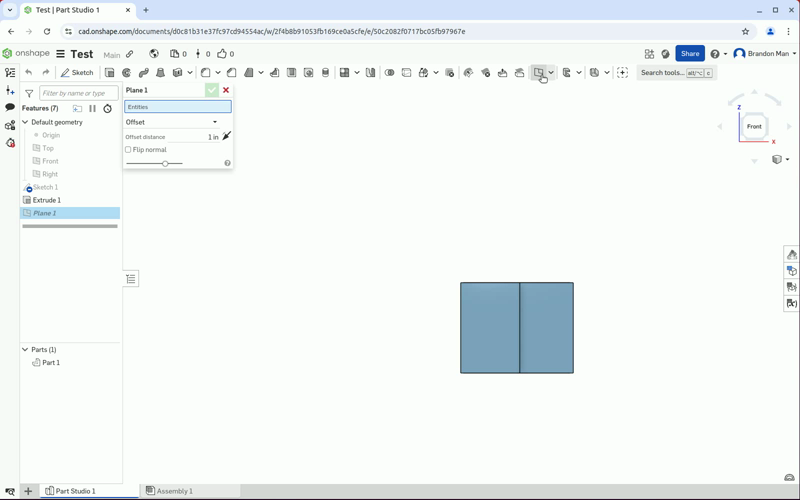
mouse_move(73, 163)
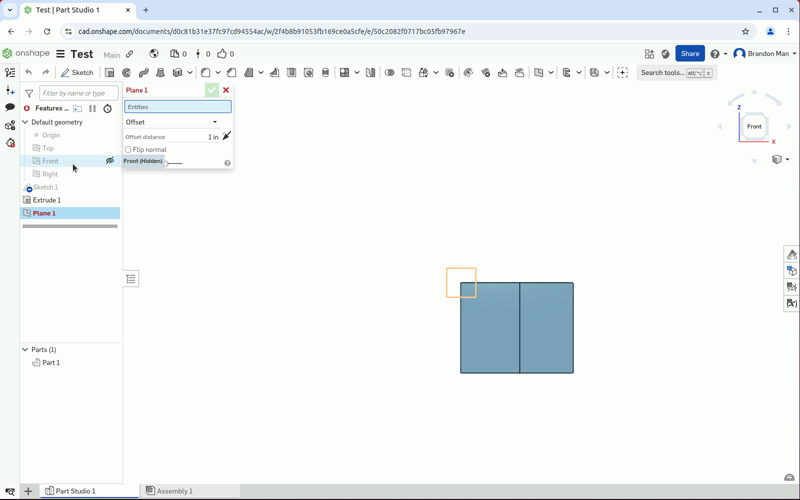
click(73, 163)
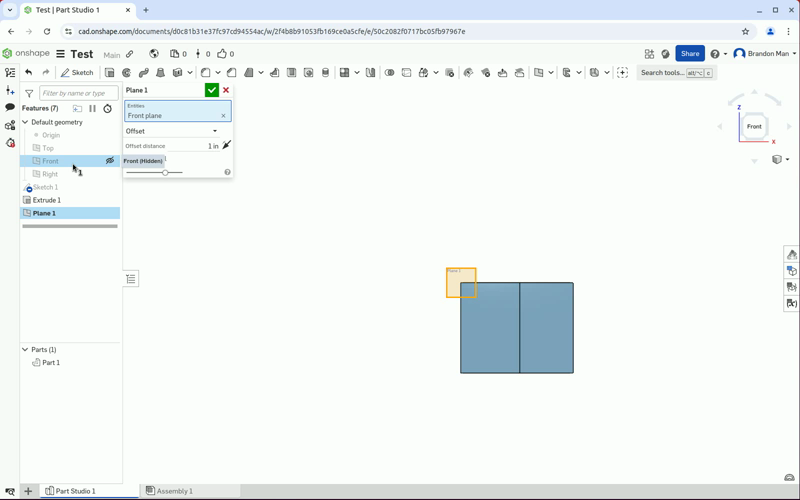
key(tab, 2)
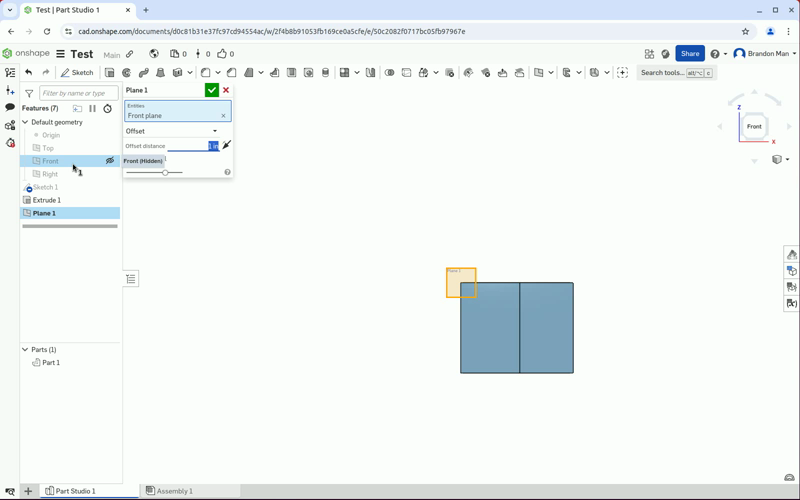
text(13.249)
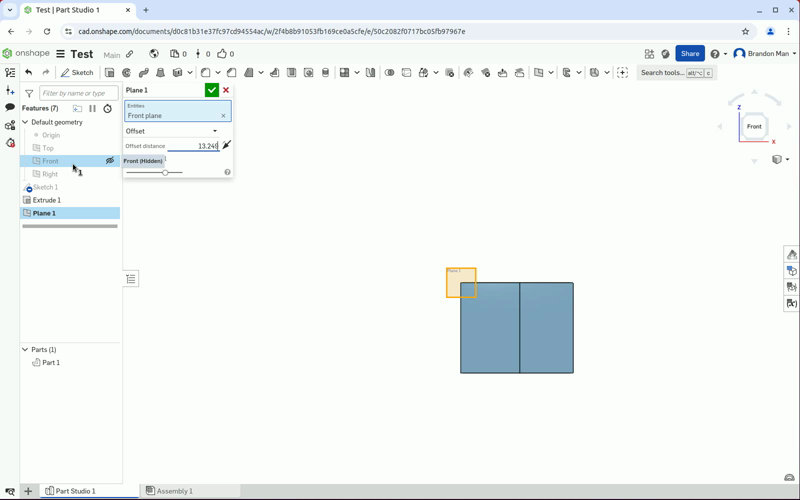
key(enter, 2)
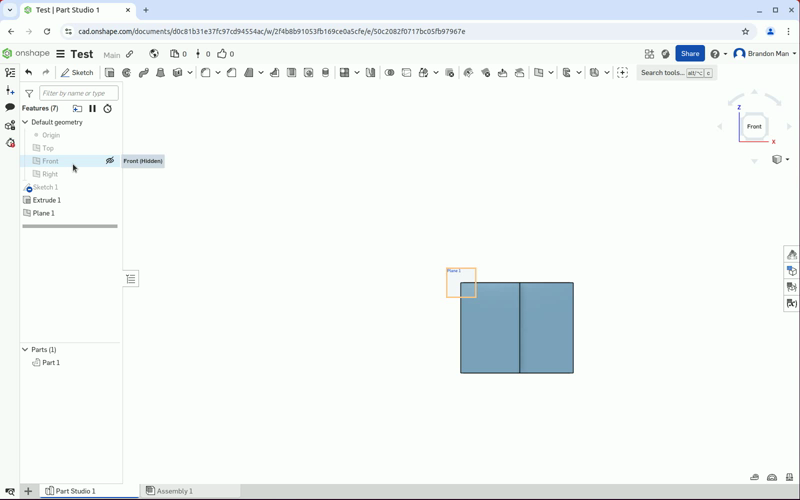
key(shift+s)
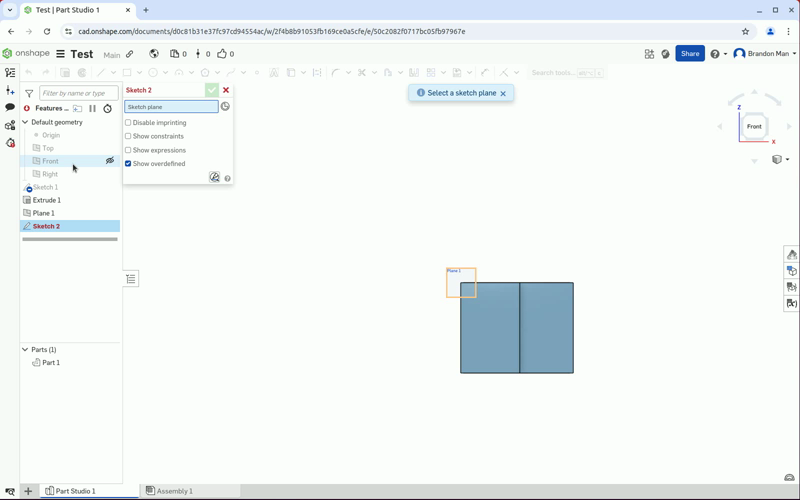
mouse_move(73, 215)
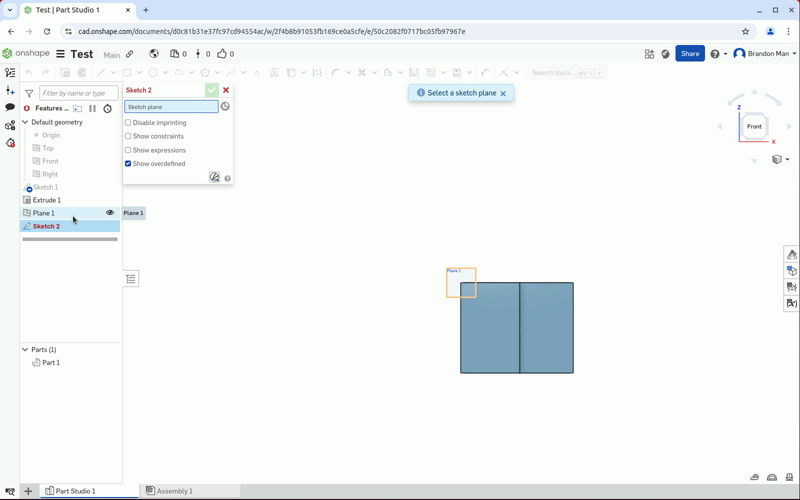
click(73, 215)
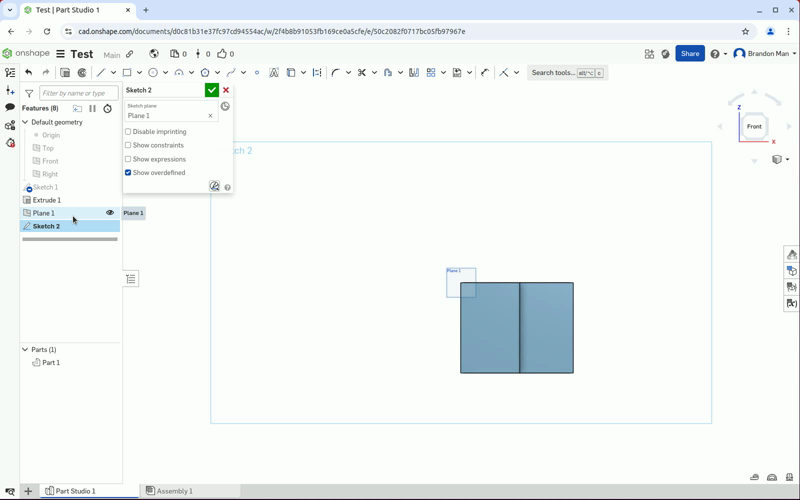
mouse_move(73, 352)
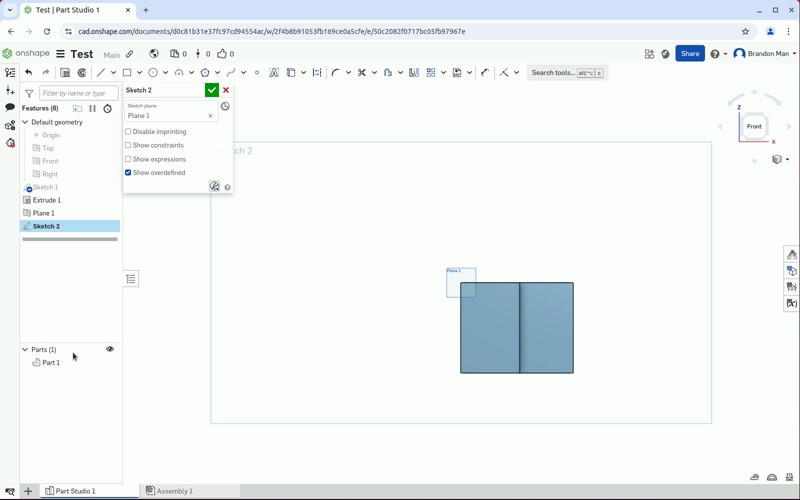
key(y)
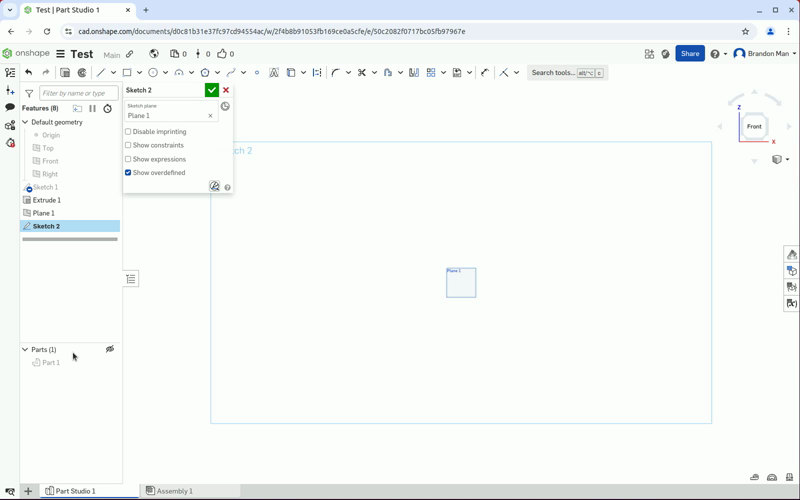
key(l)
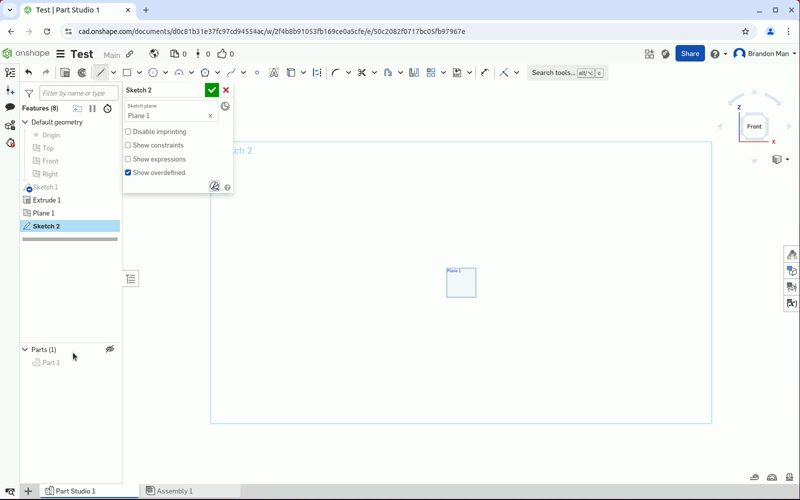
key_down(shift)
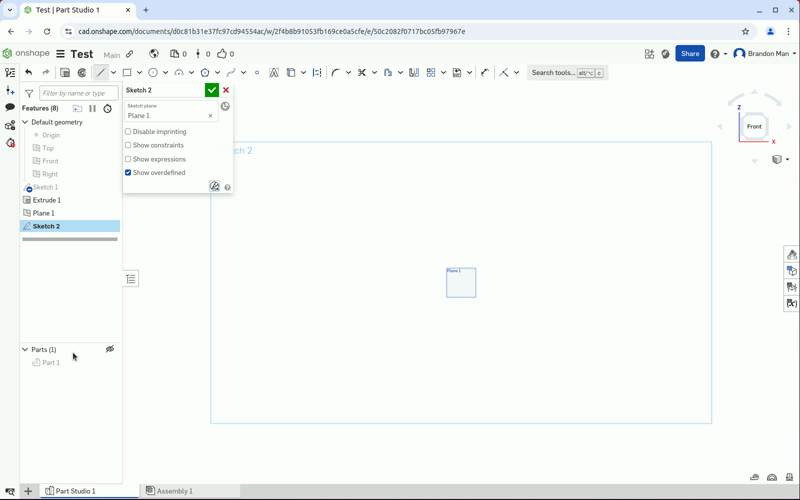
mouse_move(460, 373)
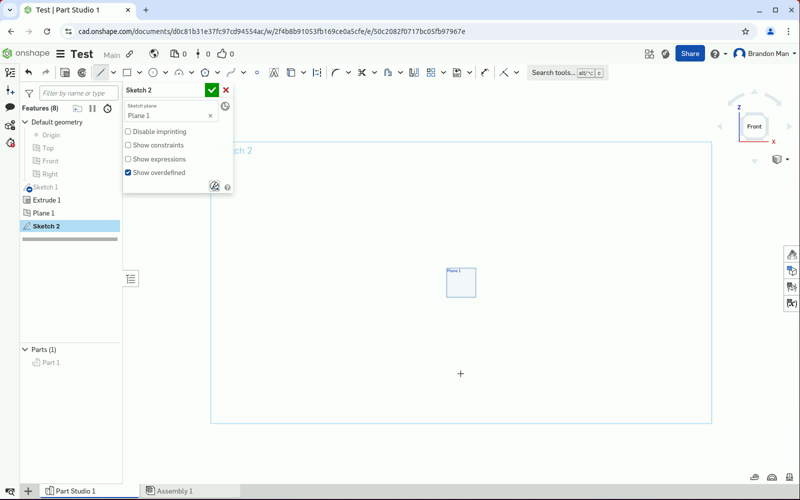
click(460, 373)
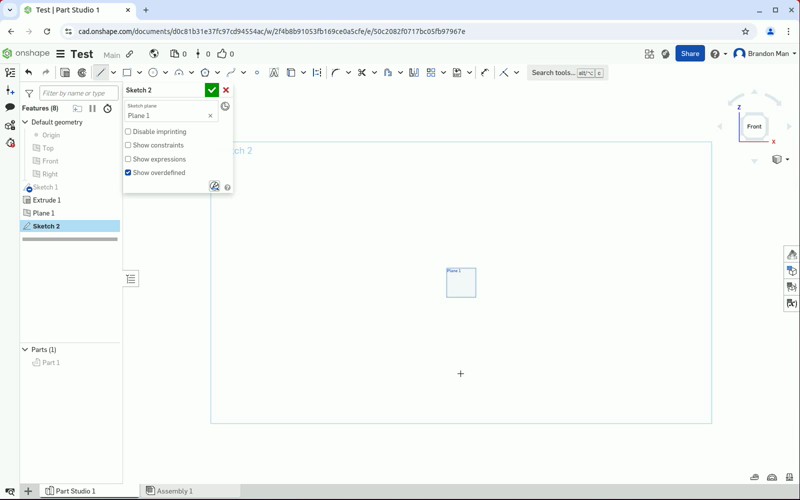
key_up(shift)
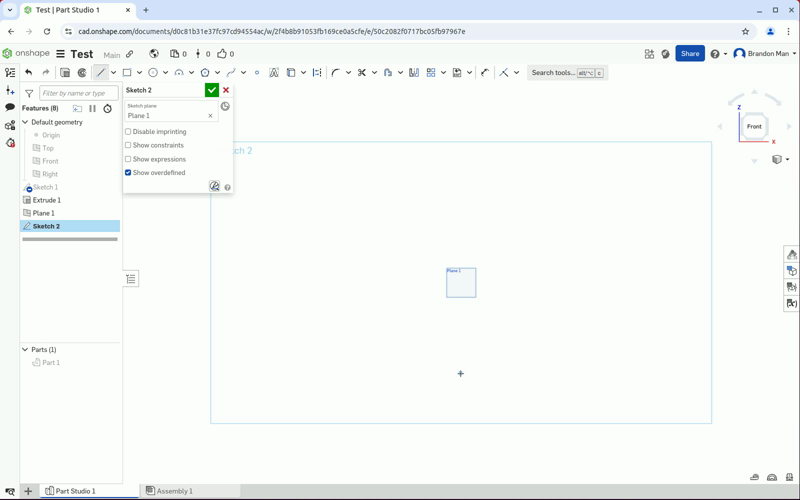
key_down(shift)
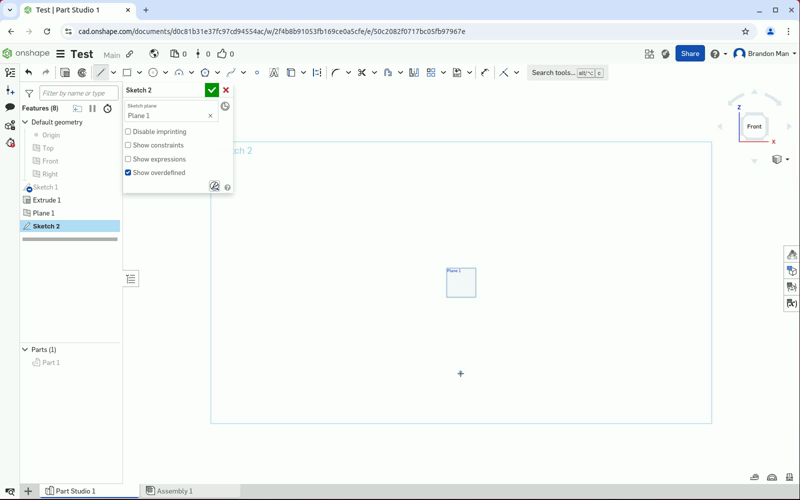
mouse_move(490, 373)
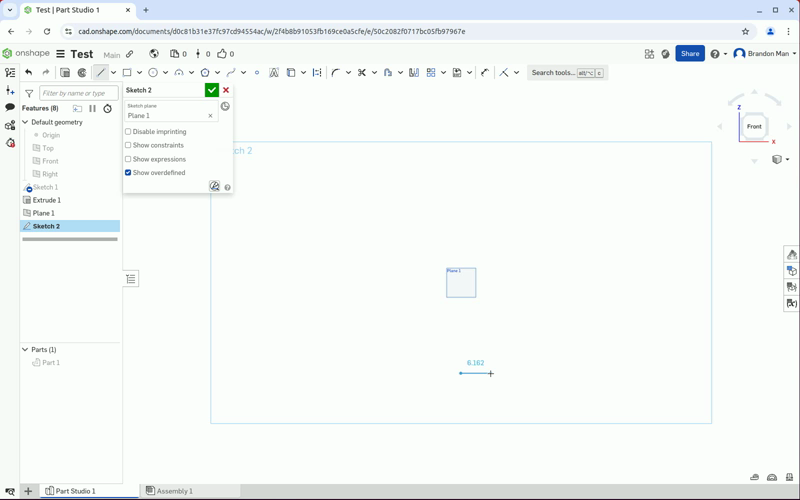
mouse_move(519, 373)
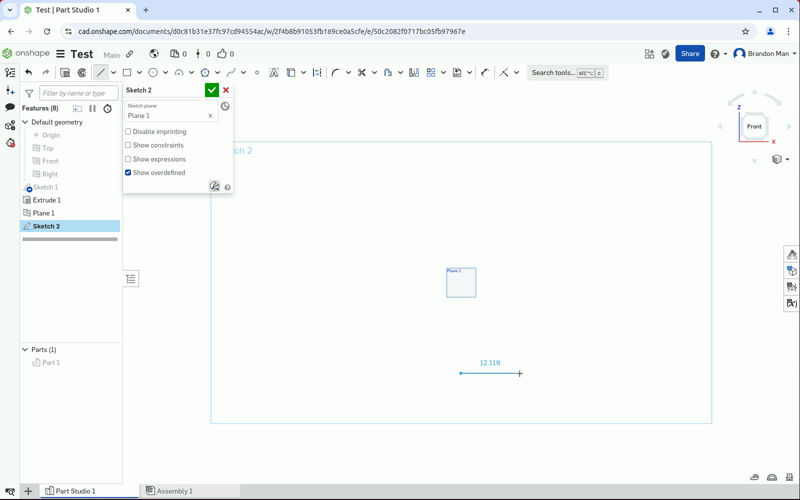
click(519, 373)
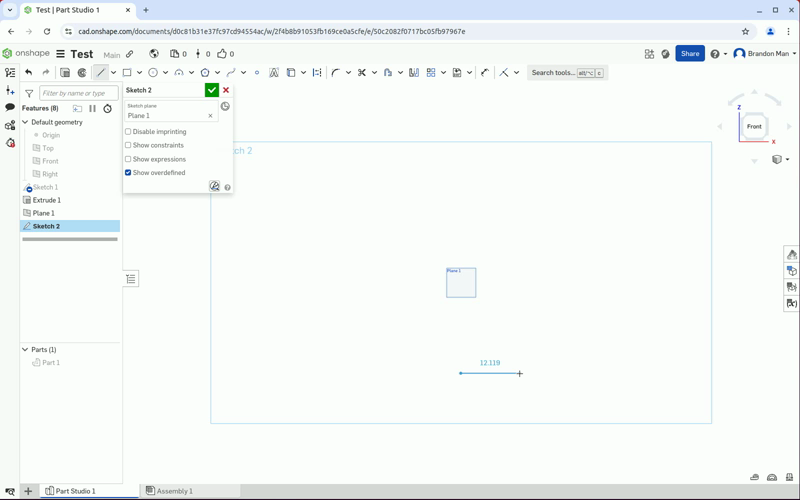
key_up(shift)
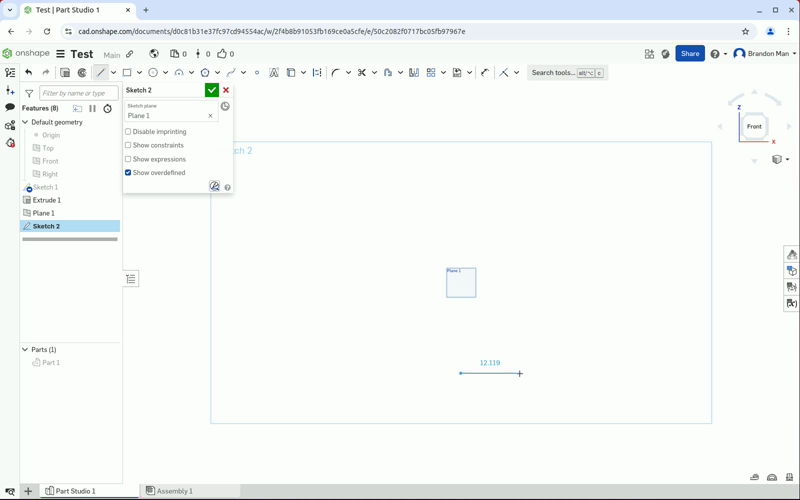
key_down(shift)
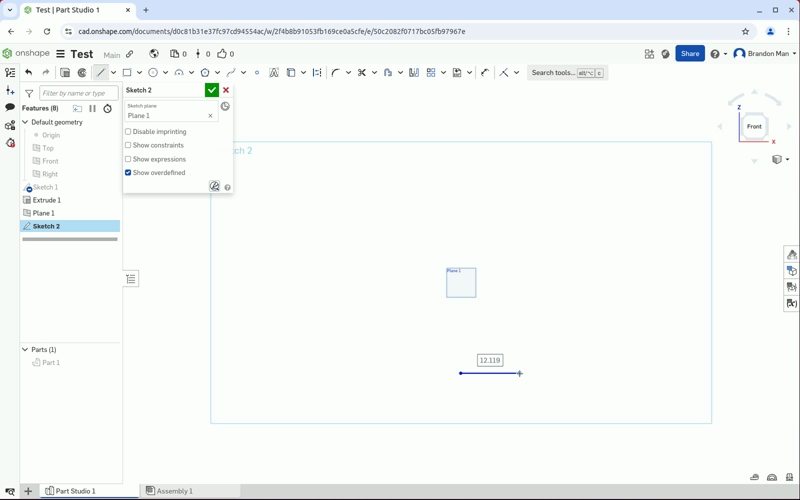
mouse_move(549, 373)
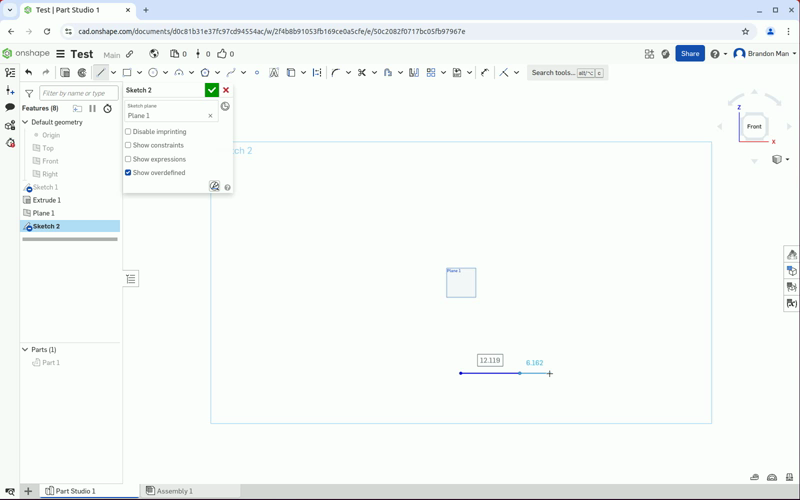
mouse_move(519, 352)
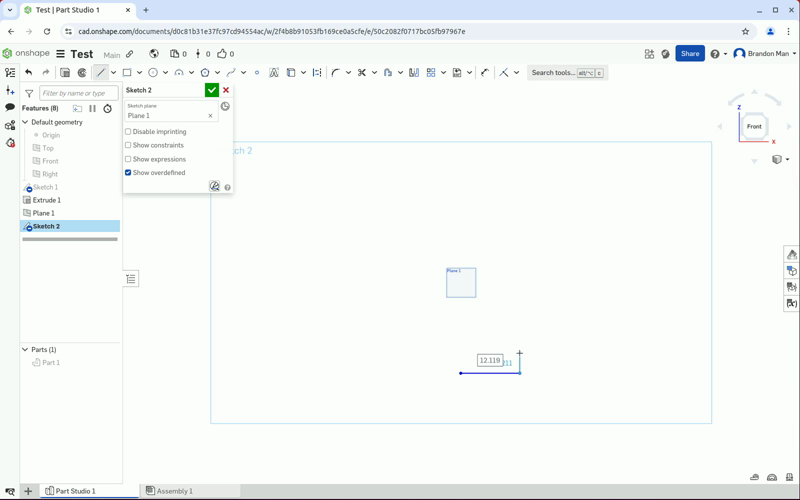
click(519, 352)
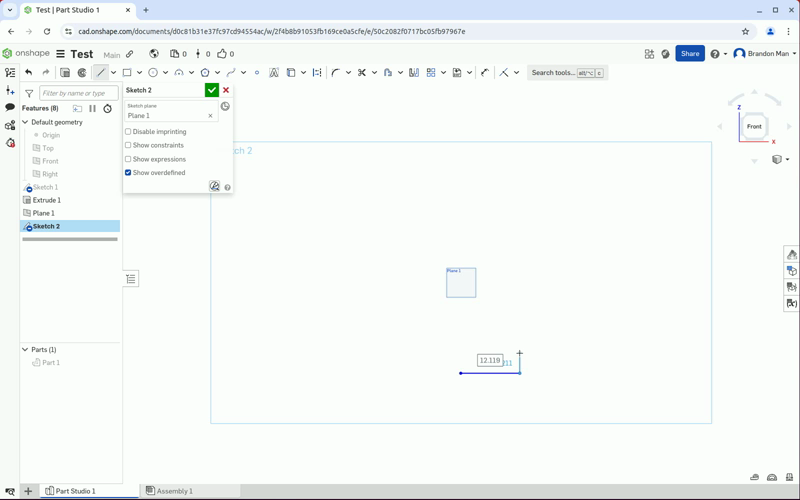
key_up(shift)
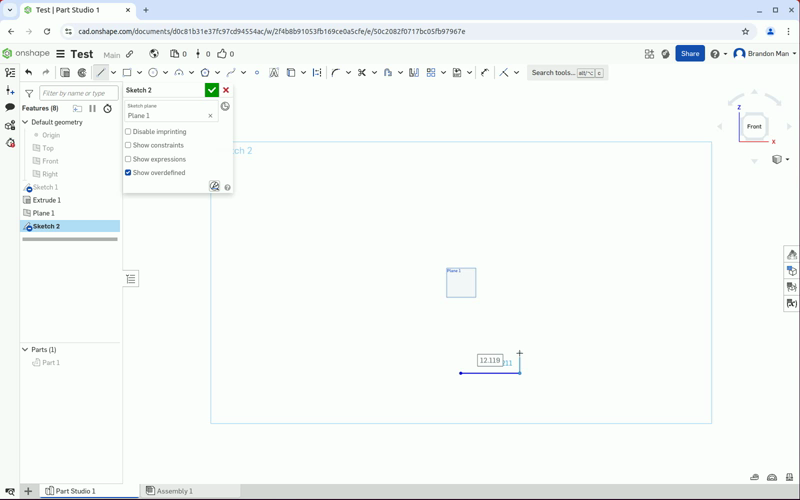
key_down(shift)
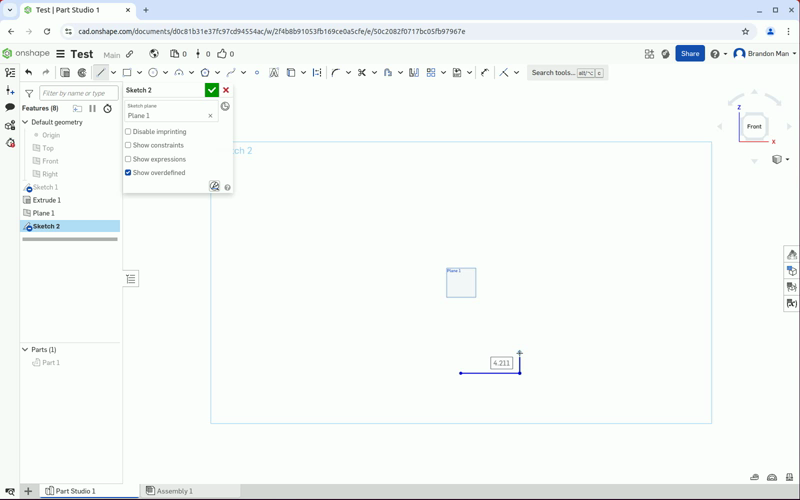
mouse_move(460, 373)
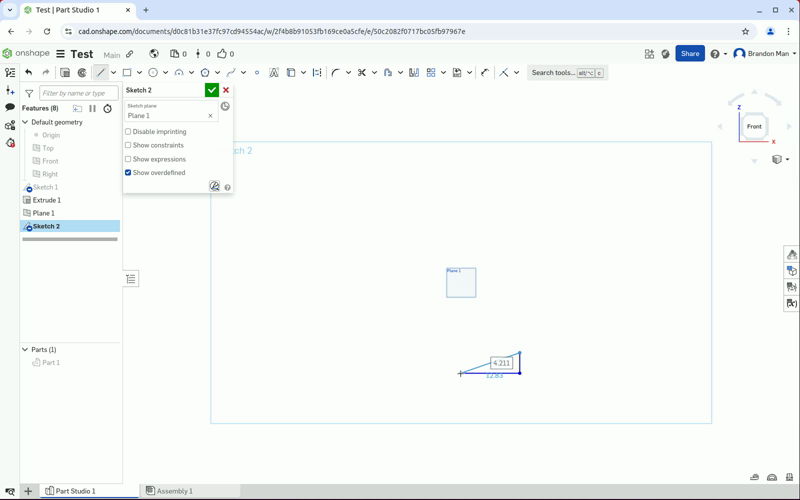
key_up(shift)
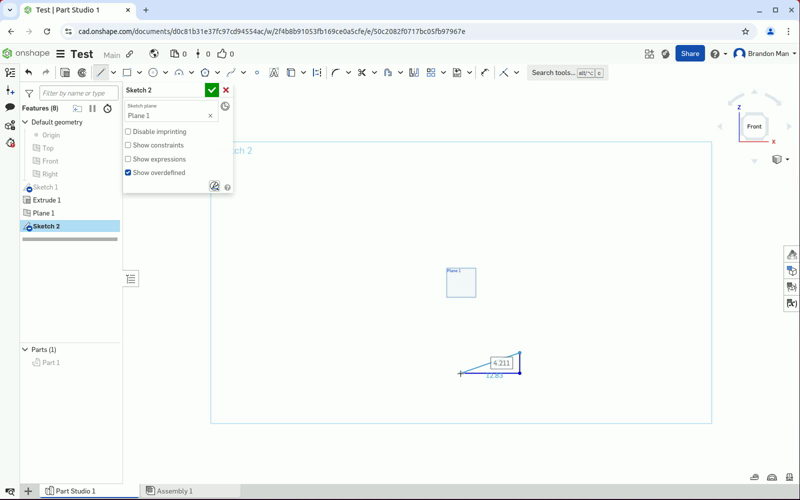
click(460, 373)
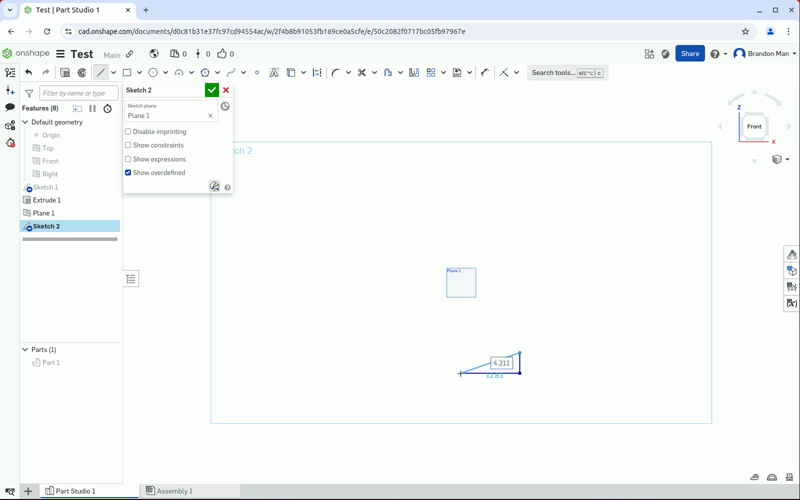
key(esc)
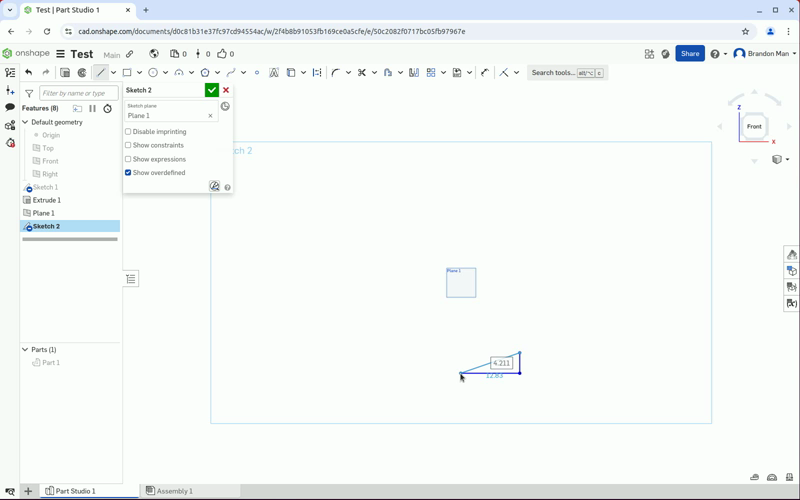
mouse_move(507, 363)
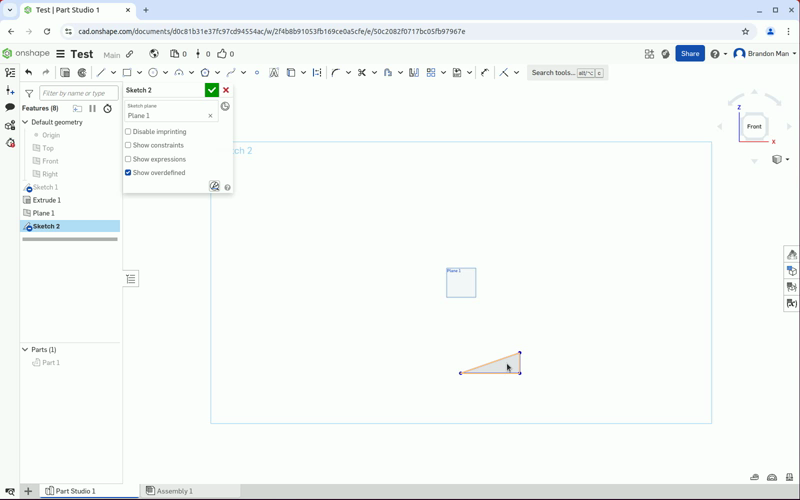
scroll(6)
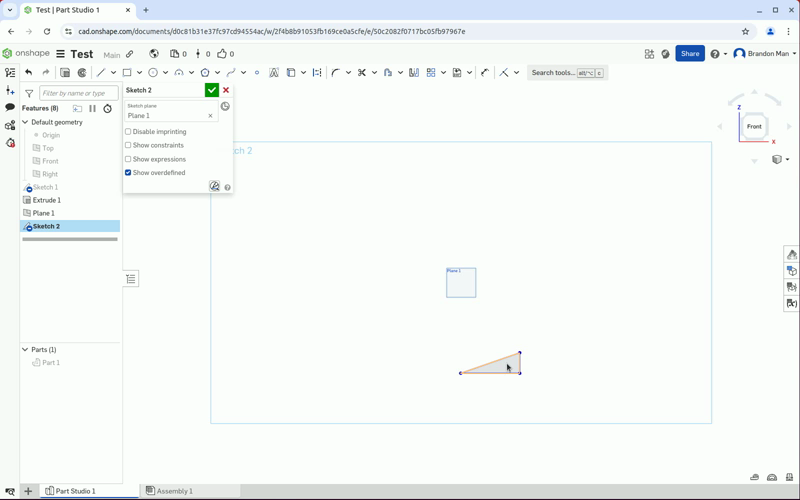
scroll(6)
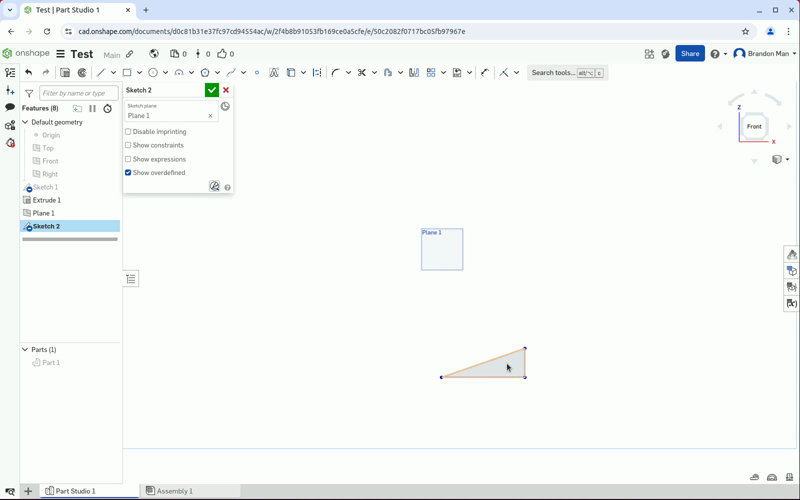
scroll(6)
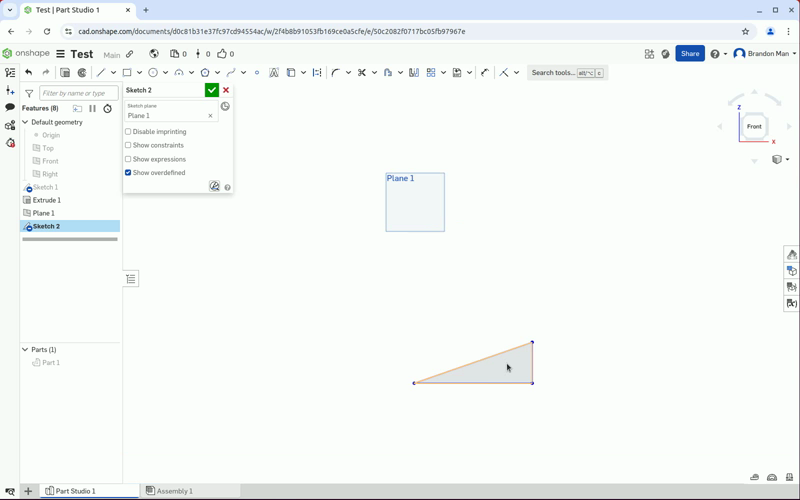
scroll(6)
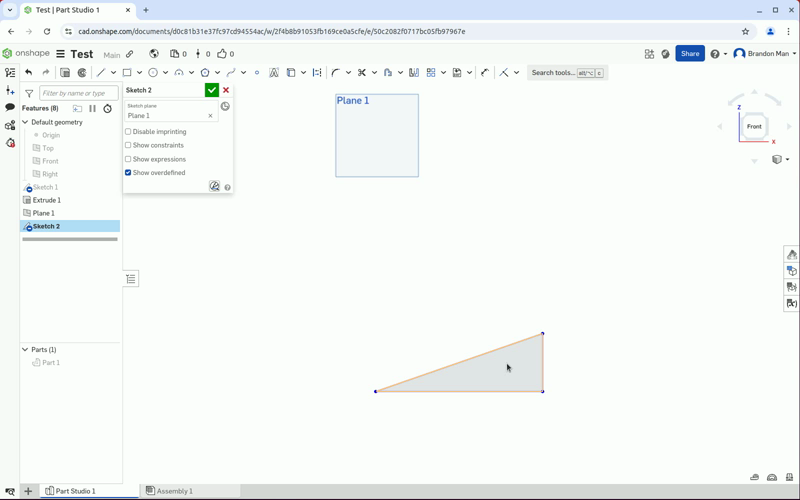
scroll(6)
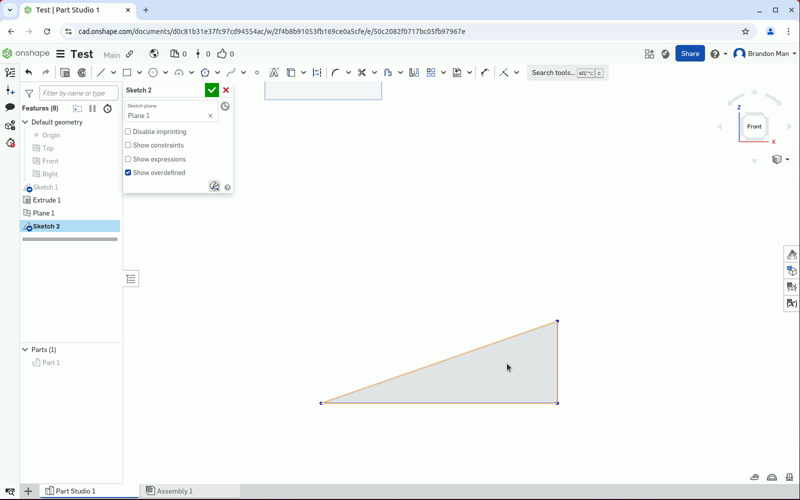
scroll(6)
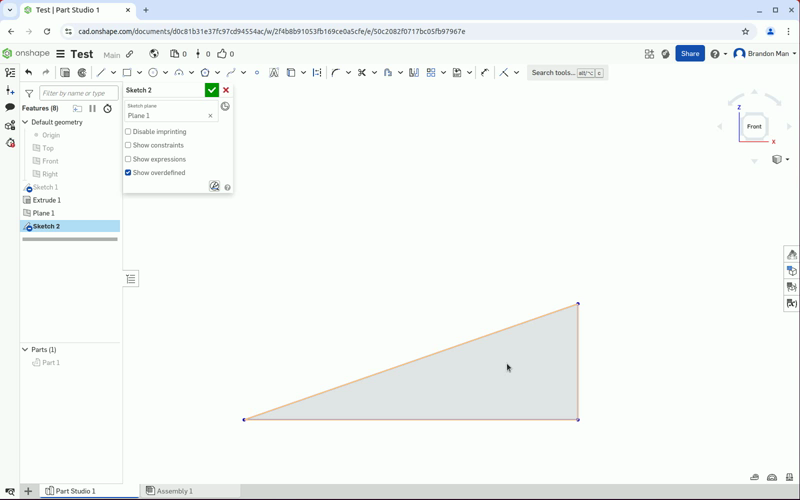
scroll(6)
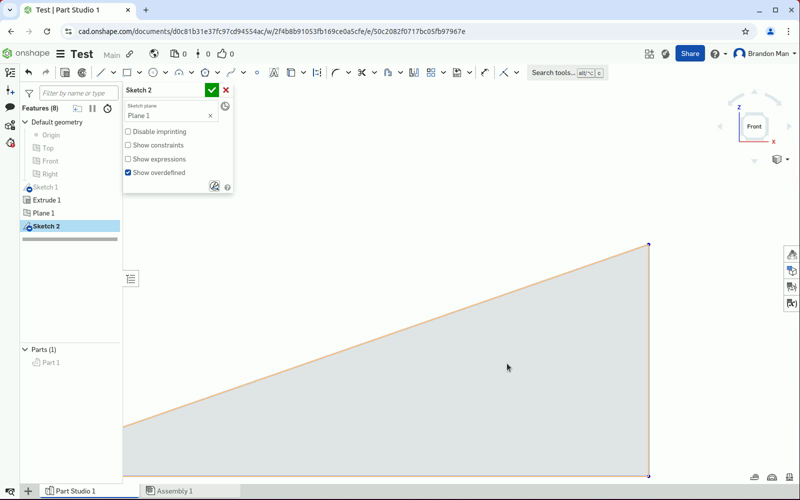
click(507, 363)
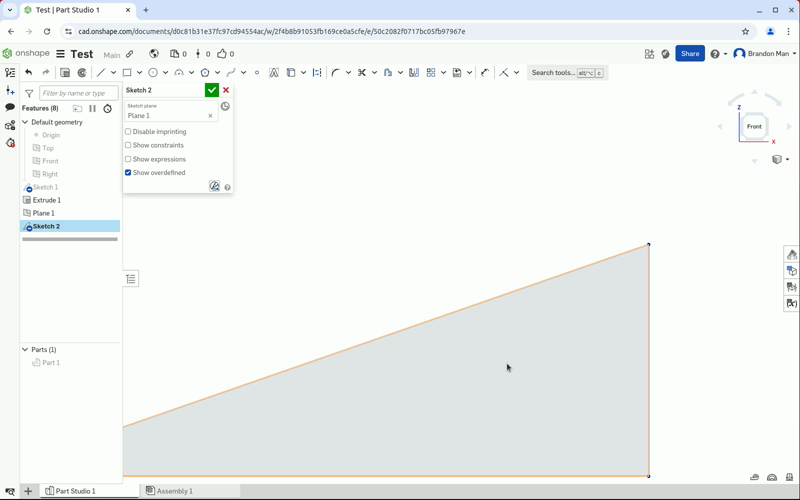
scroll(-6)
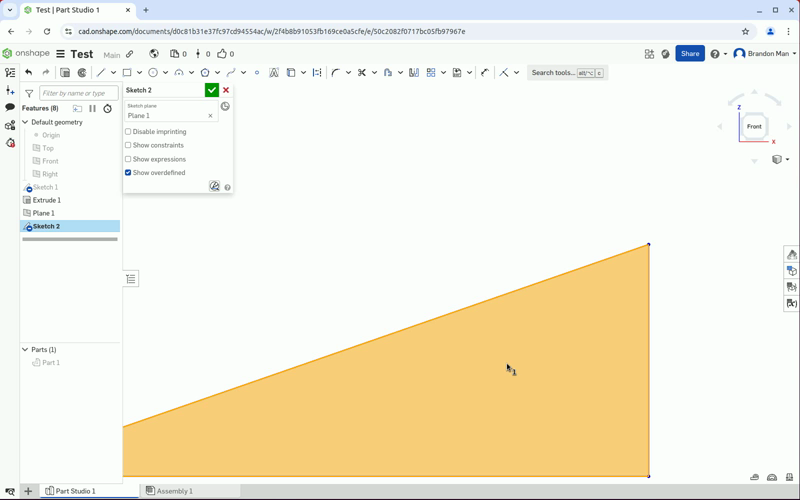
scroll(-6)
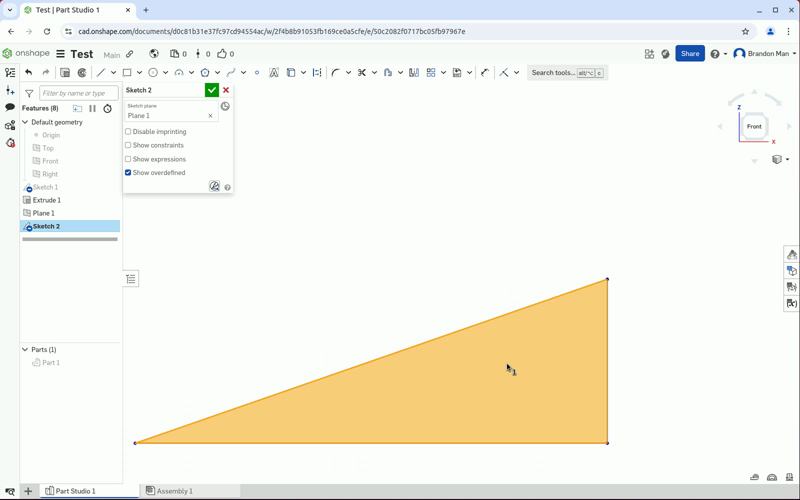
scroll(-6)
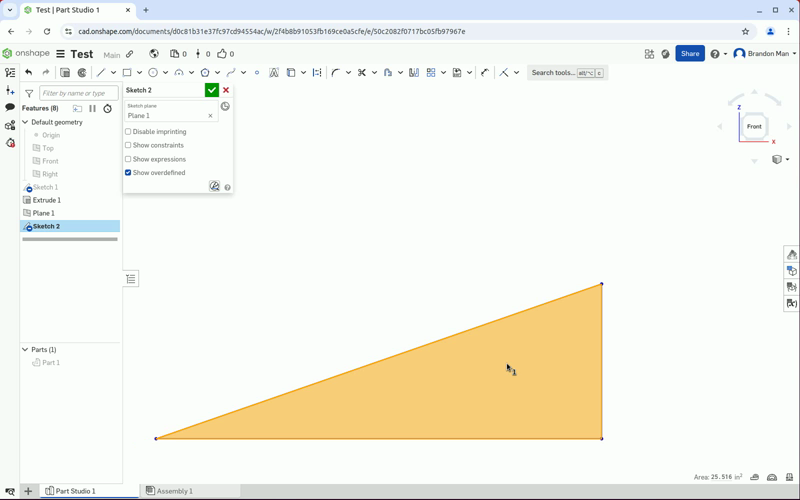
scroll(-6)
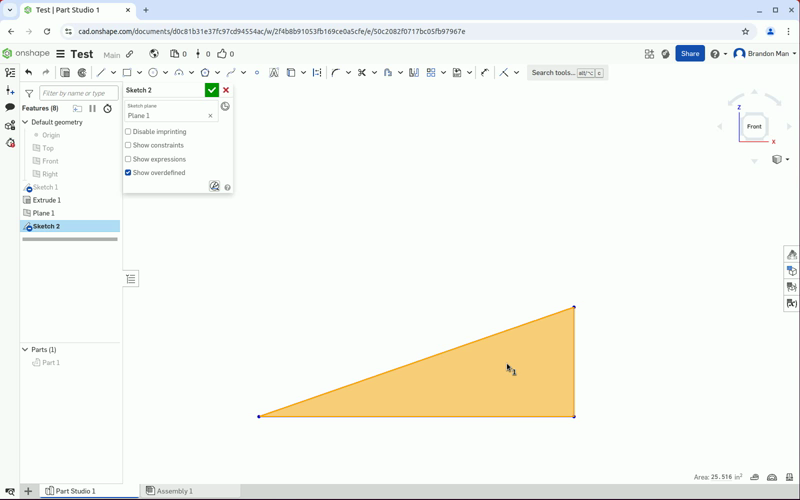
scroll(-6)
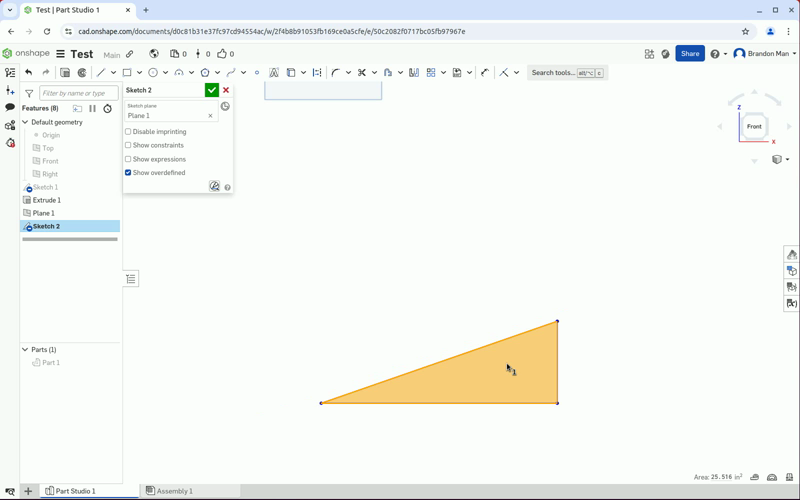
scroll(-6)
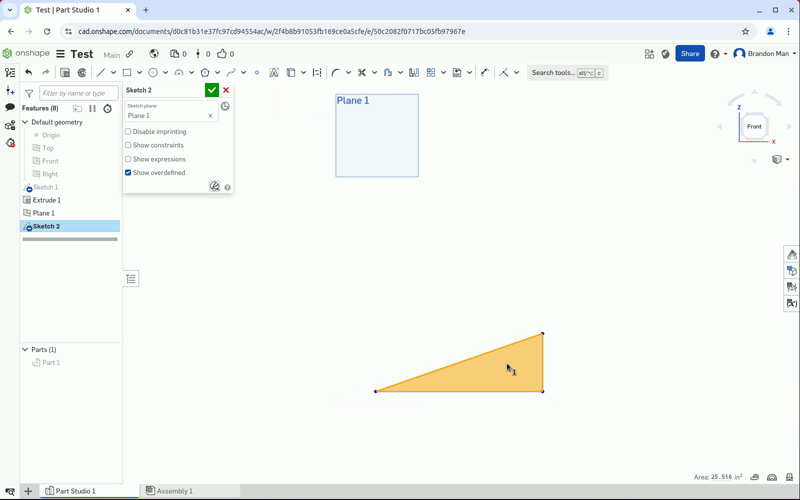
scroll(-6)
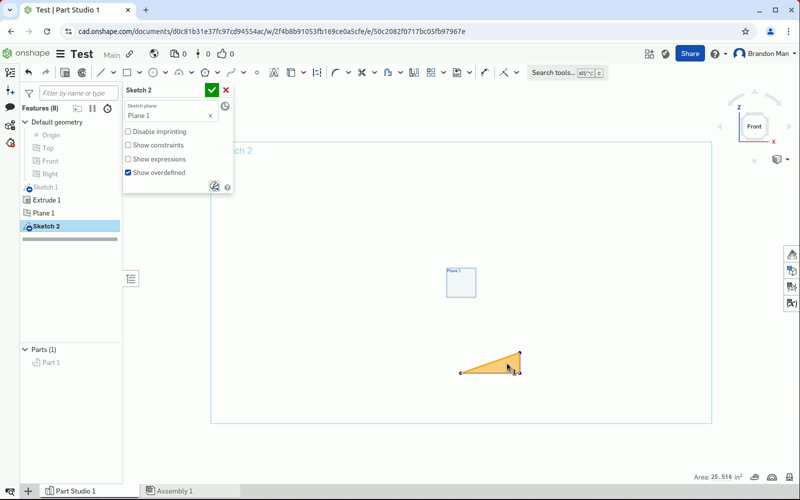
mouse_move(73, 352)
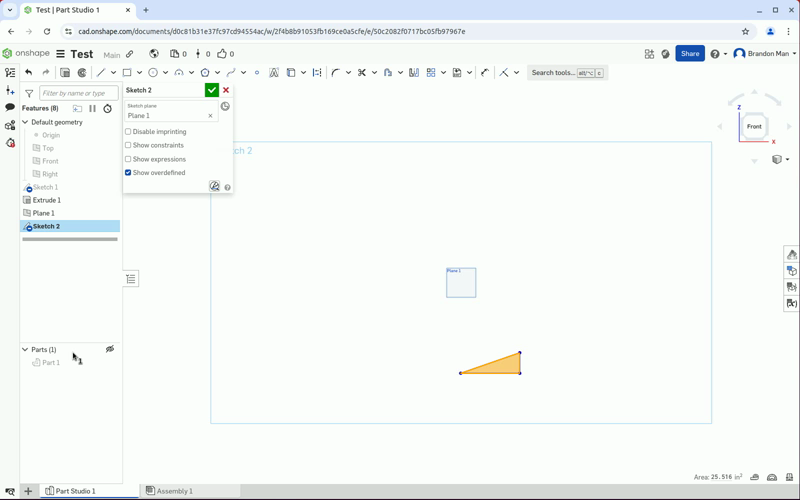
key(shift+y)
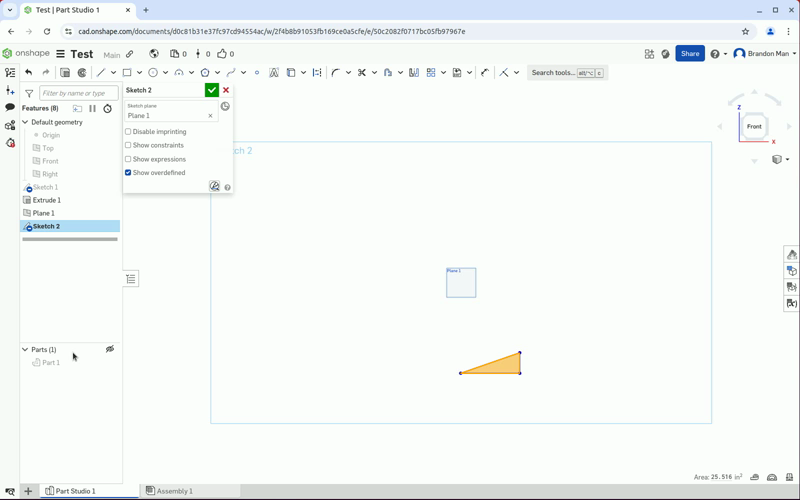
key(shift+e)
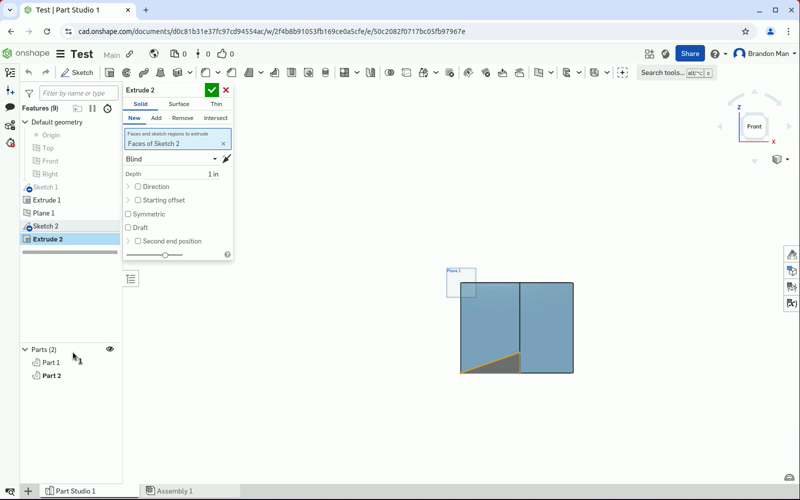
mouse_move(143, 106)
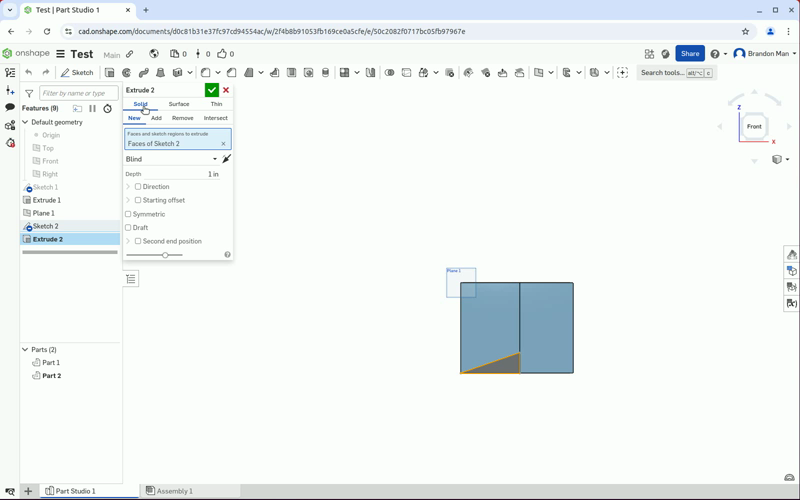
click(143, 106)
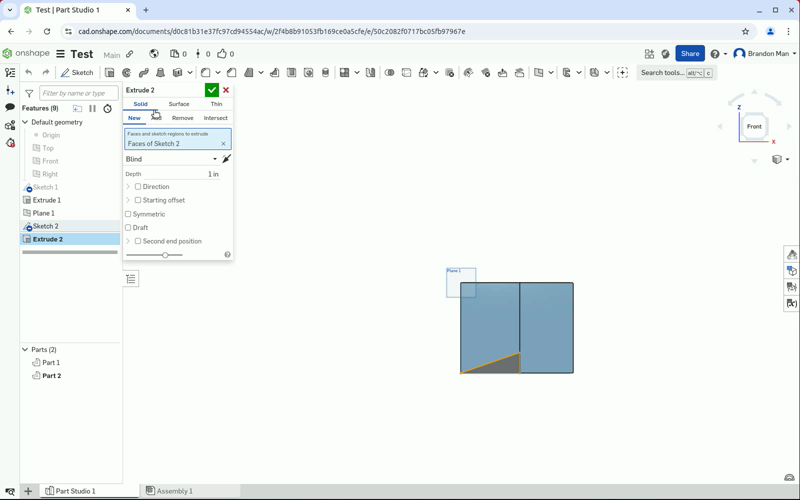
mouse_move(186, 120)
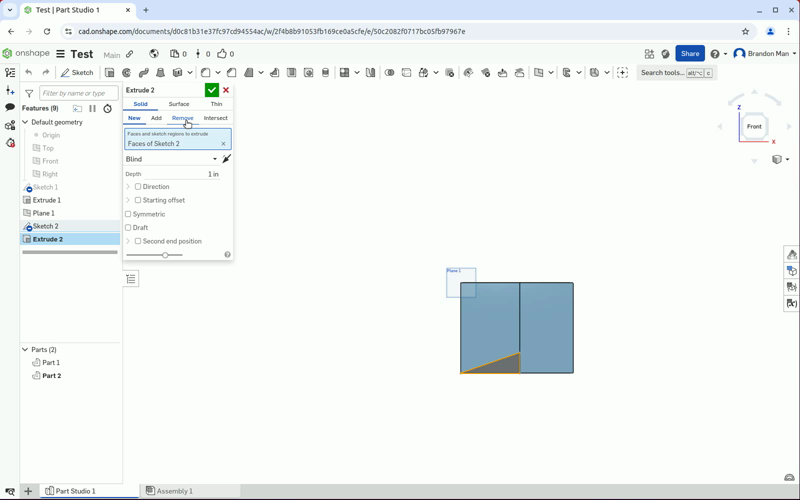
click(186, 120)
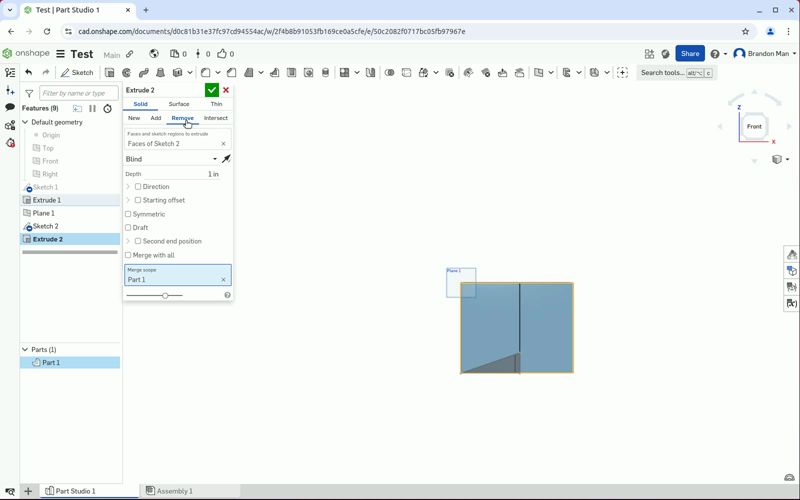
key(tab, 4)
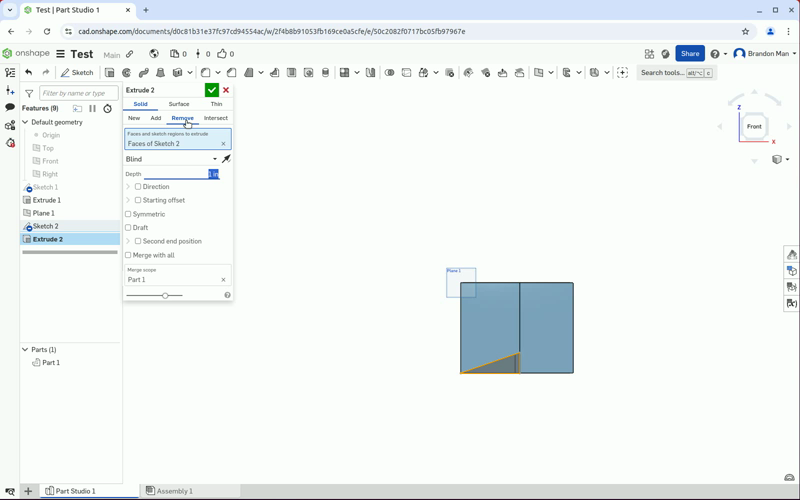
text(26.719)
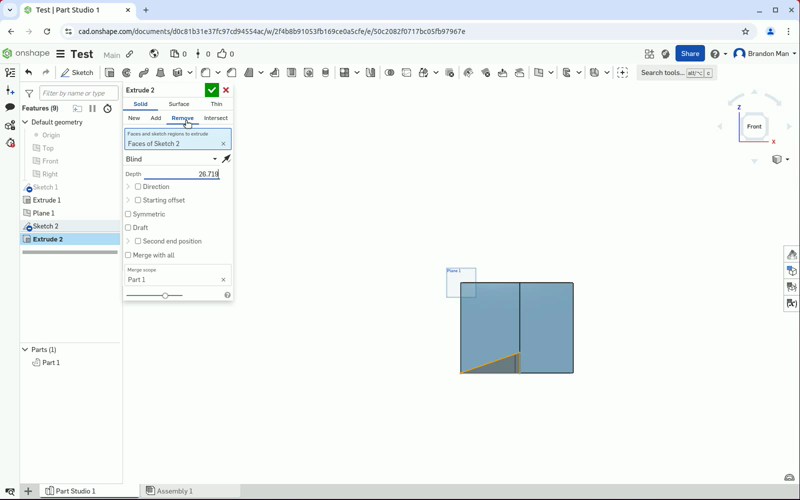
key(tab, 6)
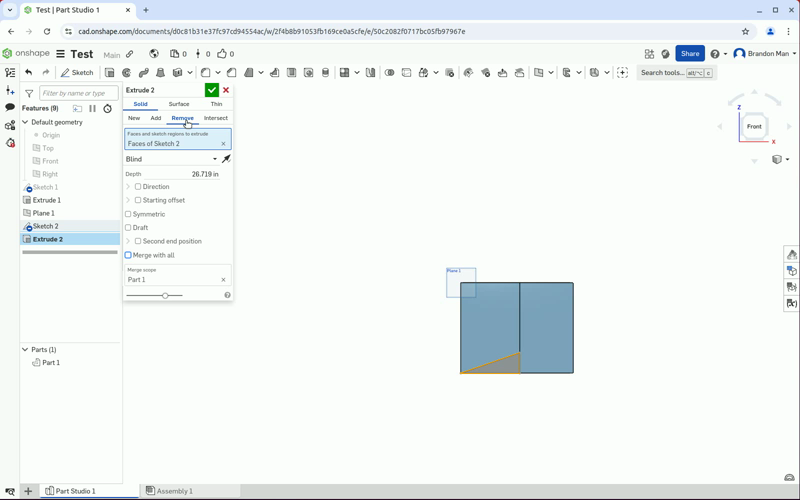
key(space)
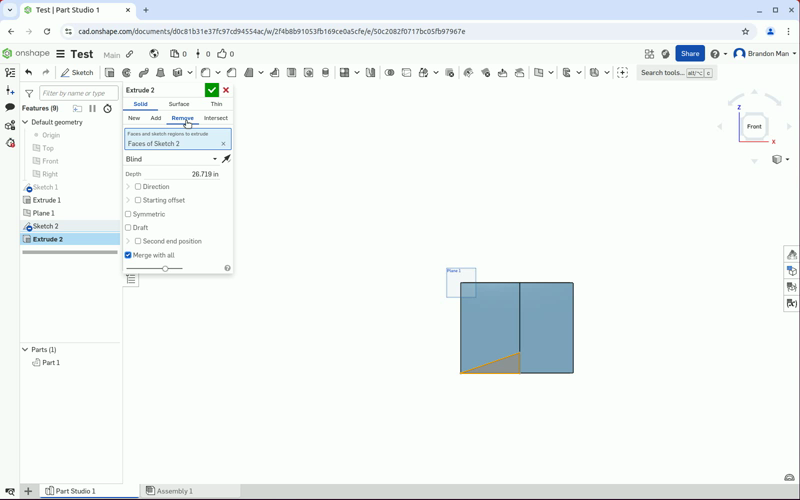
key(enter)
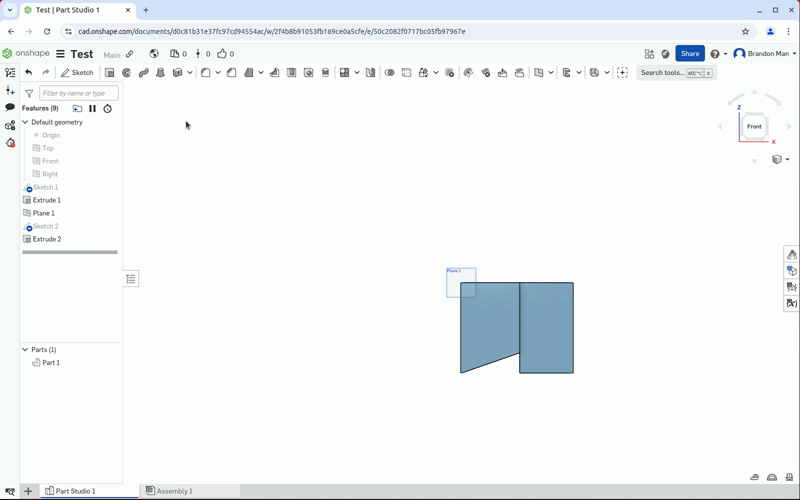
key(shift+h)
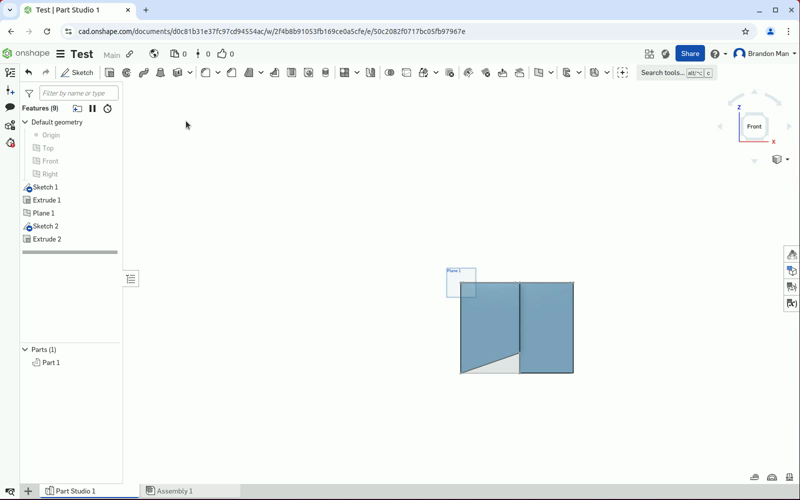
key(shift+h)
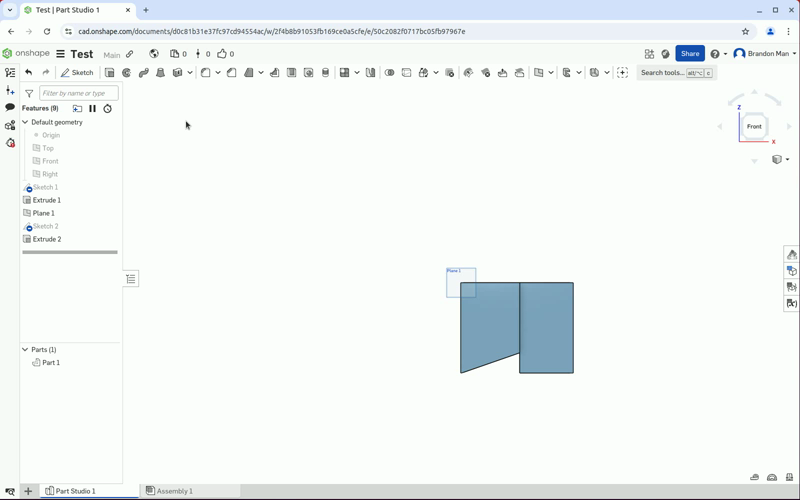
mouse_move(73, 189)
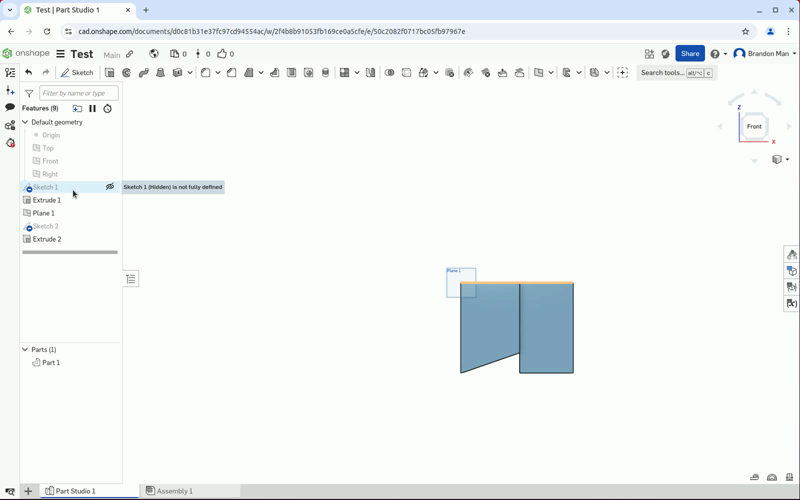
click(73, 189)
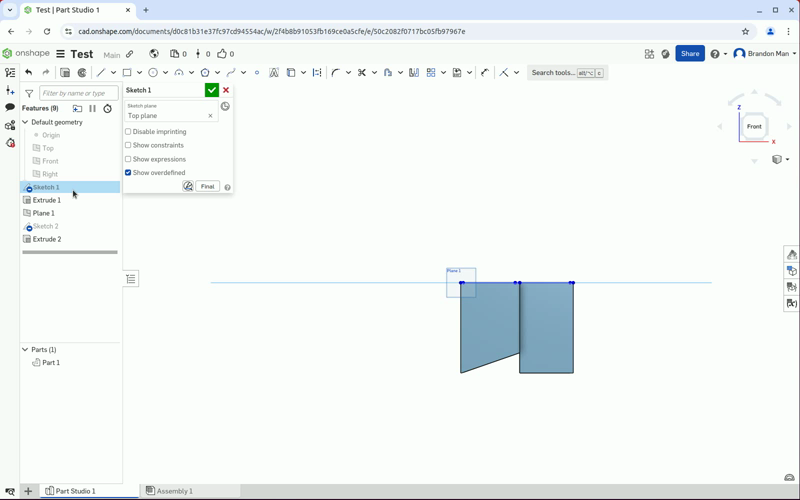
mouse_move(229, 92)
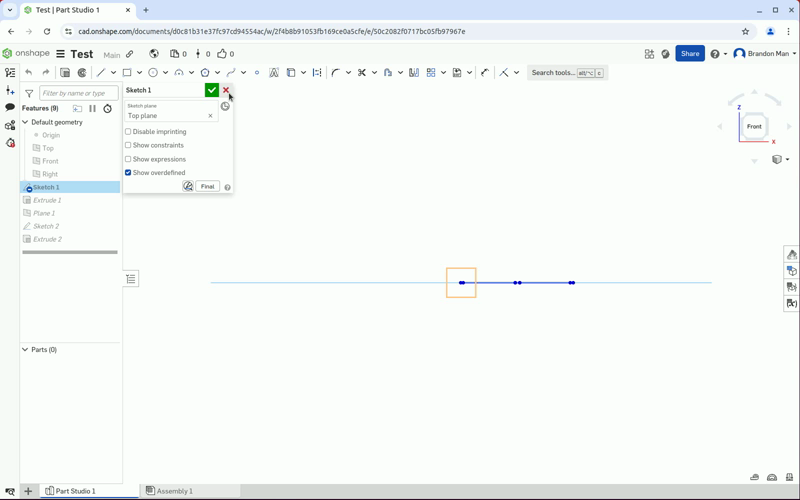
click(229, 92)
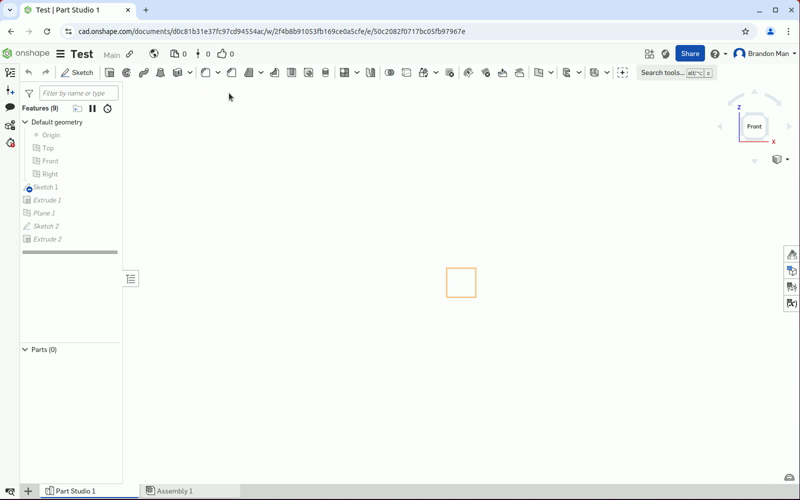
key(shift+s)
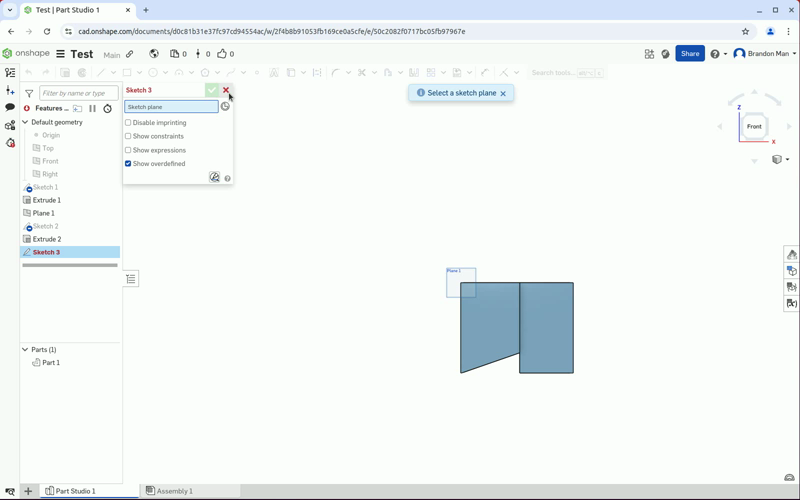
mouse_move(73, 215)
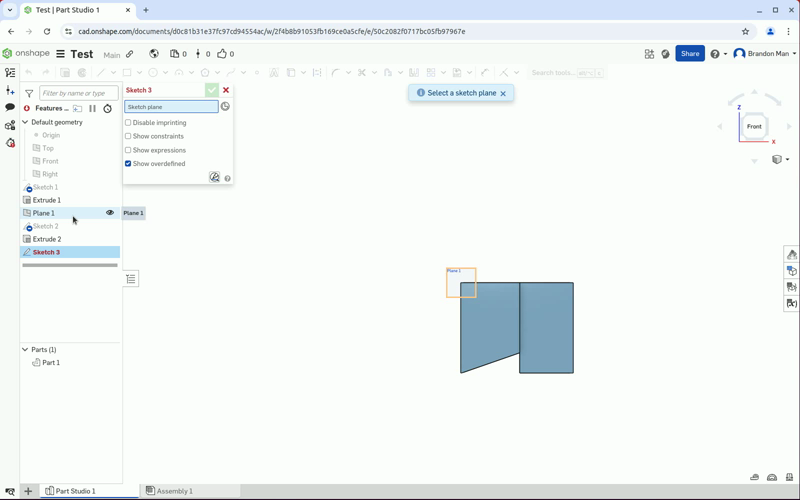
click(73, 215)
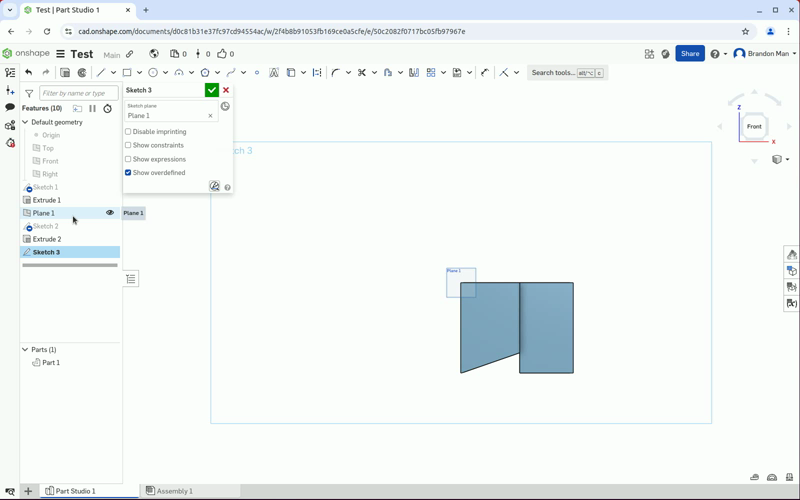
mouse_move(73, 352)
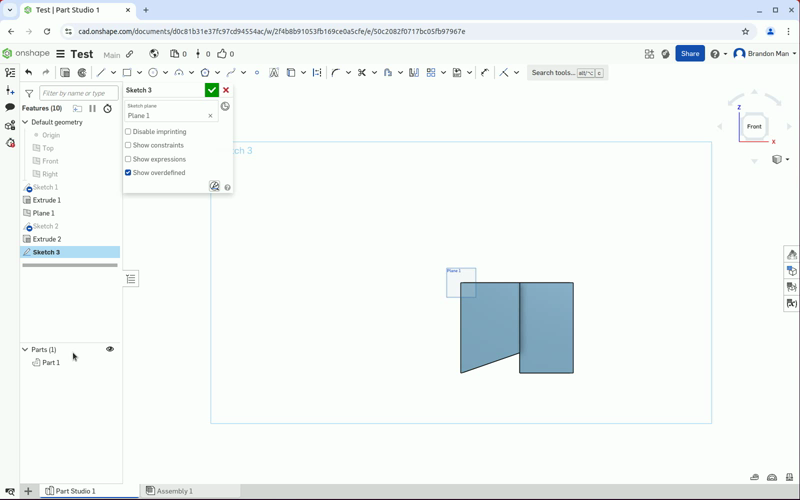
key(y)
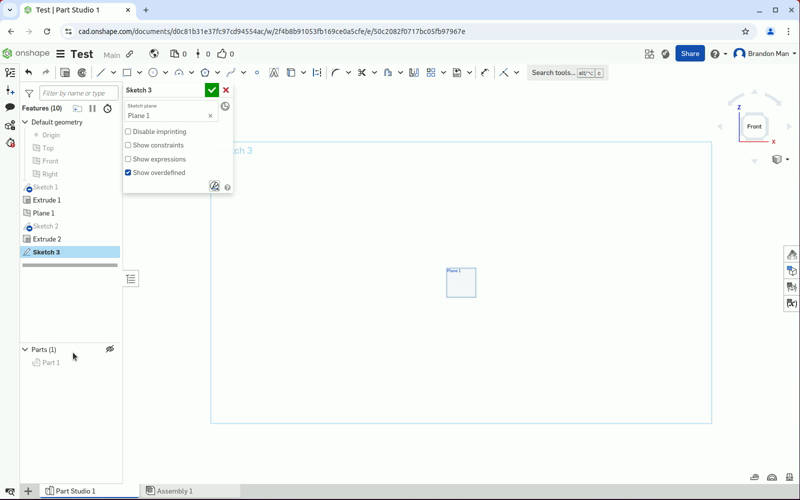
key(l)
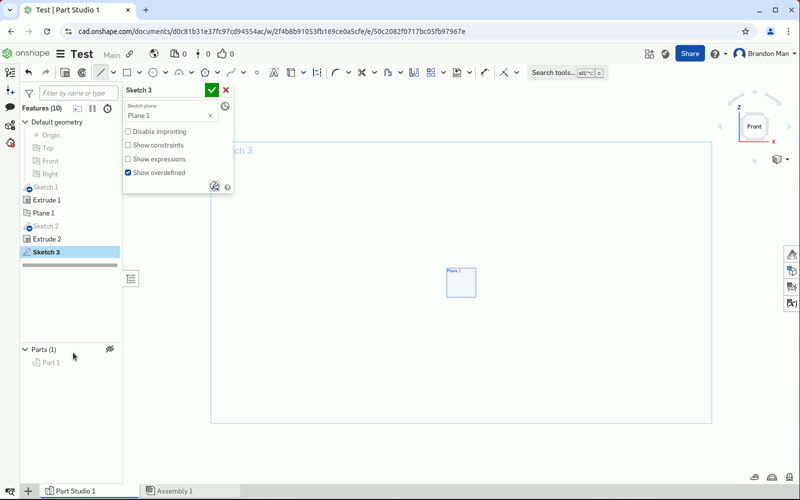
key_down(shift)
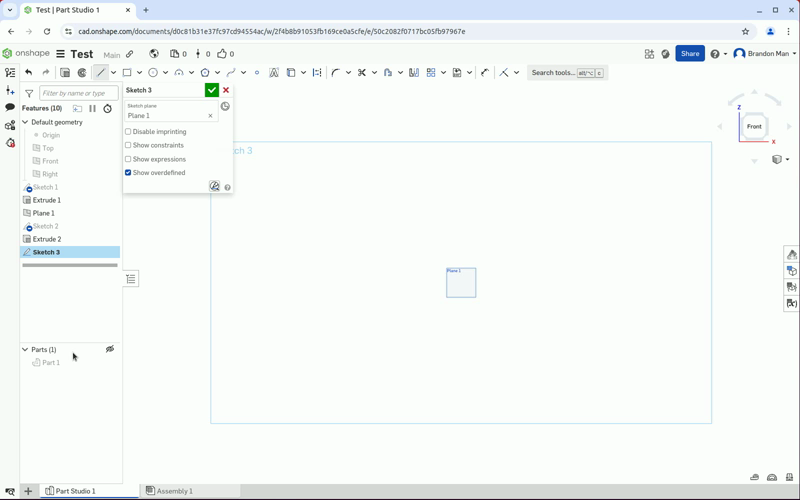
mouse_move(519, 373)
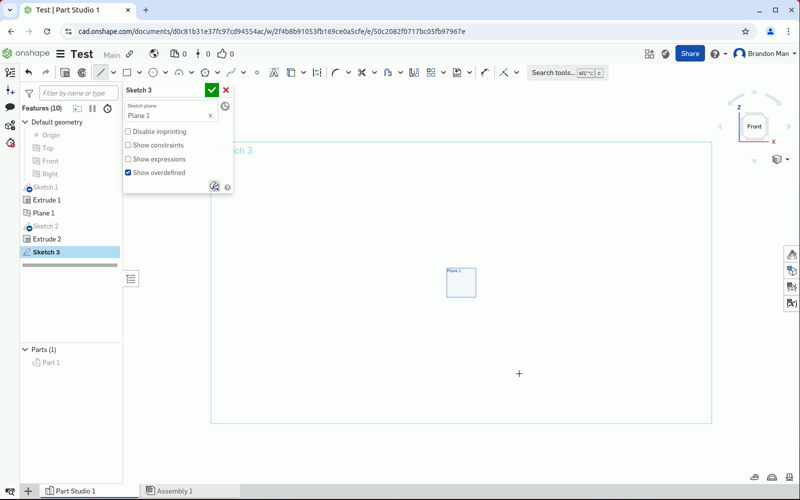
click(519, 373)
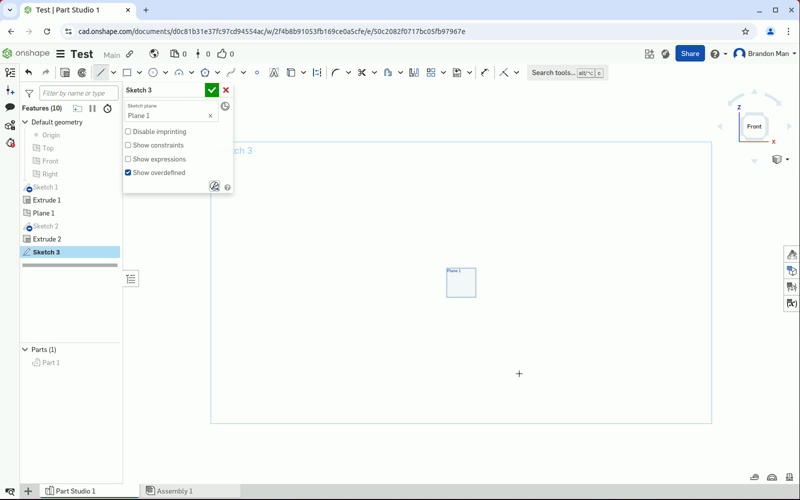
key_up(shift)
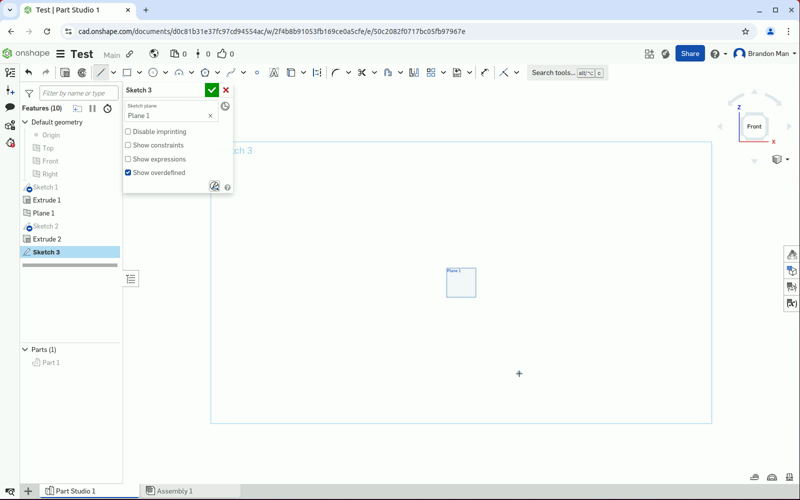
key_down(shift)
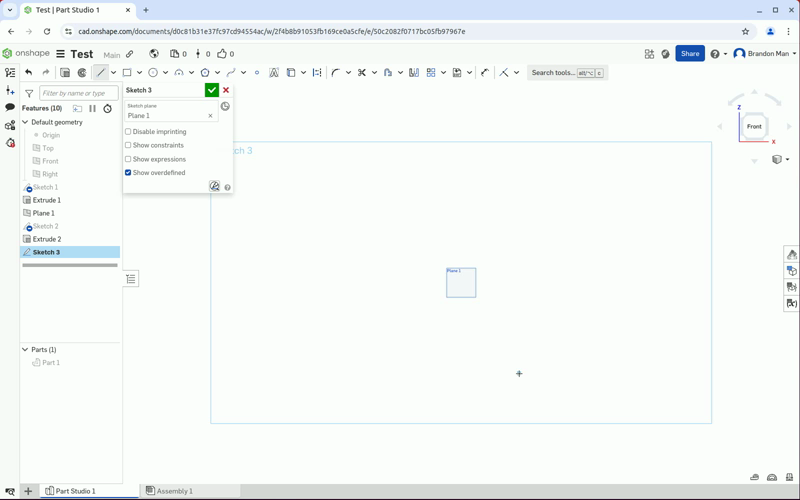
mouse_move(549, 373)
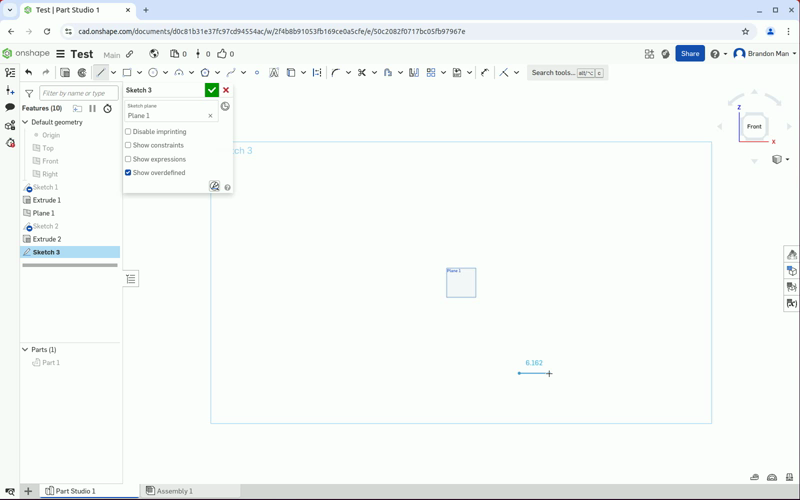
mouse_move(573, 373)
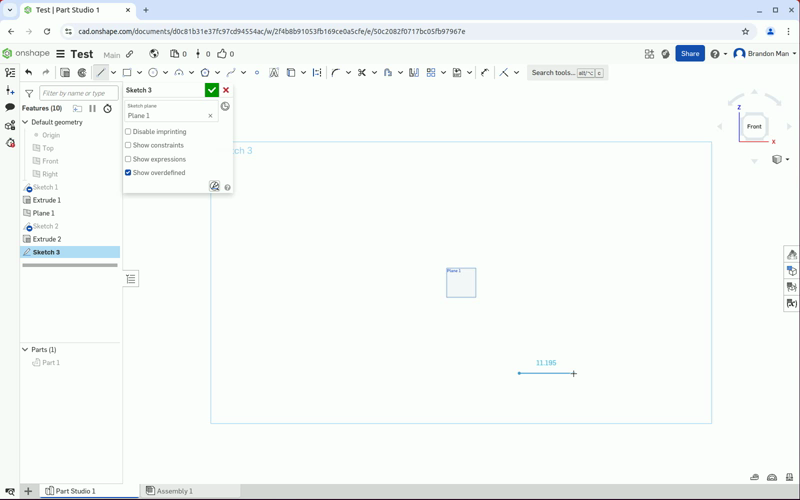
click(573, 373)
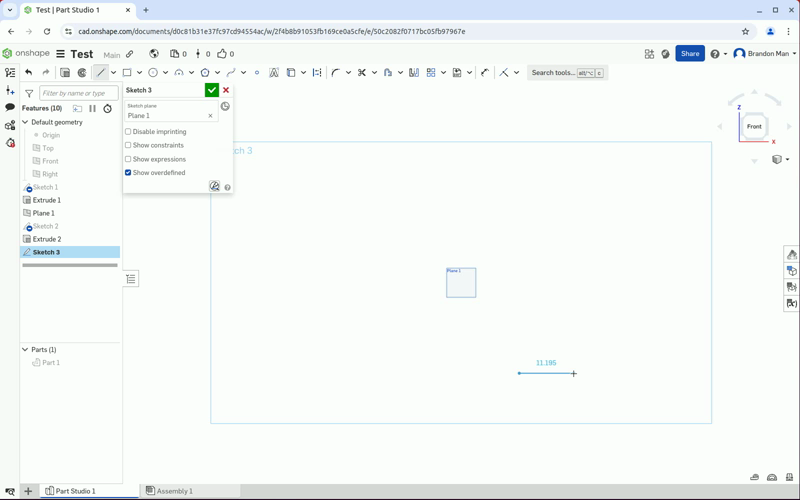
key_up(shift)
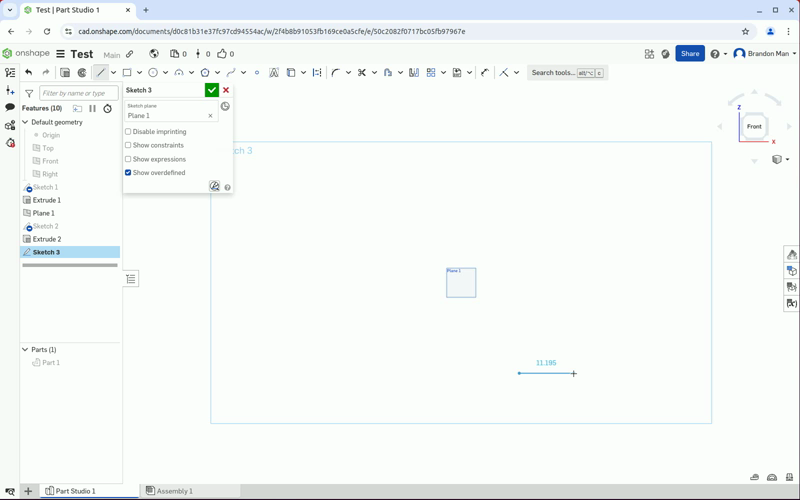
key_down(shift)
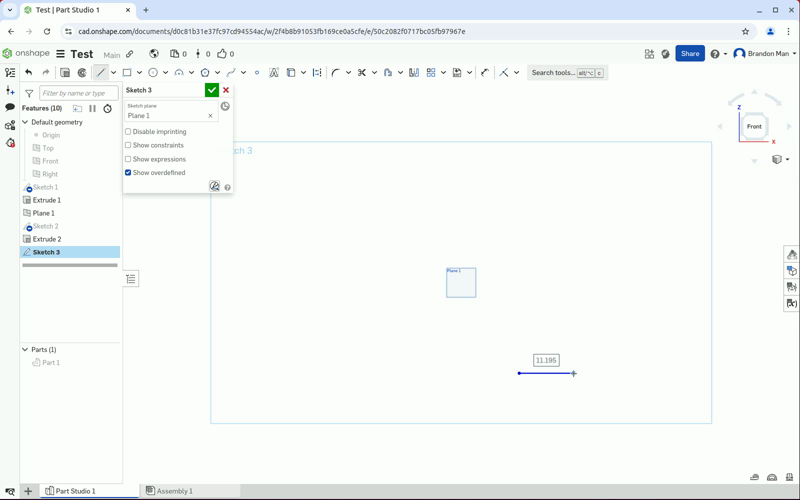
mouse_move(589, 373)
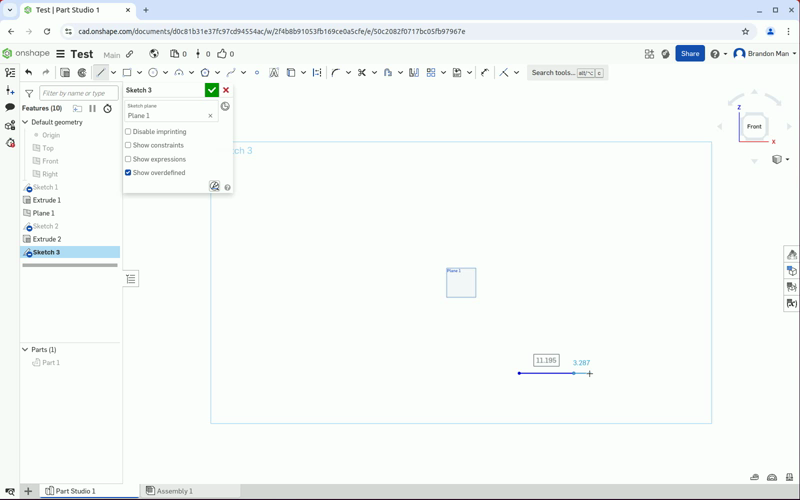
mouse_move(573, 334)
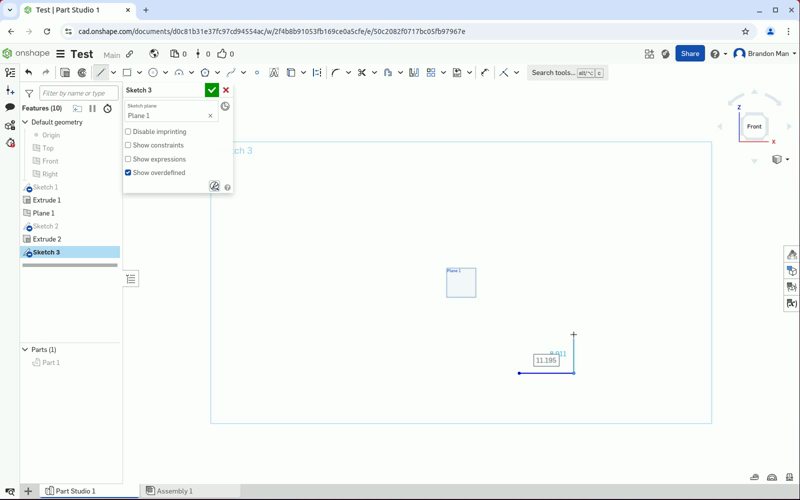
click(573, 334)
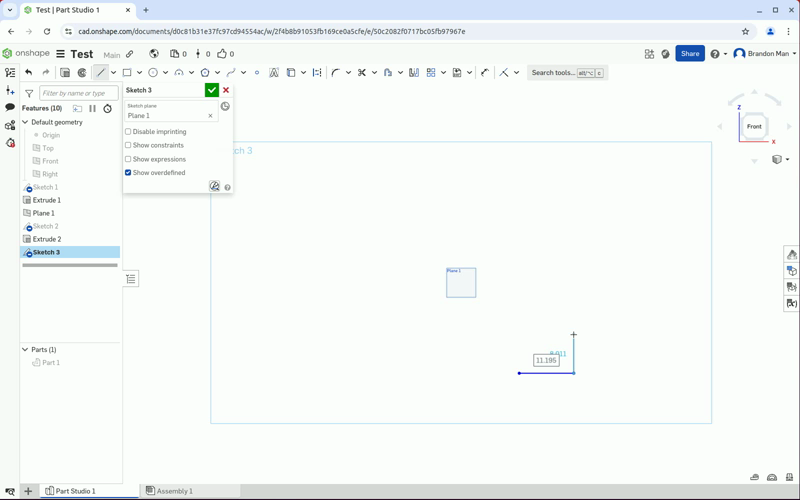
key_up(shift)
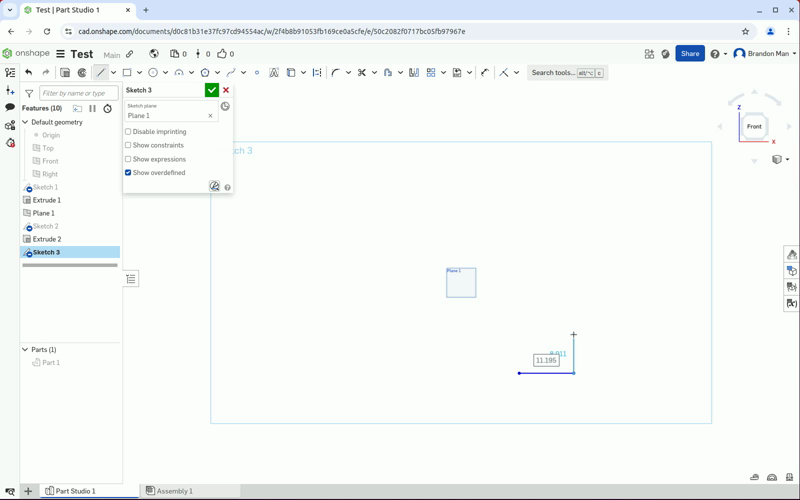
key_down(shift)
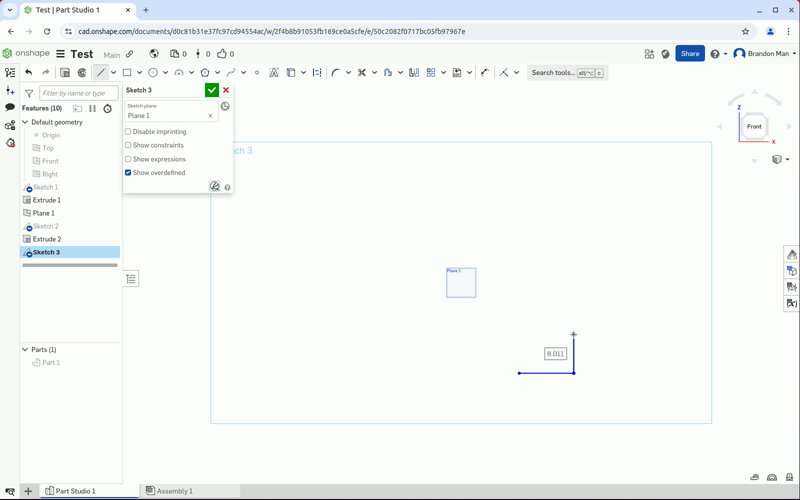
mouse_move(589, 334)
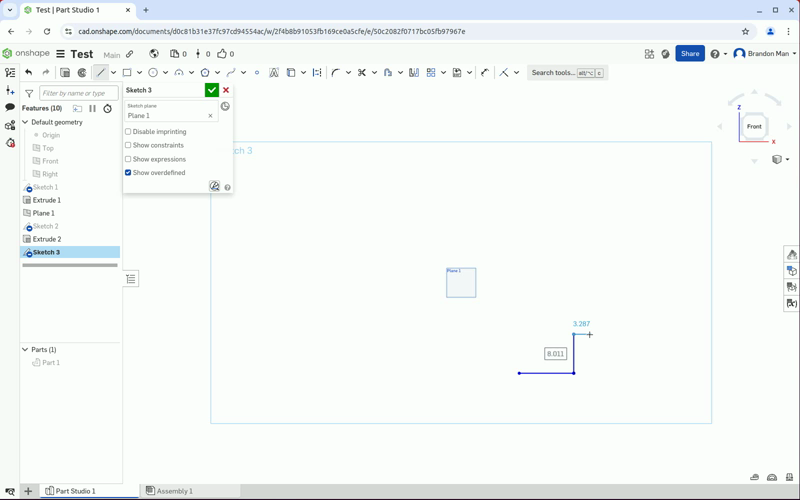
mouse_move(519, 353)
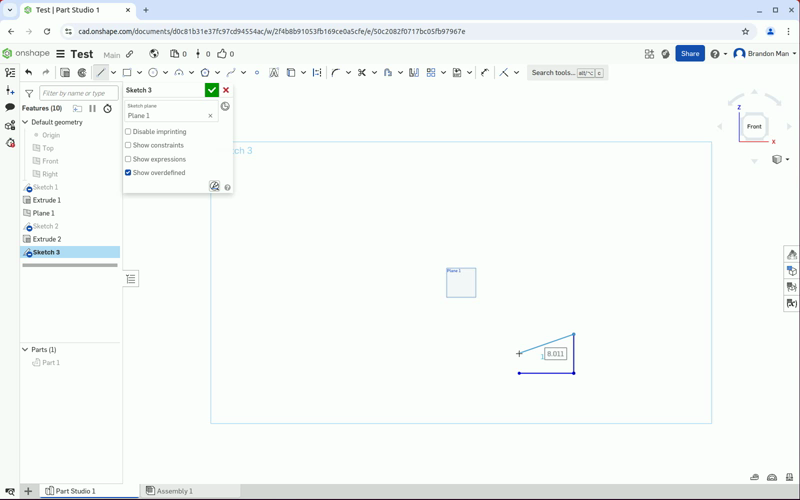
click(519, 353)
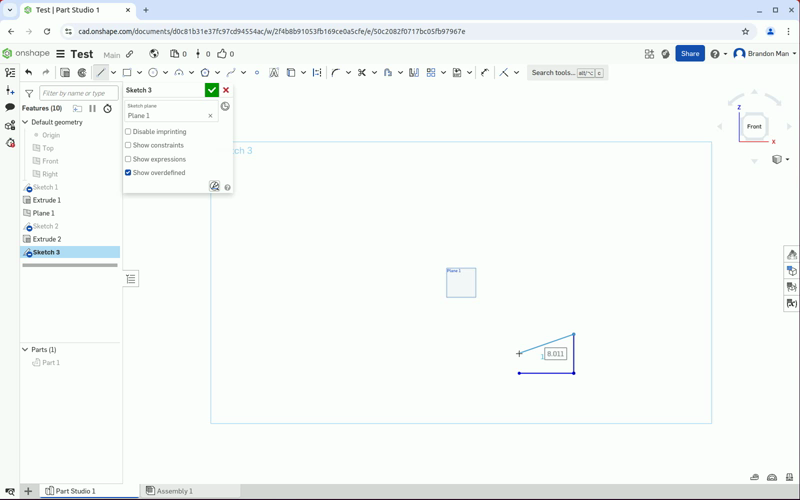
key_up(shift)
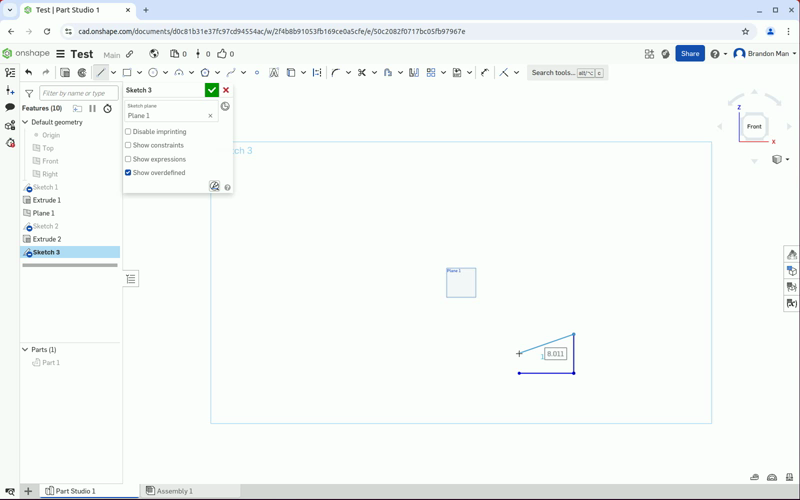
mouse_move(549, 353)
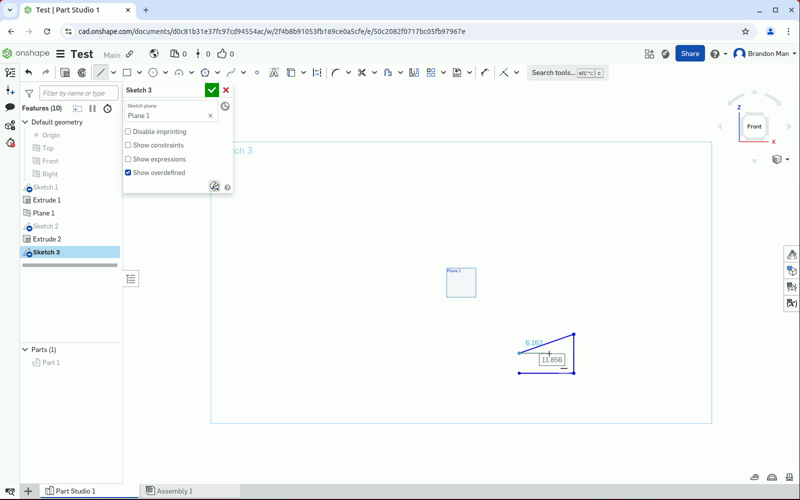
key_down(shift)
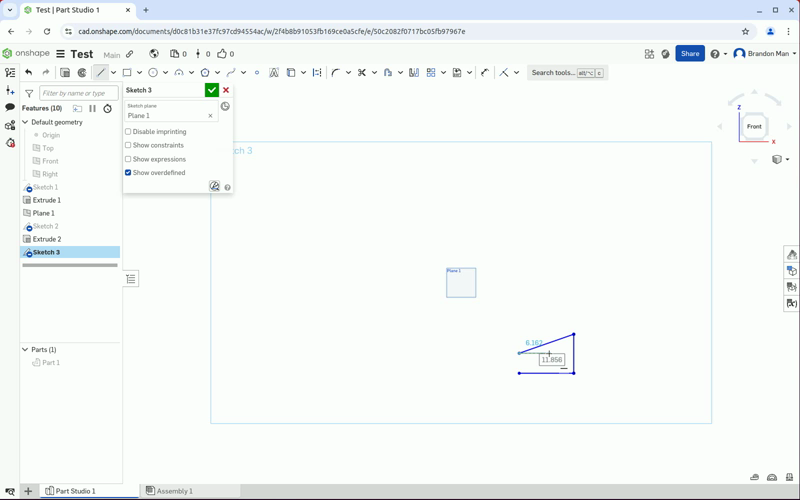
mouse_move(519, 373)
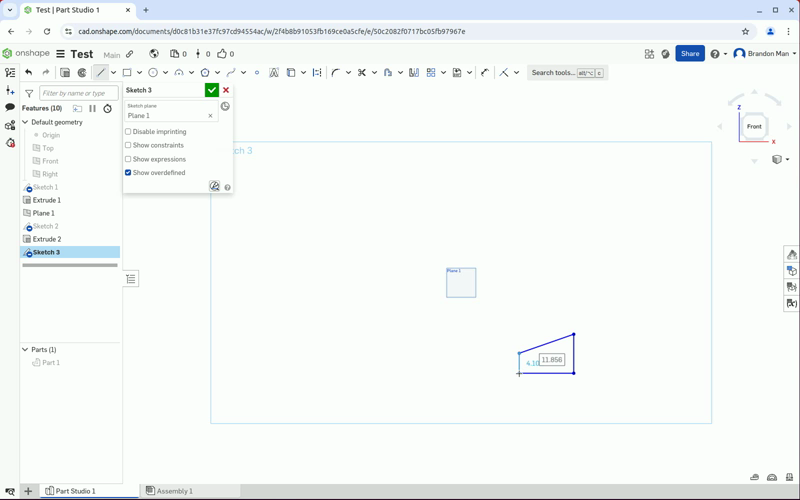
key_up(shift)
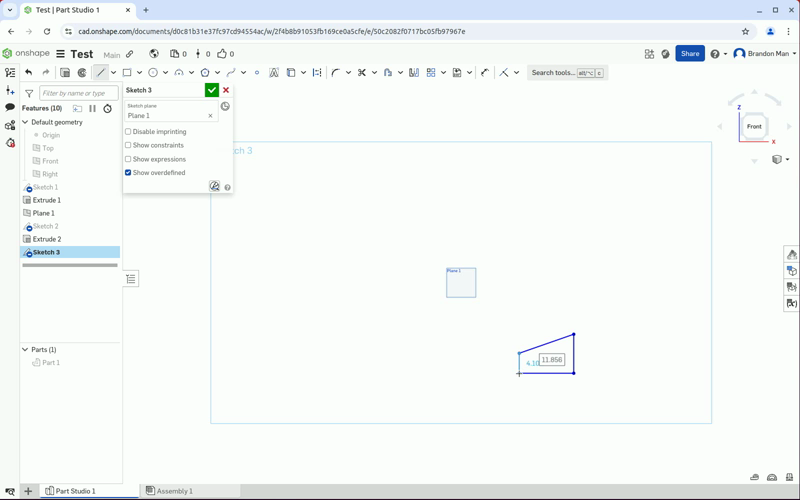
click(519, 373)
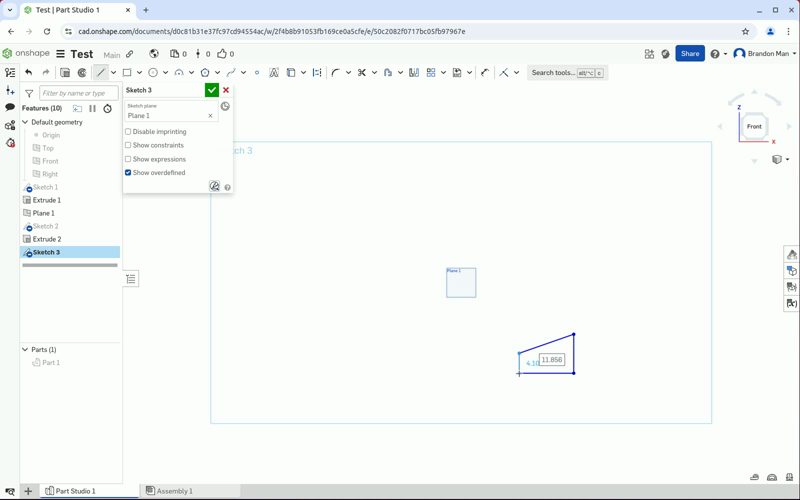
key(esc)
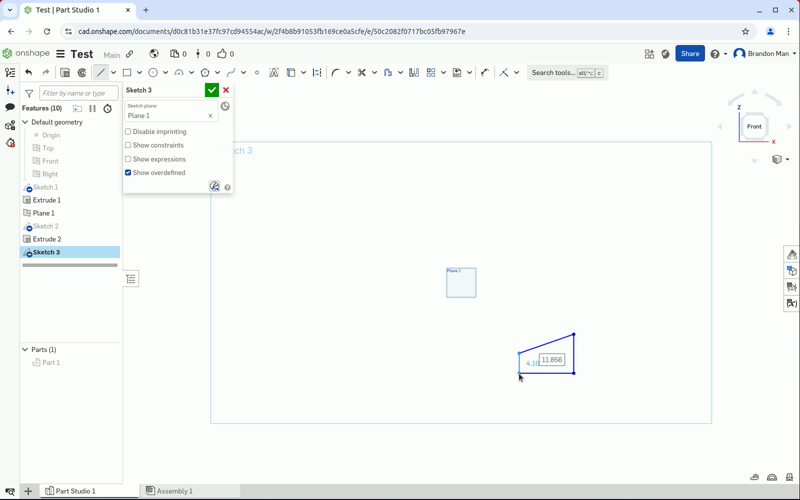
mouse_move(539, 367)
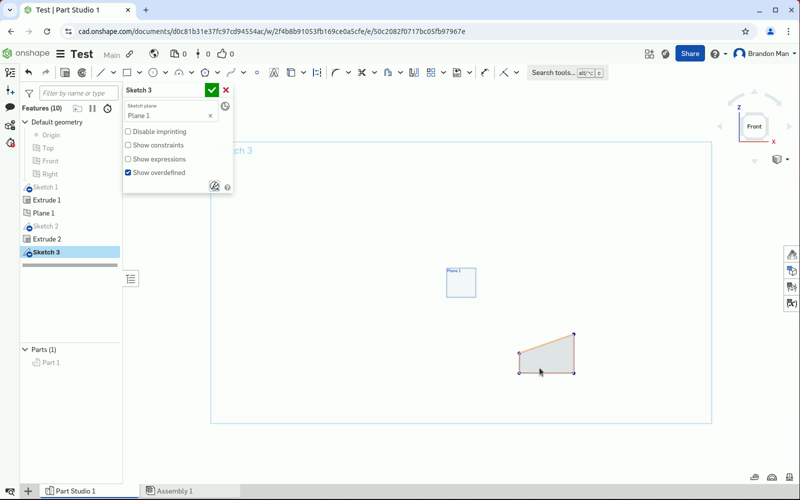
scroll(6)
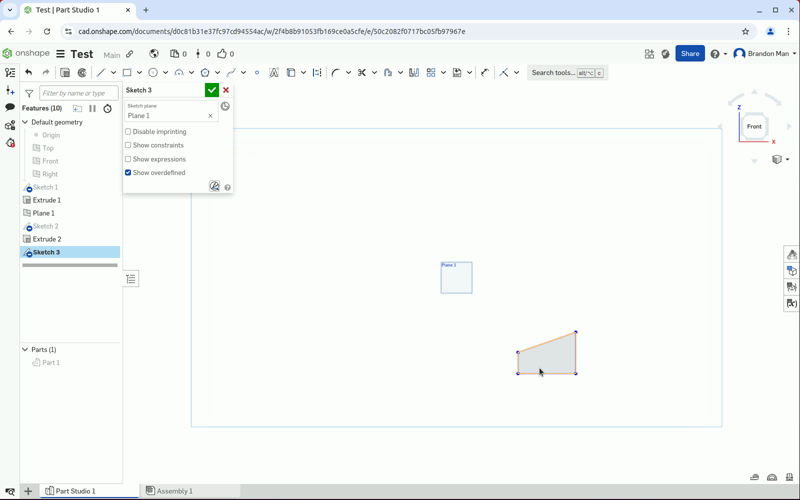
scroll(6)
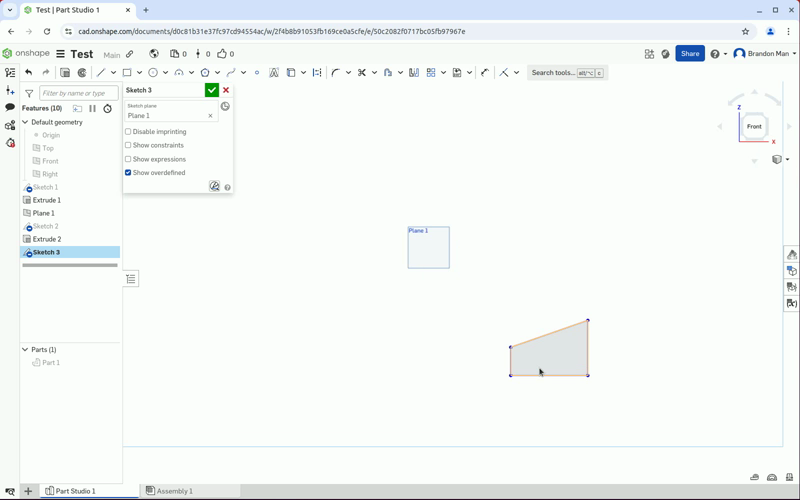
scroll(6)
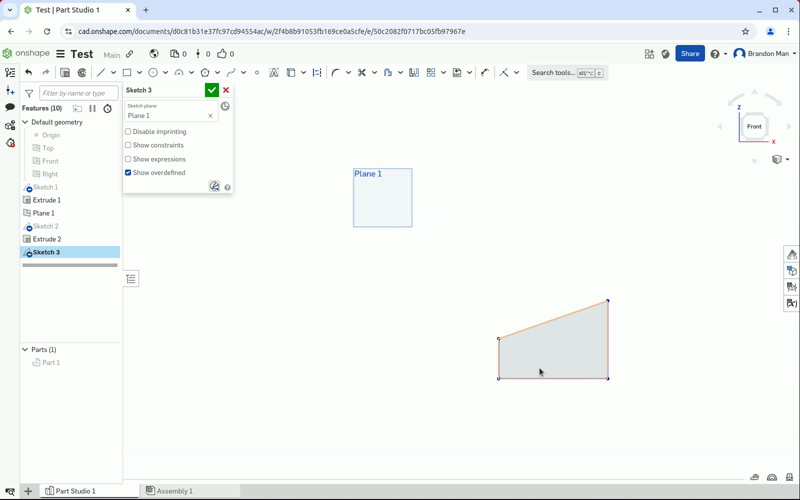
scroll(6)
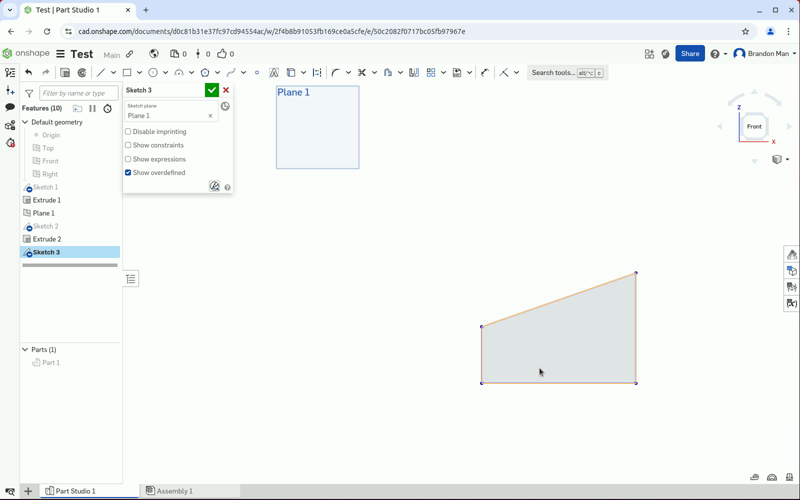
scroll(6)
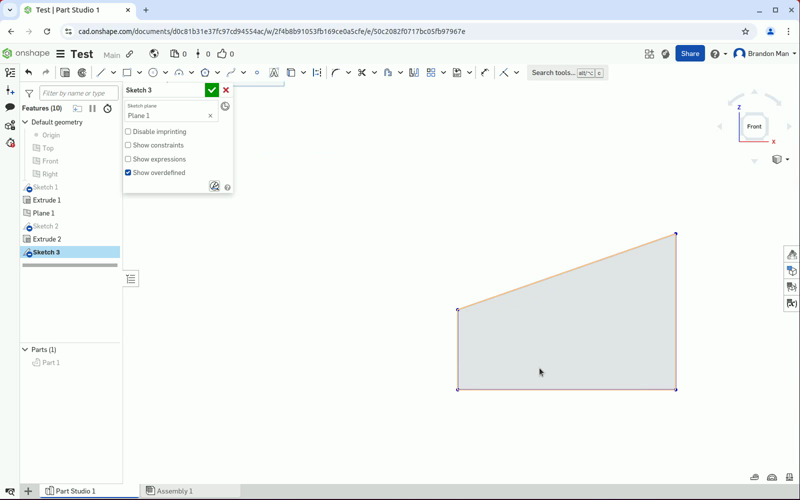
scroll(6)
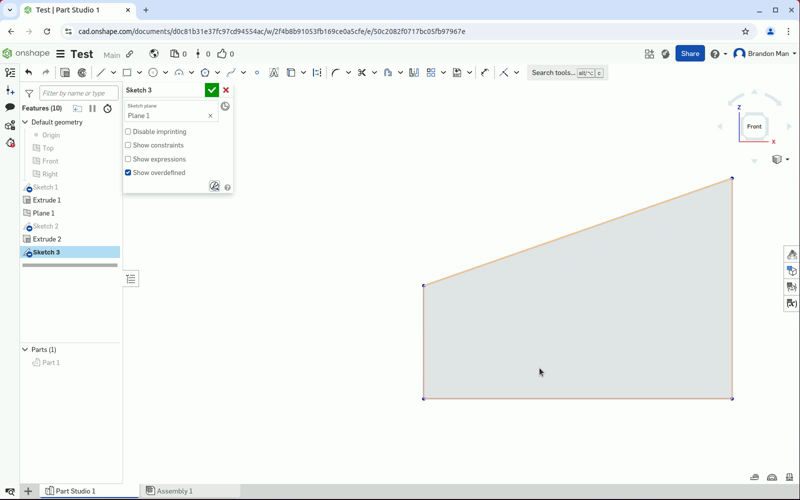
scroll(6)
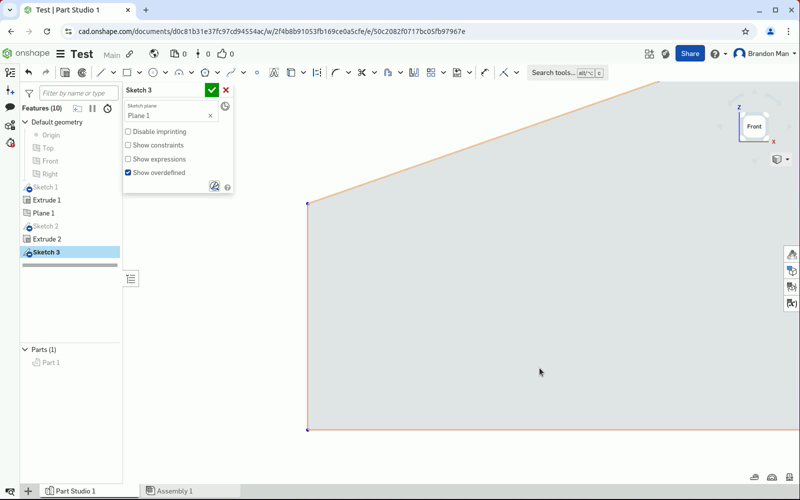
click(539, 367)
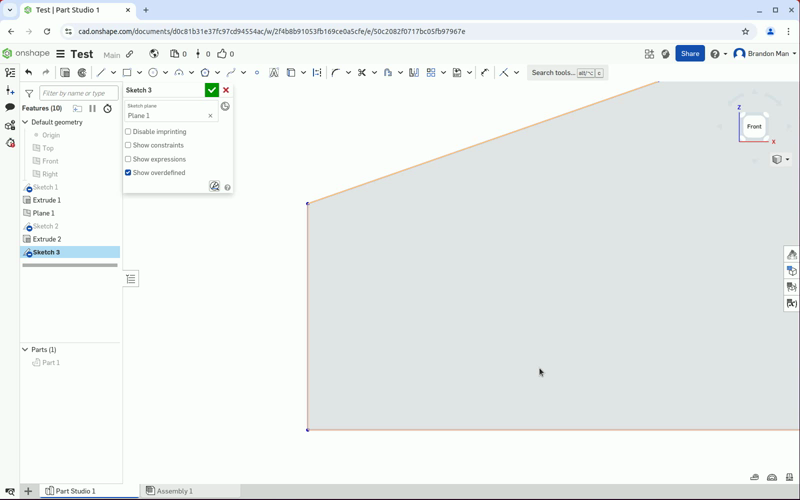
scroll(-6)
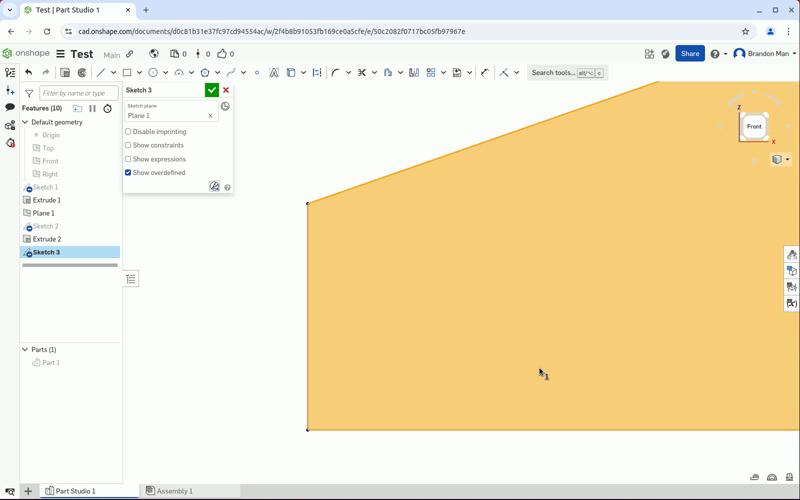
scroll(-6)
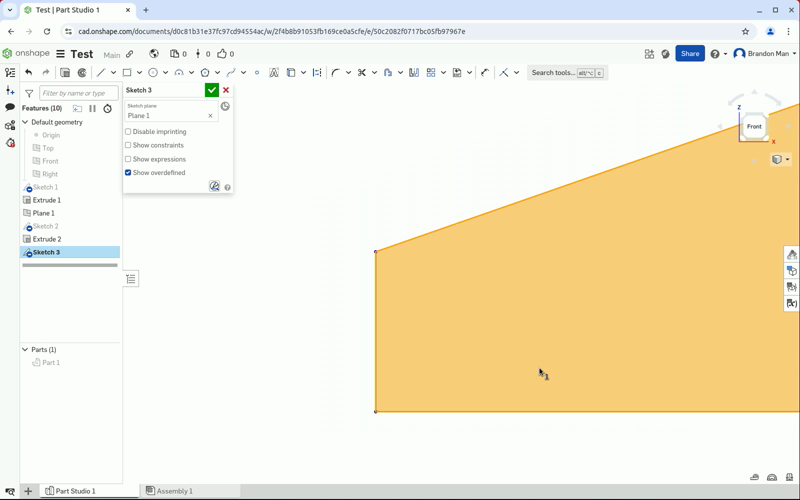
scroll(-6)
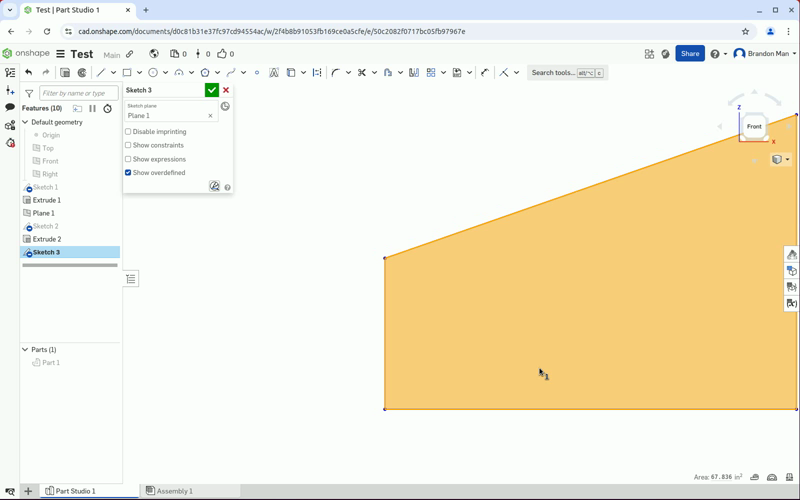
scroll(-6)
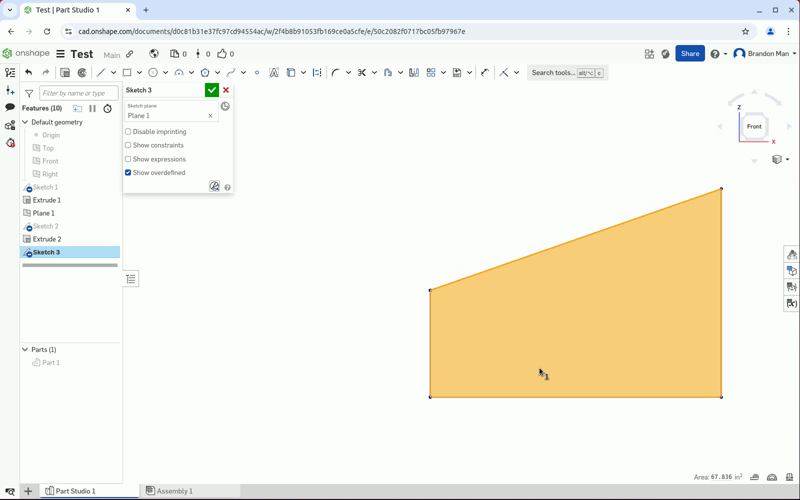
scroll(-6)
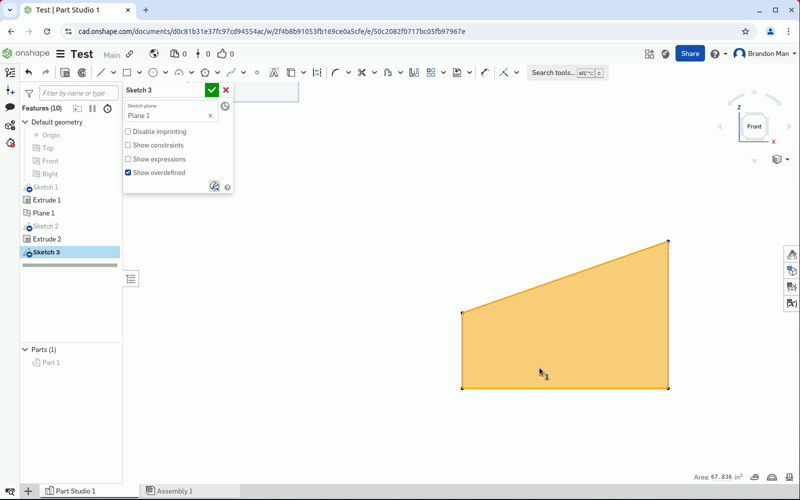
scroll(-6)
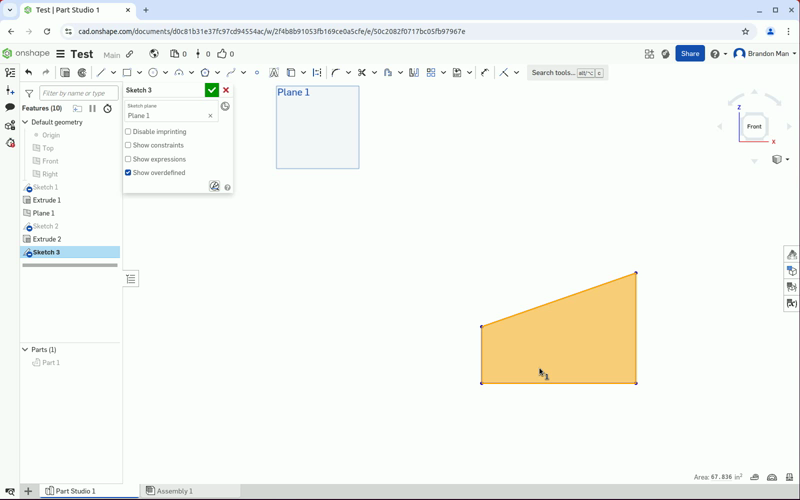
scroll(-6)
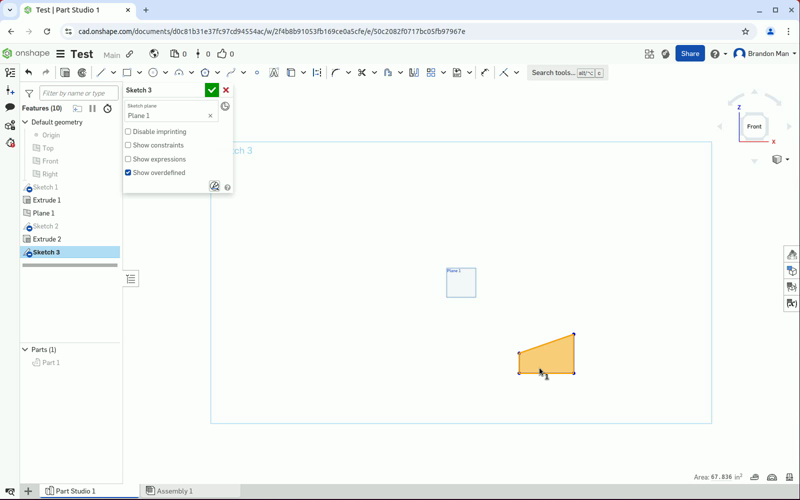
mouse_move(73, 352)
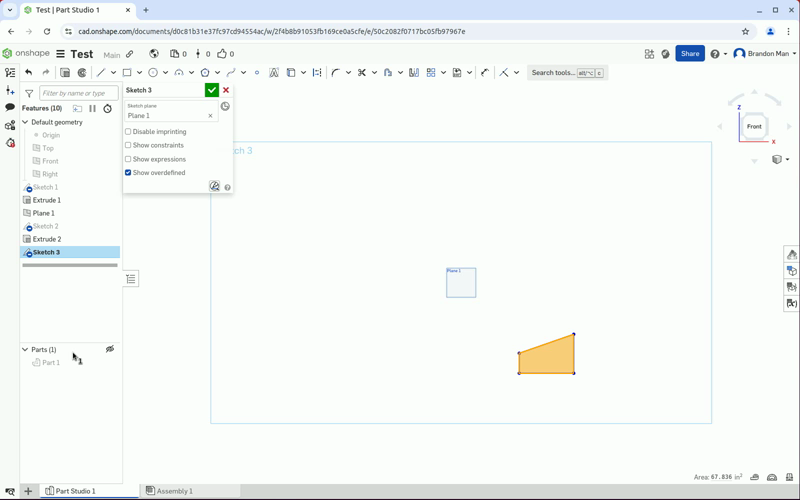
key(shift+y)
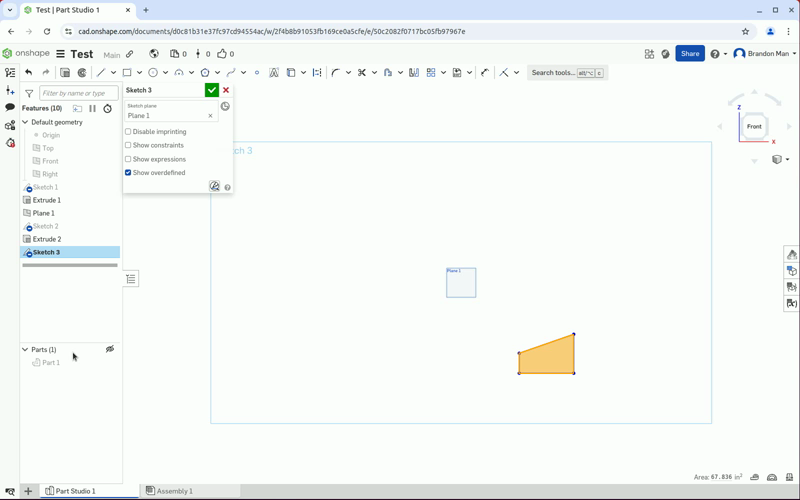
key(shift+e)
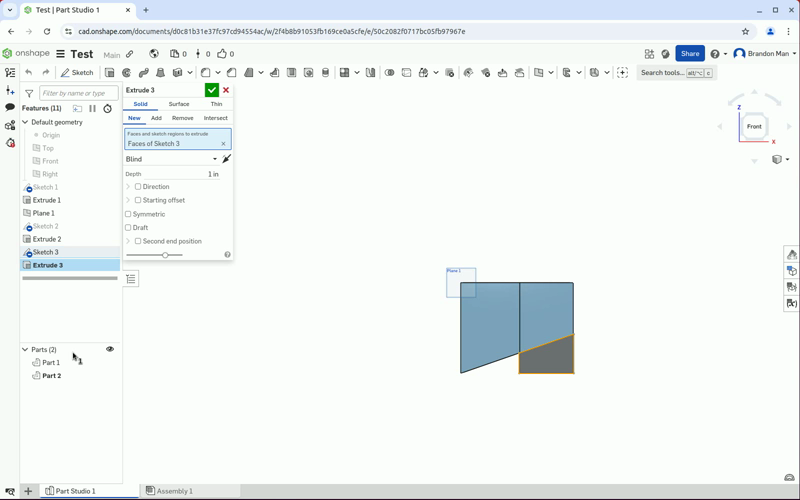
mouse_move(143, 106)
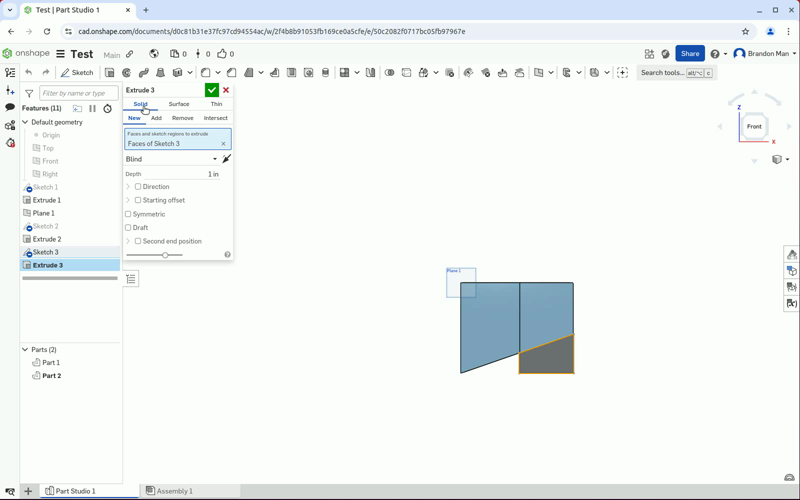
click(143, 106)
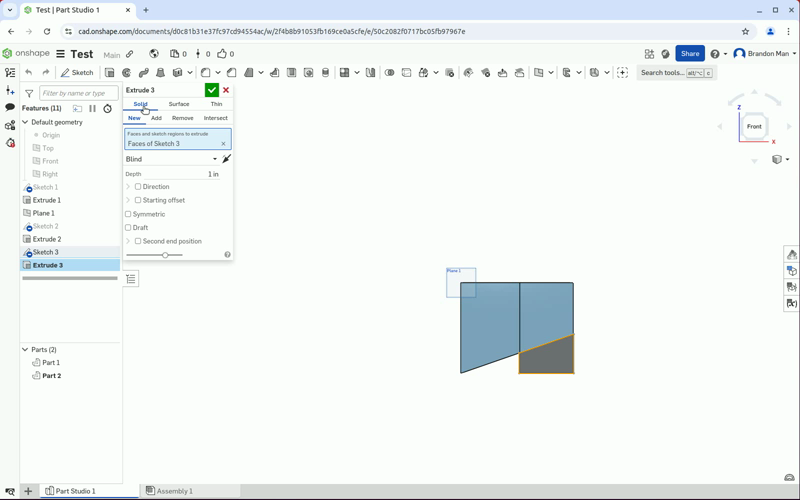
mouse_move(186, 120)
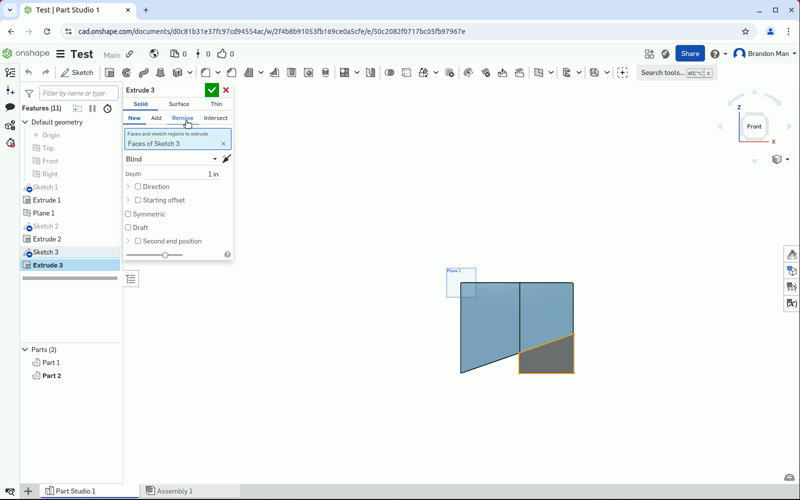
click(186, 120)
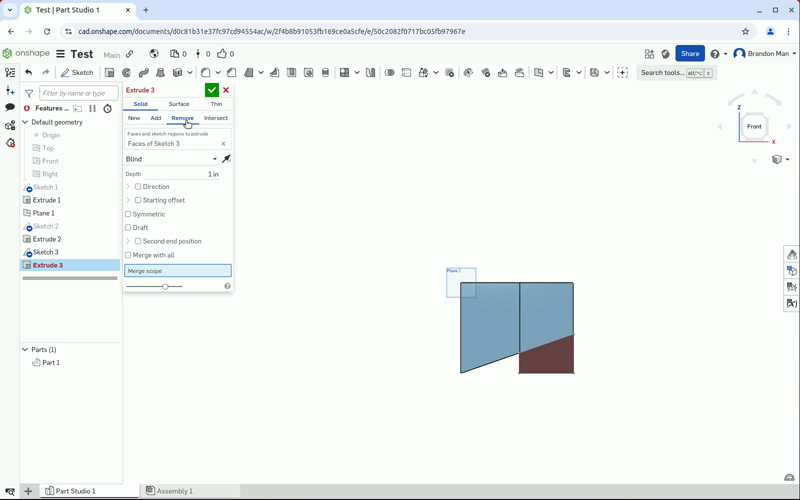
key(tab, 4)
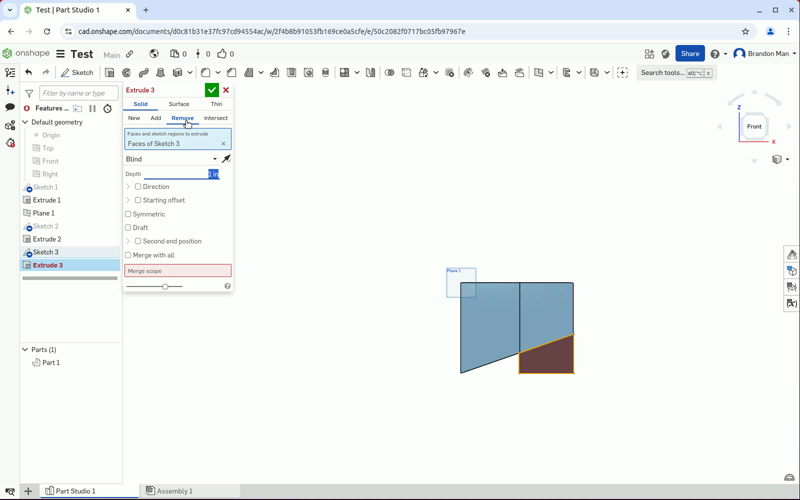
text(26.719)
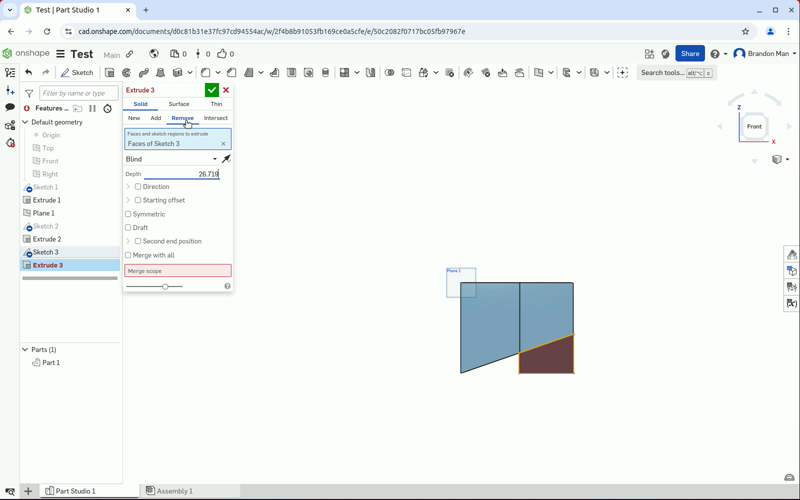
key(tab, 6)
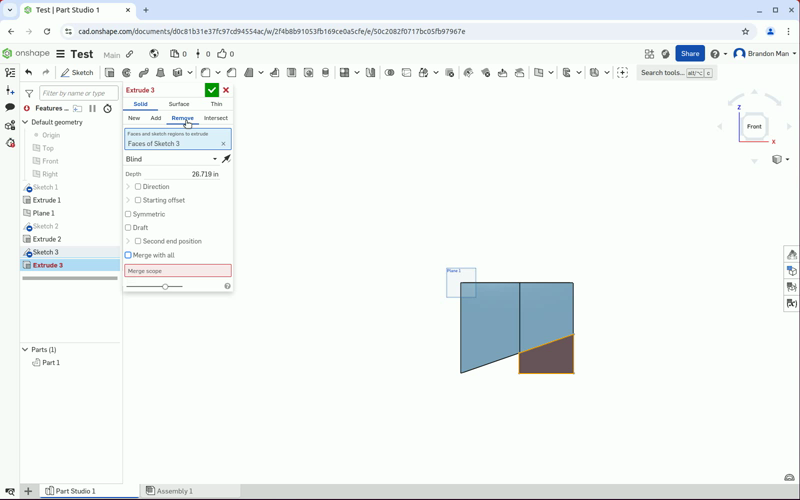
key(space)
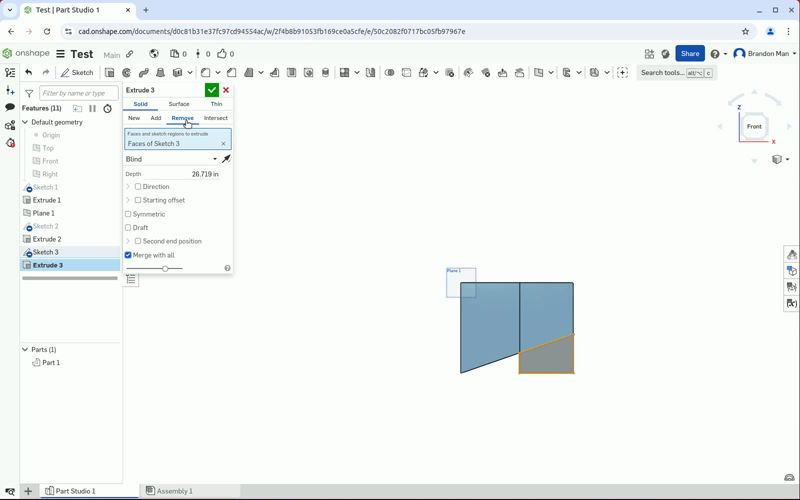
key(enter)
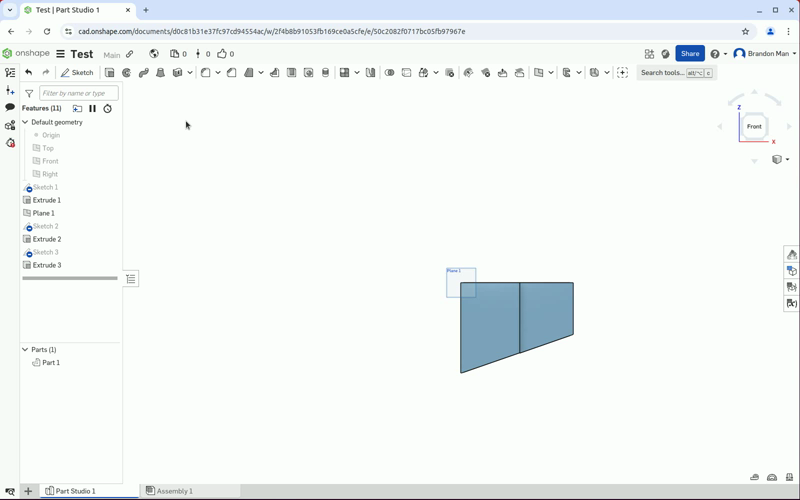
key(shift+h)
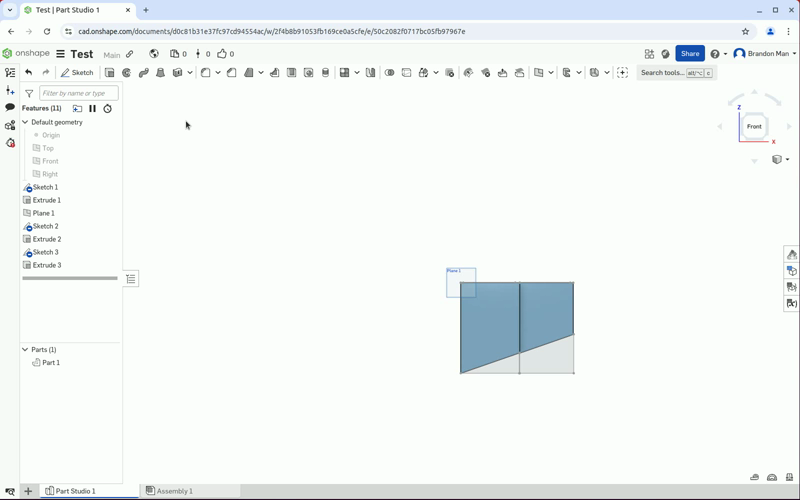
key(shift+h)
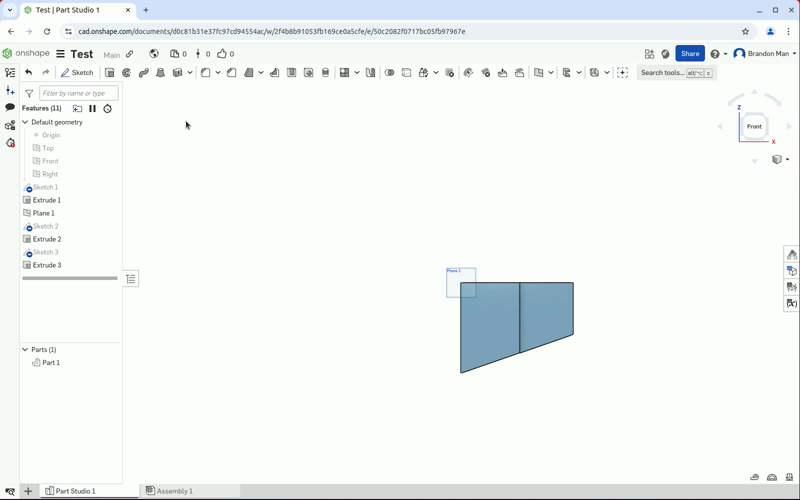
mouse_move(73, 189)
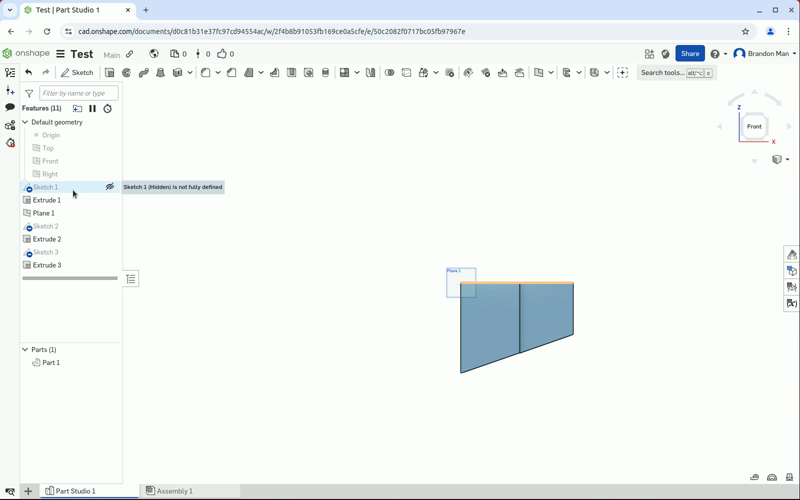
click(73, 189)
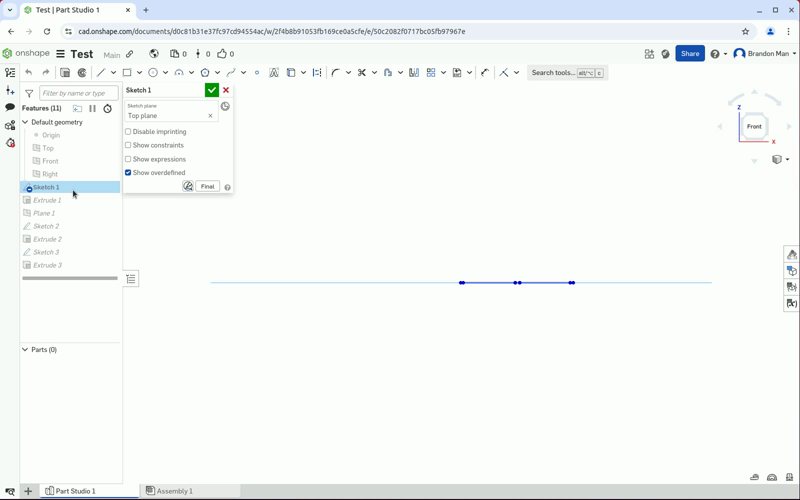
mouse_move(229, 92)
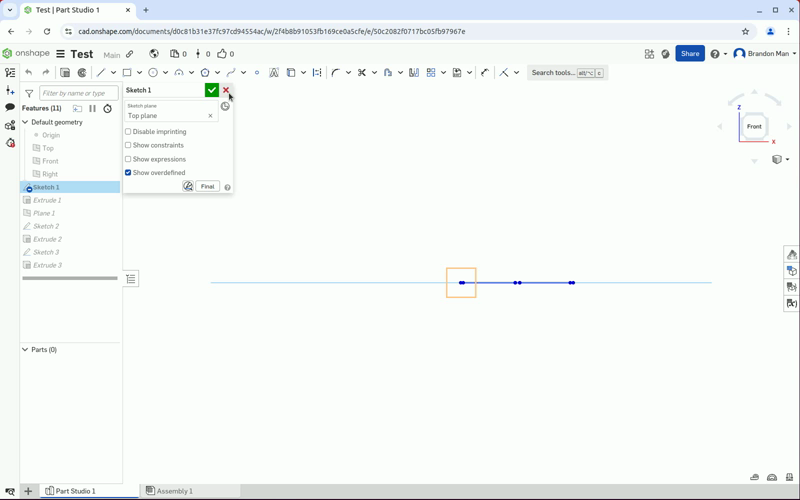
click(229, 92)
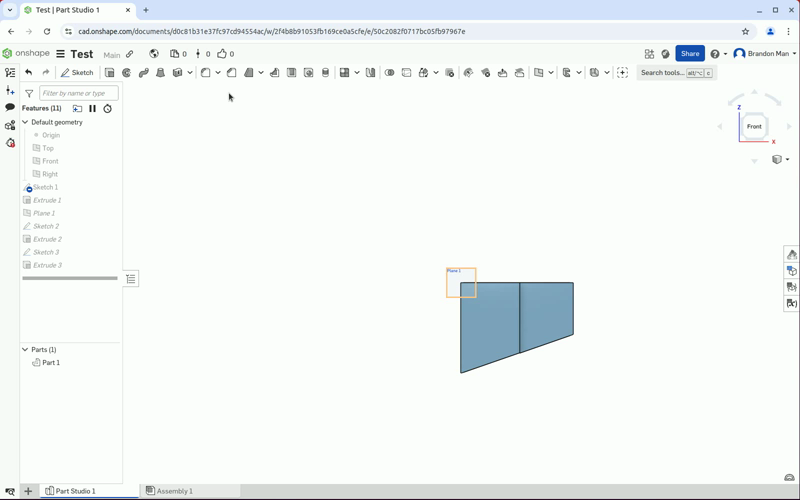
mouse_move(73, 352)
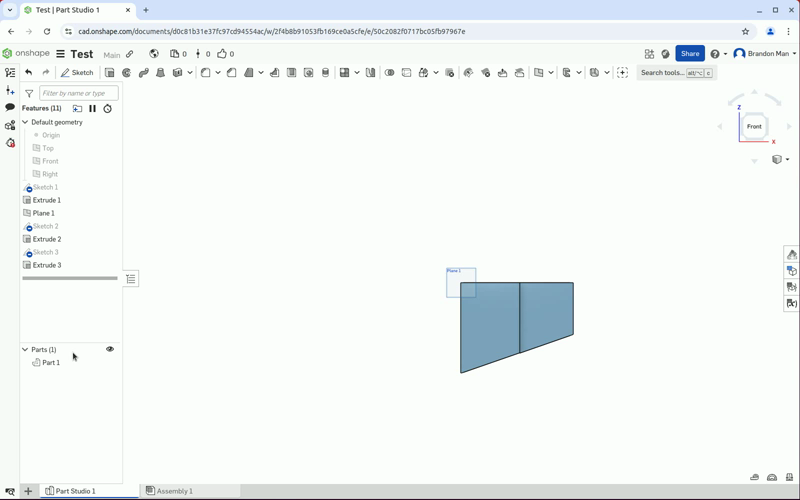
key(y)
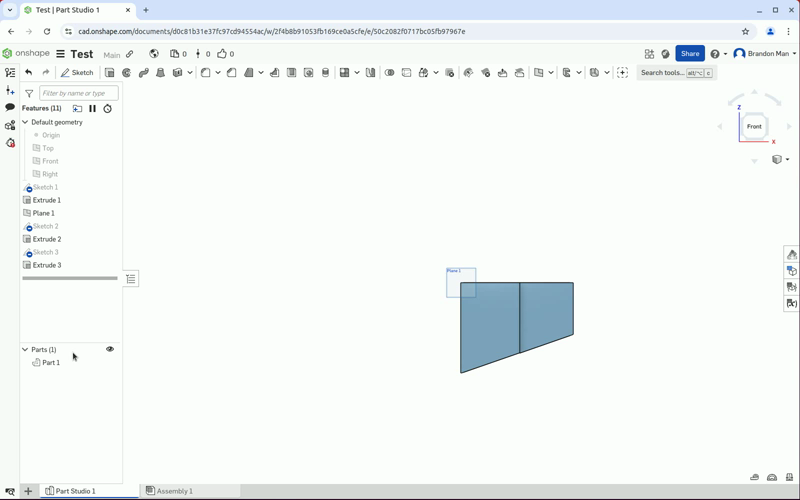
key(shift+p)
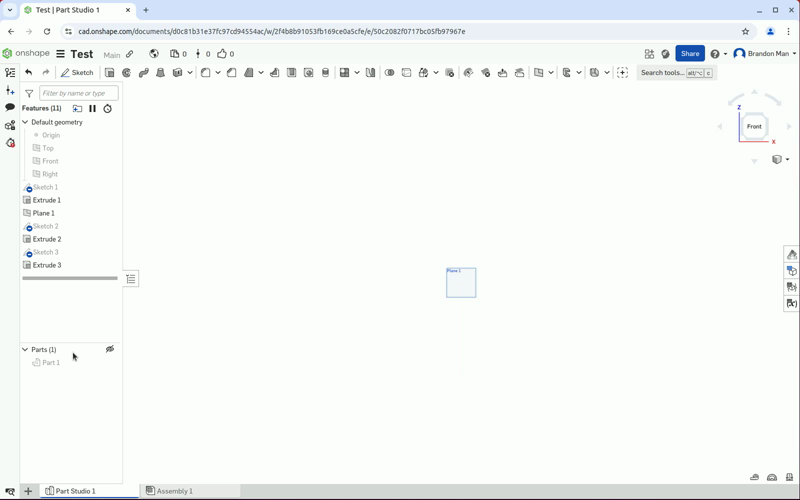
key(space)
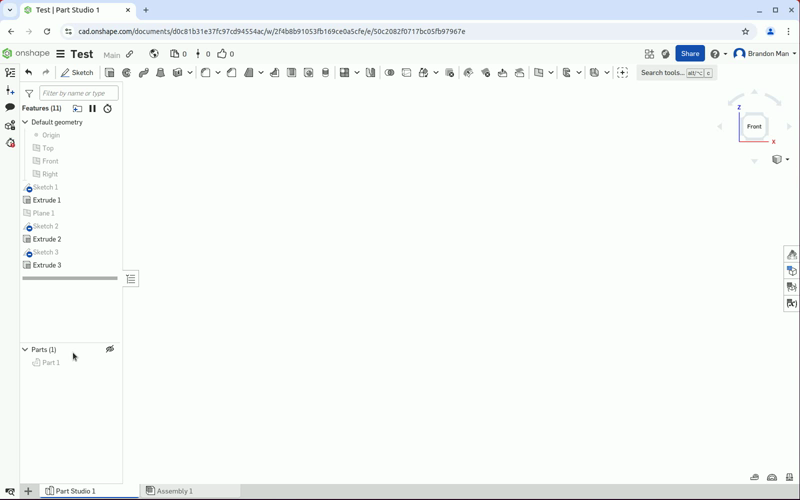
key_down(shift)
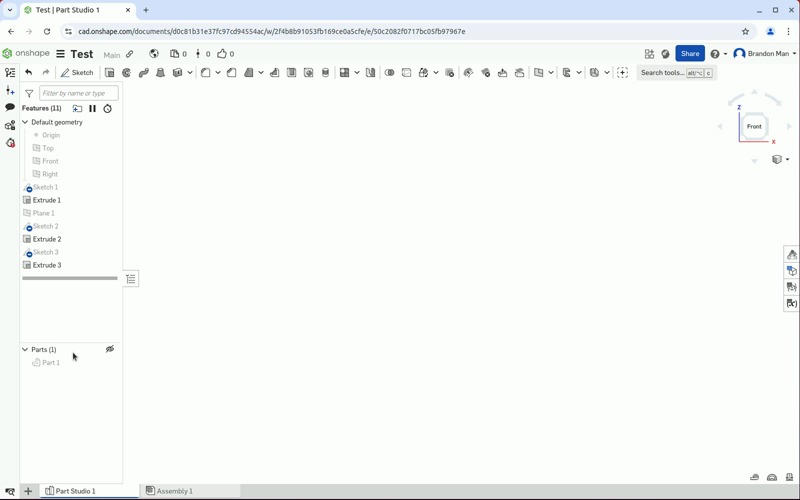
key(down)
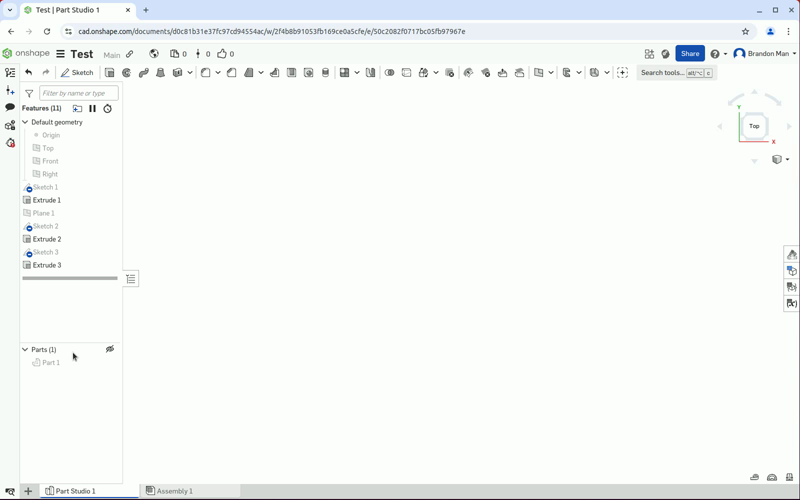
key_up(shift)
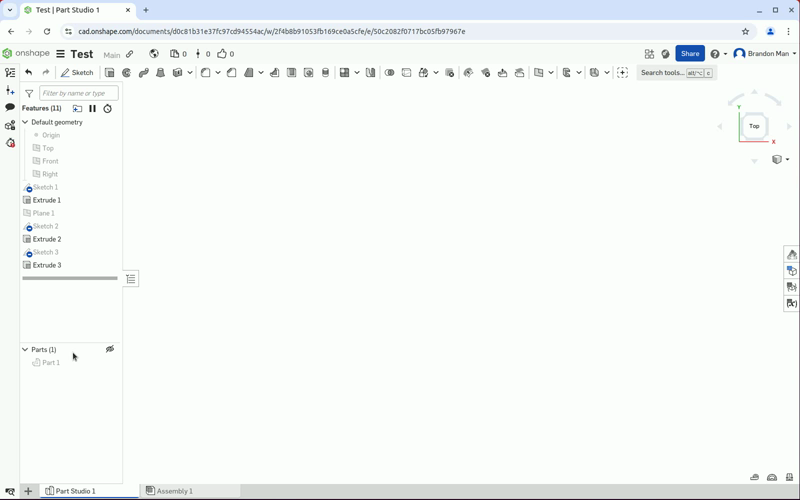
mouse_move(73, 352)
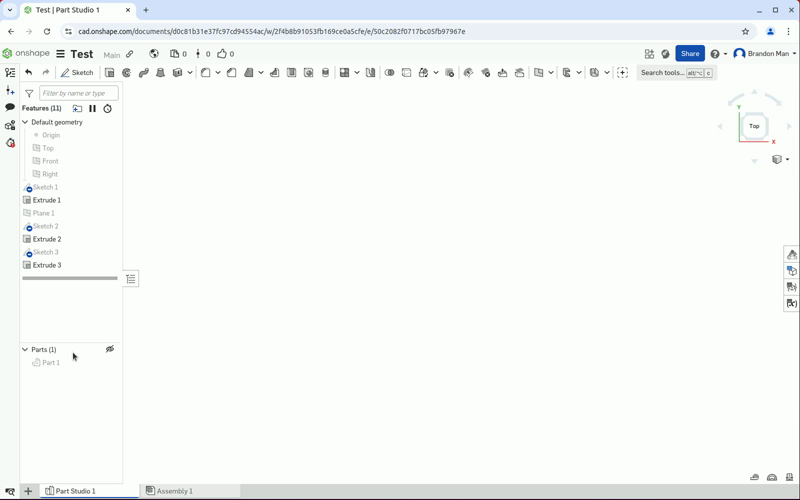
key(shift+y)
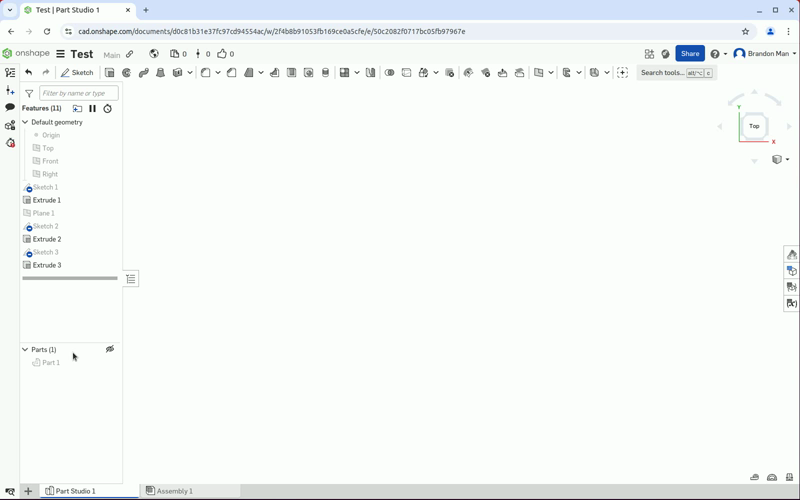
key(shift+s)
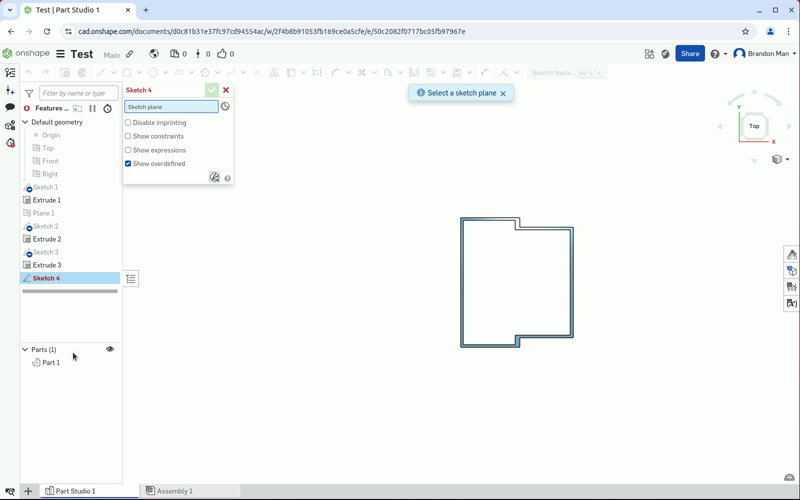
mouse_move(73, 150)
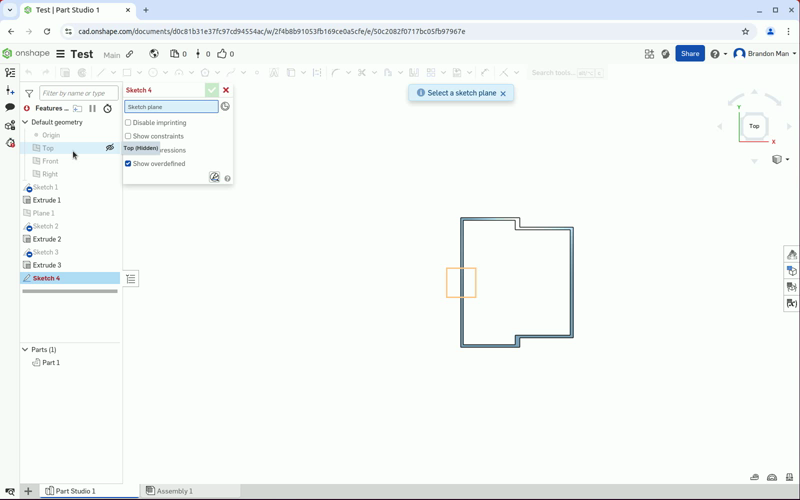
click(73, 150)
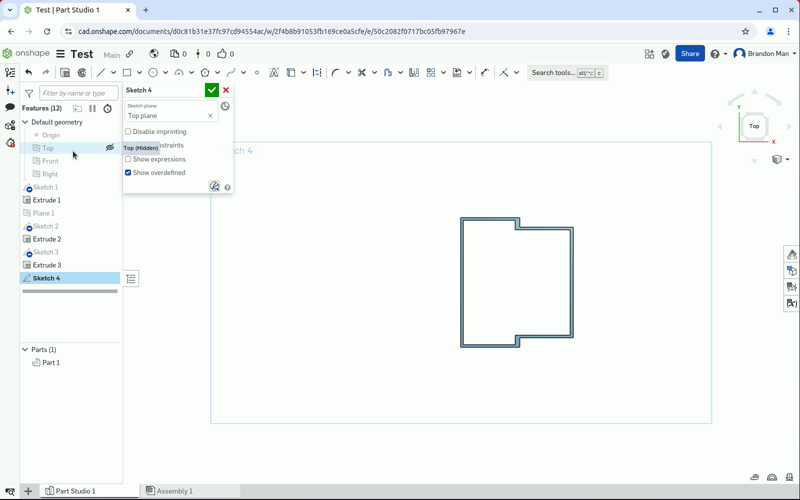
mouse_move(73, 352)
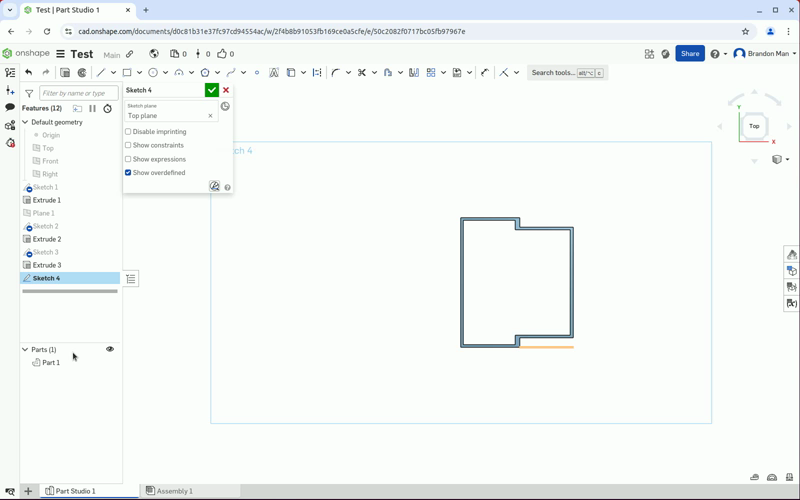
key(y)
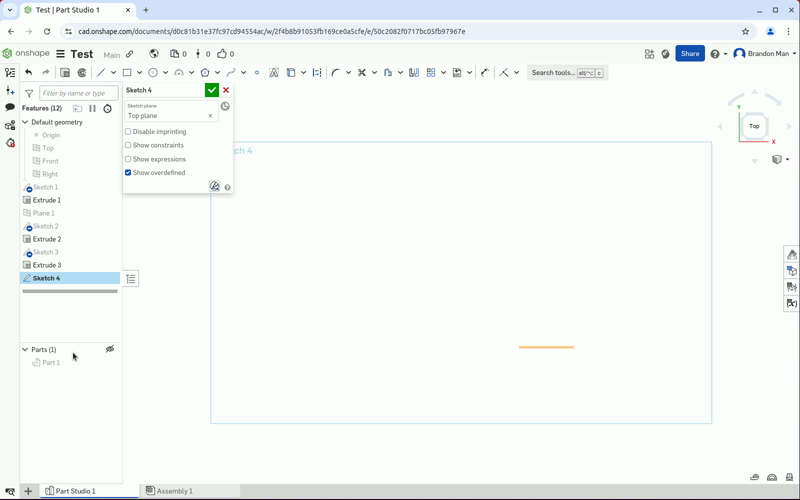
key(l)
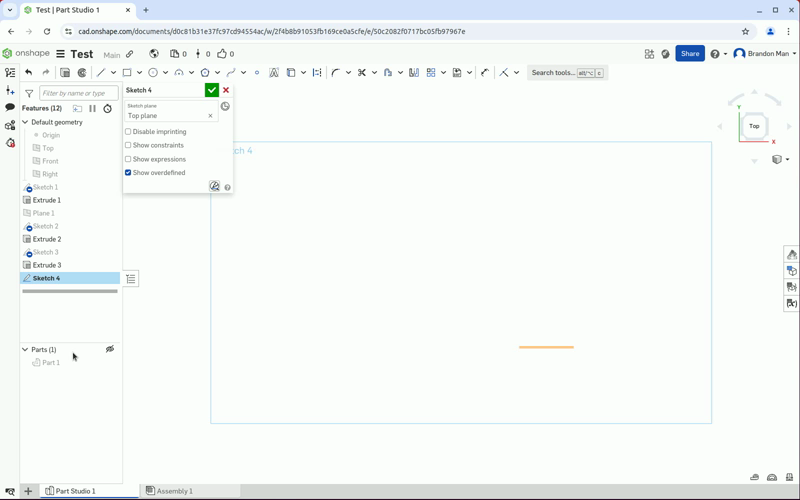
key_down(shift)
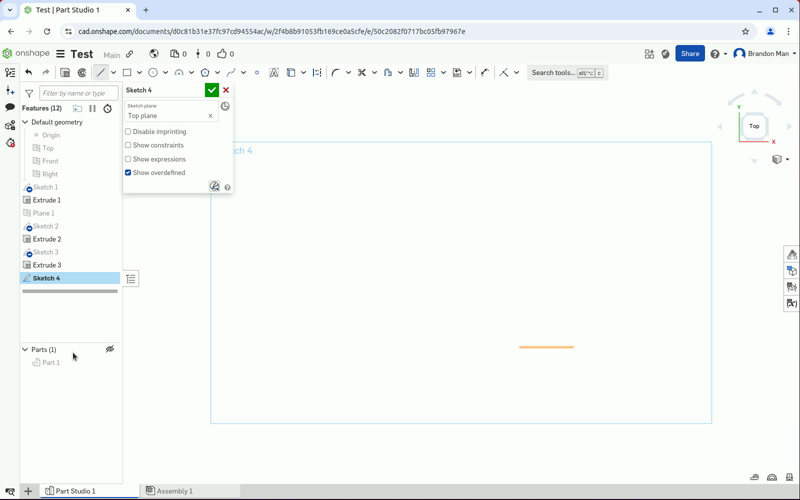
mouse_move(417, 347)
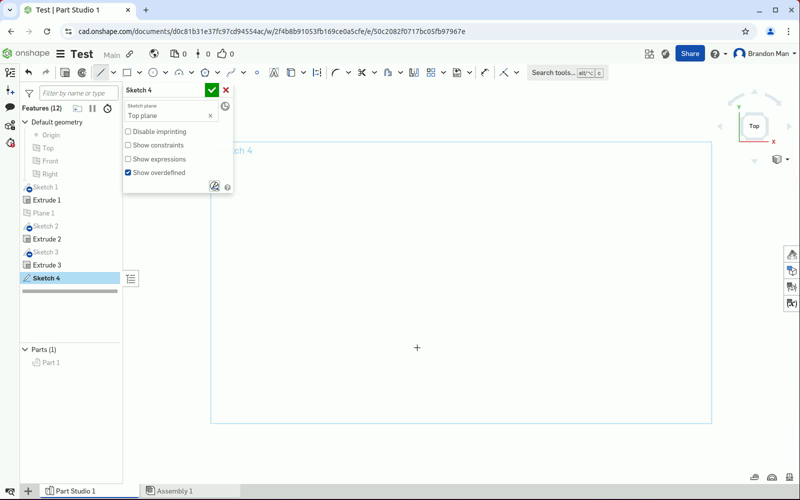
click(417, 347)
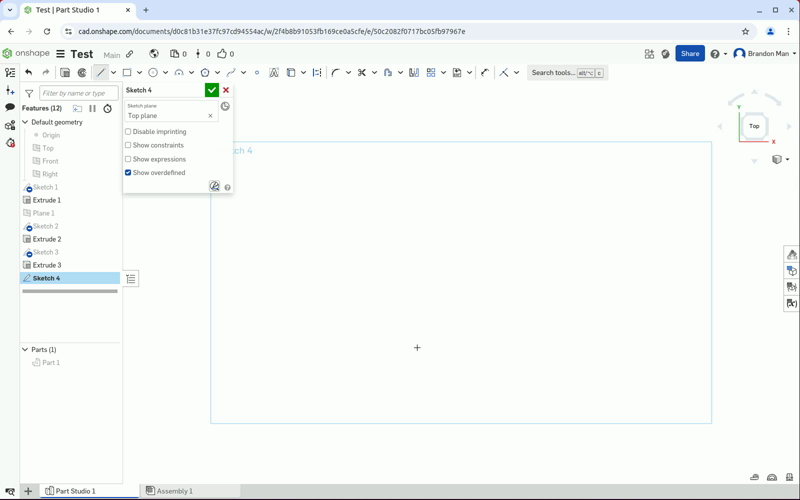
key_up(shift)
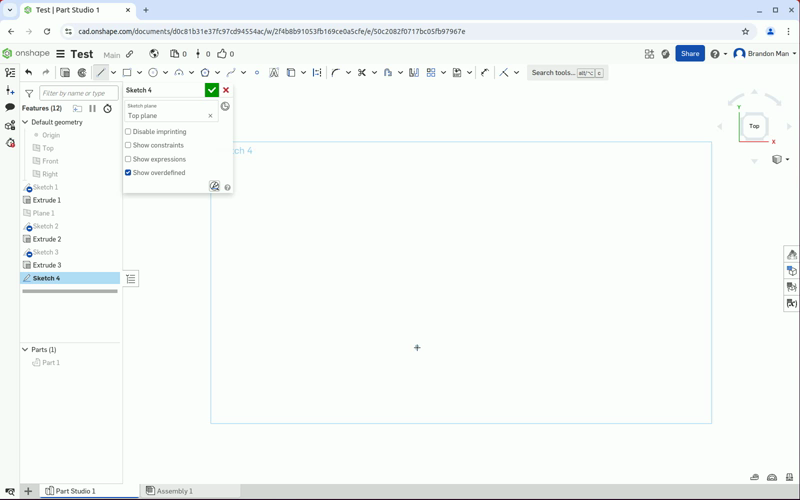
key_down(shift)
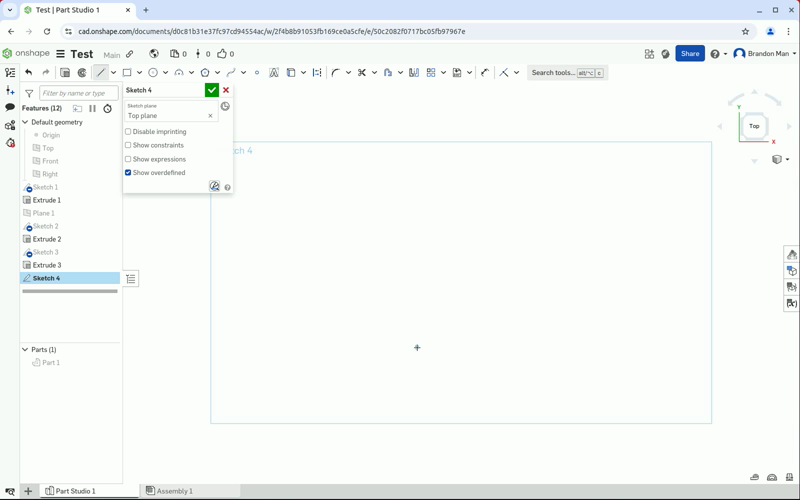
mouse_move(447, 347)
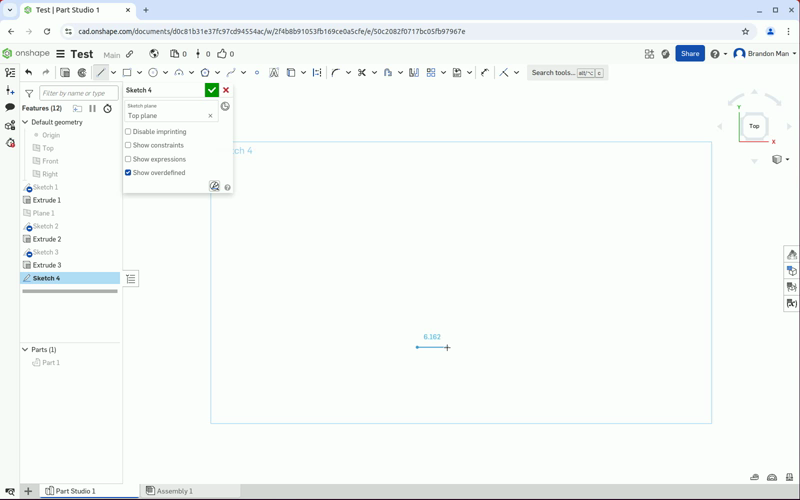
mouse_move(461, 347)
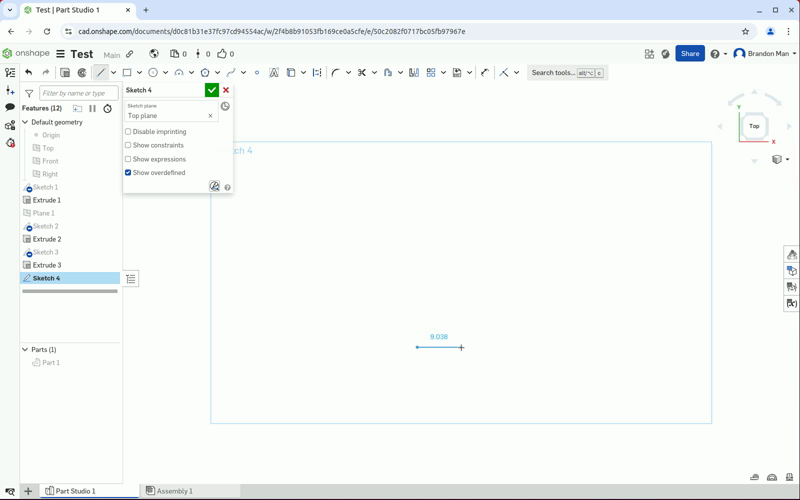
click(461, 347)
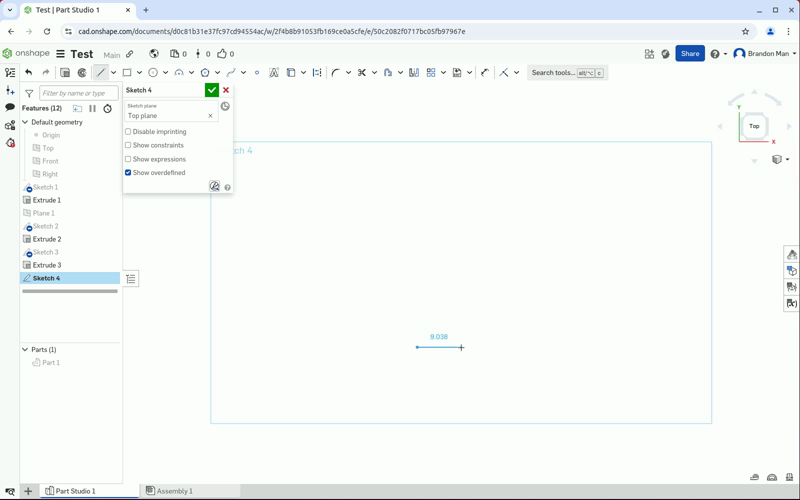
key_up(shift)
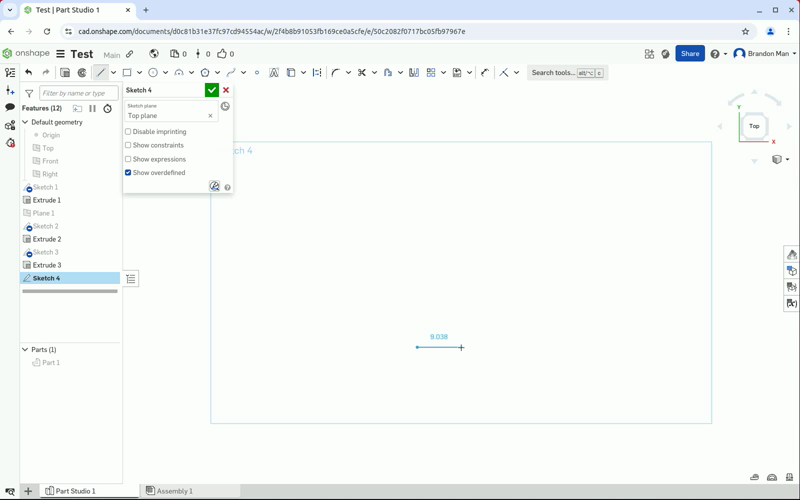
key_down(shift)
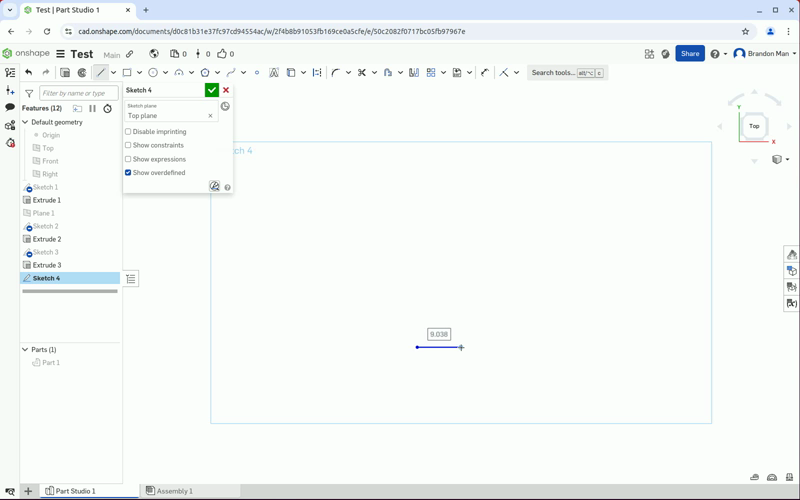
mouse_move(461, 217)
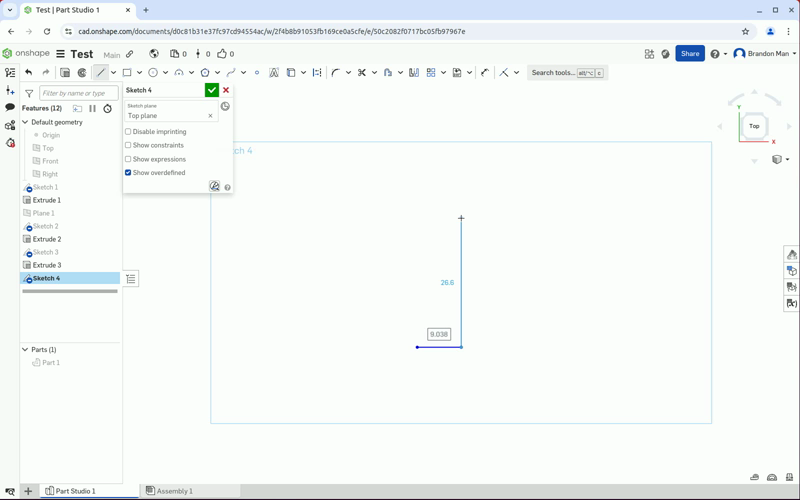
click(461, 217)
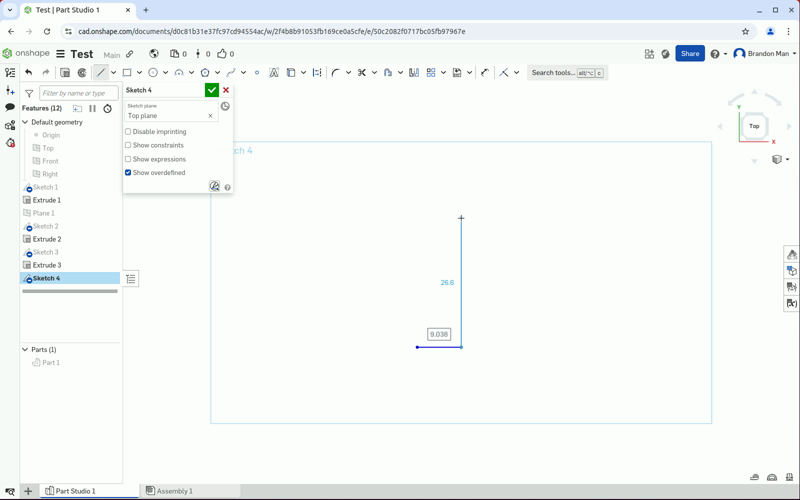
key_up(shift)
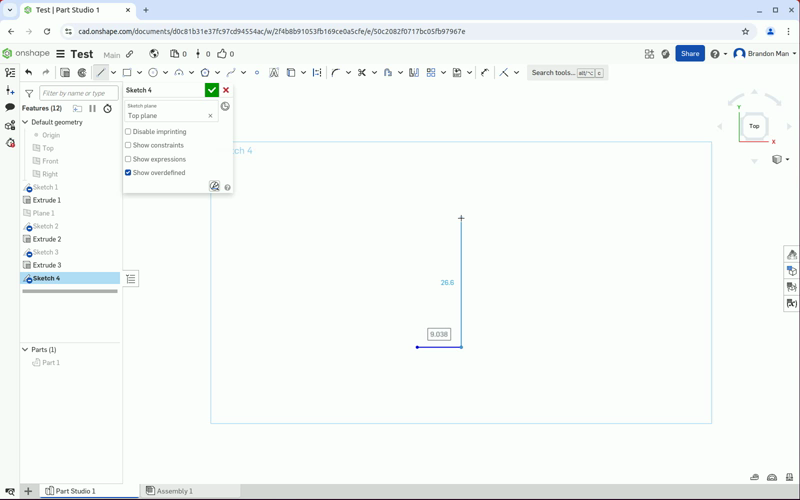
key_down(shift)
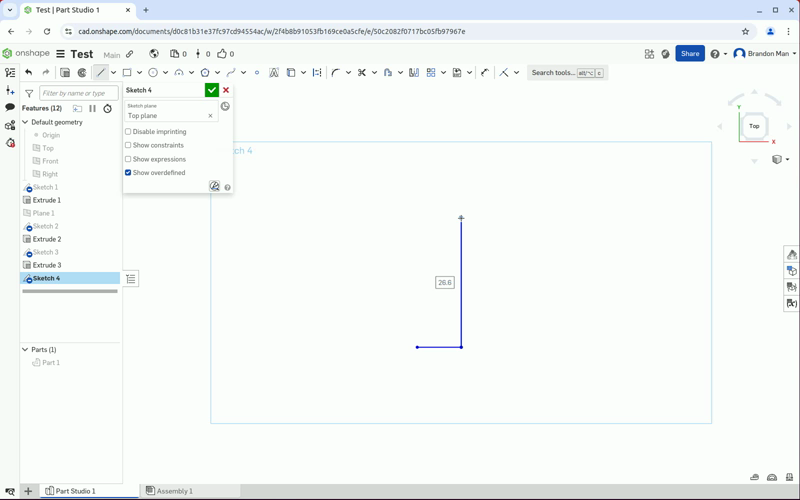
mouse_move(491, 217)
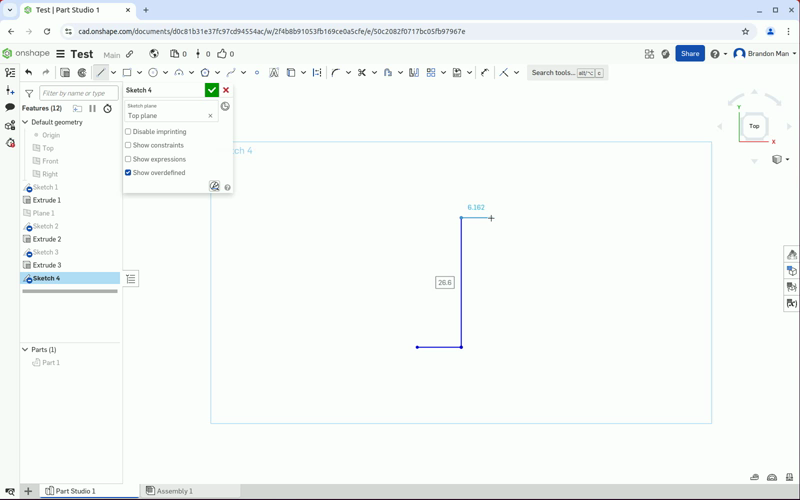
mouse_move(417, 217)
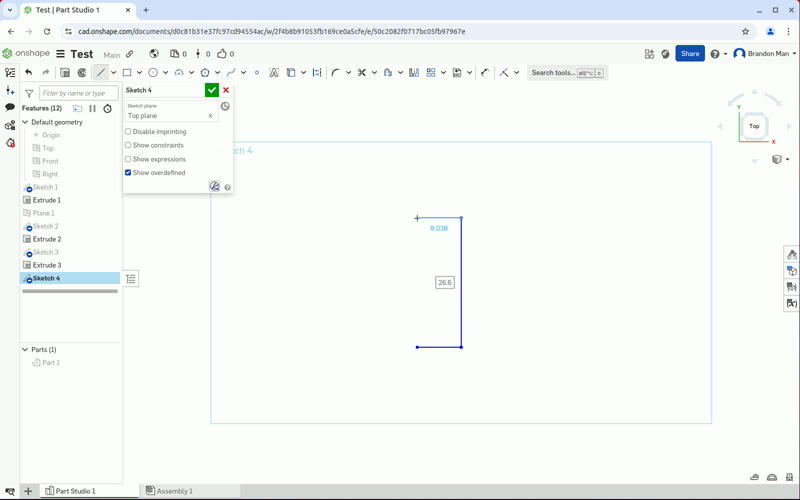
click(417, 217)
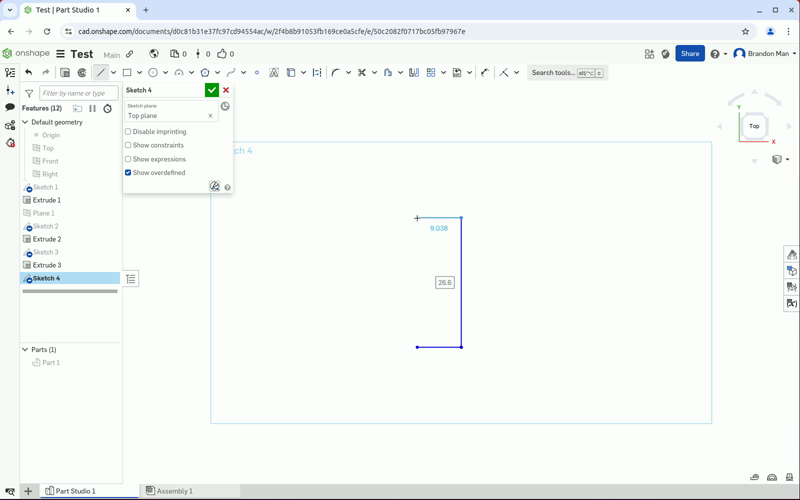
key_up(shift)
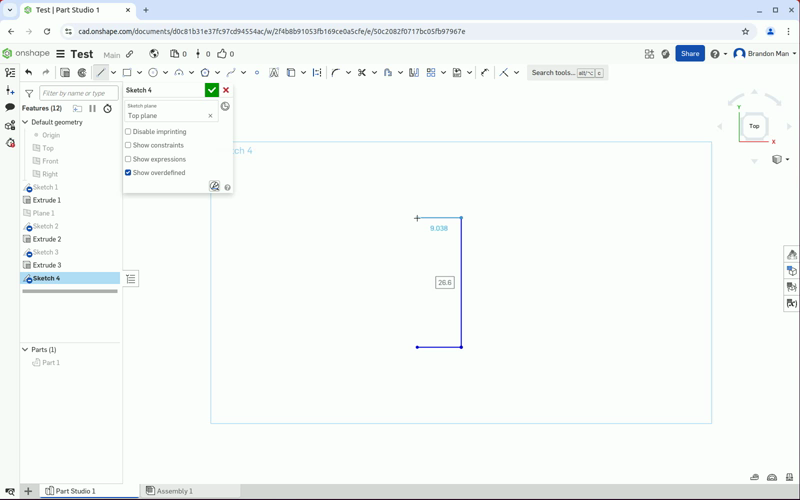
key_down(shift)
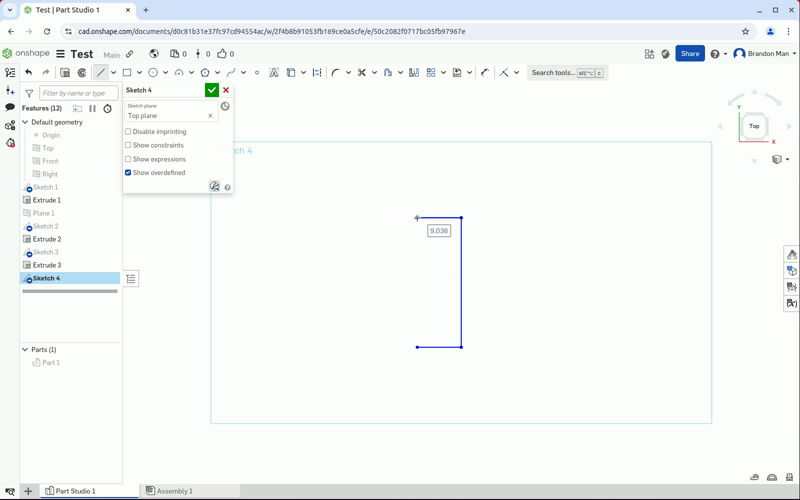
mouse_move(417, 347)
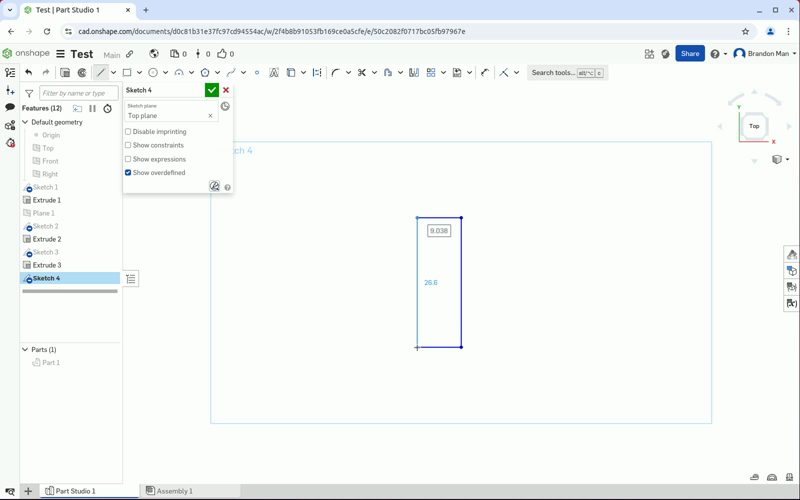
key_up(shift)
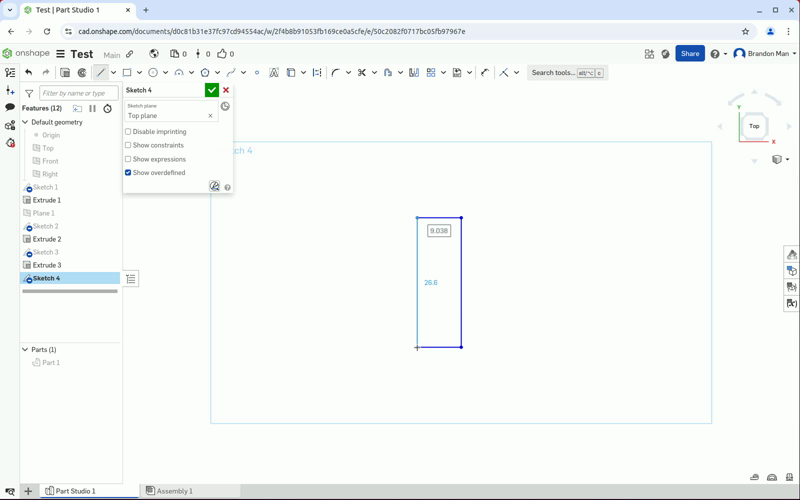
click(417, 347)
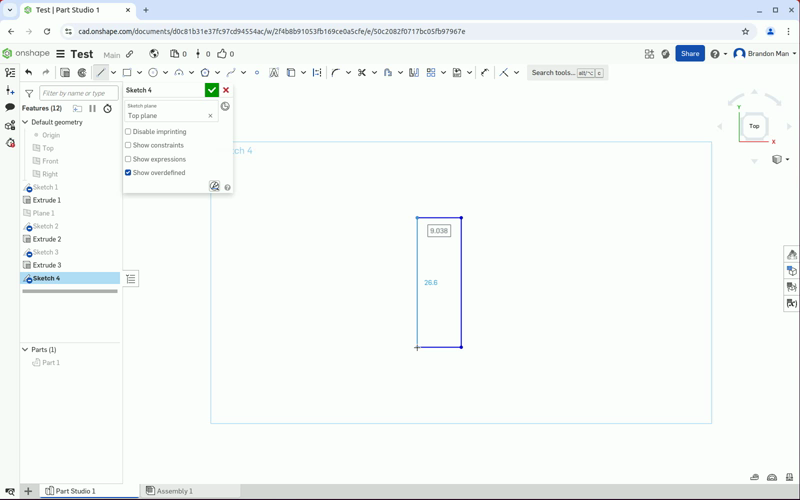
key(esc)
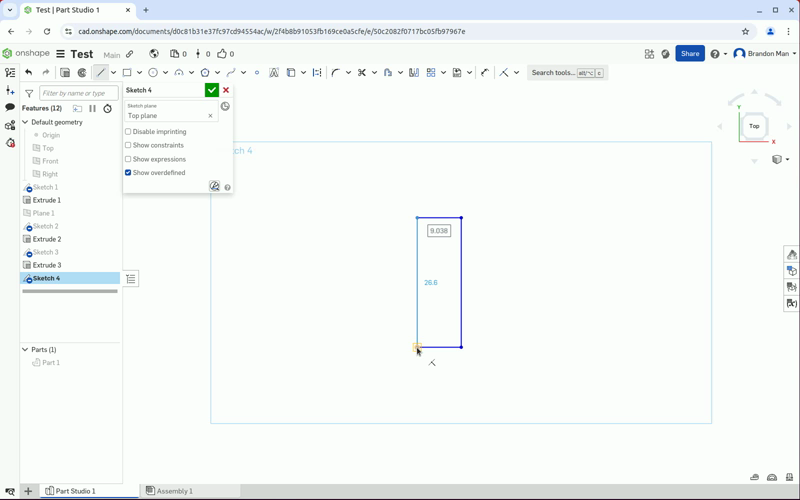
key(c)
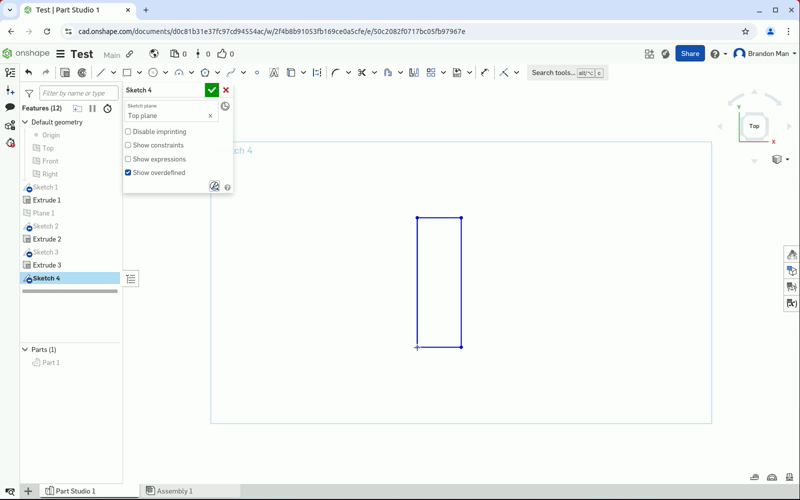
key_down(shift)
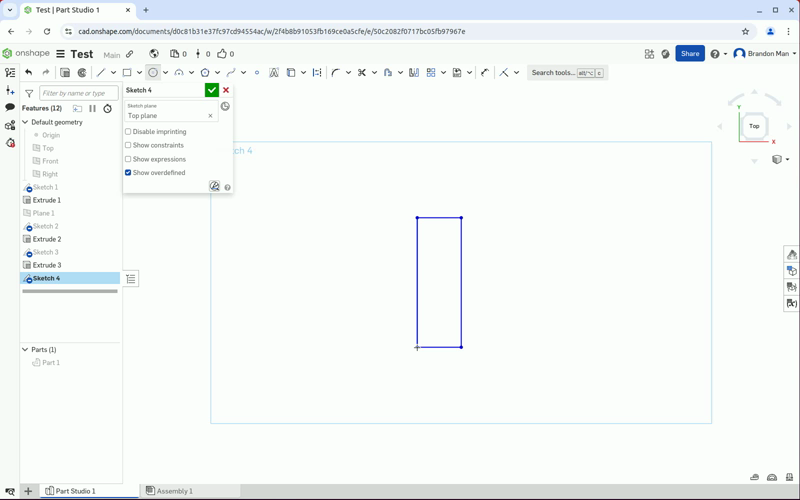
mouse_move(439, 333)
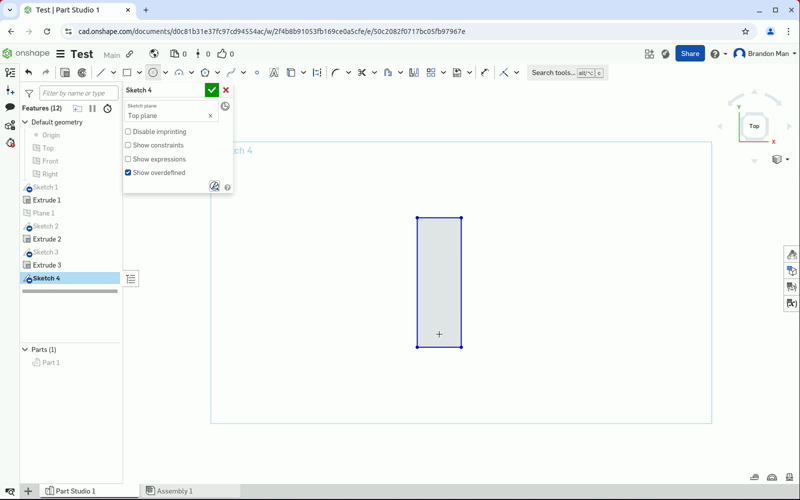
click(439, 333)
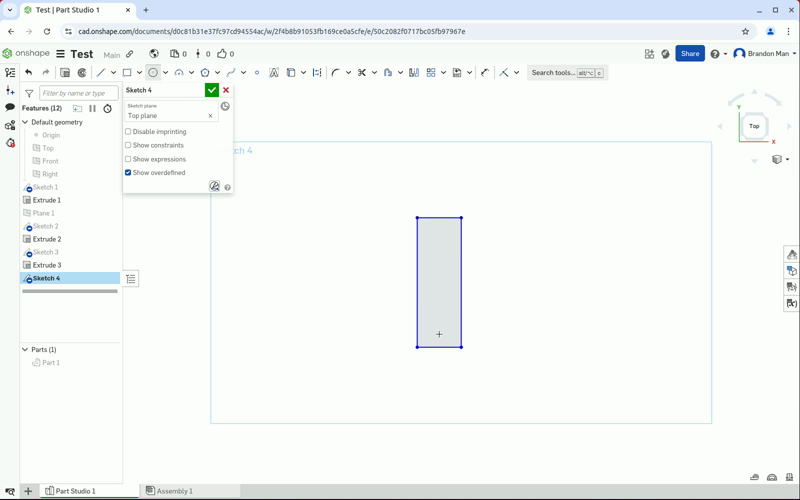
key_up(shift)
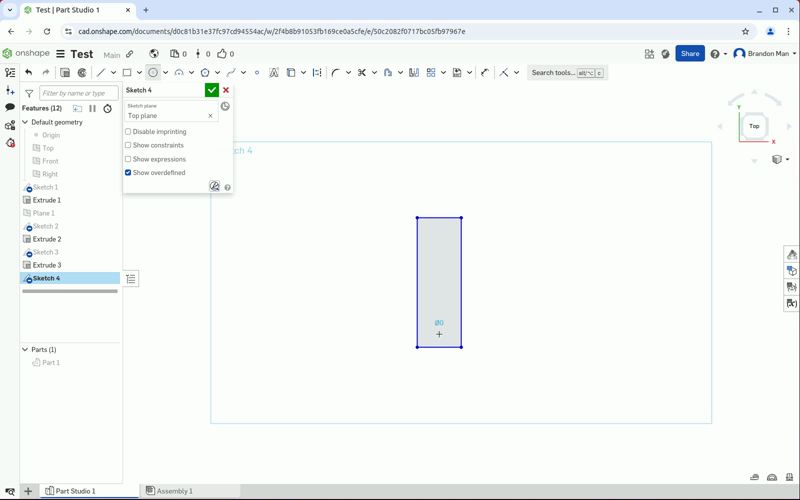
mouse_move(444, 333)
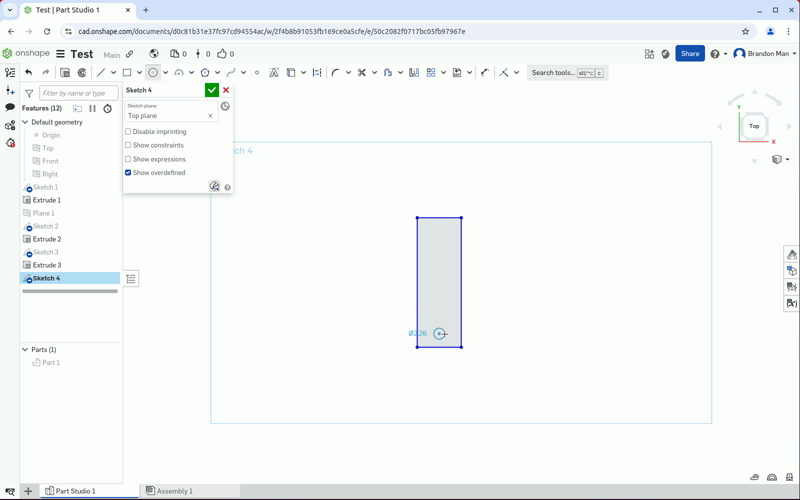
click(444, 333)
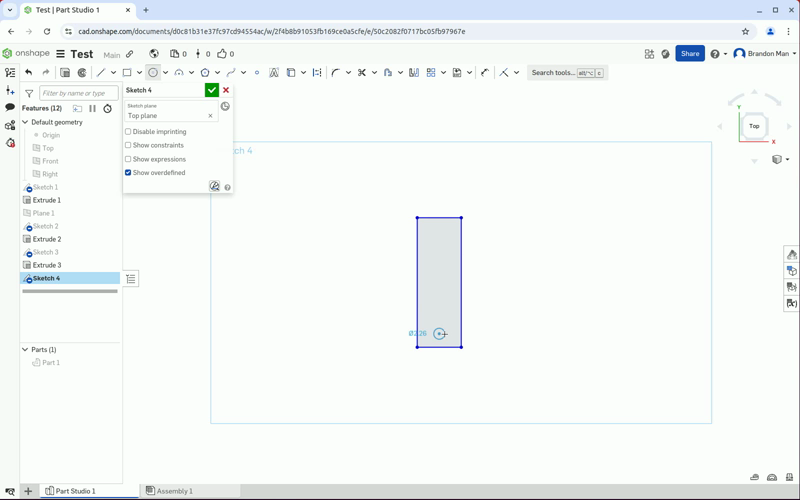
key(esc)
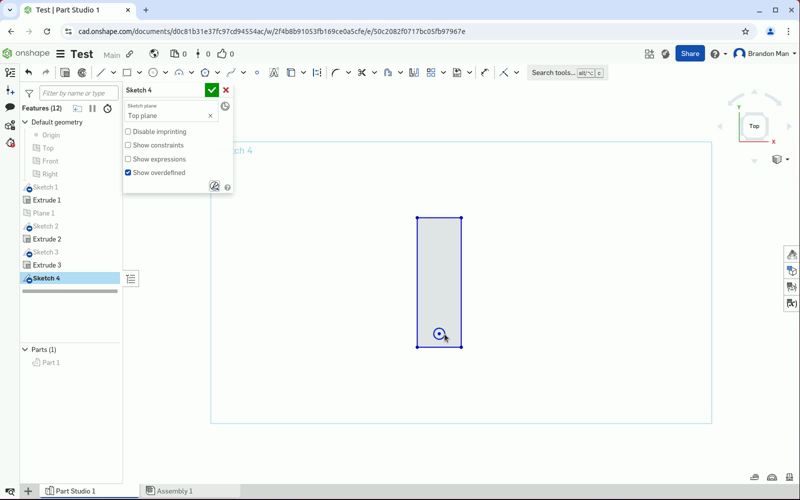
key(c)
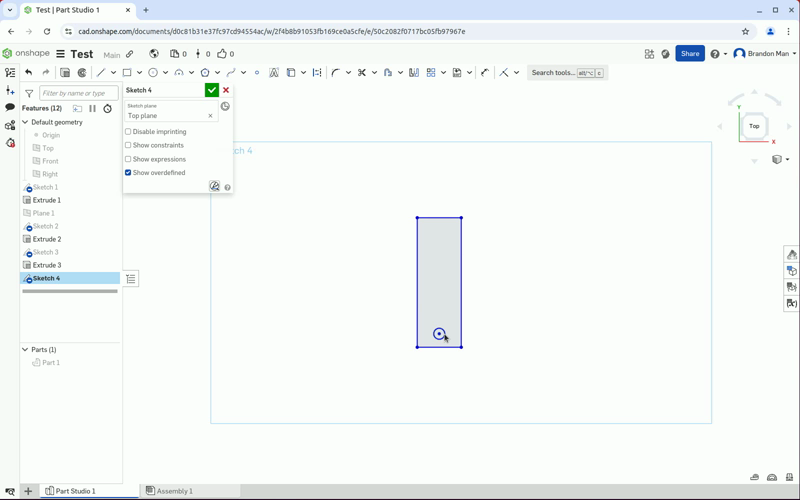
key_down(shift)
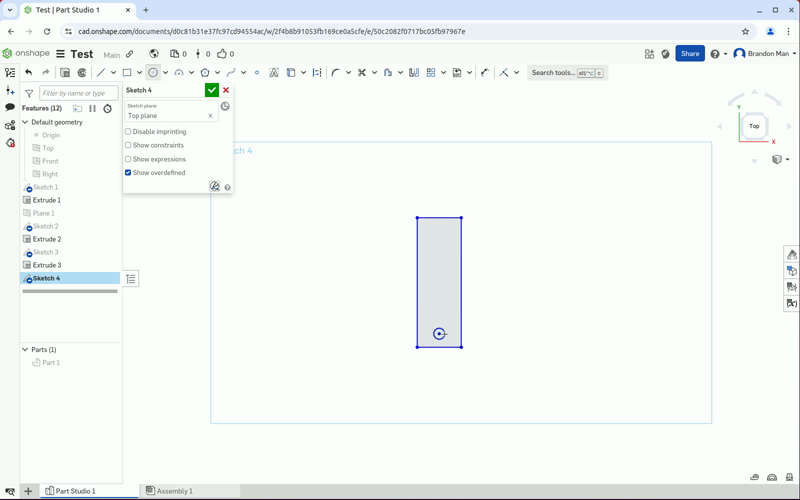
mouse_move(439, 231)
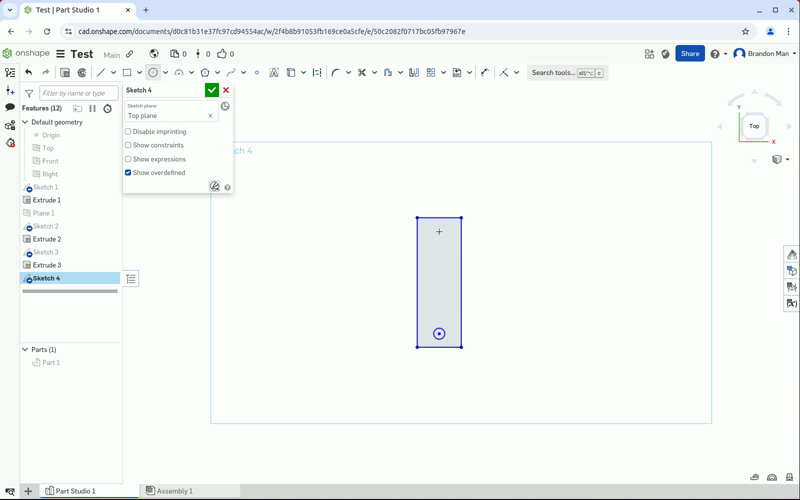
click(439, 231)
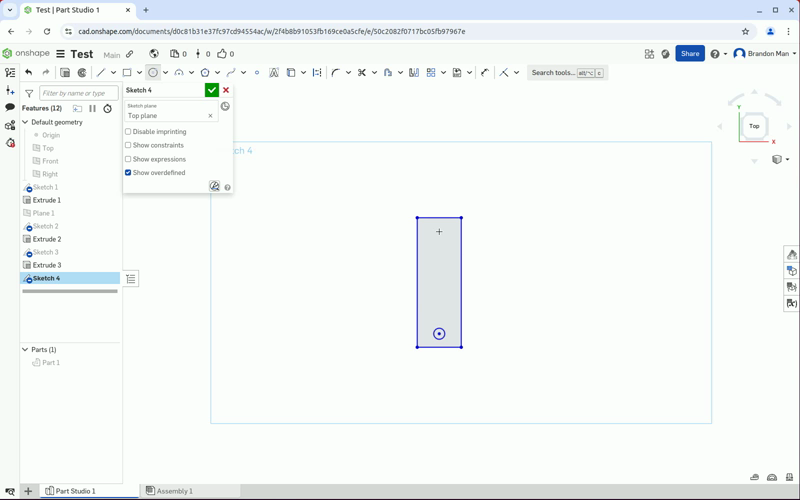
key_up(shift)
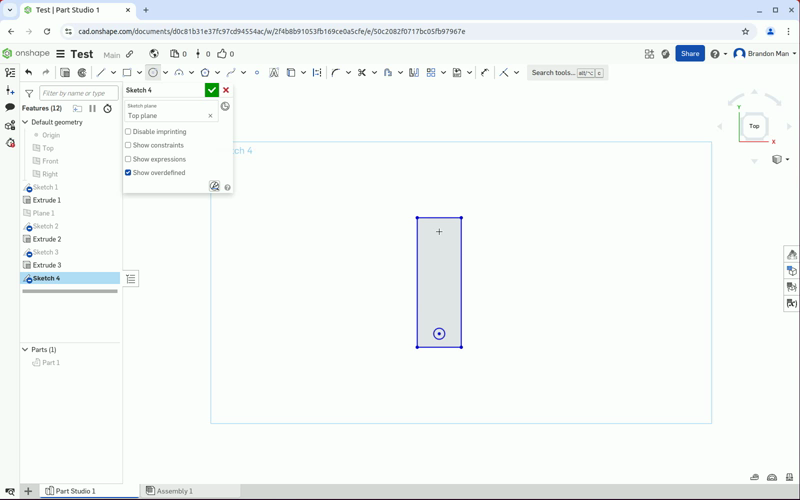
mouse_move(444, 231)
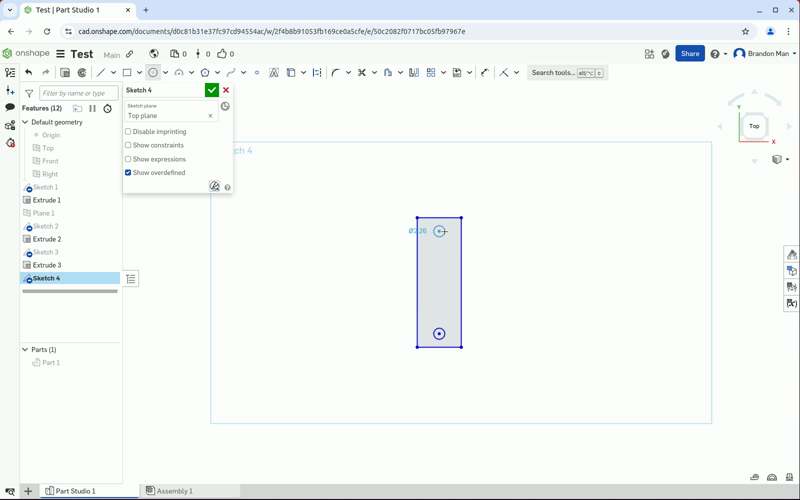
click(444, 231)
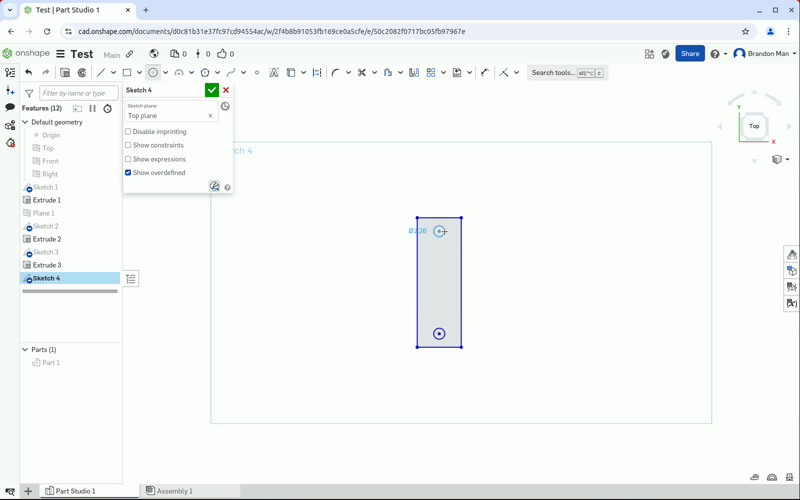
key(esc)
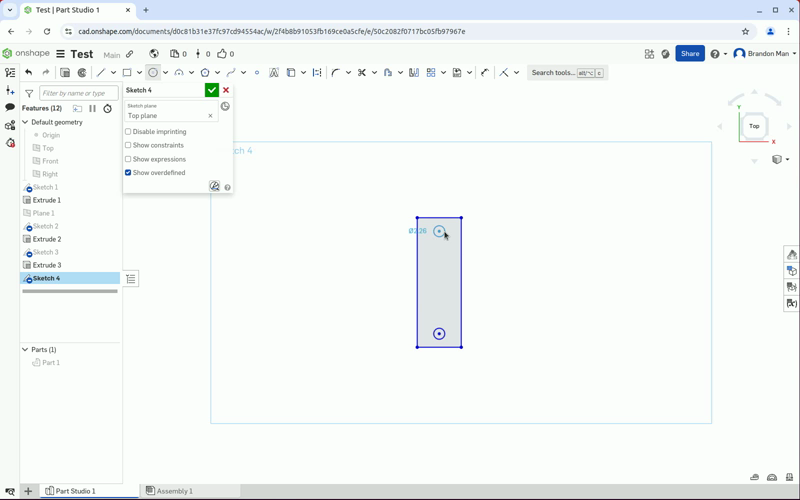
mouse_move(430, 261)
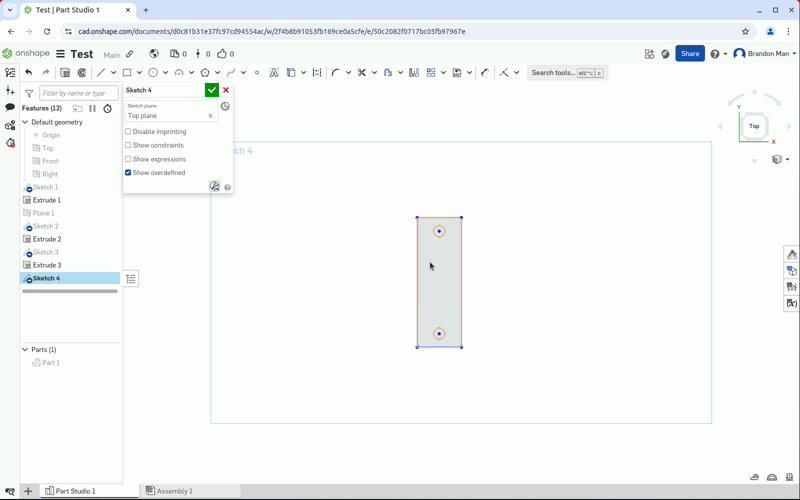
click(430, 261)
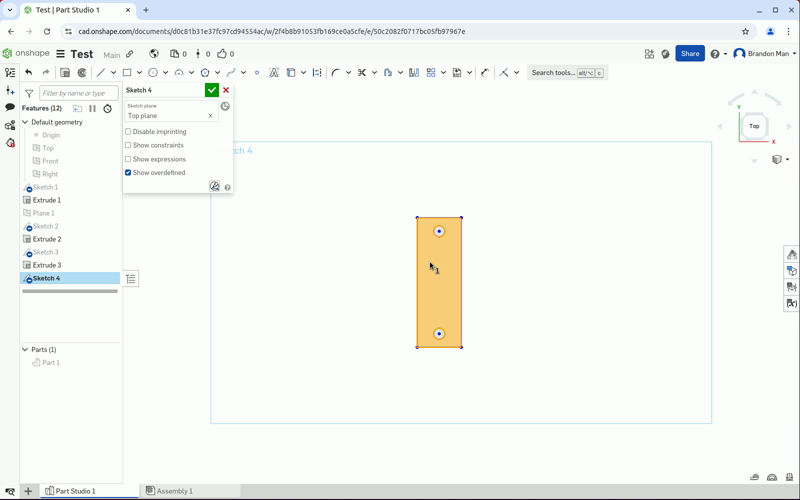
mouse_move(73, 352)
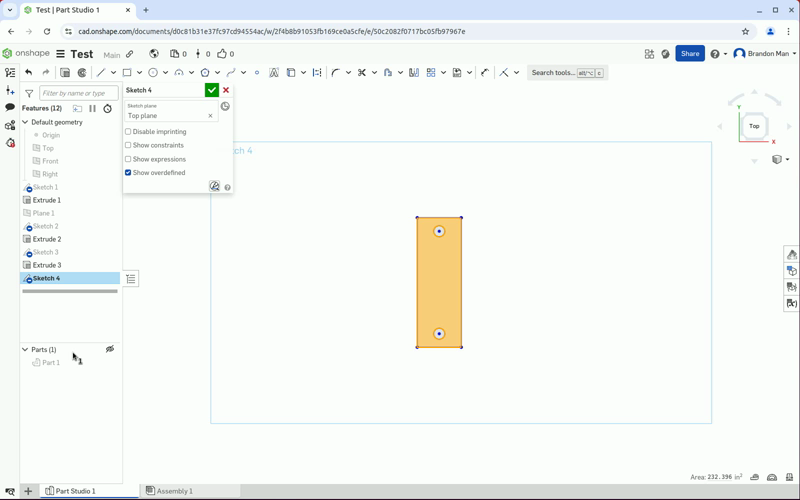
key(shift+y)
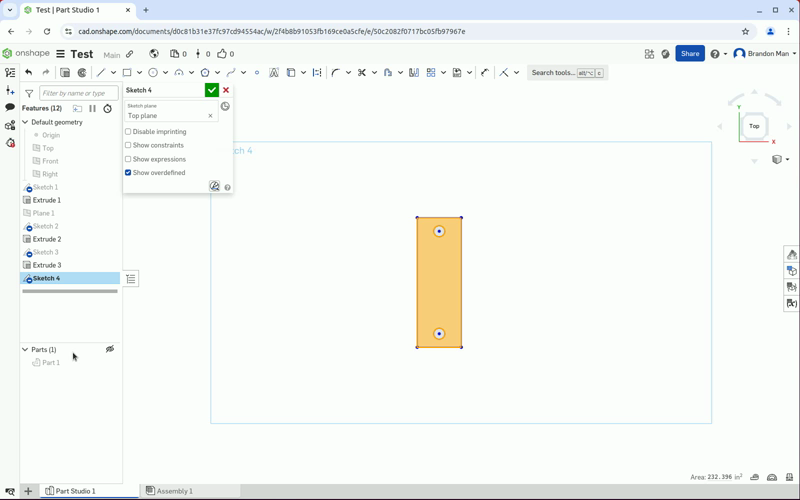
key(shift+e)
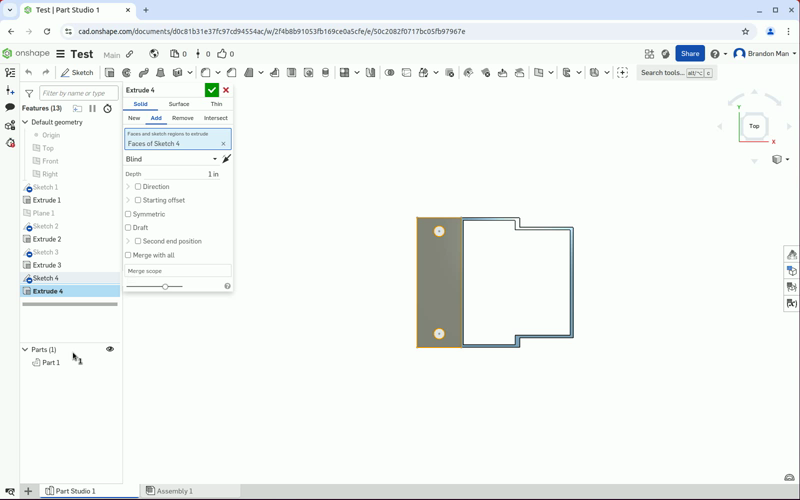
mouse_move(143, 106)
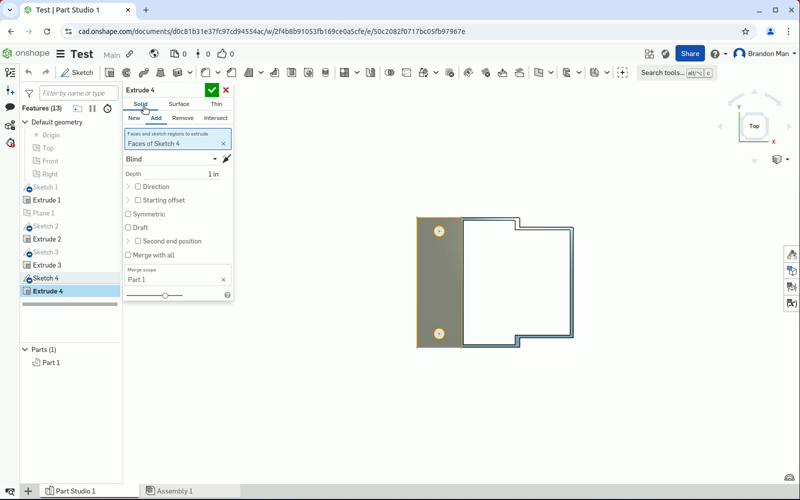
click(143, 106)
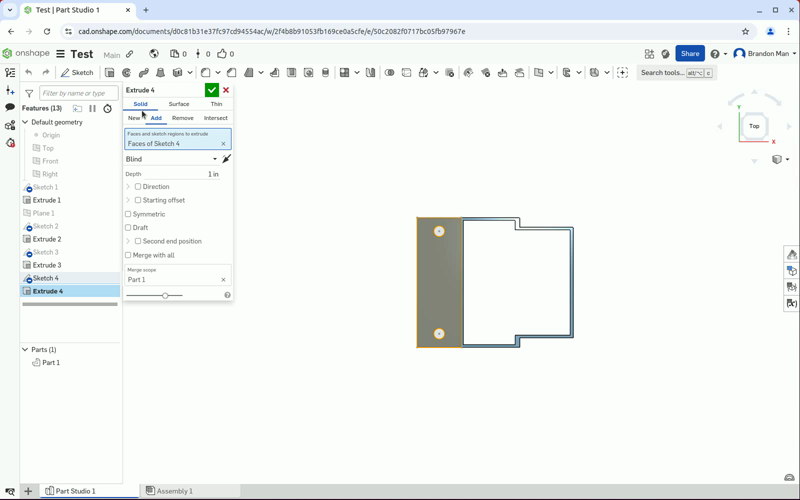
mouse_move(137, 120)
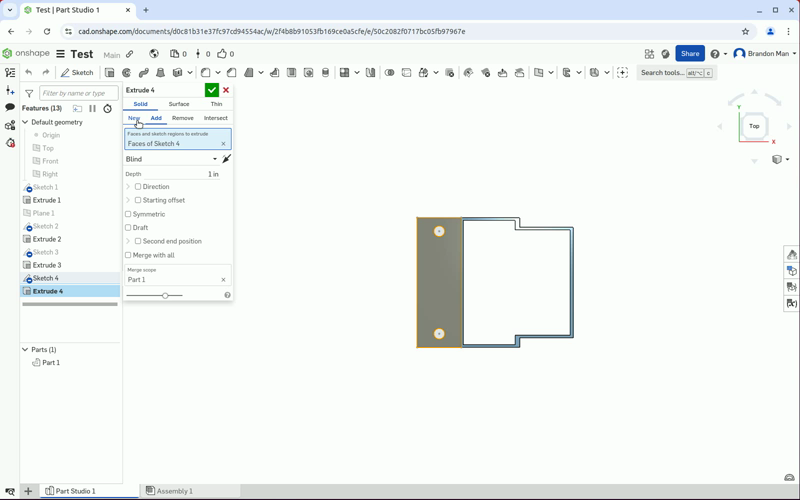
click(137, 120)
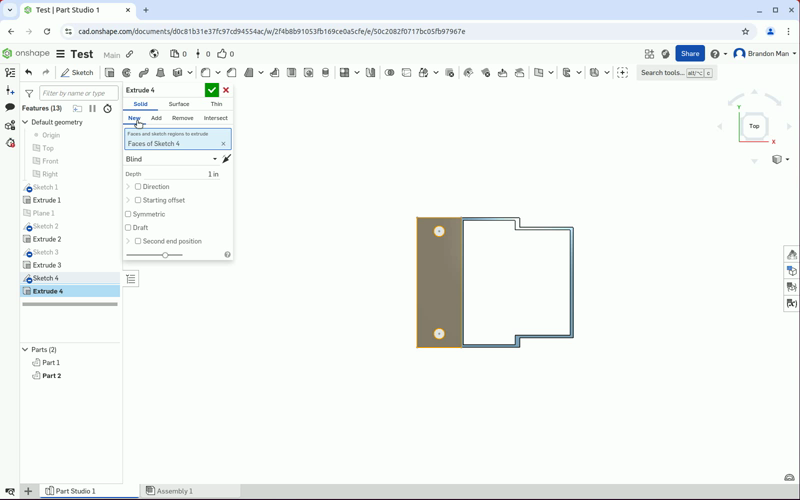
key(tab, 4)
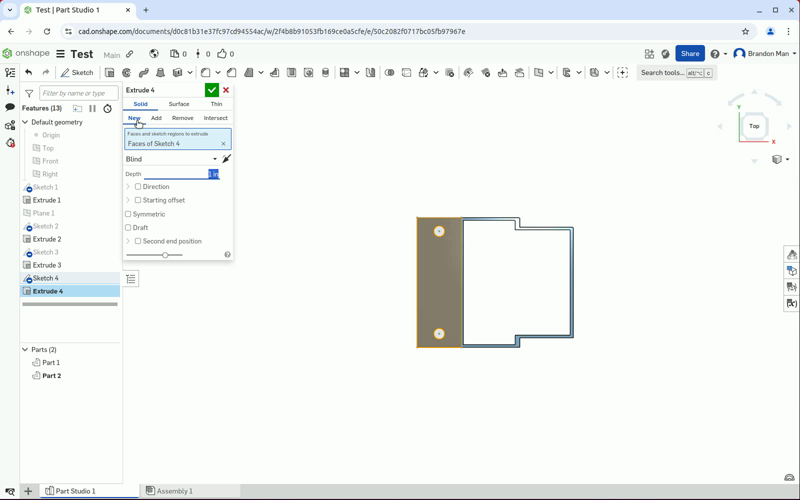
text(-0.722)
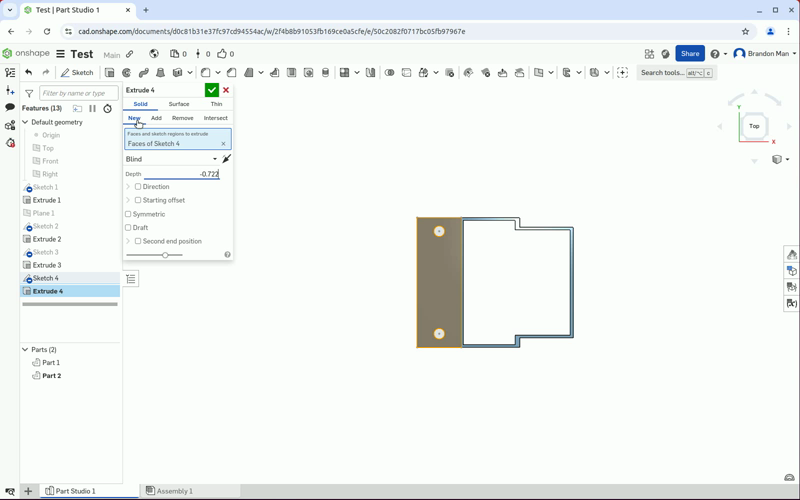
key(enter)
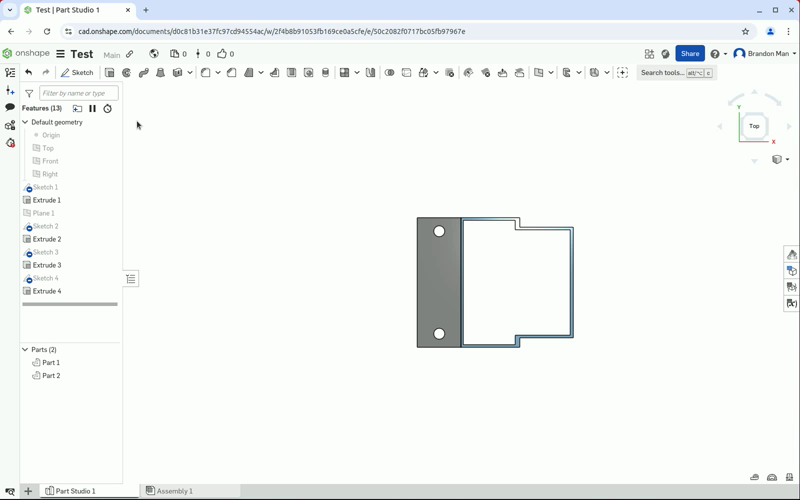
key(shift+h)
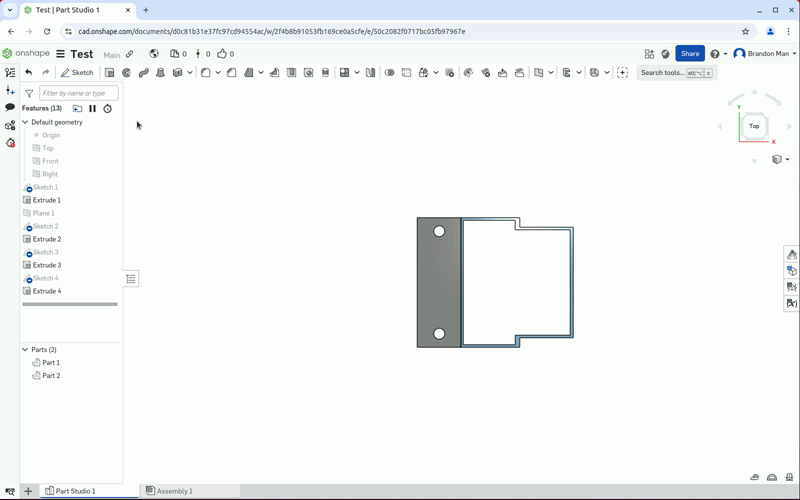
key(shift+h)
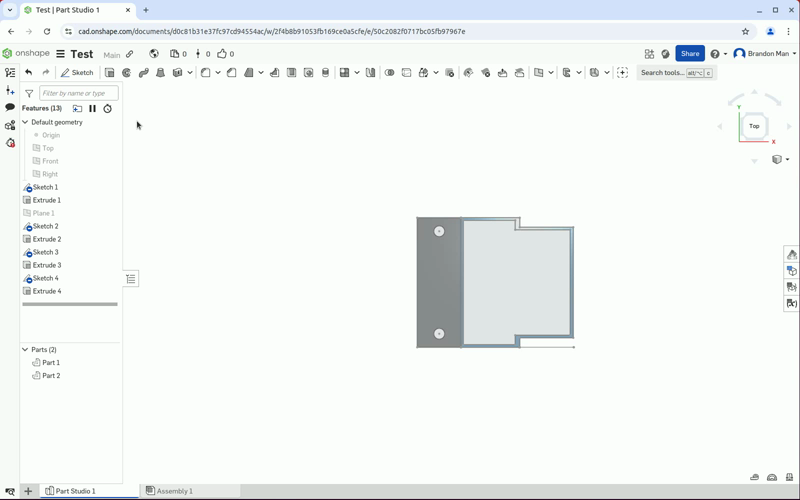
key(shift+7)
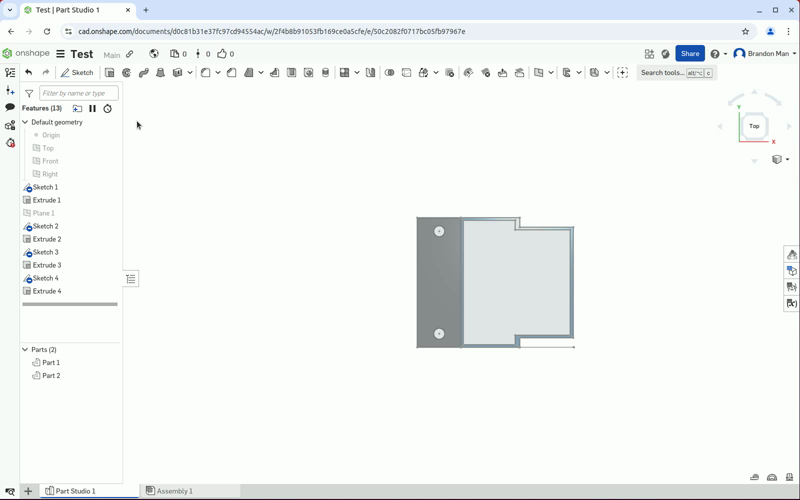
key(up, 3)
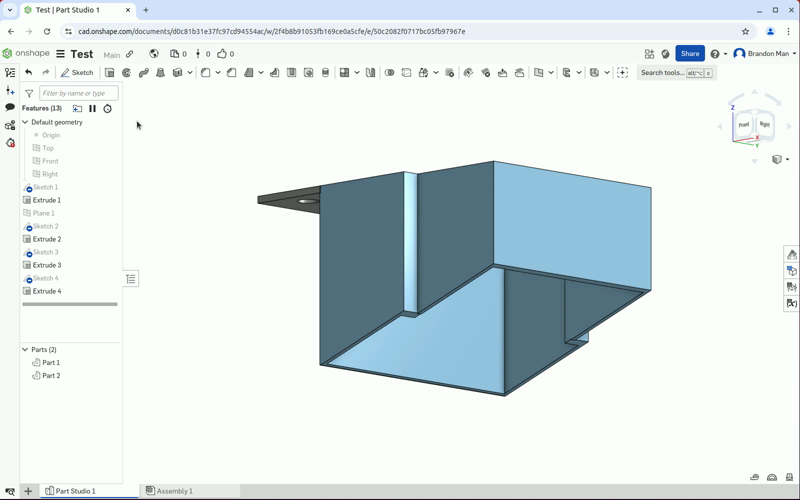
key(left, 3)
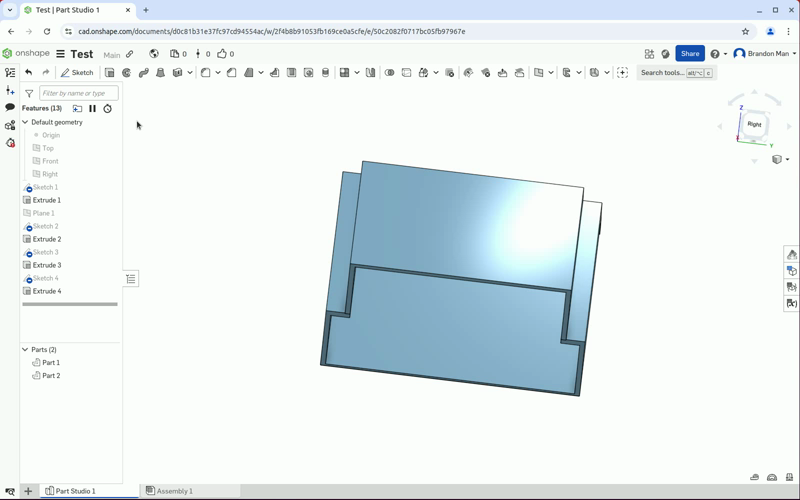
key(right, 3)
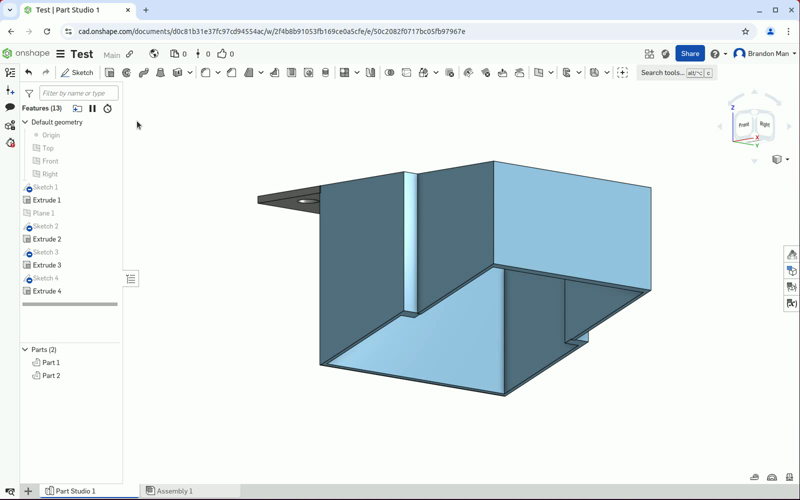
key(down, 3)
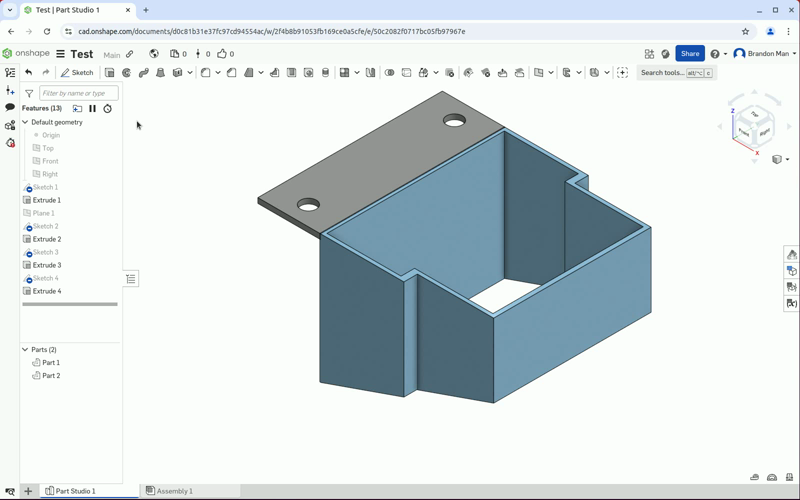
mouse_move(73, 189)
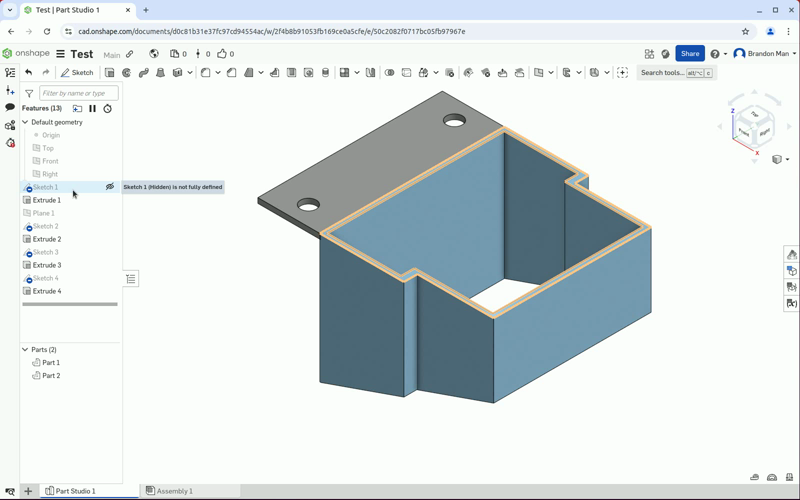
click(73, 189)